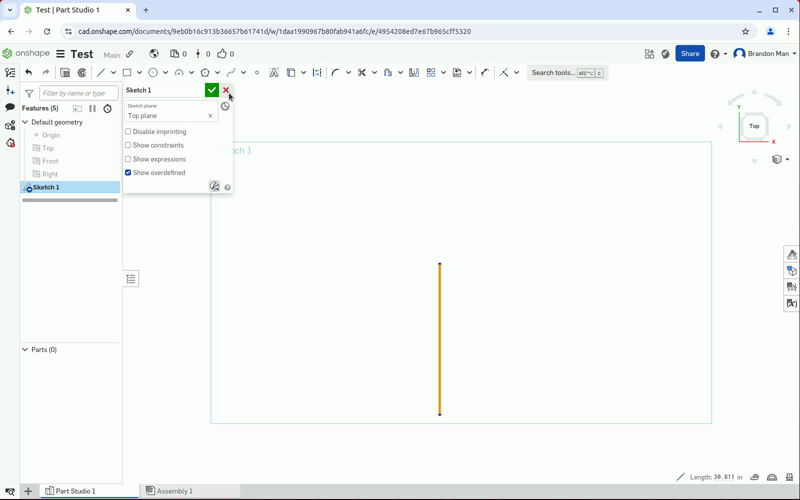
key(shift+h)
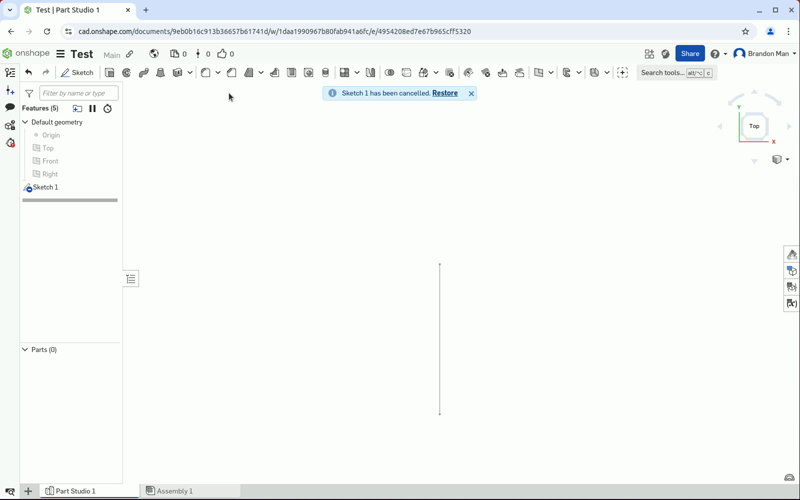
mouse_move(73, 352)
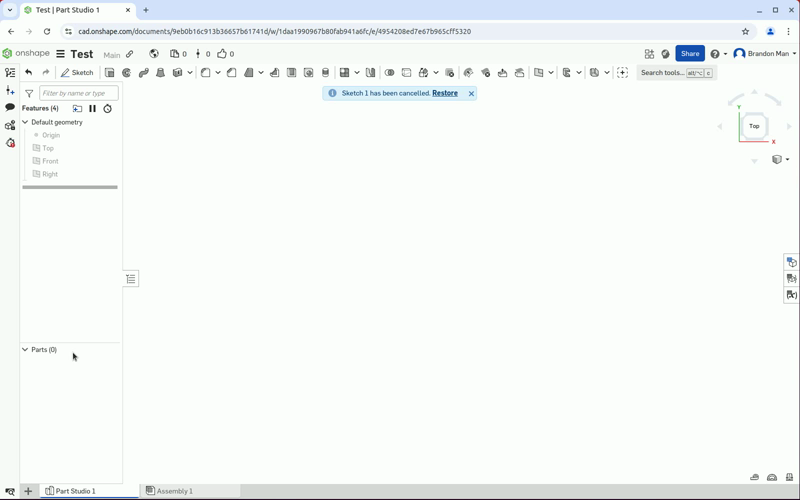
key(y)
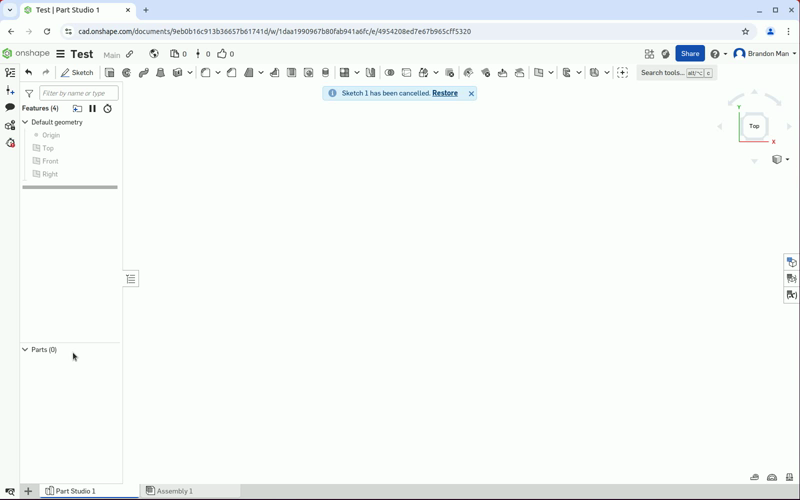
key(shift+p)
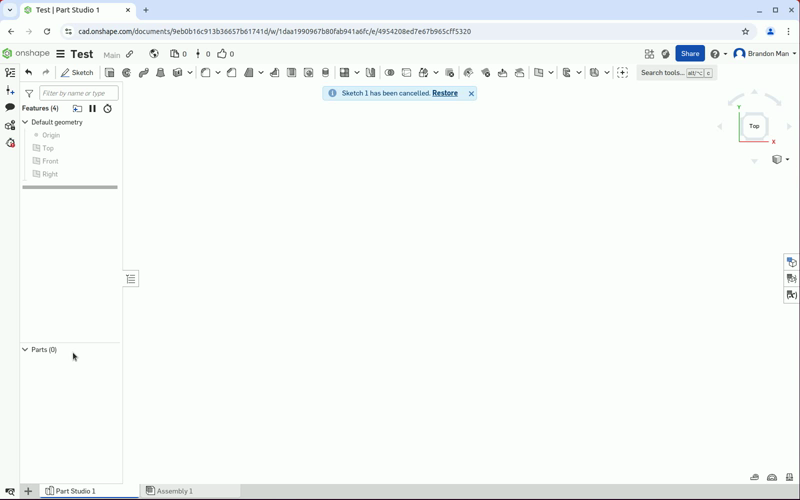
key(space)
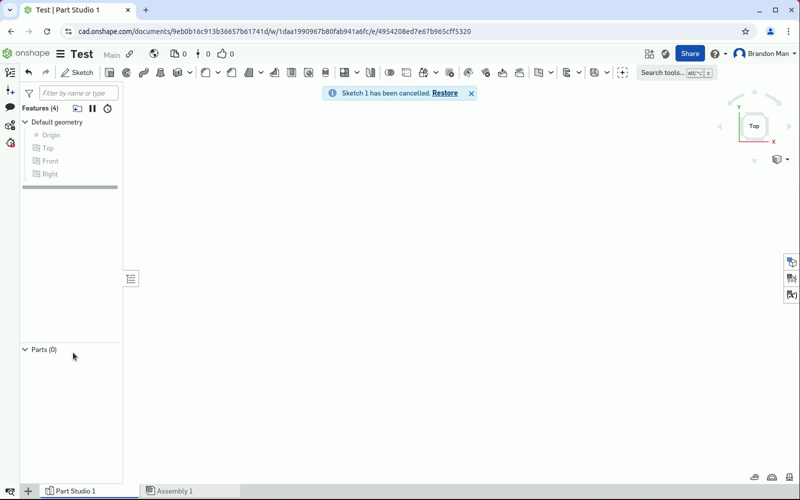
key_down(shift)
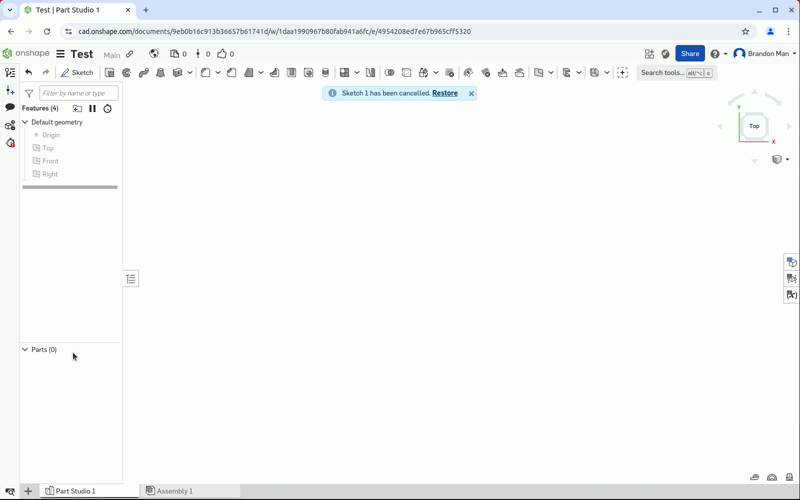
key(up)
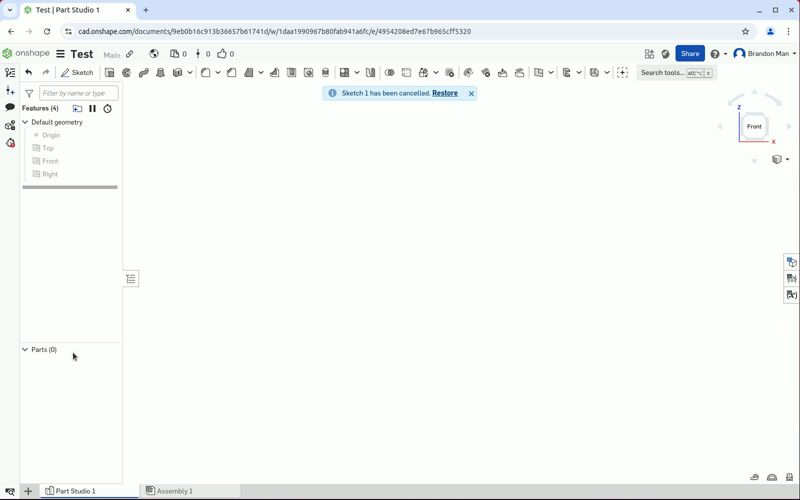
key_up(shift)
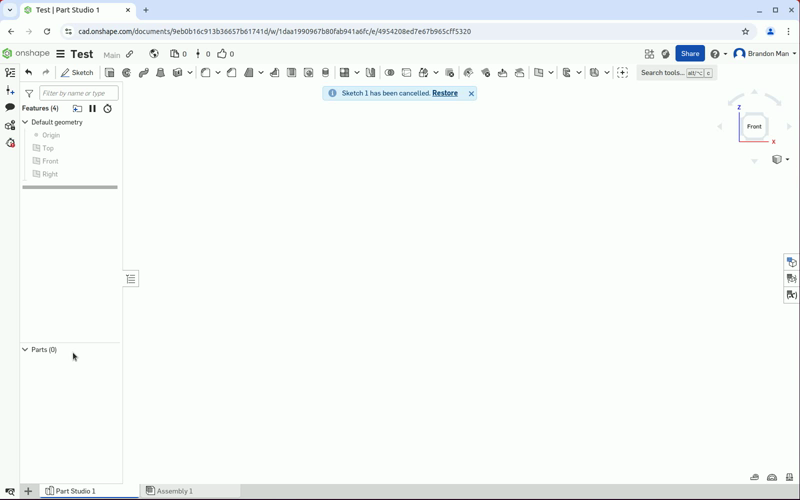
mouse_move(73, 352)
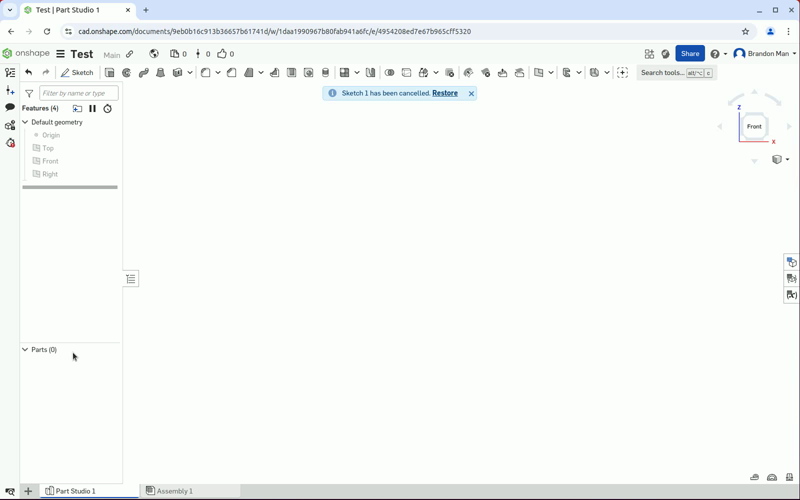
key(shift+y)
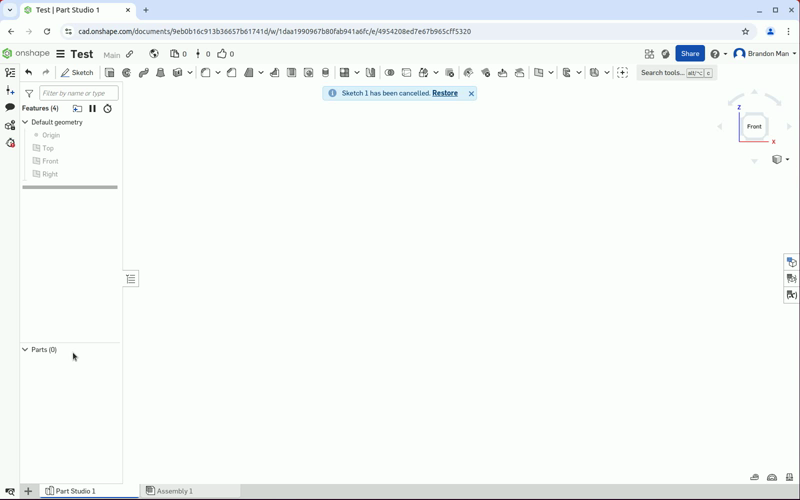
key(shift+s)
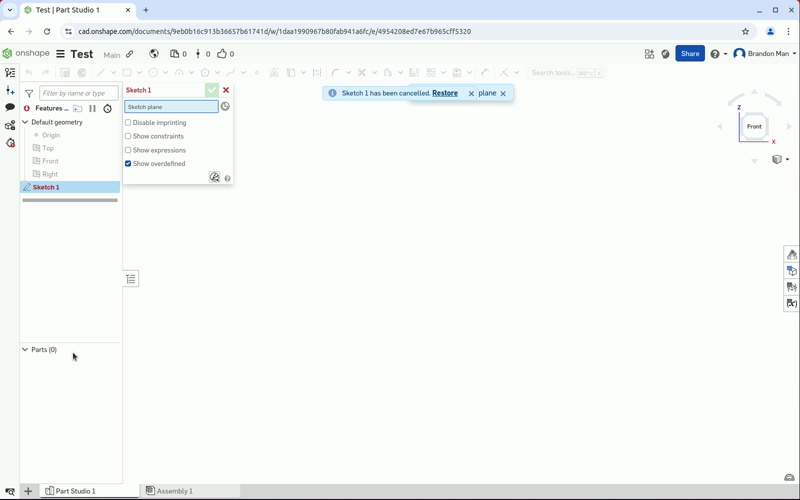
mouse_move(73, 163)
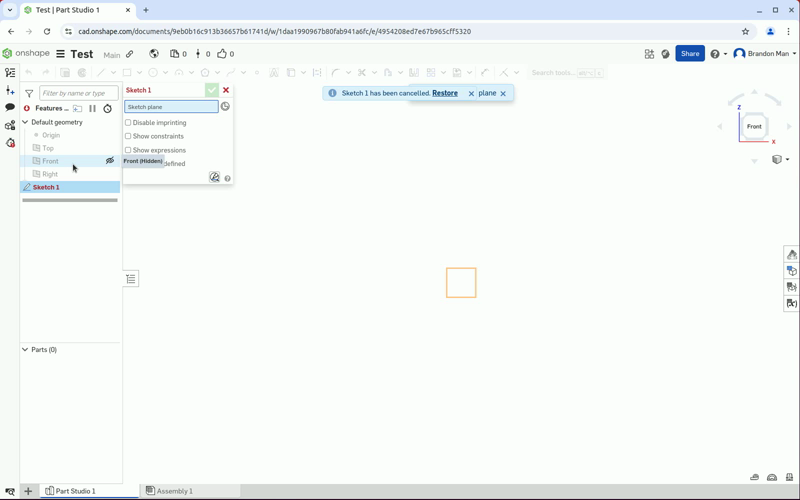
click(73, 163)
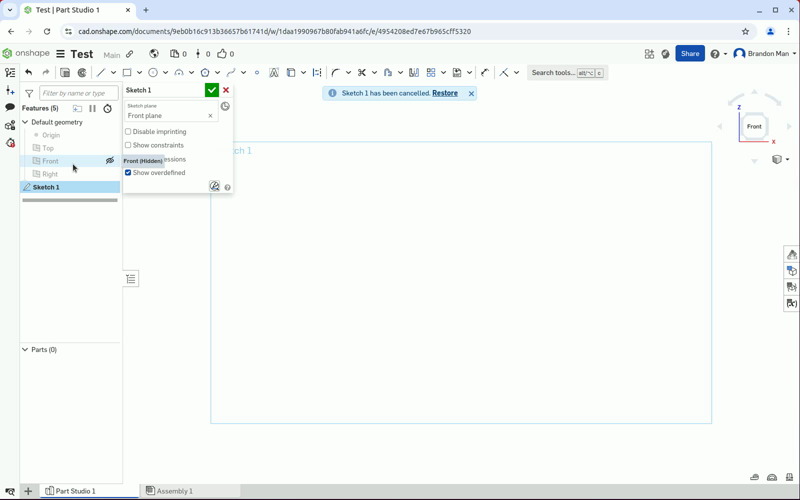
mouse_move(73, 352)
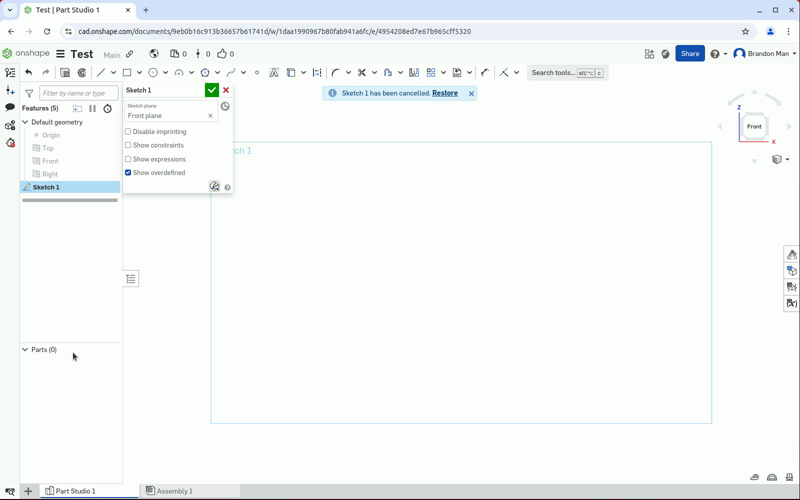
key(y)
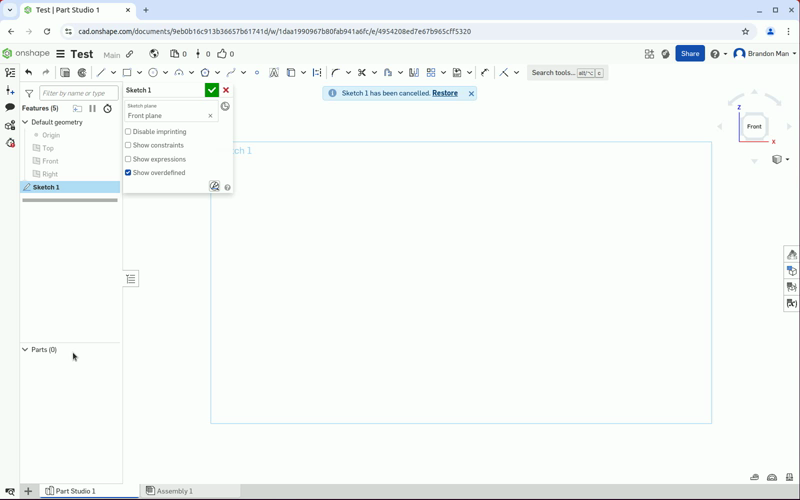
key(l)
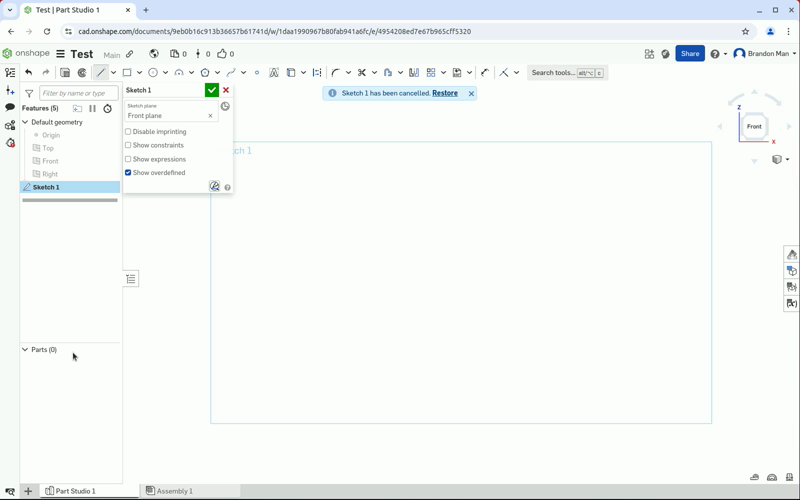
key_down(shift)
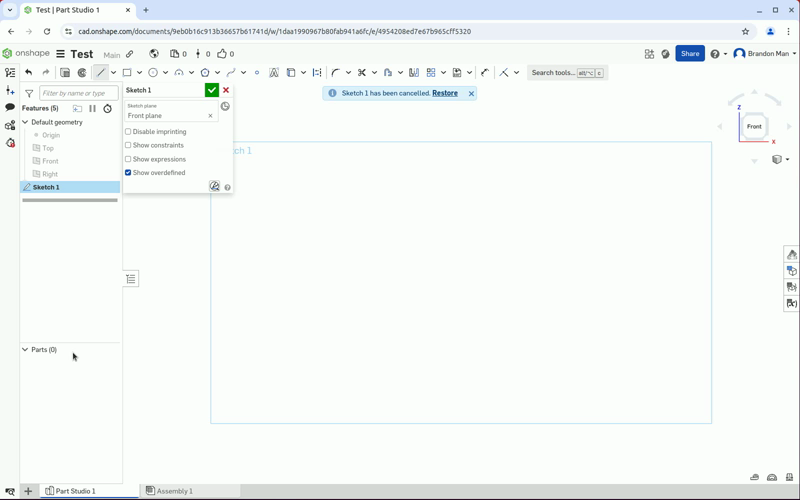
mouse_move(391, 223)
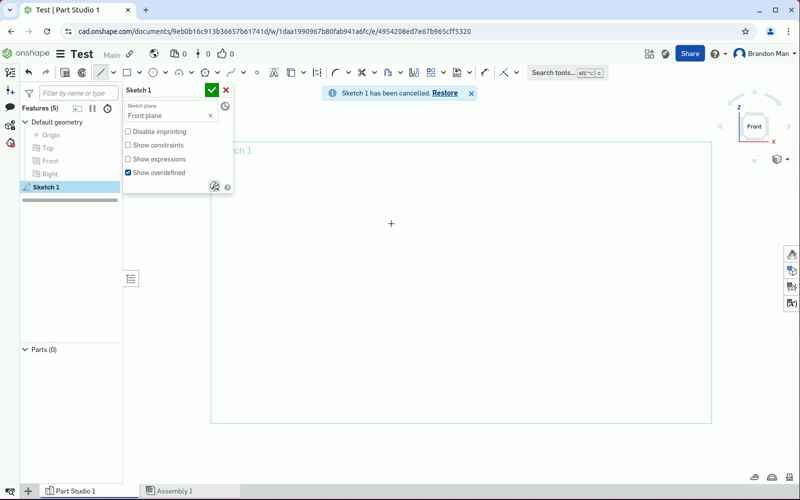
click(391, 223)
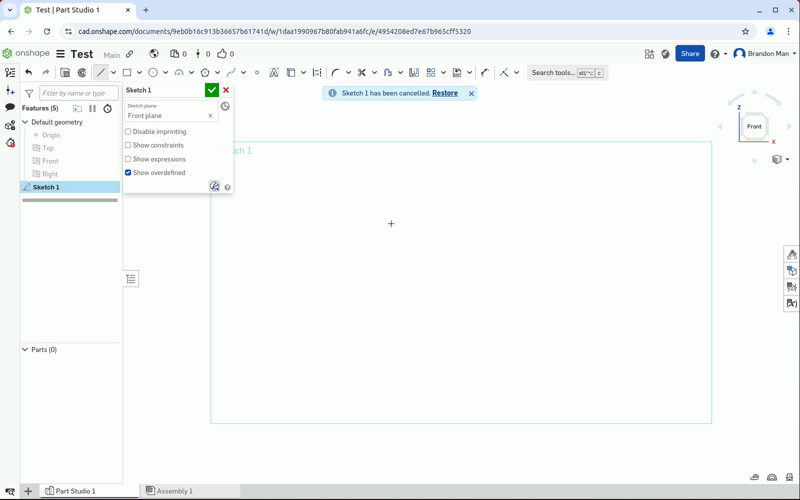
key_up(shift)
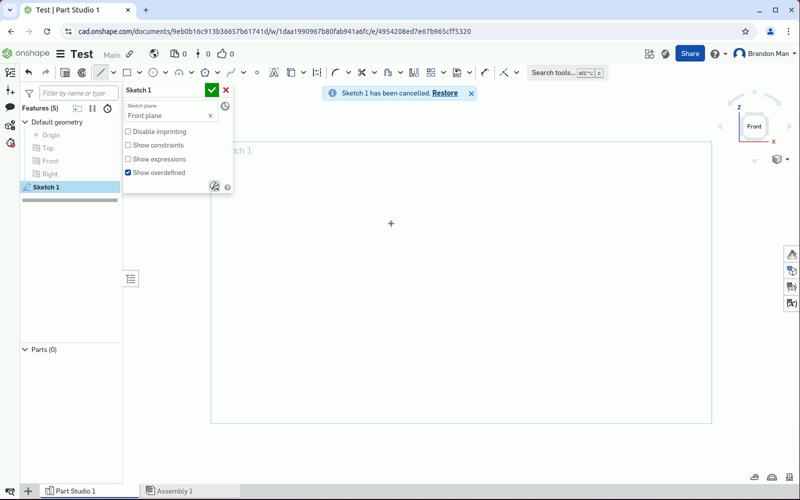
key_down(shift)
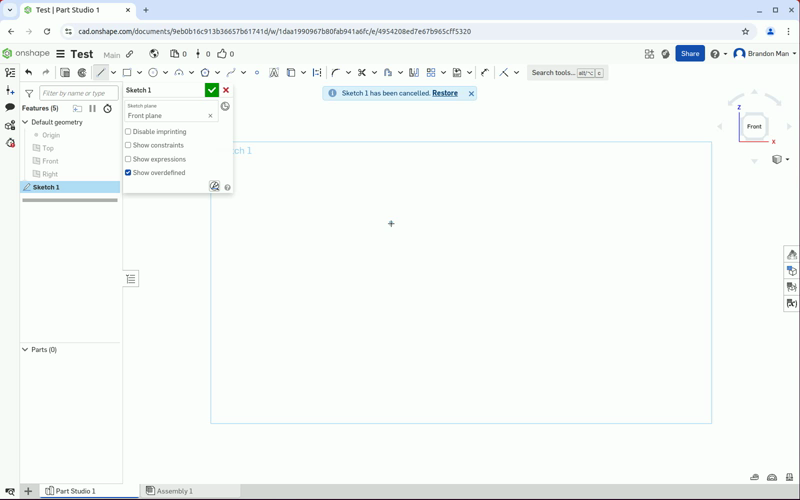
mouse_move(517, 362)
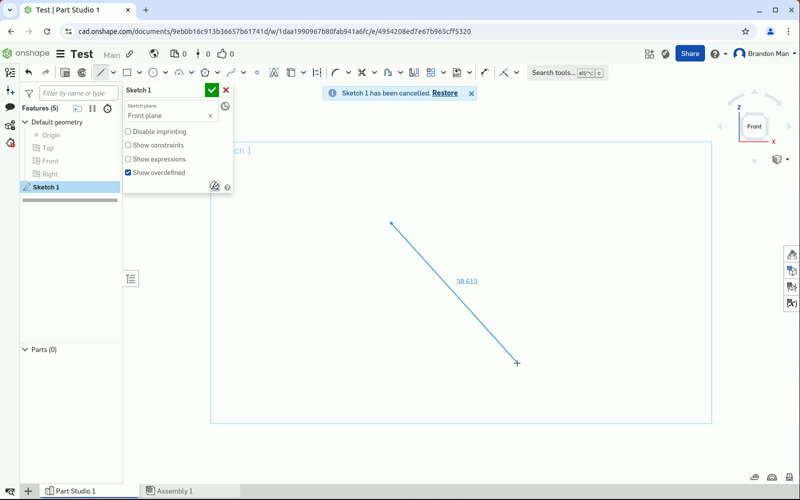
click(517, 362)
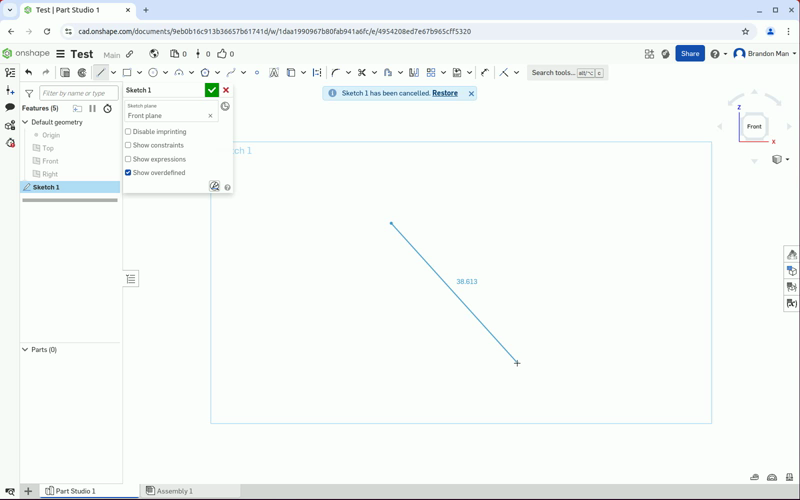
key_up(shift)
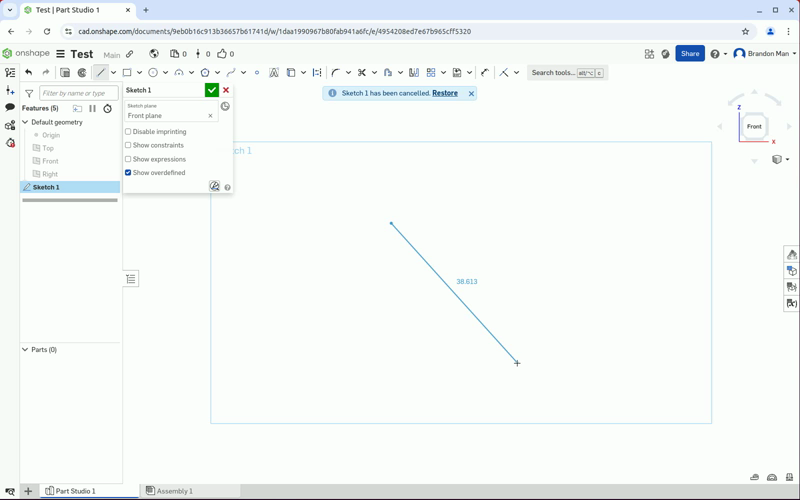
key_down(shift)
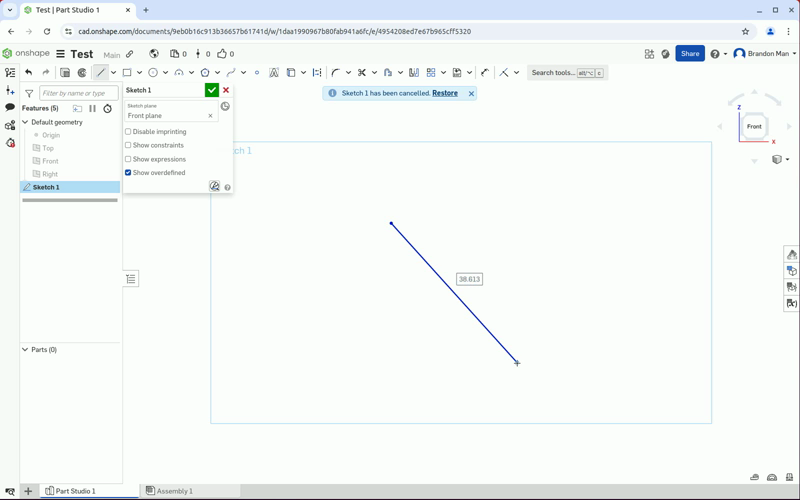
mouse_move(547, 362)
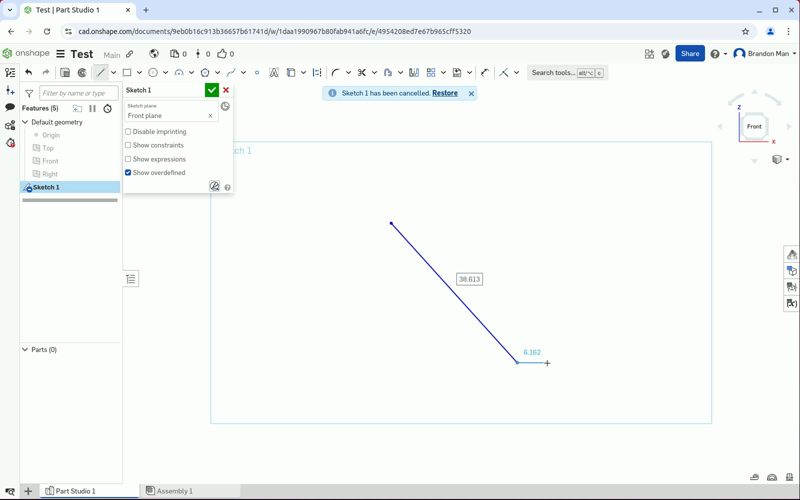
mouse_move(557, 326)
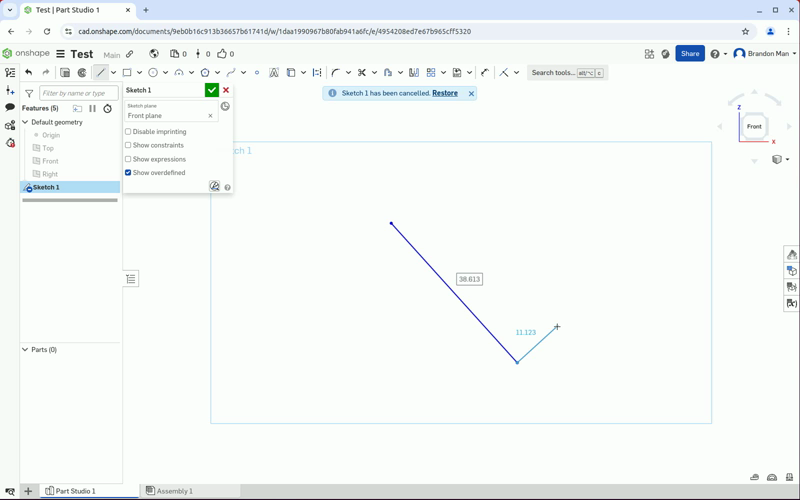
click(557, 326)
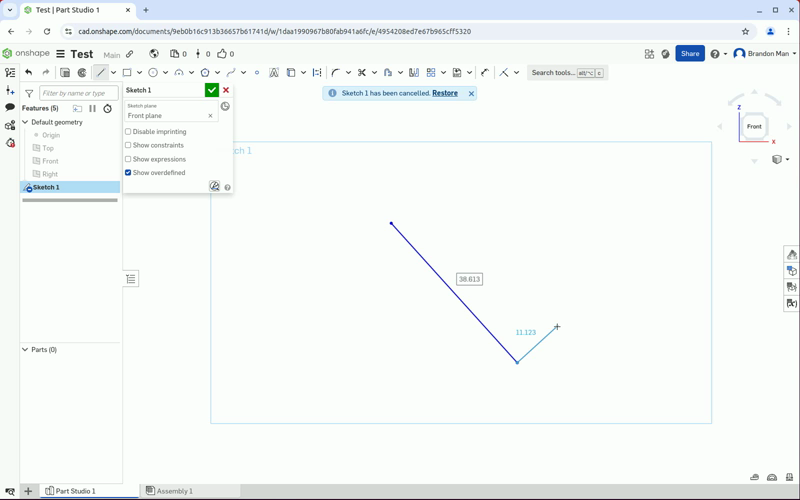
key_up(shift)
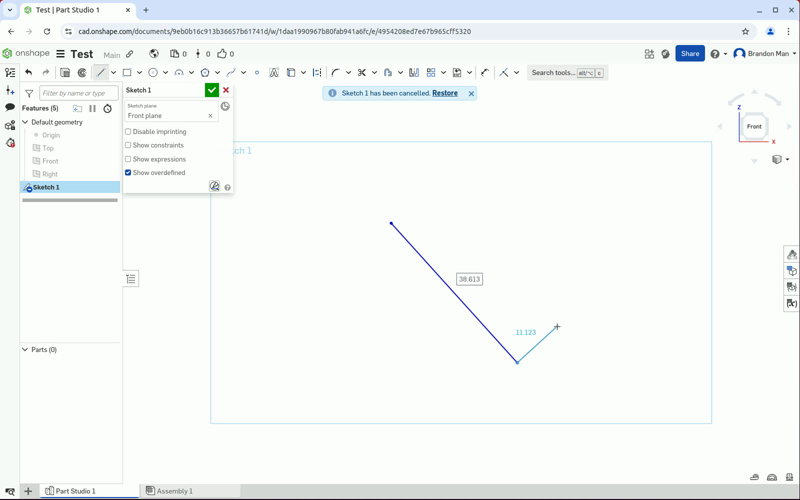
key_down(shift)
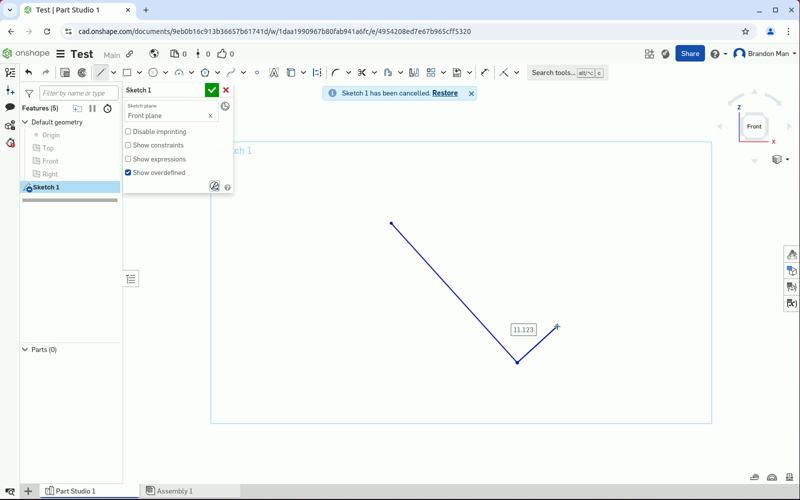
mouse_move(587, 326)
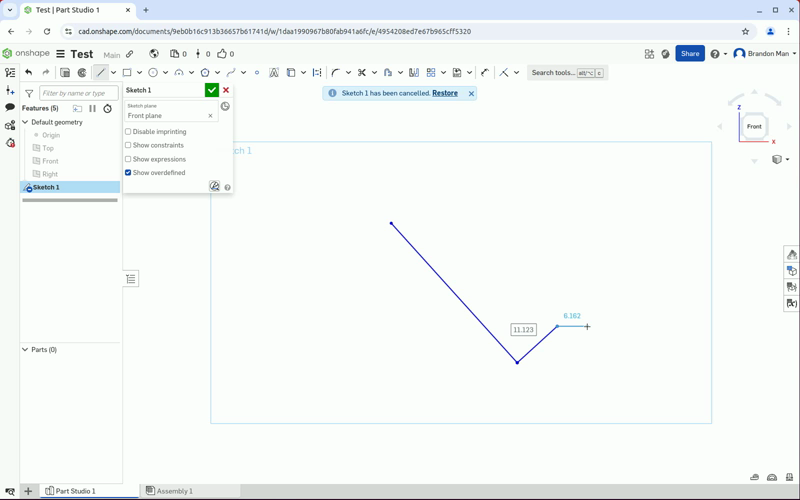
mouse_move(534, 301)
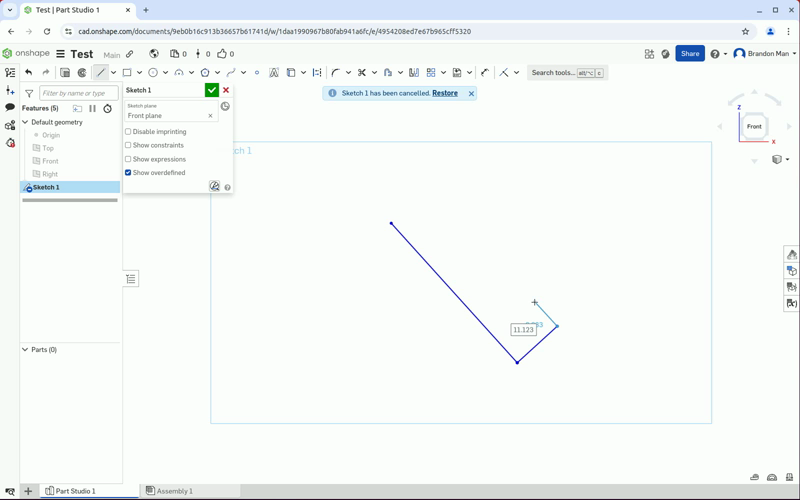
click(534, 301)
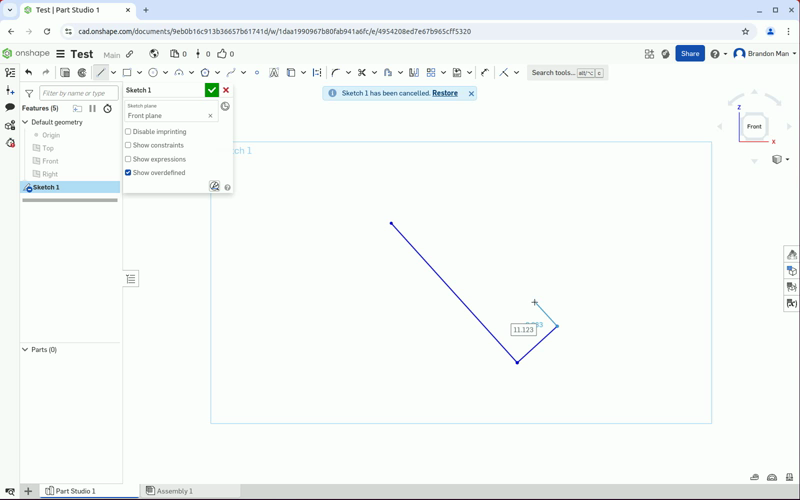
key_up(shift)
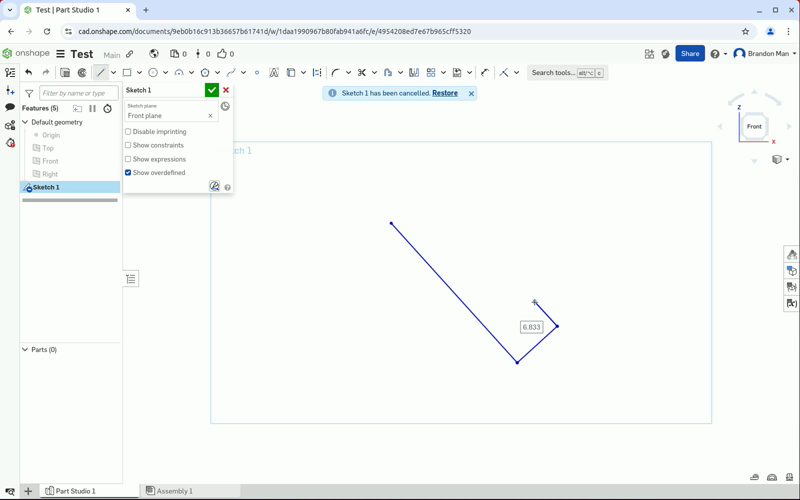
key_down(shift)
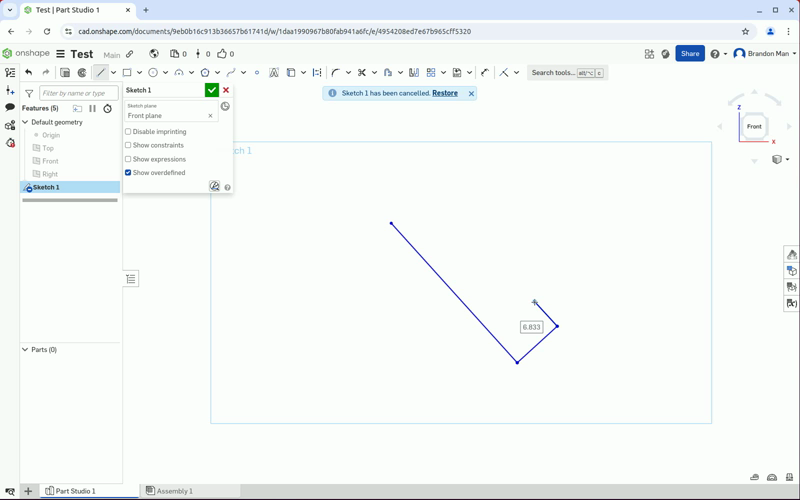
mouse_move(564, 301)
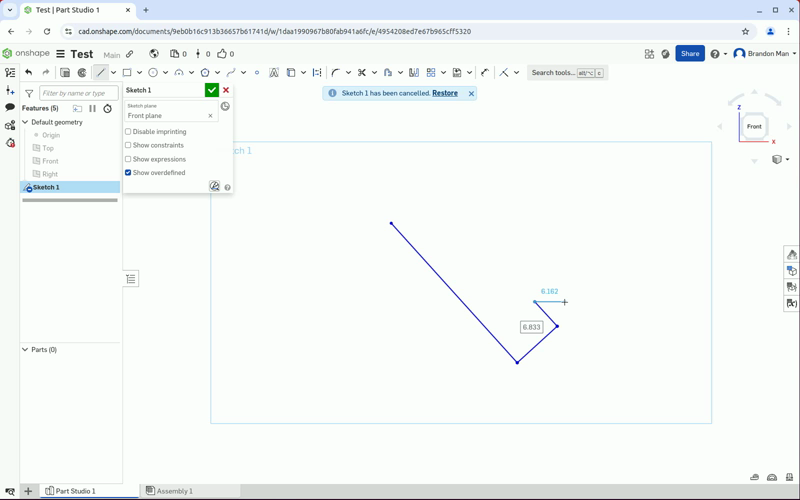
mouse_move(515, 321)
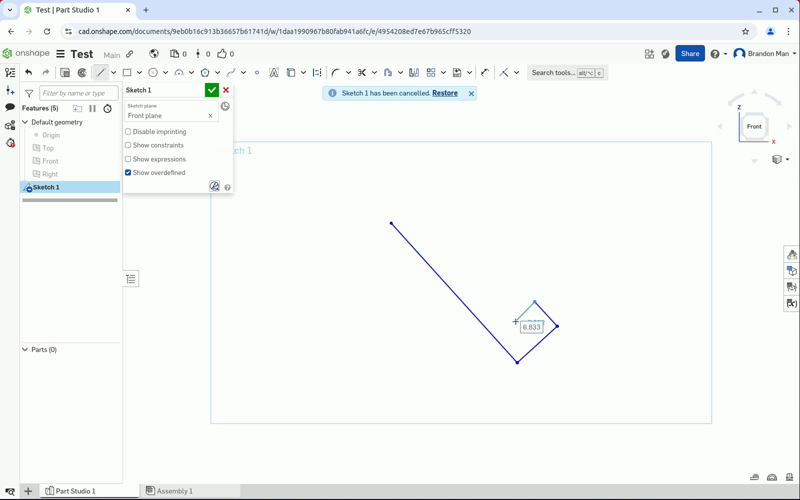
click(515, 321)
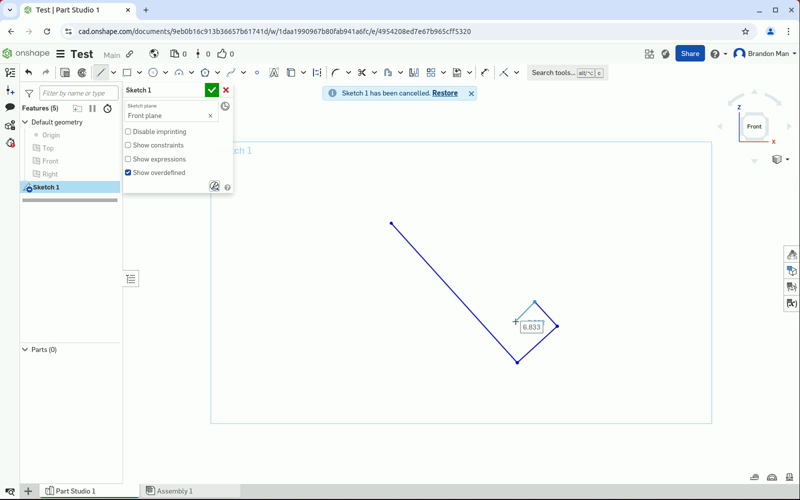
key_up(shift)
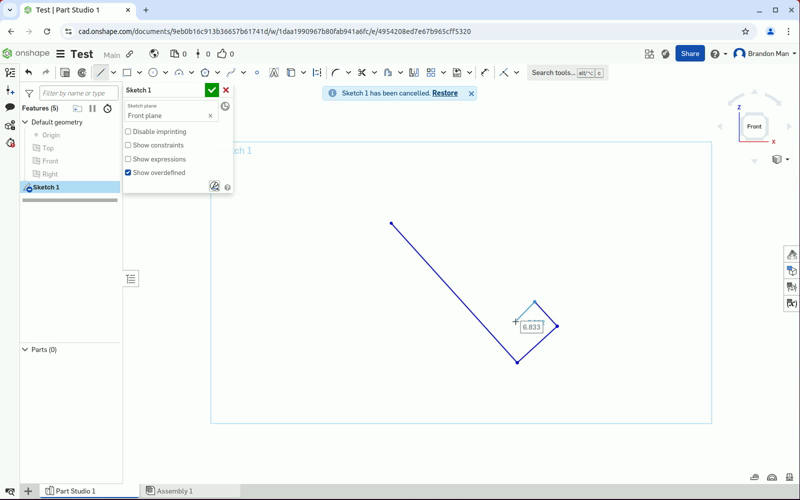
key_down(shift)
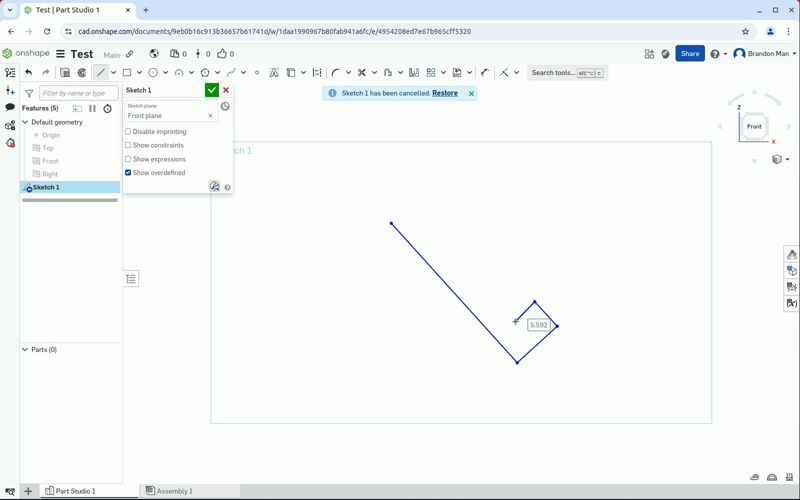
mouse_move(442, 244)
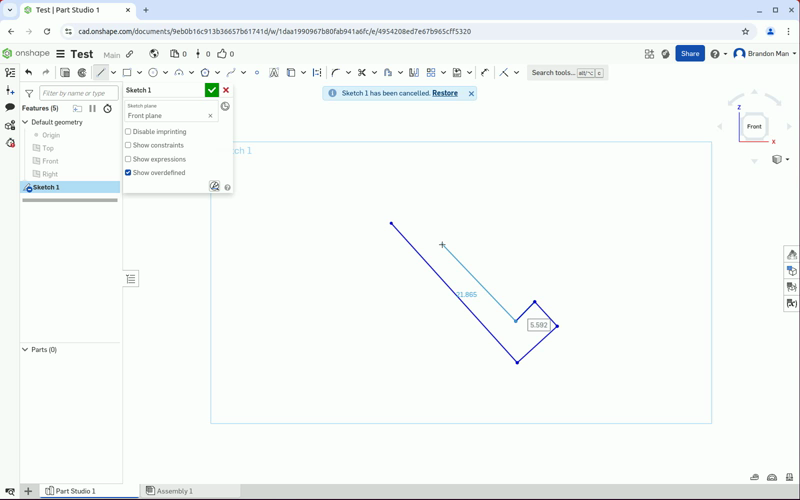
click(442, 244)
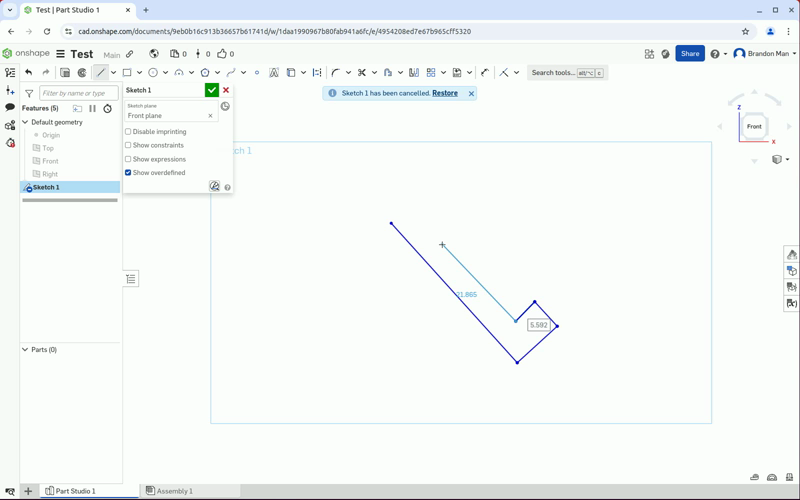
key_up(shift)
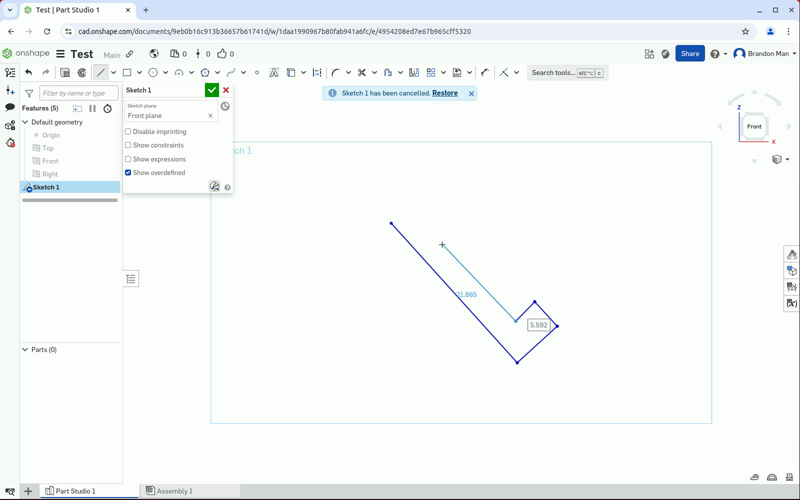
key_down(shift)
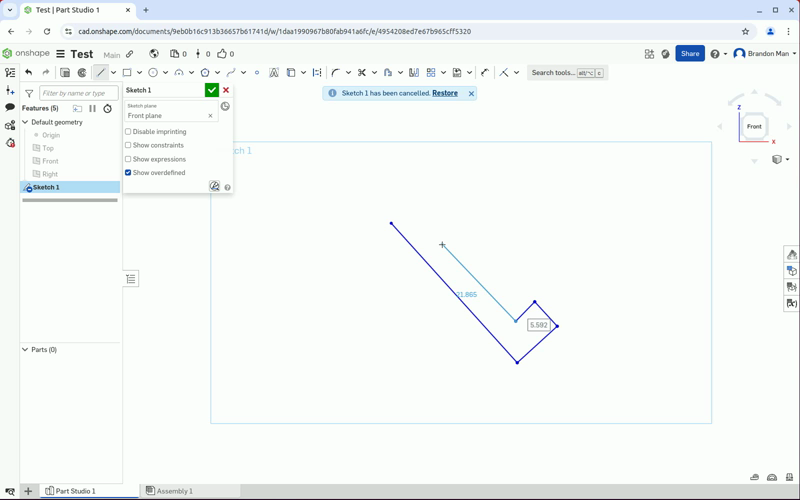
mouse_move(472, 244)
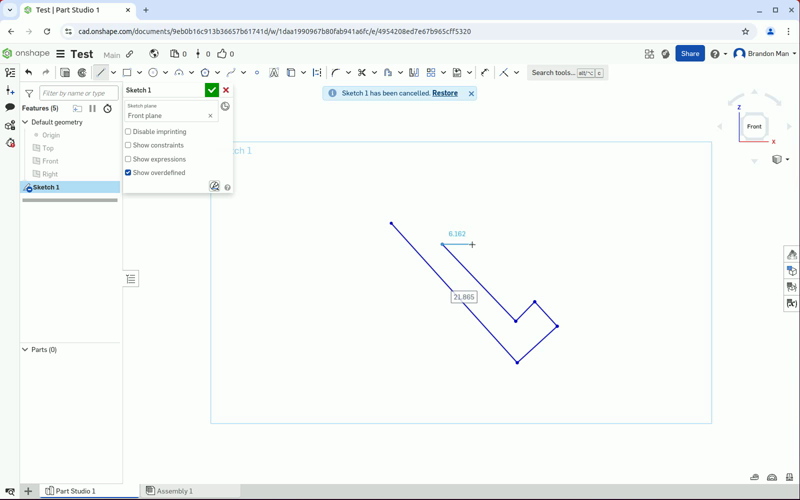
mouse_move(409, 207)
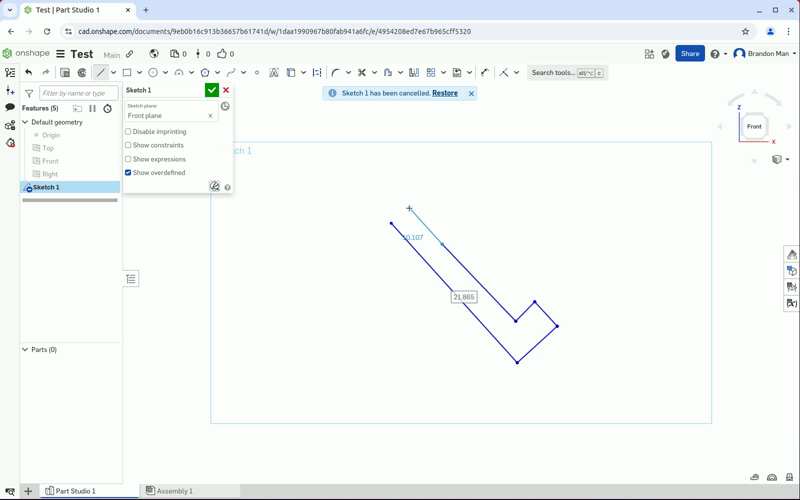
click(409, 207)
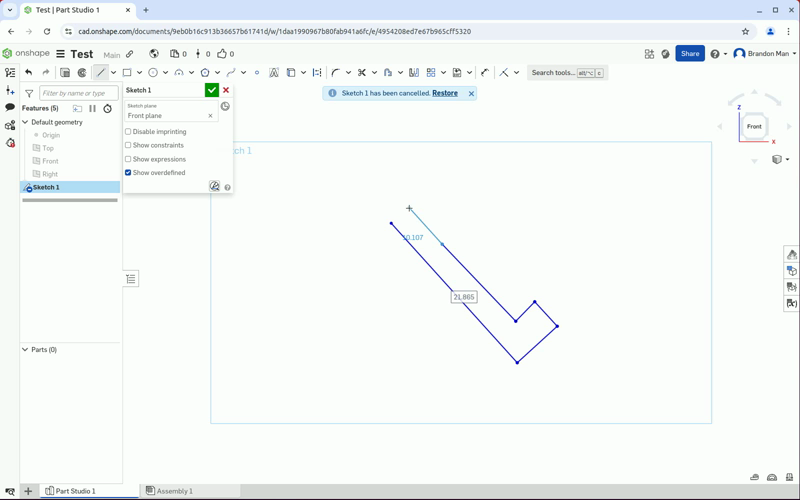
key_up(shift)
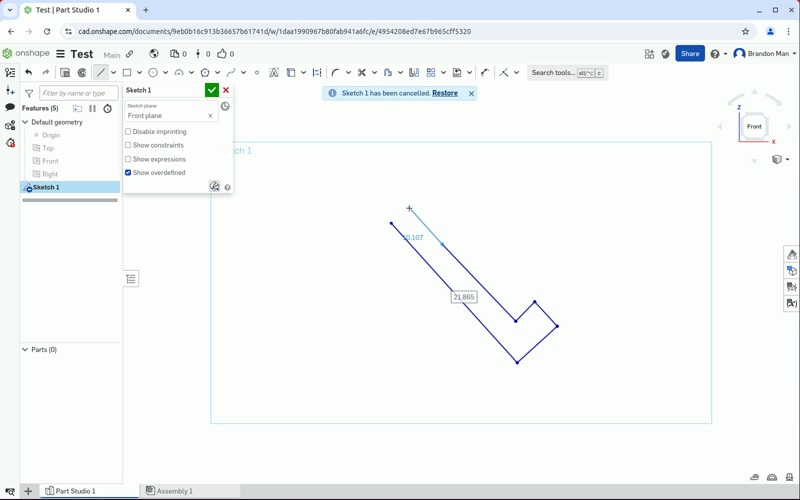
mouse_move(439, 207)
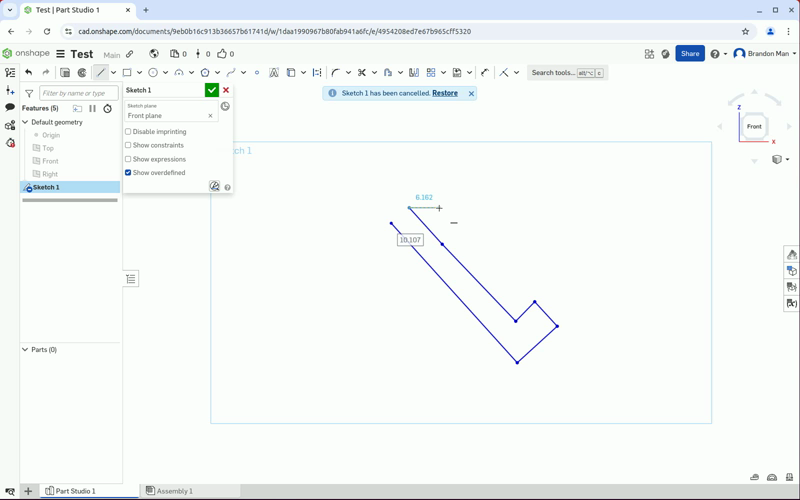
key_down(shift)
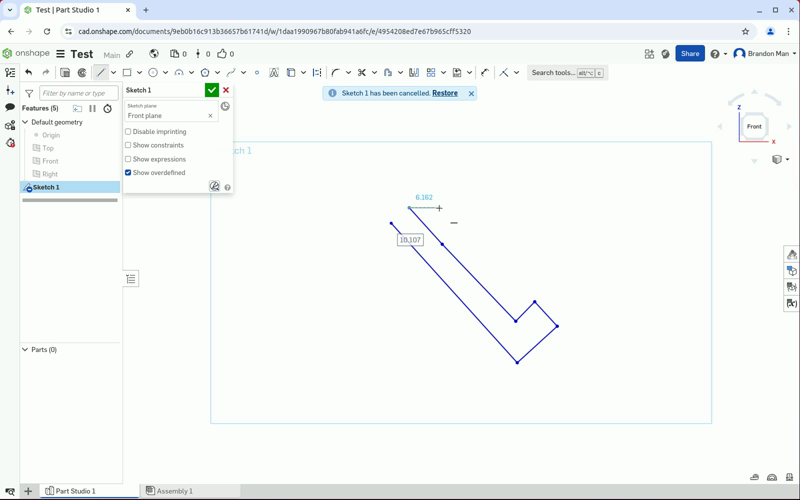
mouse_move(391, 223)
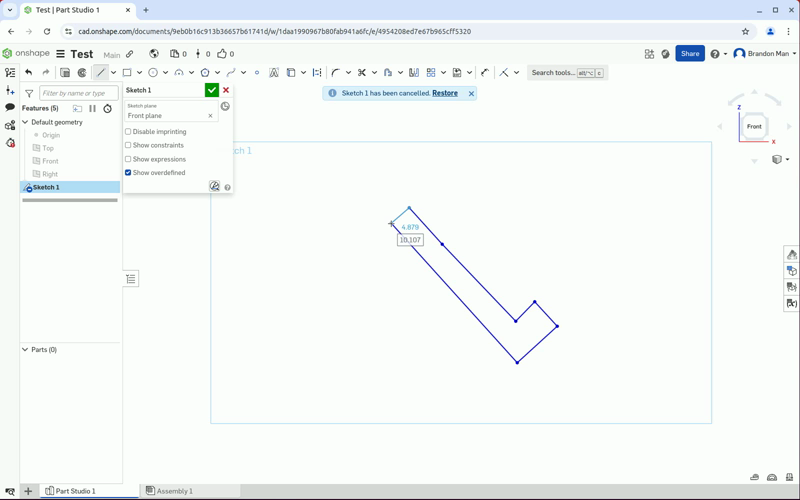
key_up(shift)
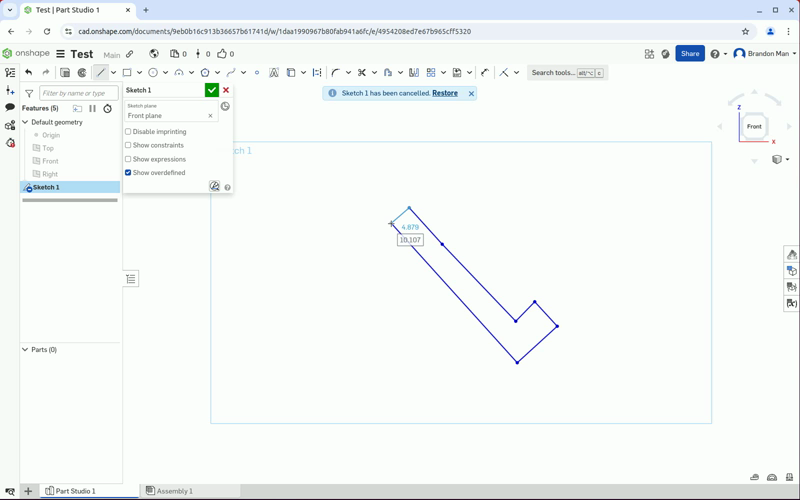
click(391, 223)
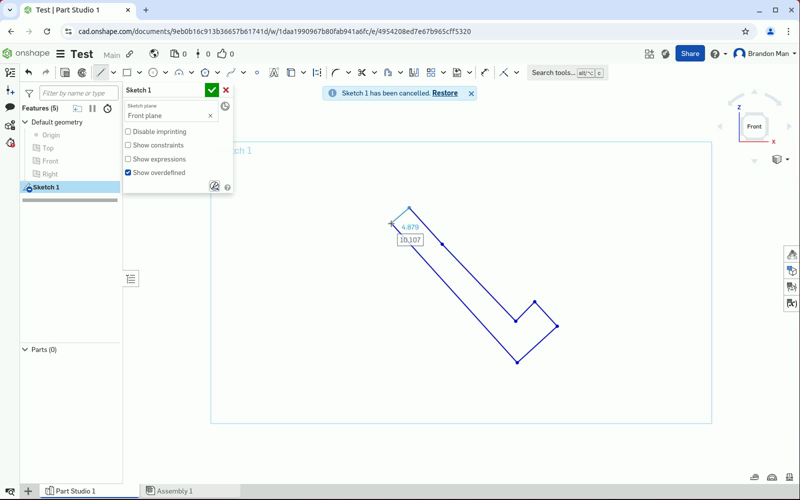
key(esc)
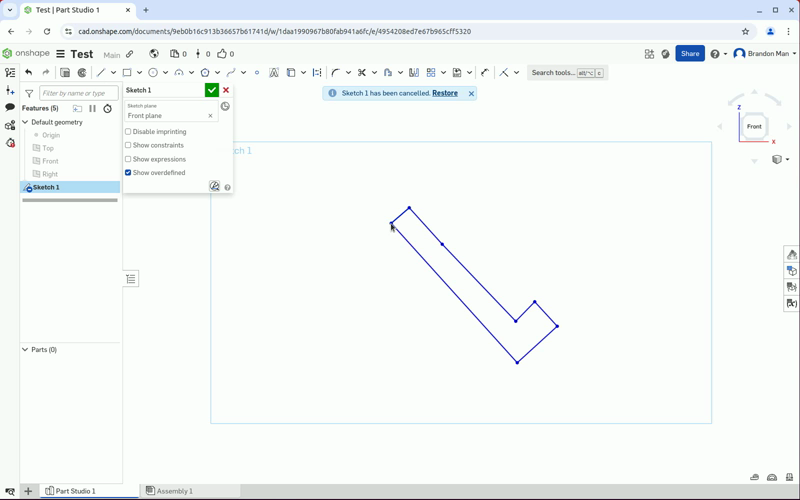
mouse_move(496, 309)
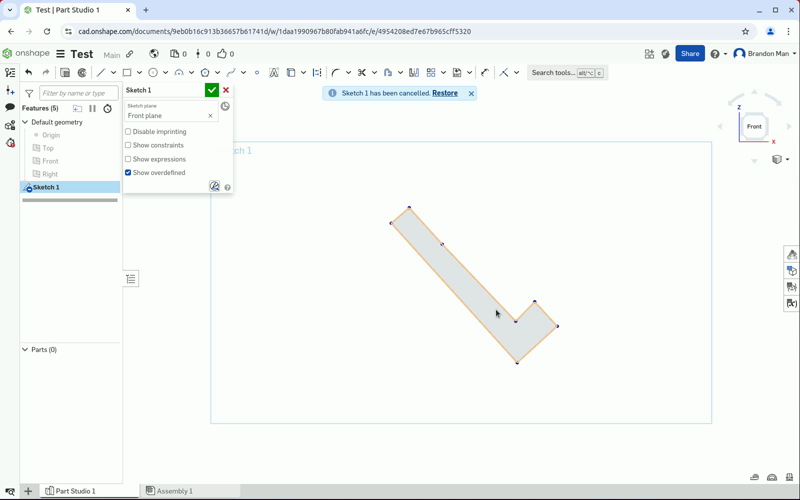
click(496, 309)
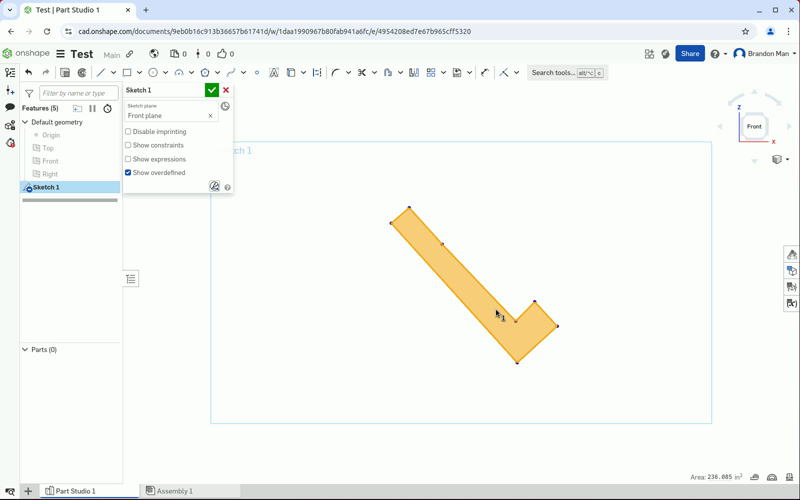
mouse_move(73, 352)
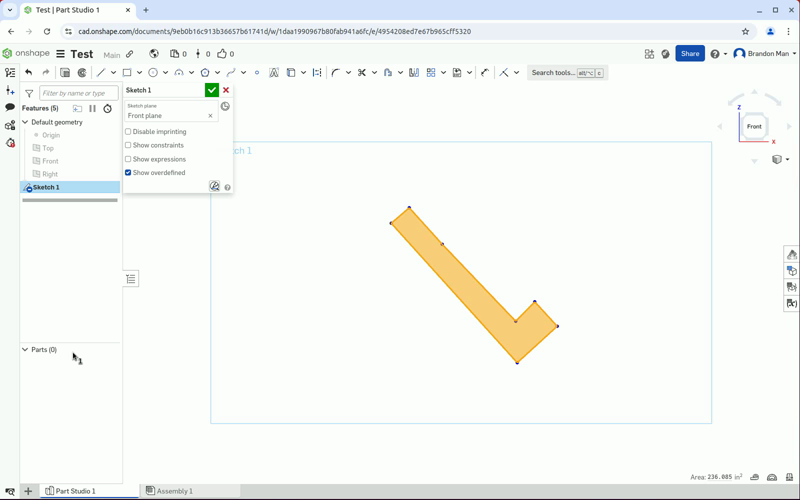
key(shift+y)
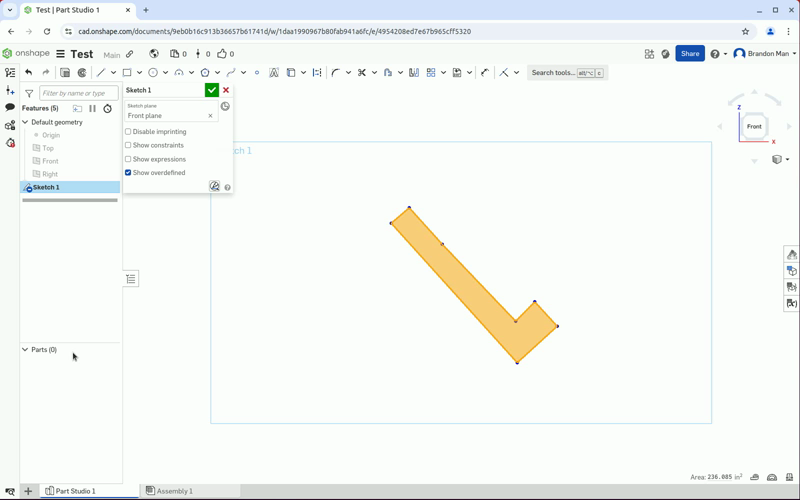
key(shift+e)
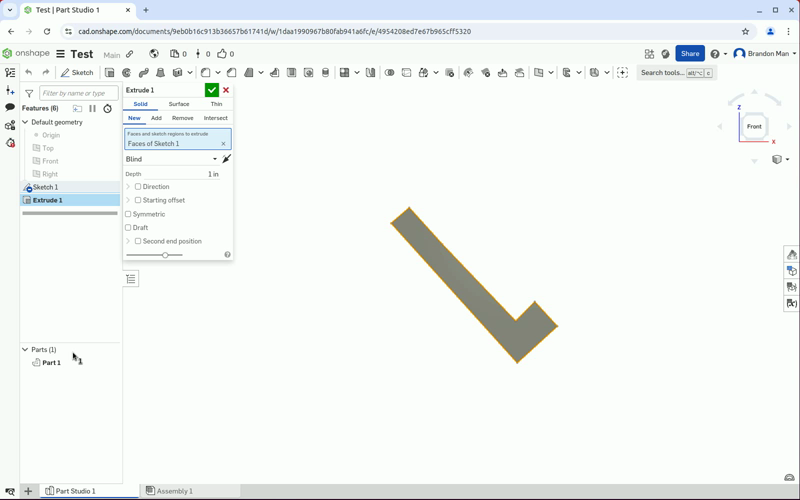
mouse_move(143, 106)
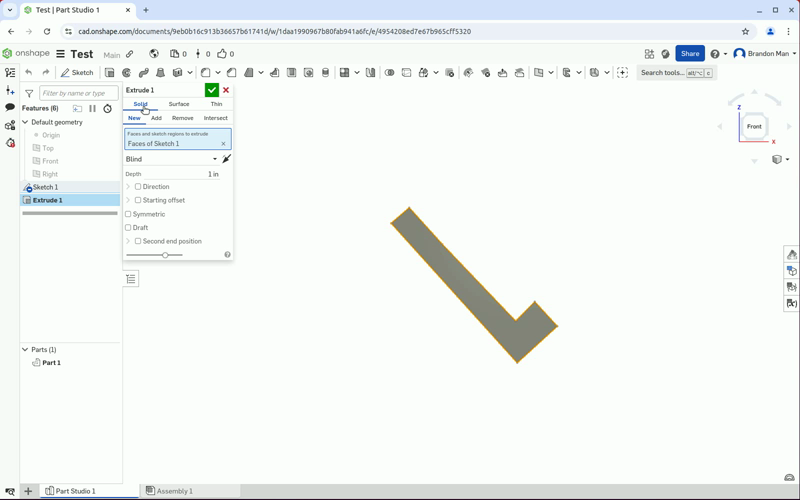
click(143, 106)
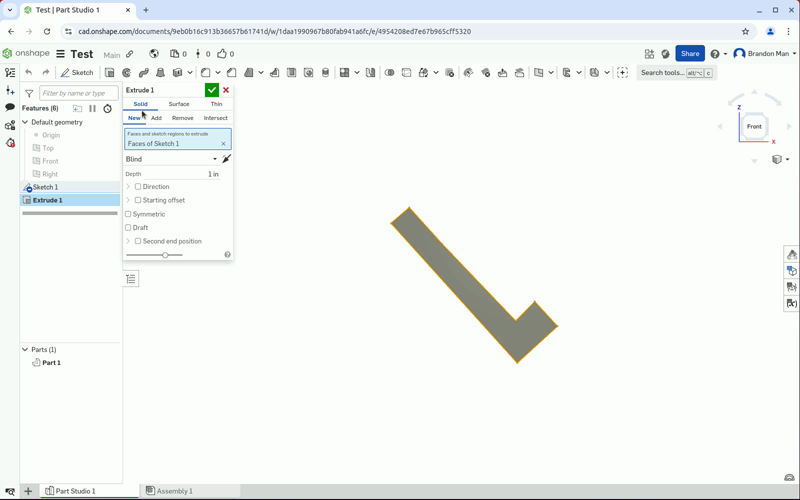
mouse_move(137, 120)
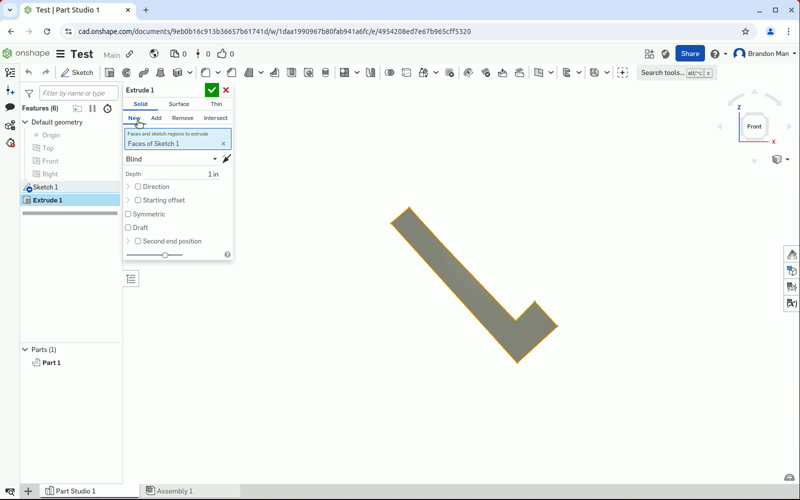
click(137, 120)
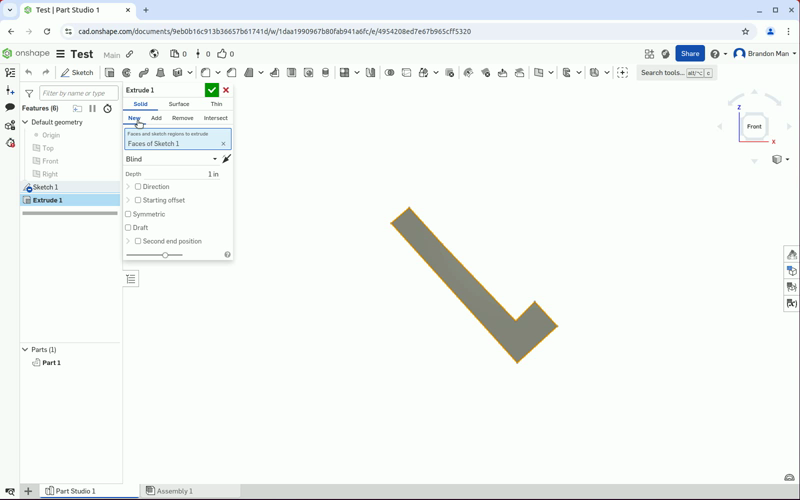
key(tab, 4)
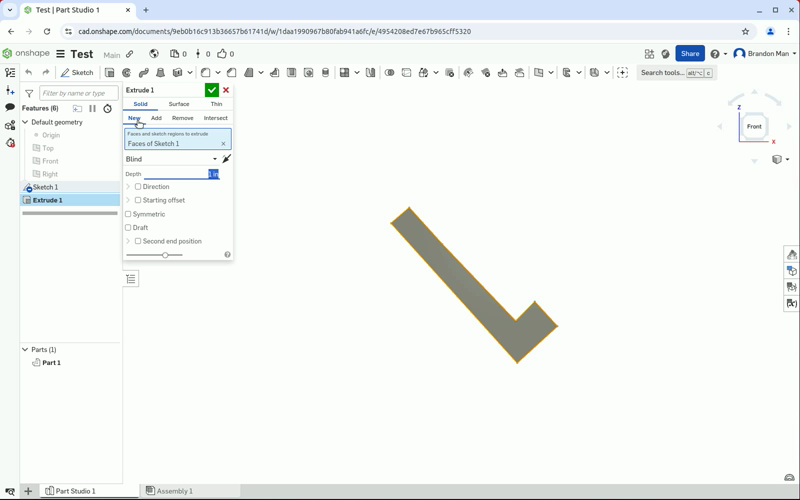
text(5.296)
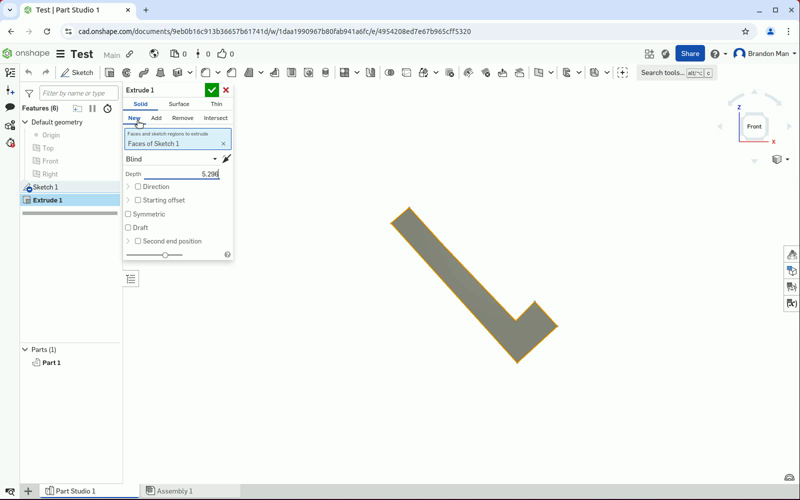
key(enter)
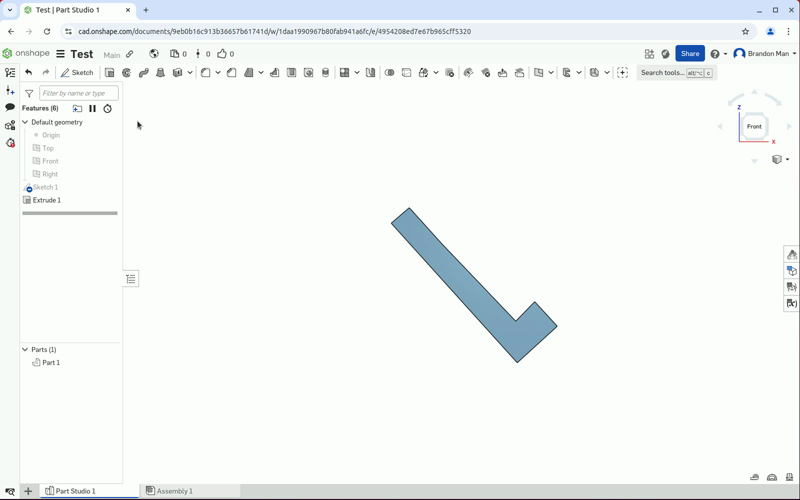
key(shift+h)
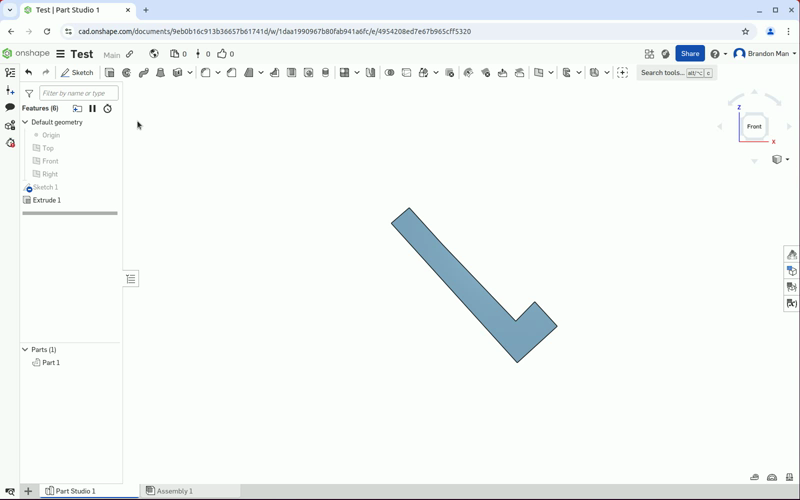
key(shift+h)
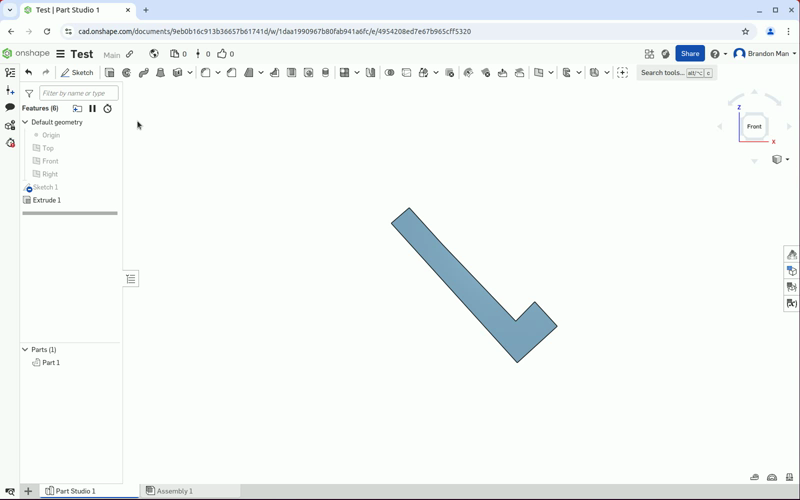
mouse_move(73, 189)
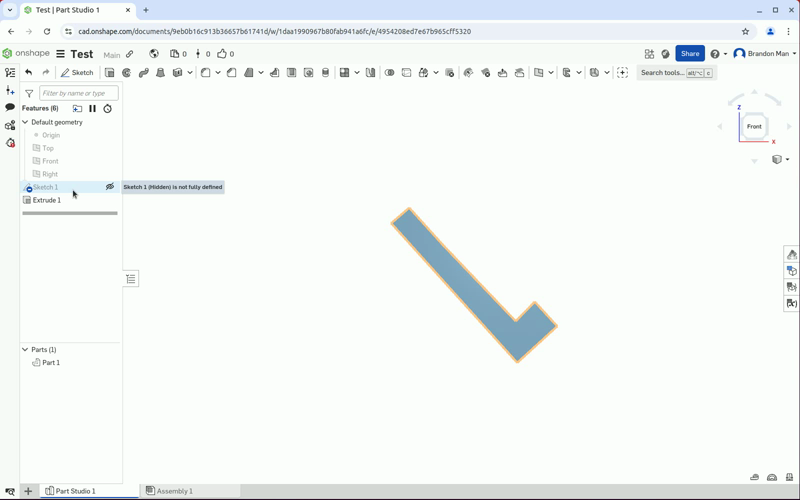
click(73, 189)
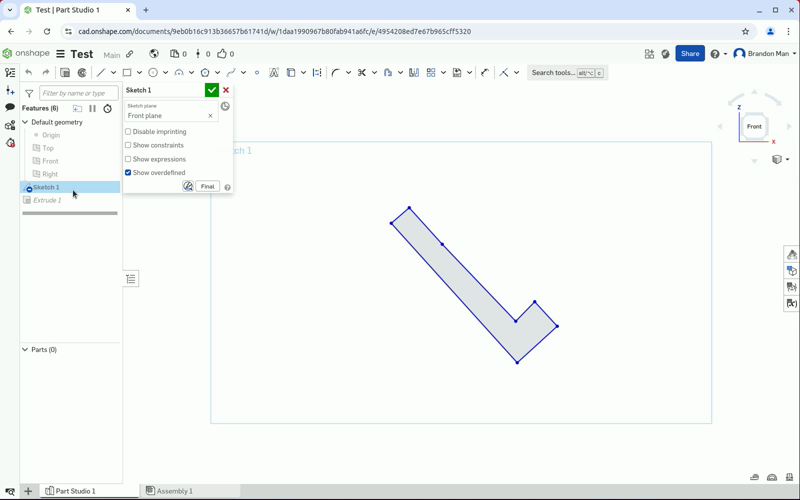
mouse_move(229, 92)
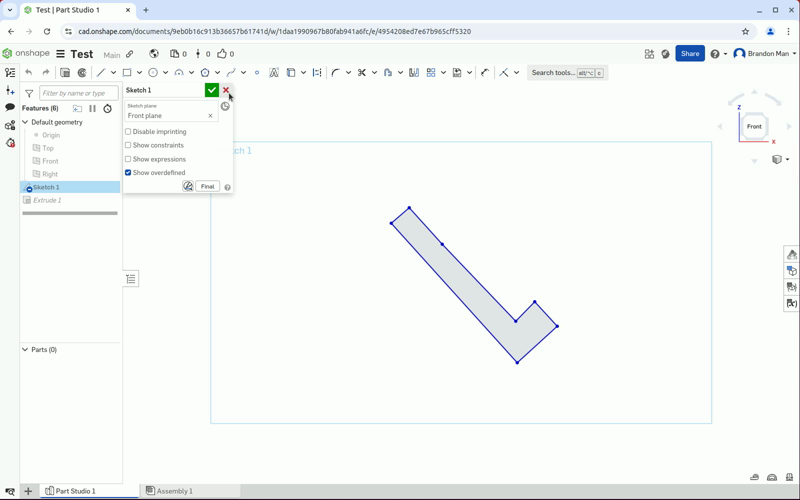
click(229, 92)
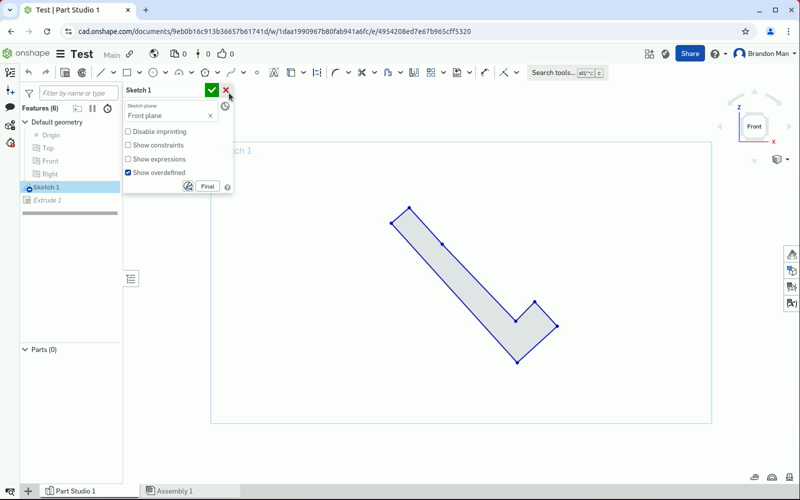
key(shift+s)
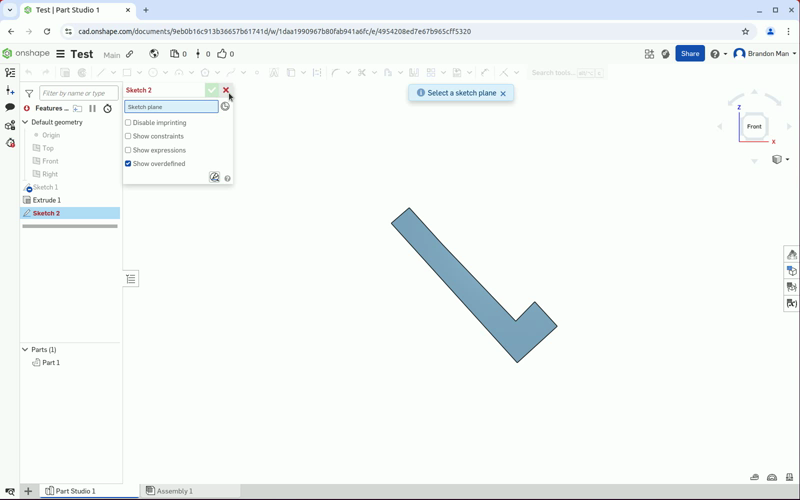
mouse_move(73, 163)
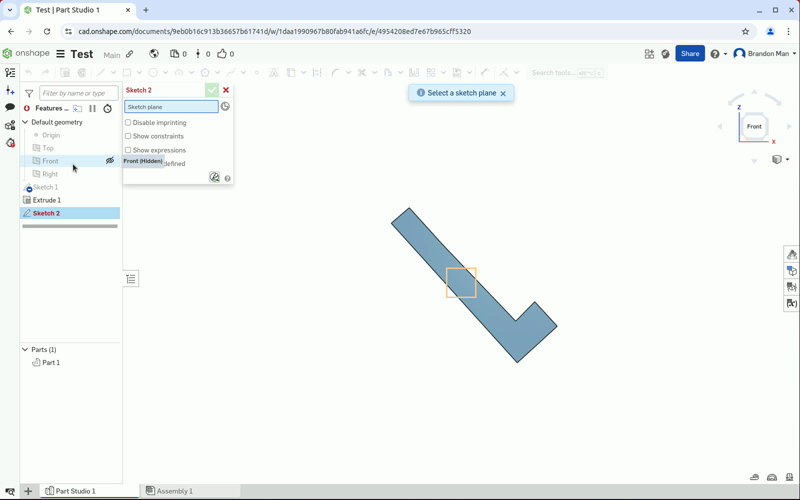
click(73, 163)
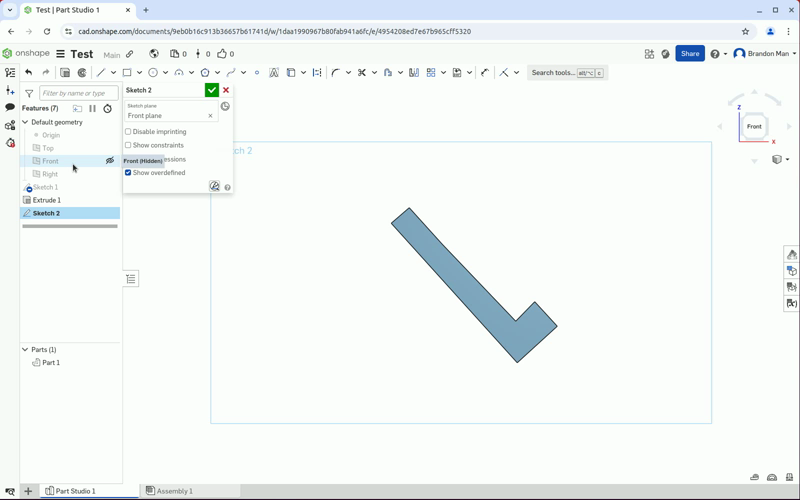
mouse_move(73, 352)
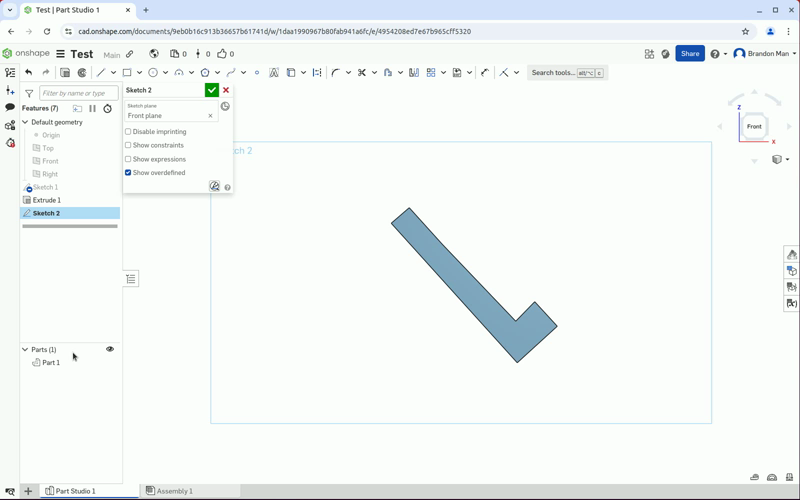
key(y)
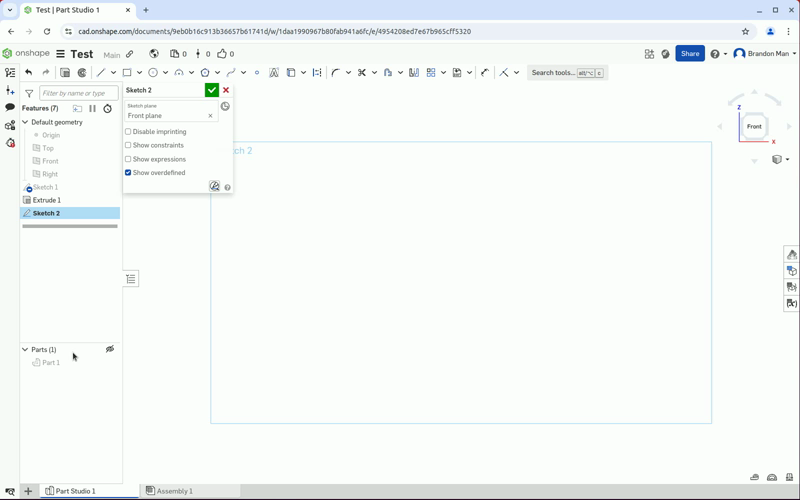
key(l)
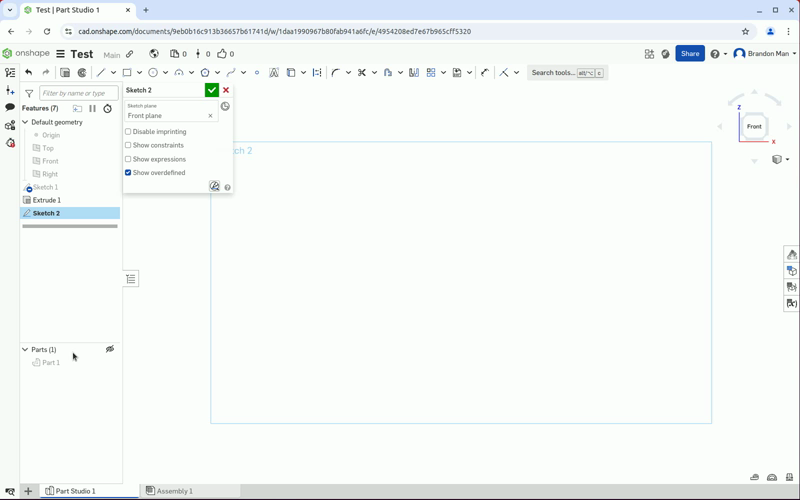
key_down(shift)
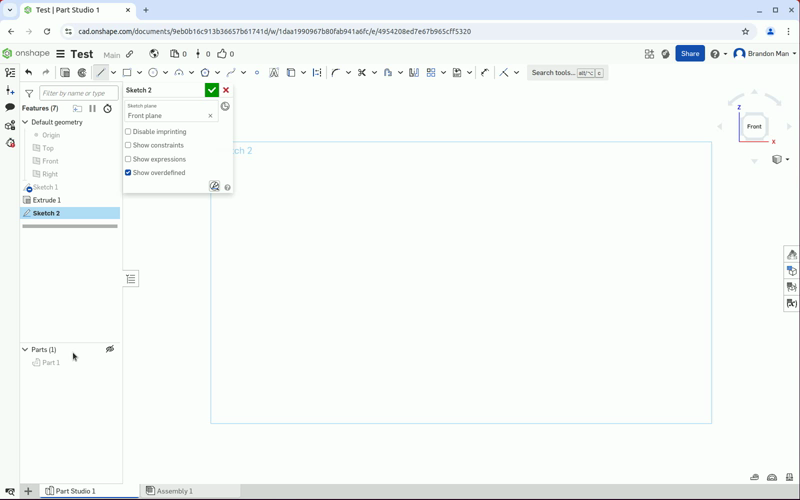
mouse_move(348, 320)
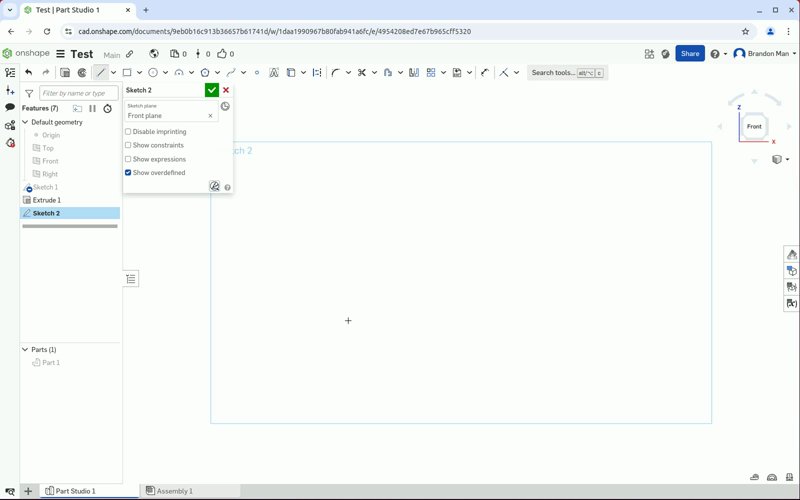
click(348, 320)
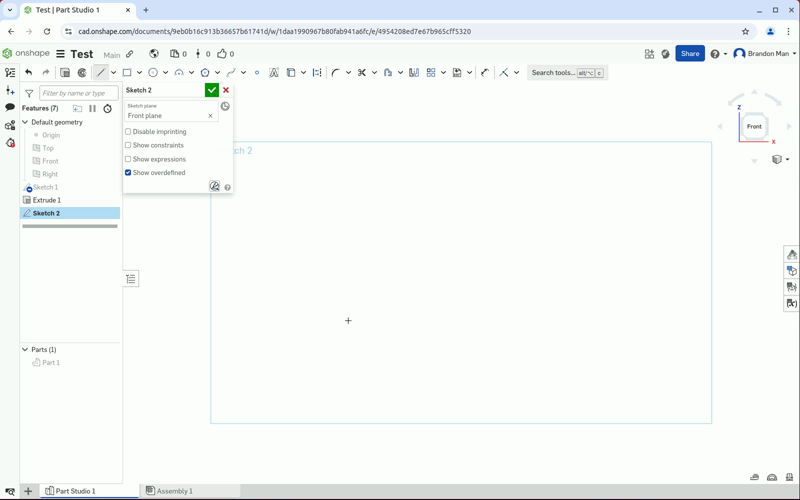
key_up(shift)
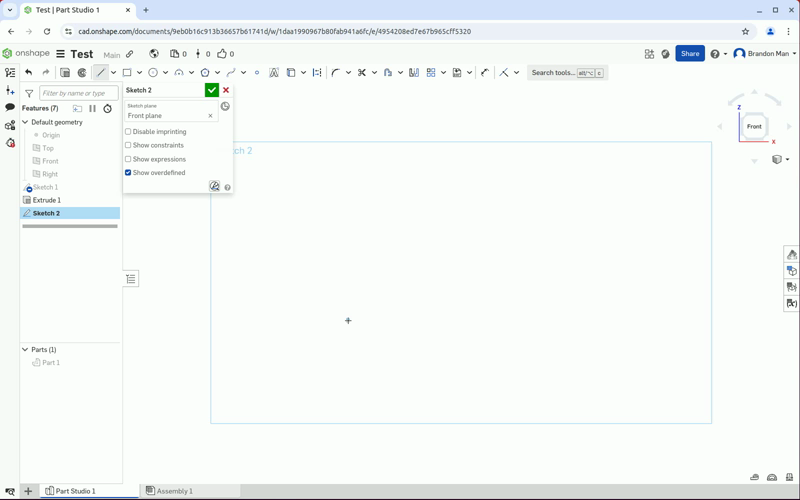
key_down(shift)
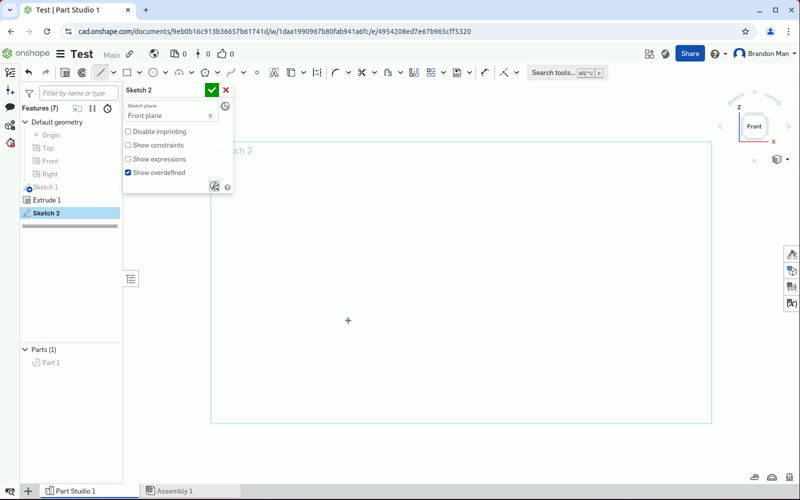
mouse_move(396, 368)
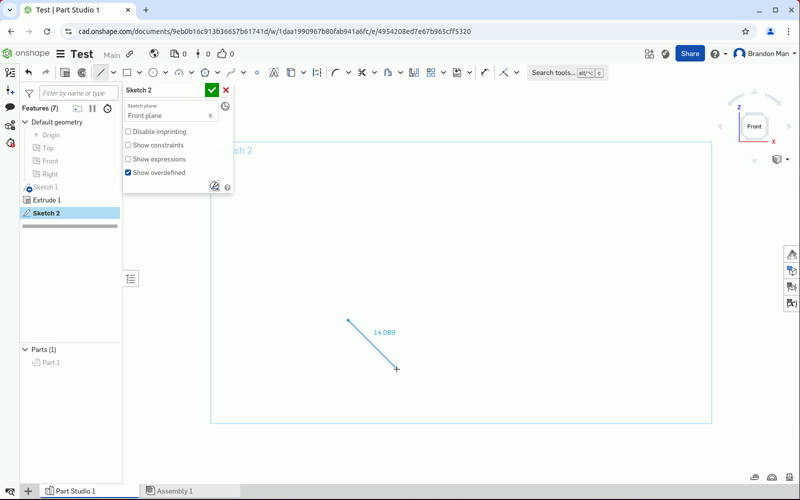
click(396, 368)
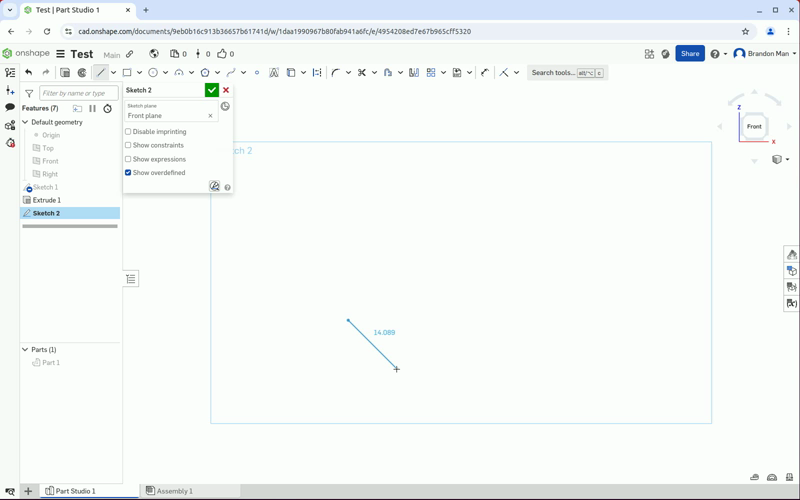
key_up(shift)
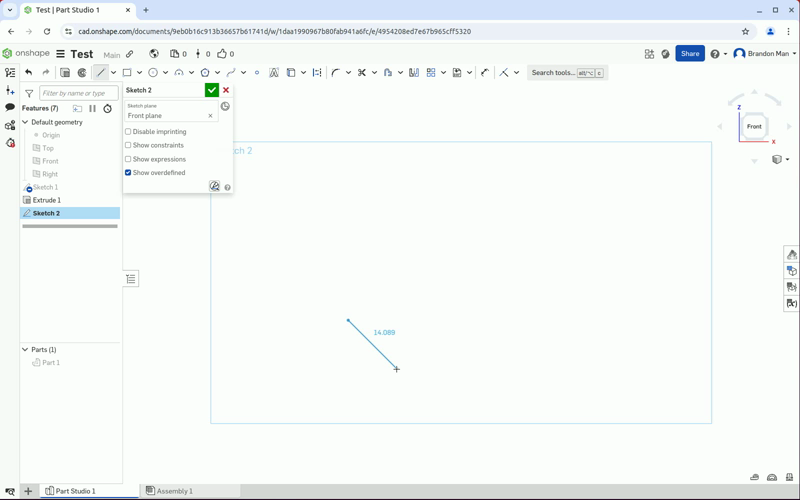
key_down(shift)
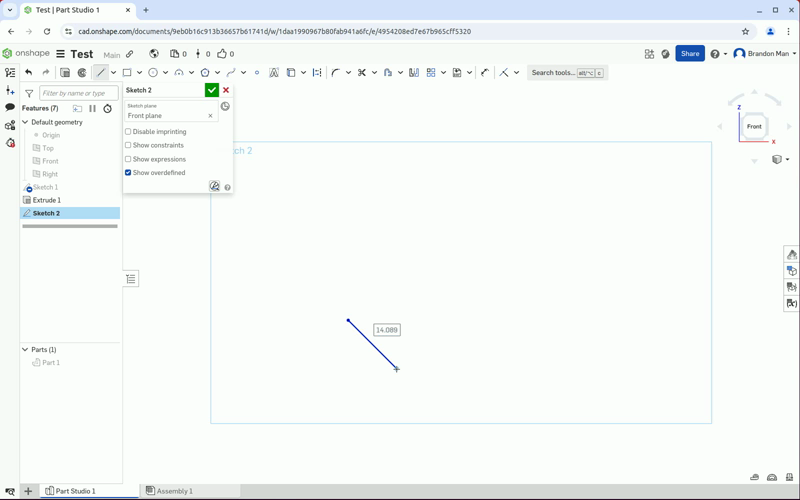
mouse_move(442, 323)
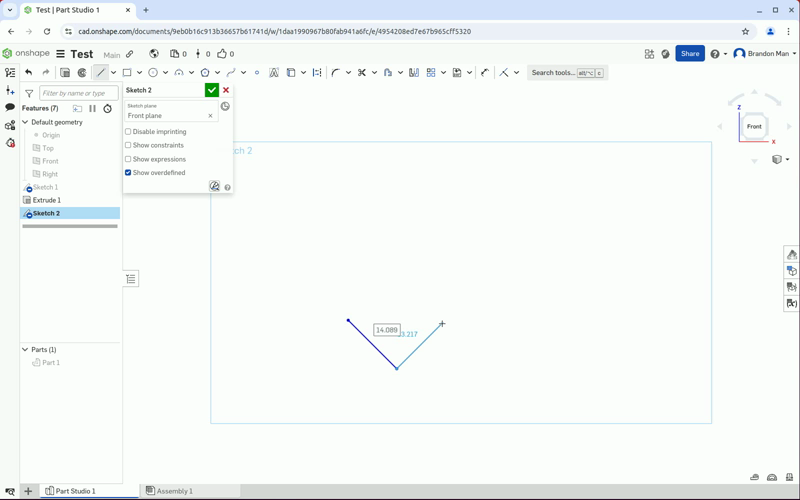
click(442, 323)
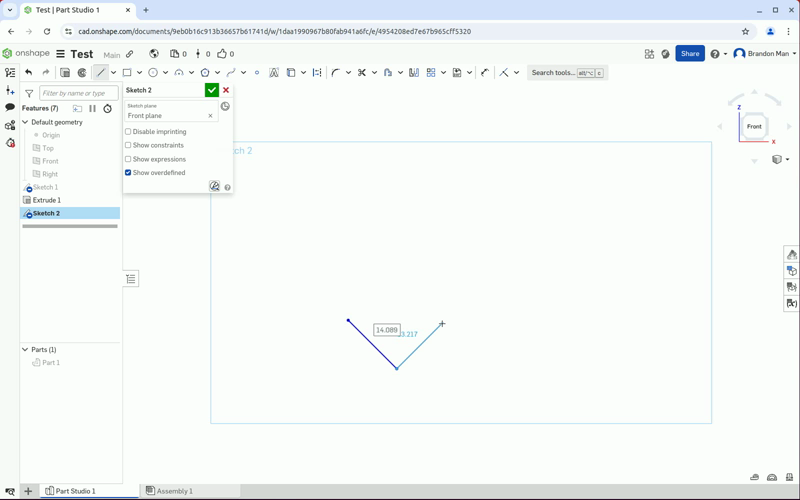
key_up(shift)
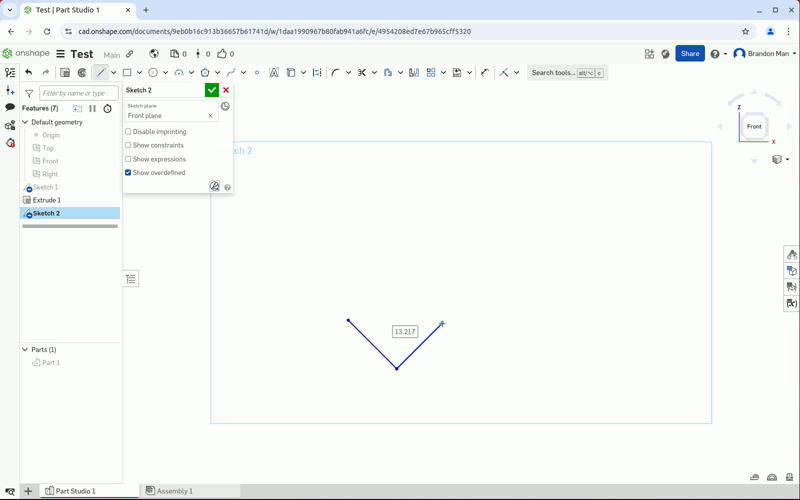
key(esc)
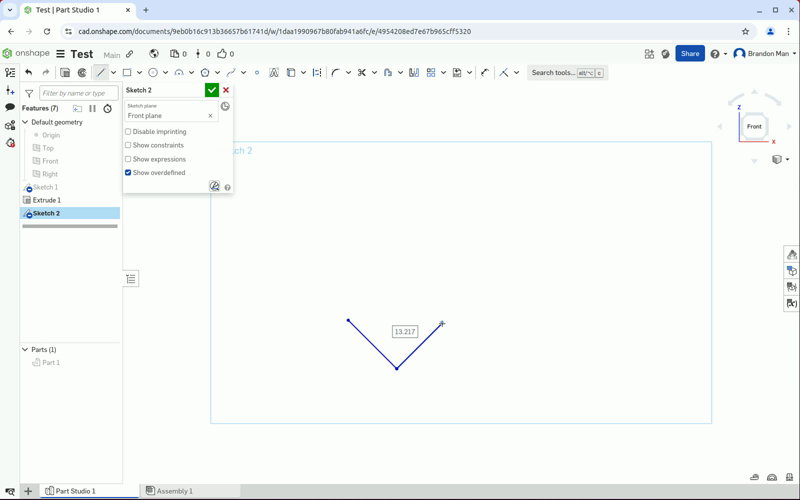
key(a)
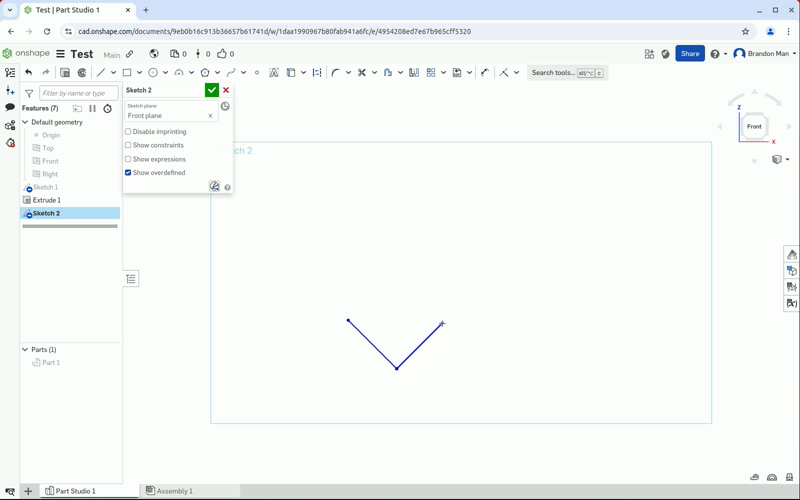
mouse_move(442, 323)
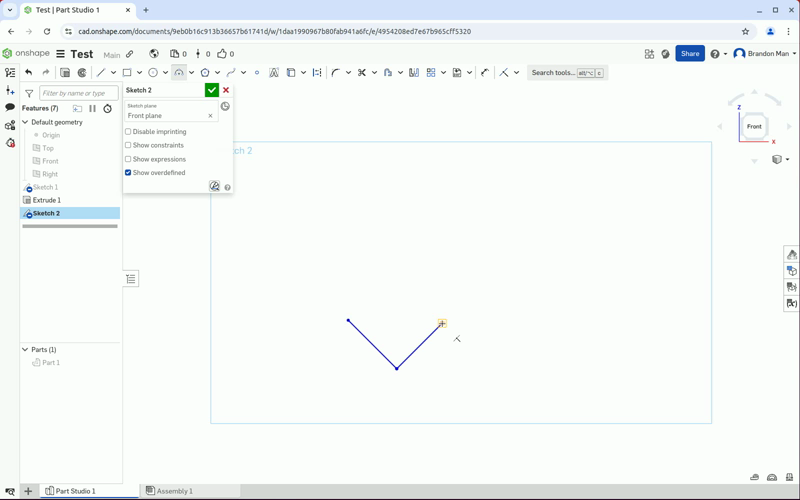
click(442, 323)
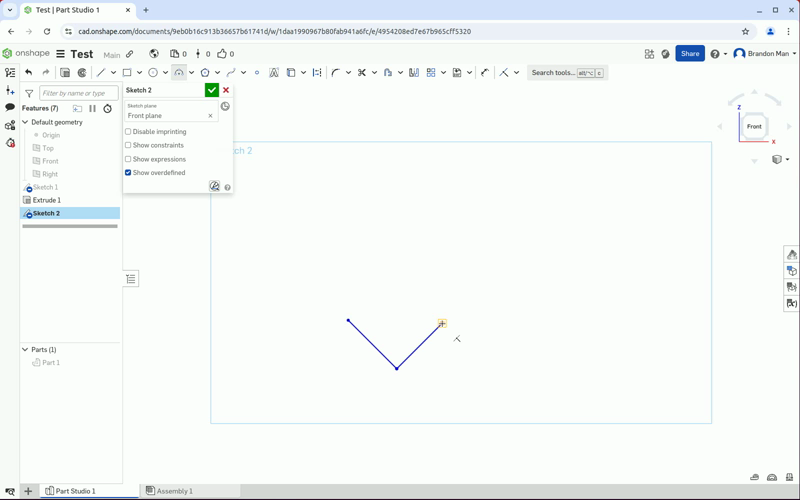
key_down(shift)
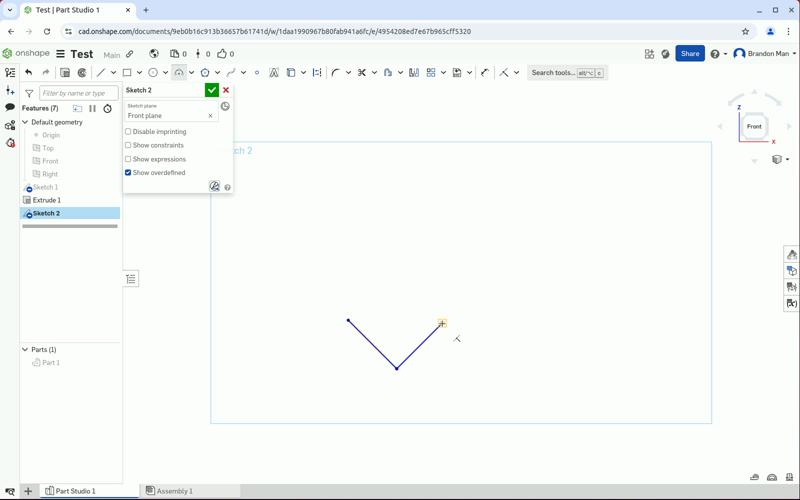
mouse_move(419, 298)
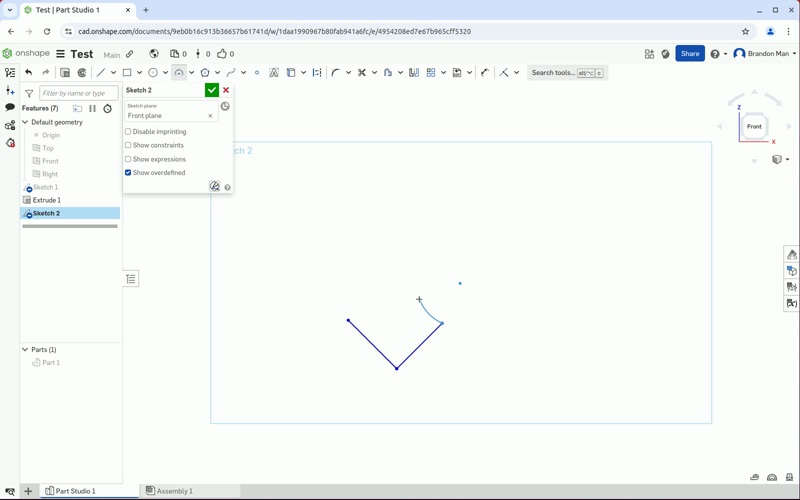
click(419, 298)
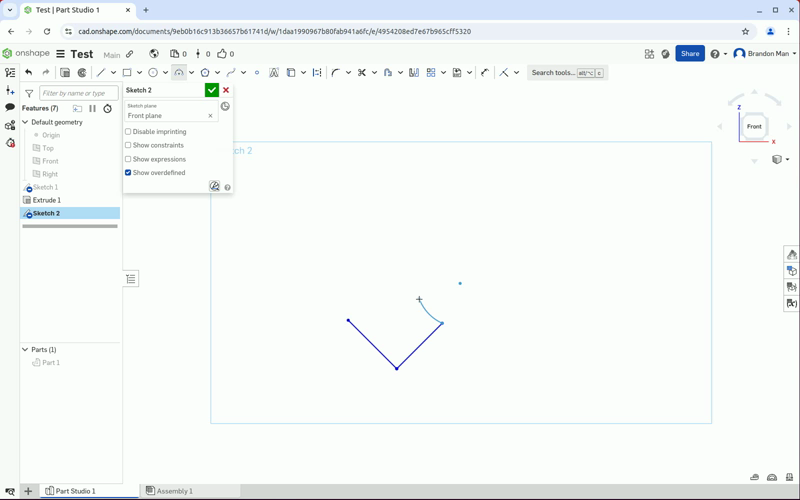
mouse_move(428, 313)
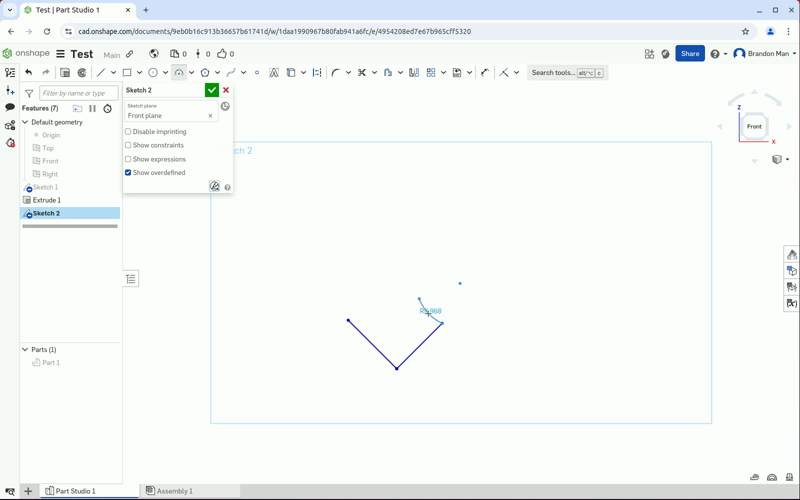
click(428, 313)
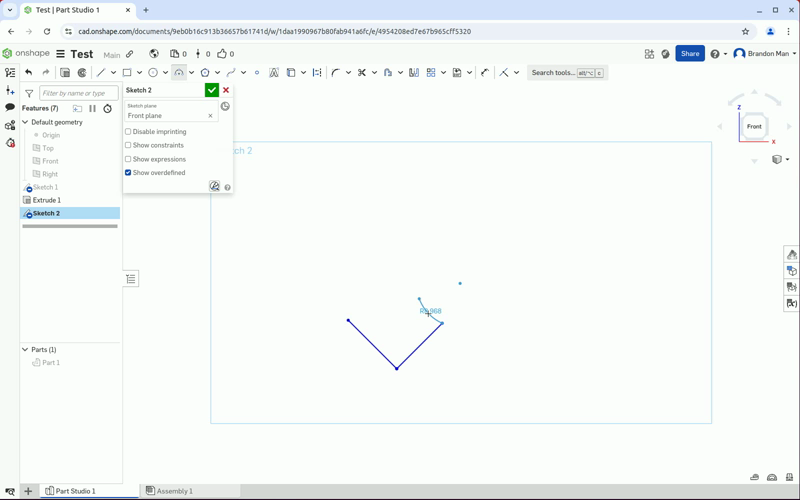
key_up(shift)
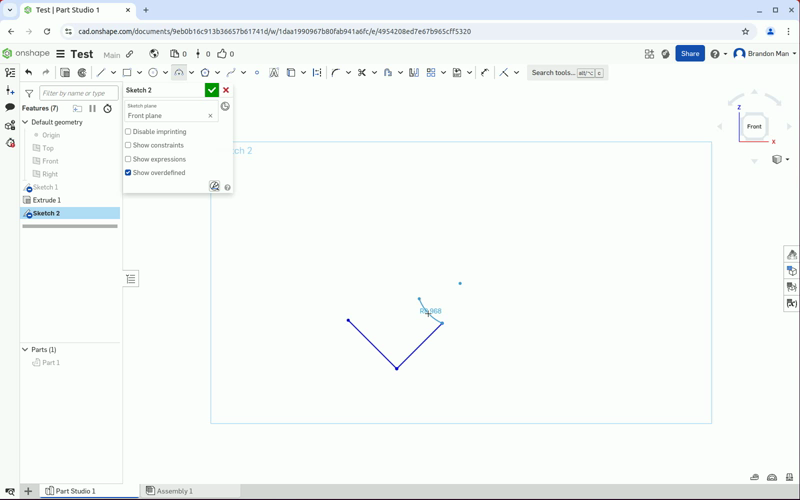
key(esc)
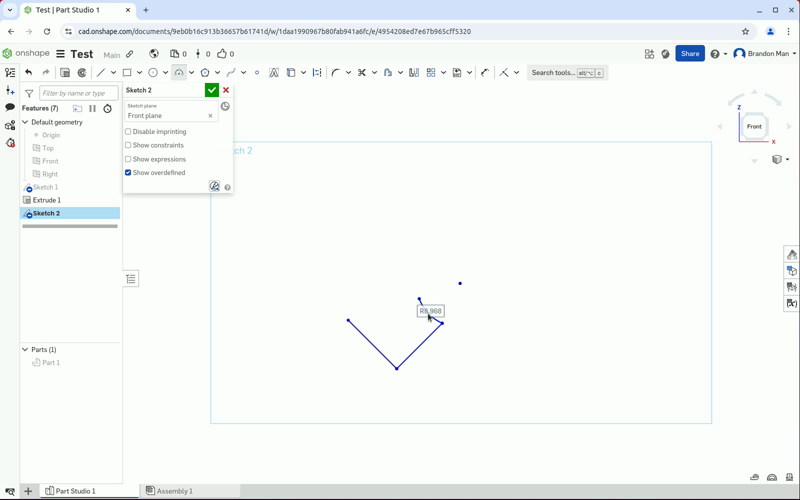
key(l)
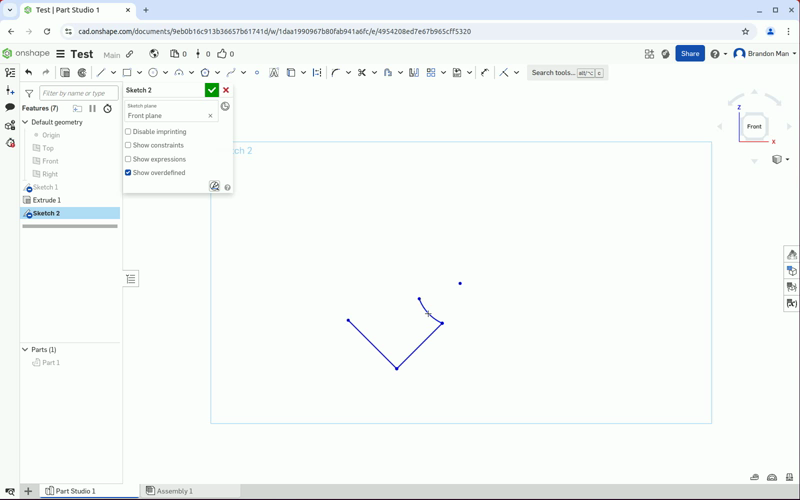
mouse_move(419, 298)
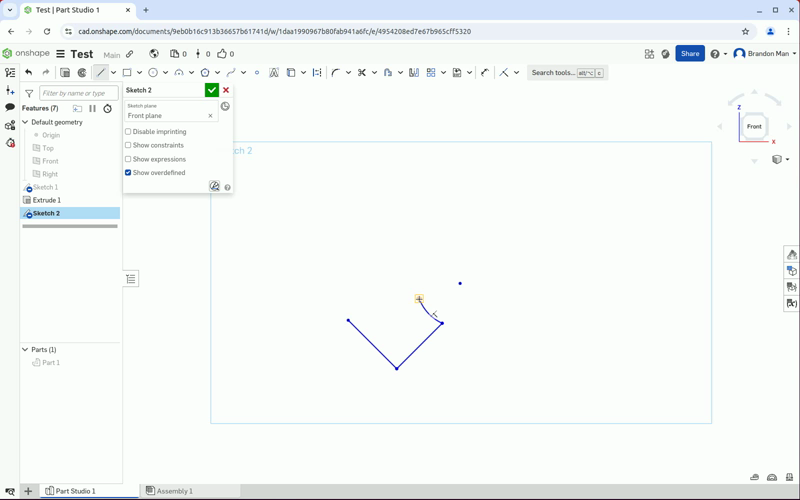
click(419, 298)
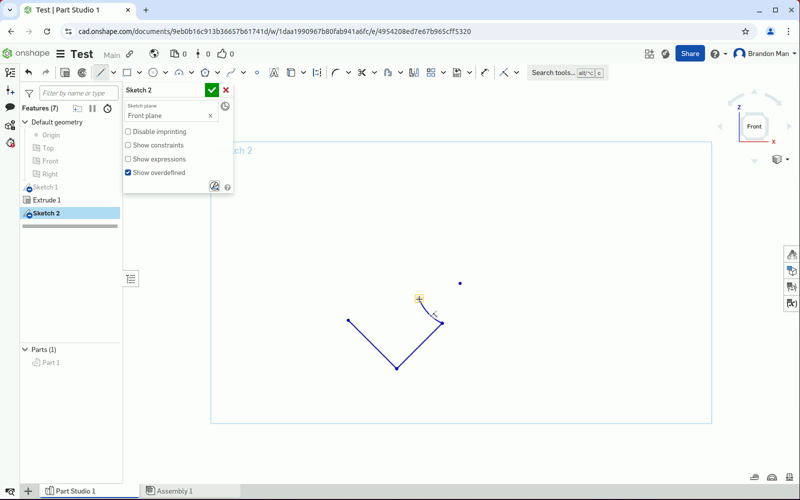
key_down(shift)
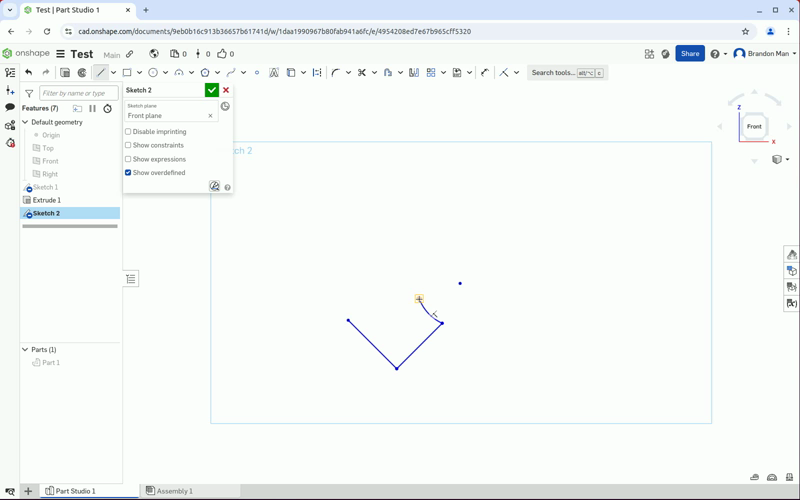
mouse_move(449, 298)
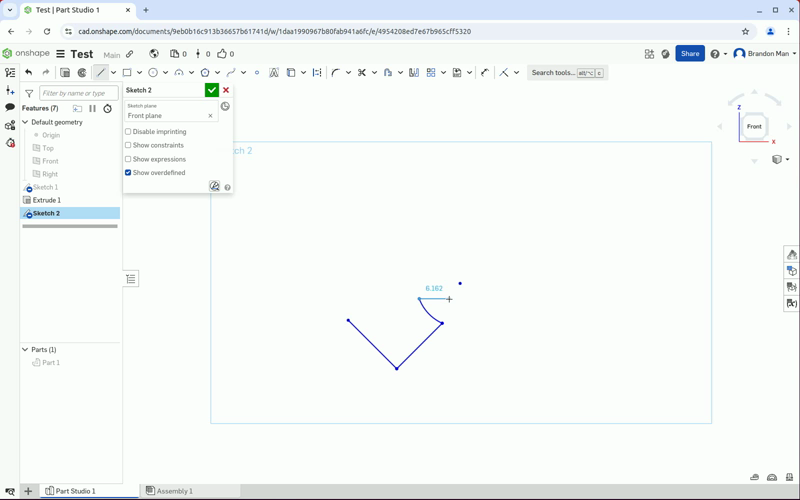
mouse_move(396, 320)
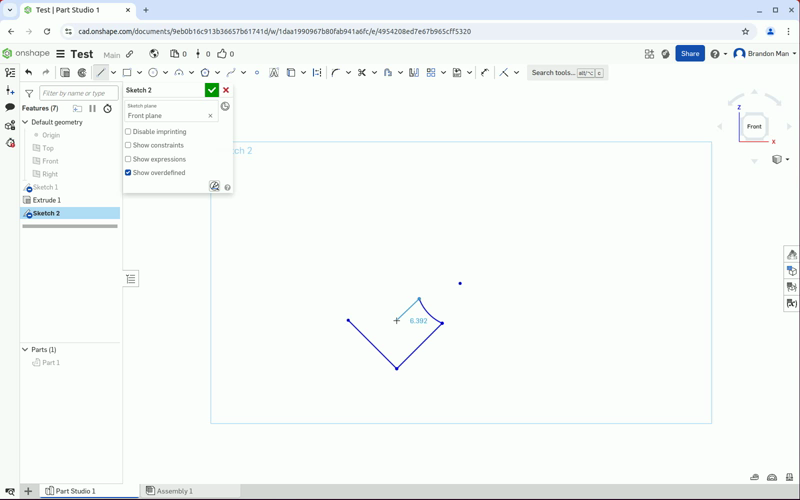
click(396, 320)
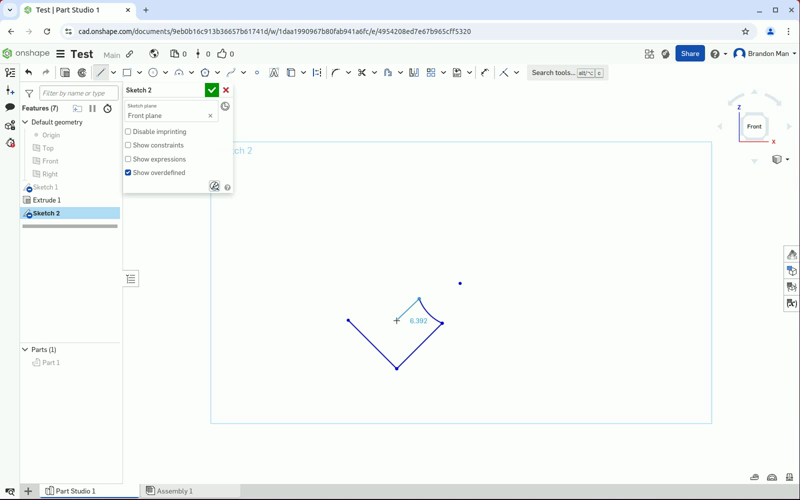
key_up(shift)
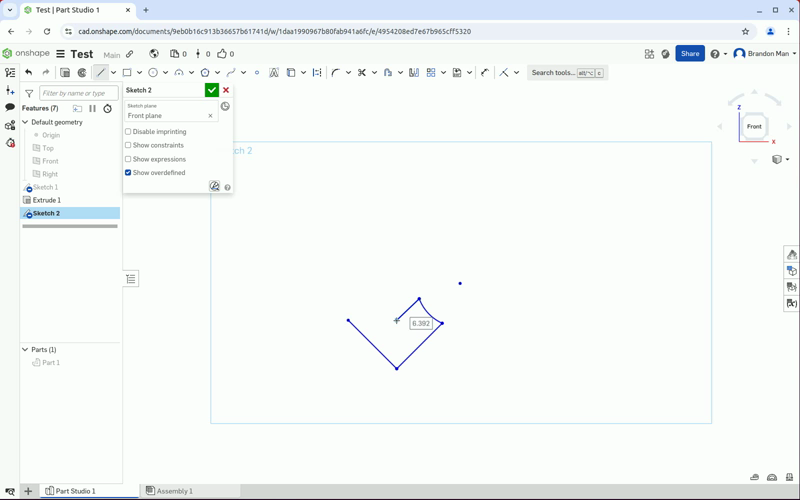
key_down(shift)
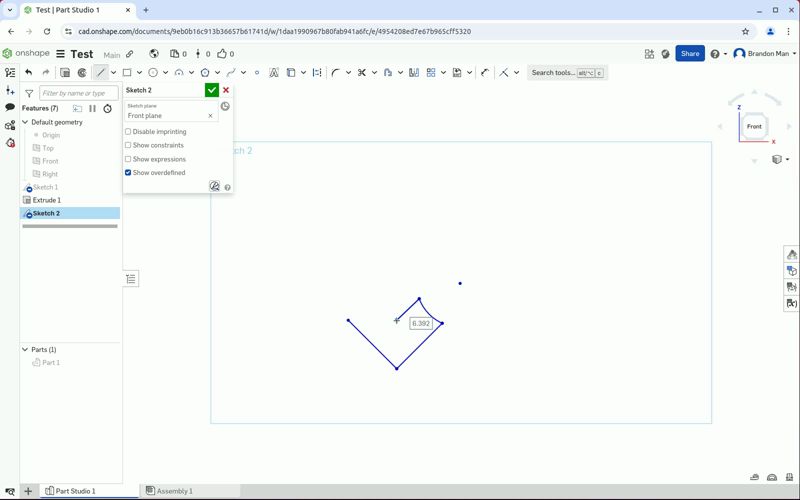
mouse_move(426, 320)
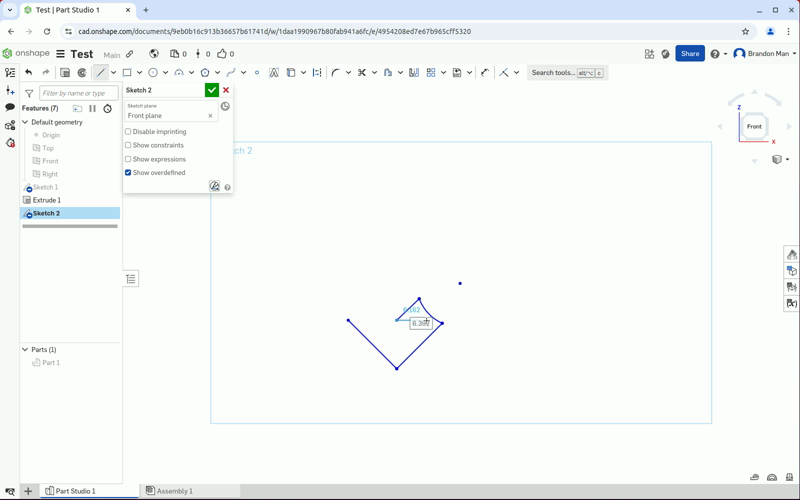
mouse_move(372, 296)
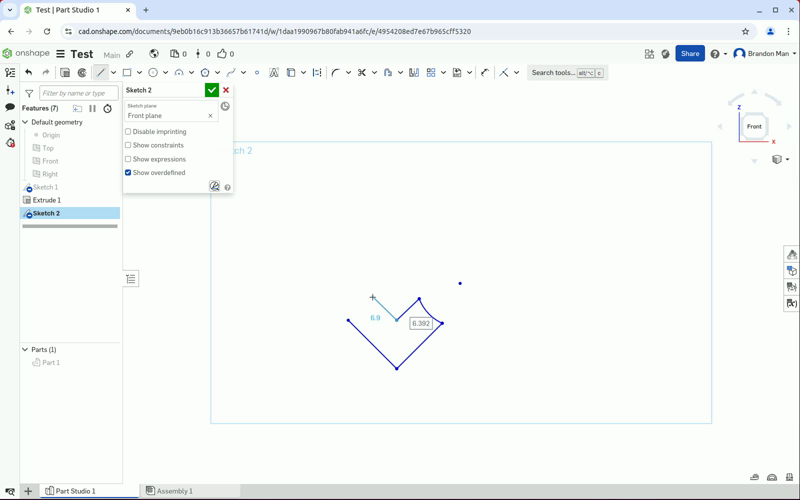
click(372, 296)
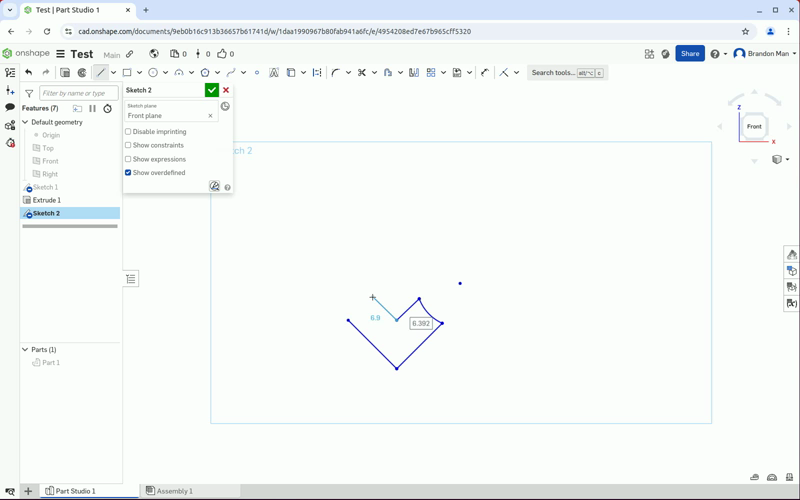
key_up(shift)
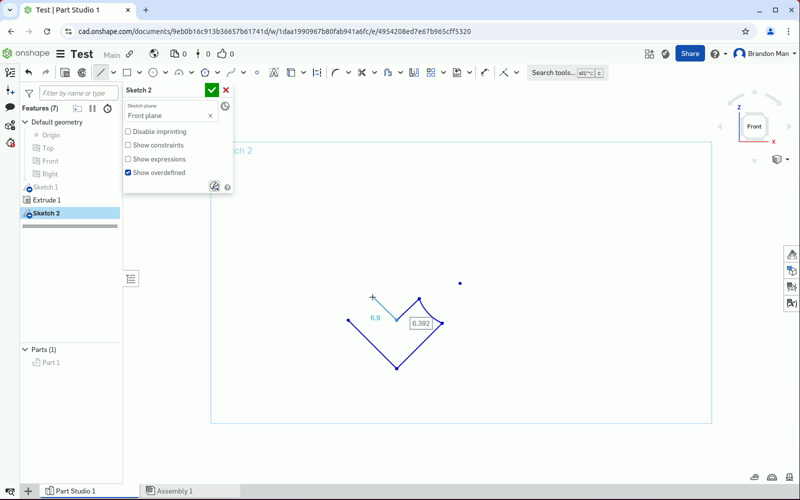
mouse_move(402, 296)
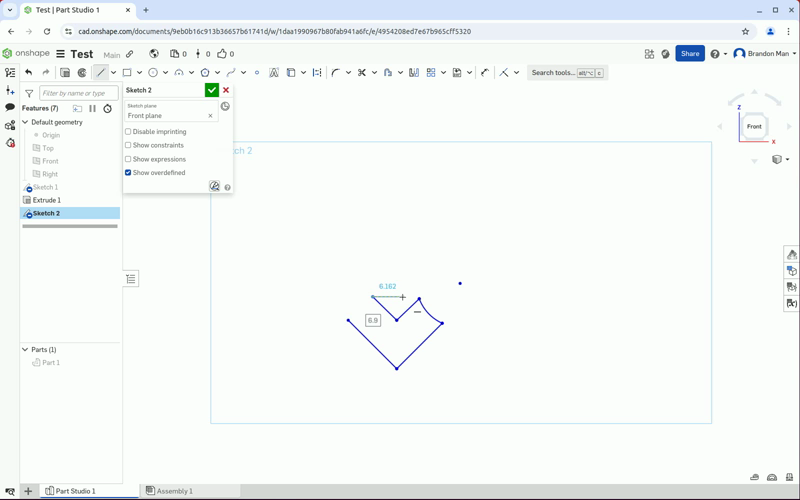
key_down(shift)
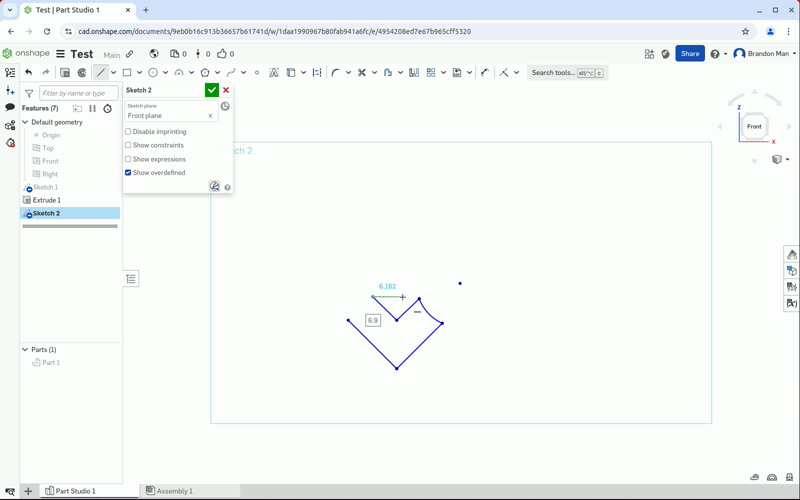
mouse_move(348, 320)
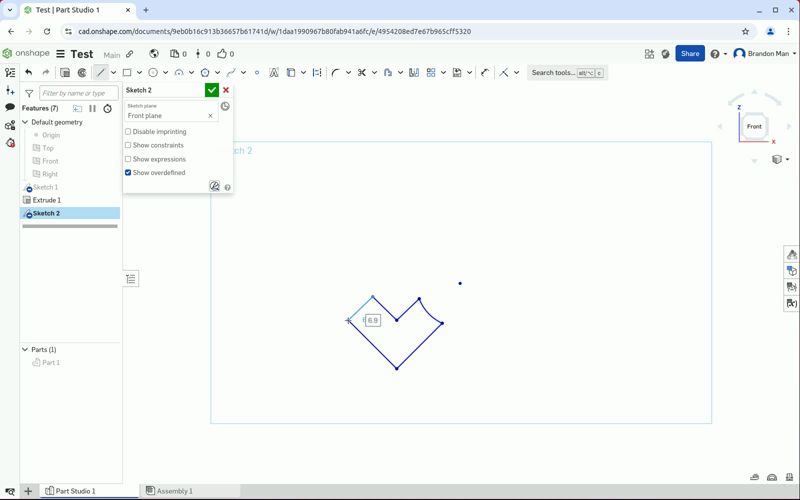
key_up(shift)
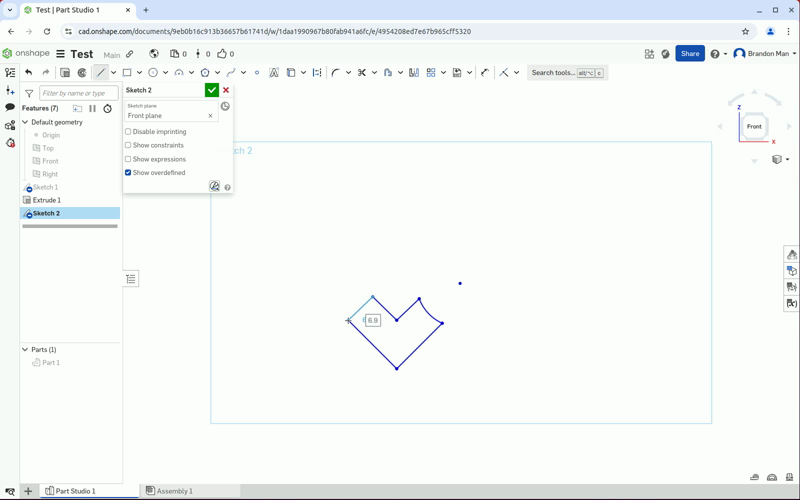
click(348, 320)
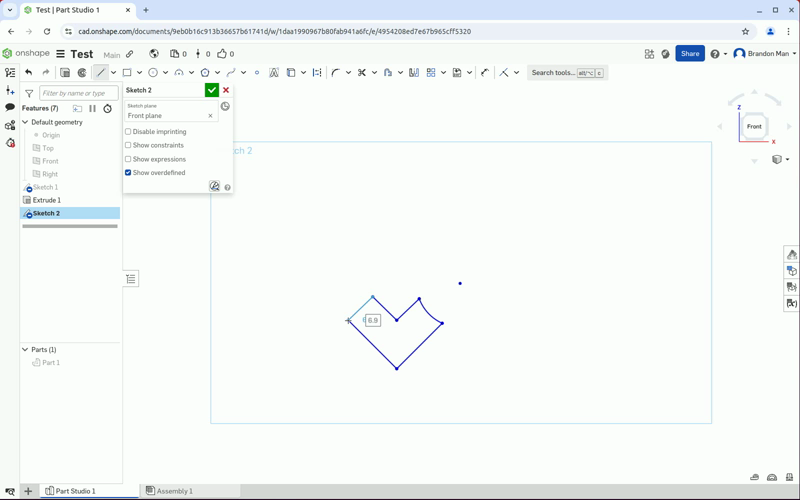
key(esc)
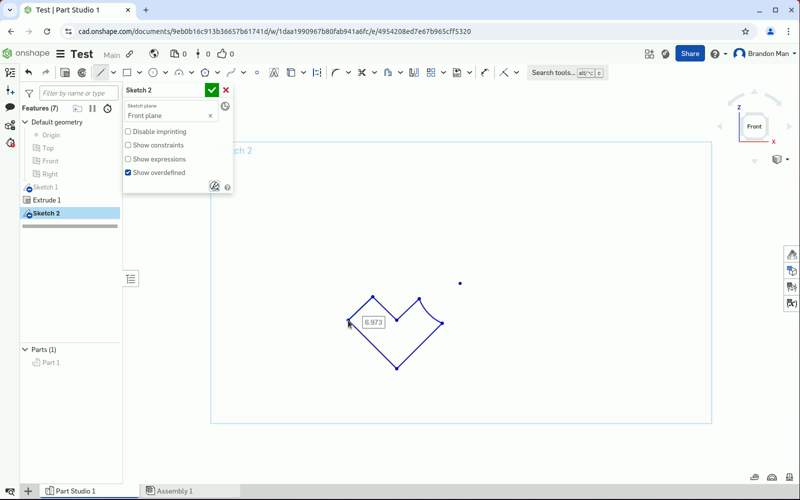
mouse_move(401, 348)
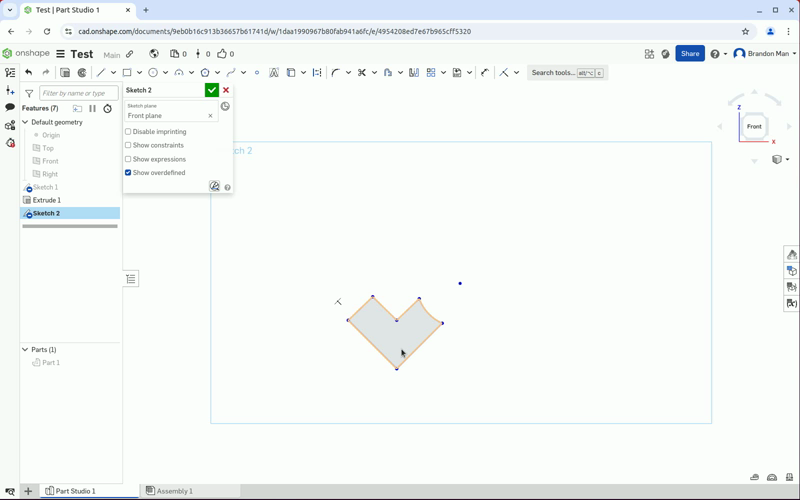
click(401, 348)
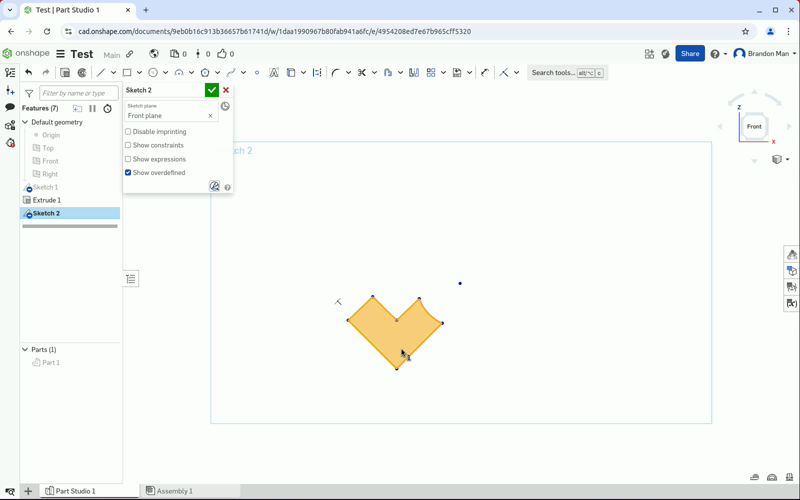
mouse_move(73, 352)
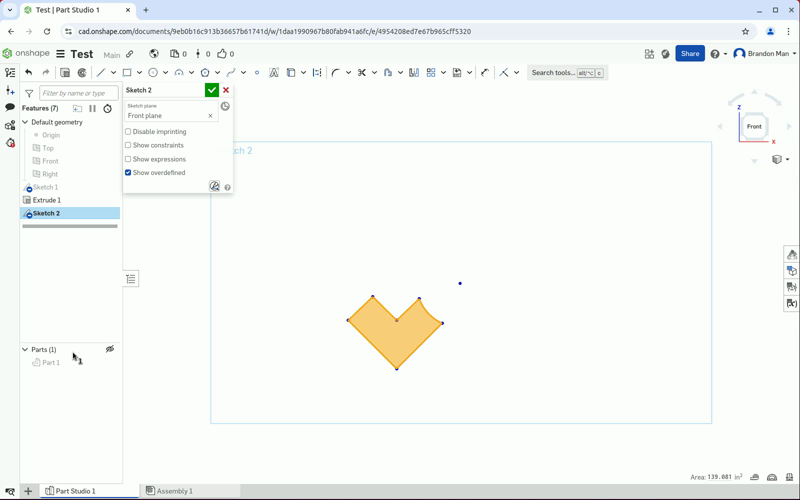
key(shift+y)
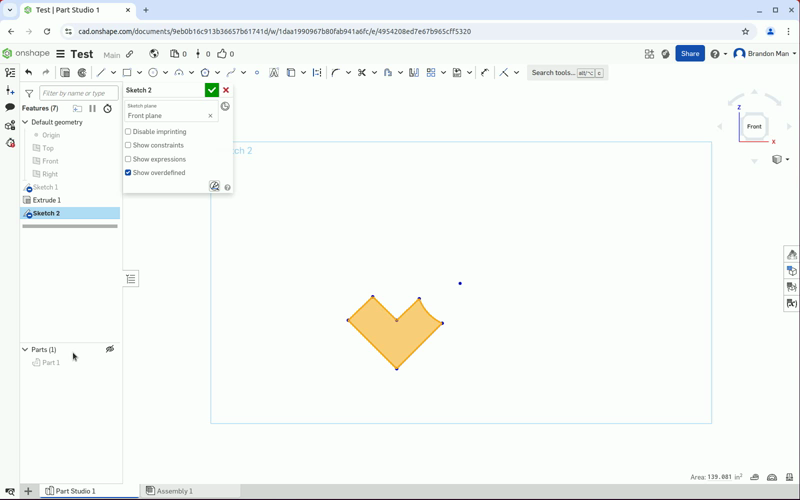
key(shift+e)
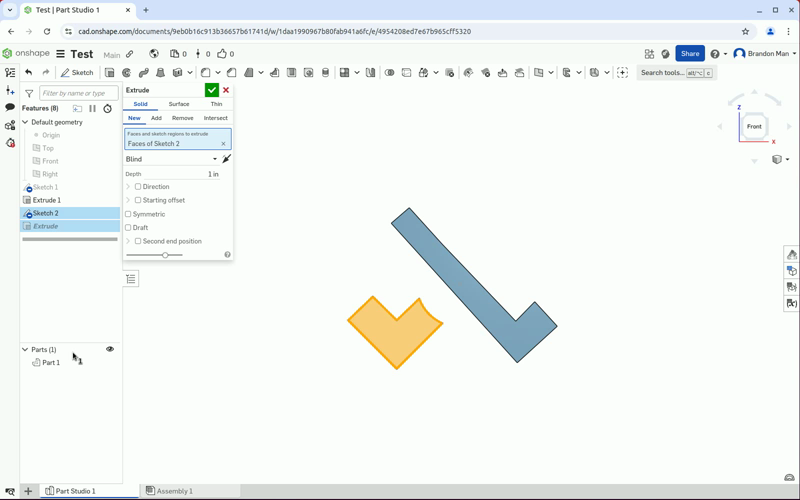
mouse_move(143, 106)
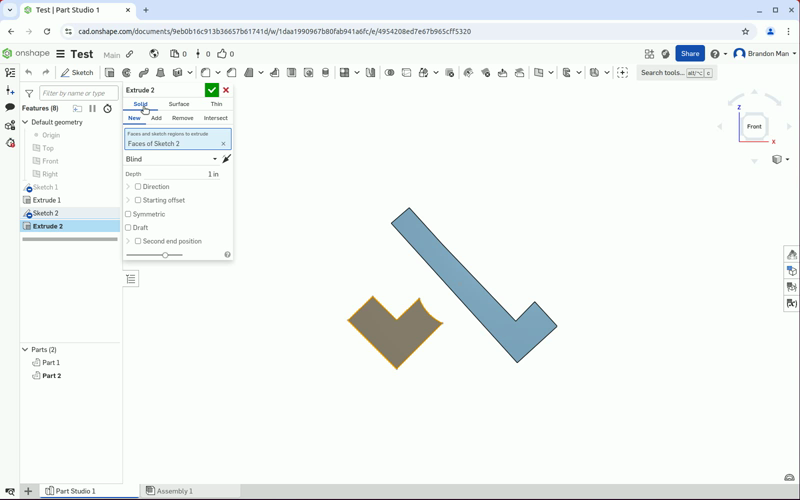
click(143, 106)
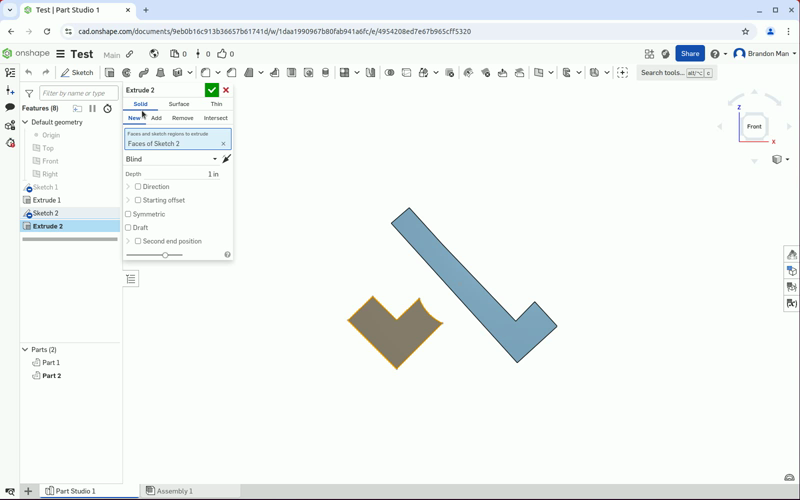
mouse_move(137, 120)
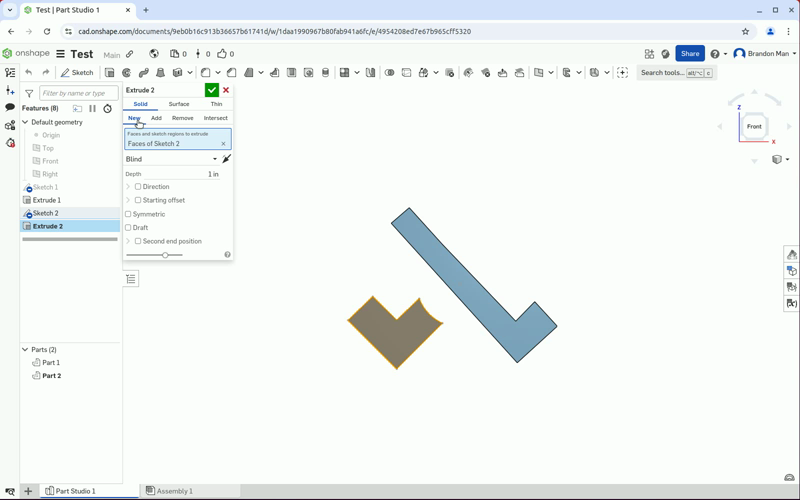
click(137, 120)
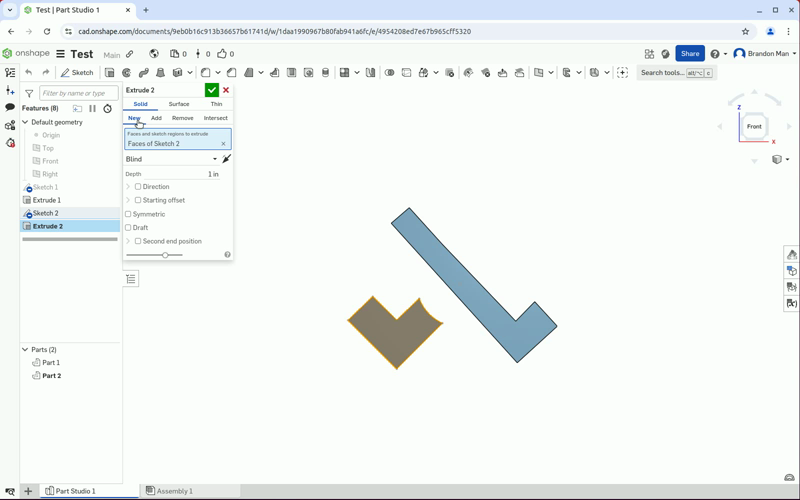
key(tab, 4)
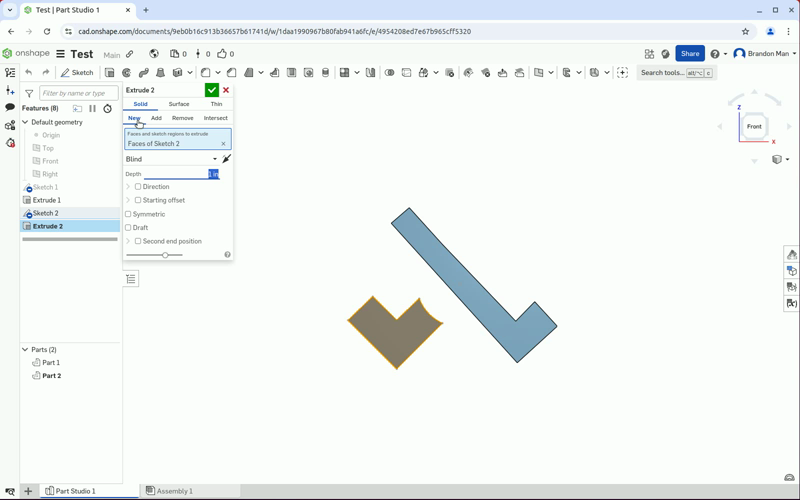
text(5.296)
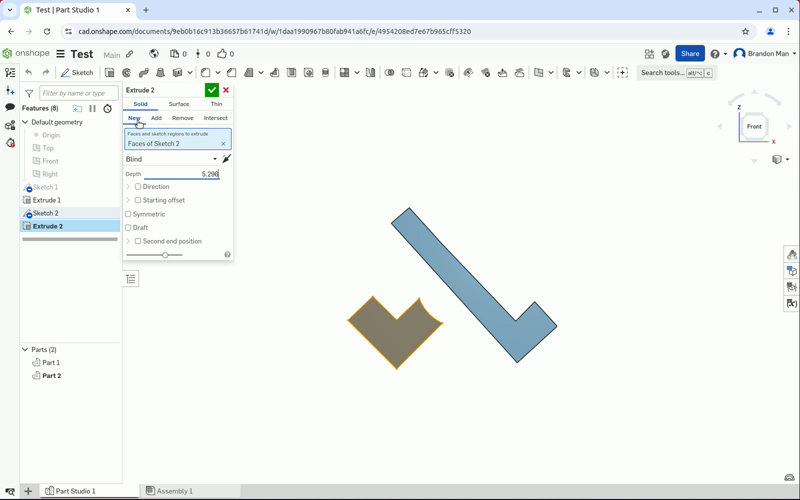
key(enter)
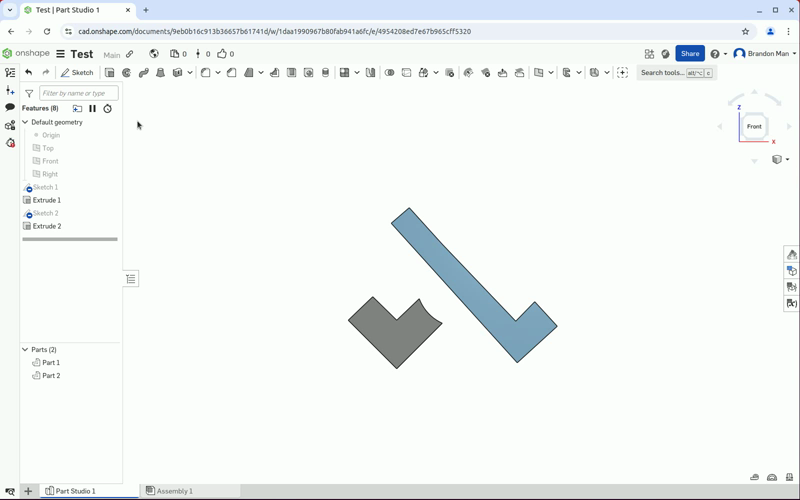
key(shift+h)
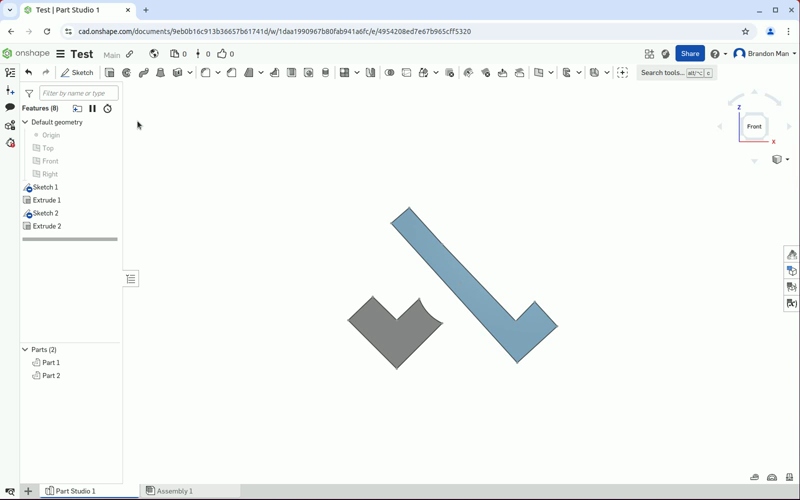
key(shift+h)
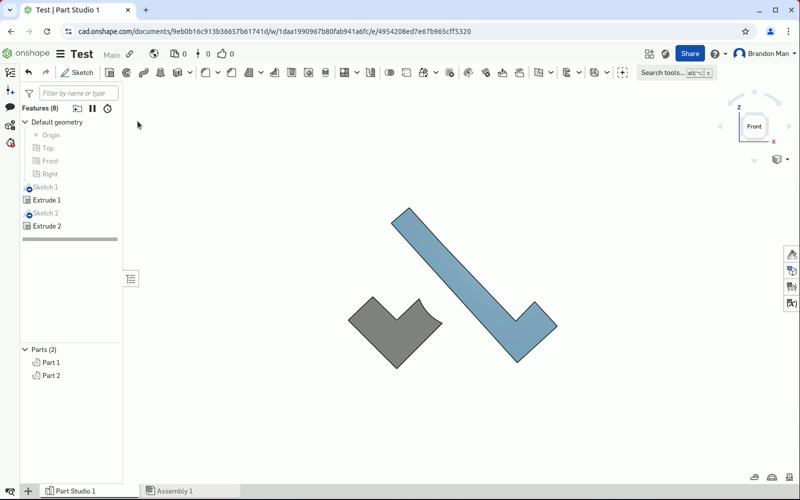
mouse_move(73, 189)
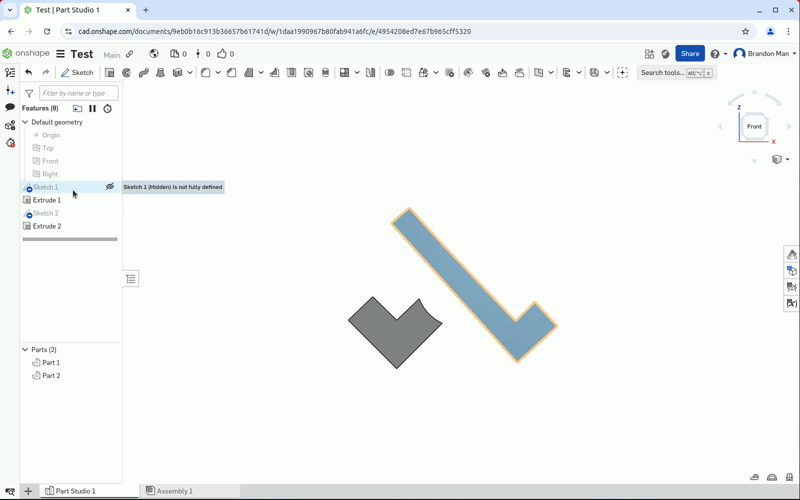
click(73, 189)
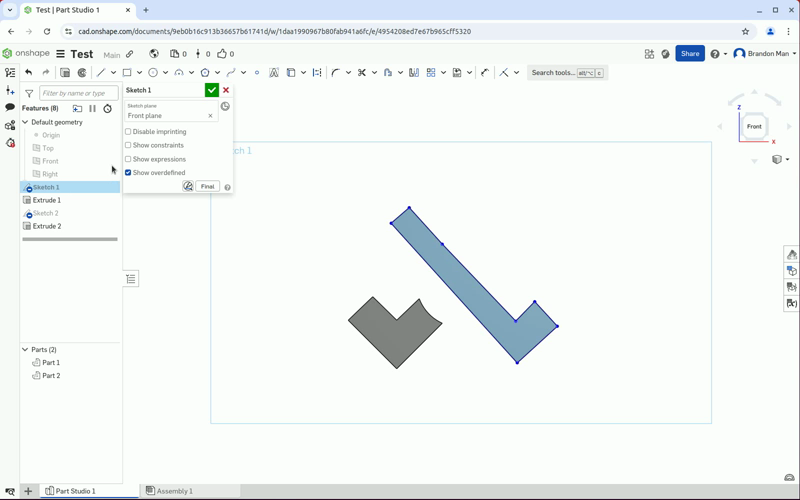
mouse_move(229, 92)
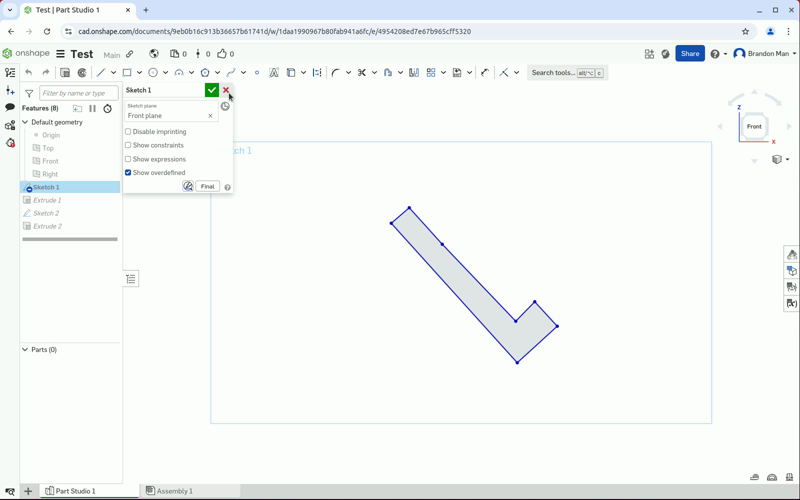
click(229, 92)
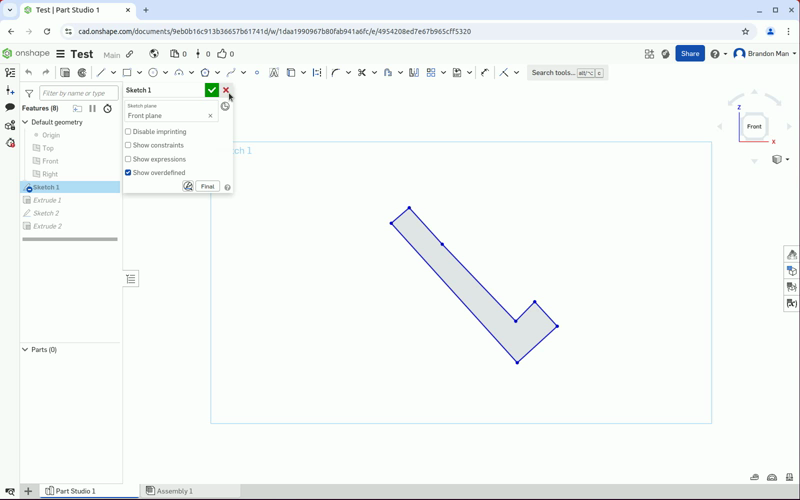
key(shift+s)
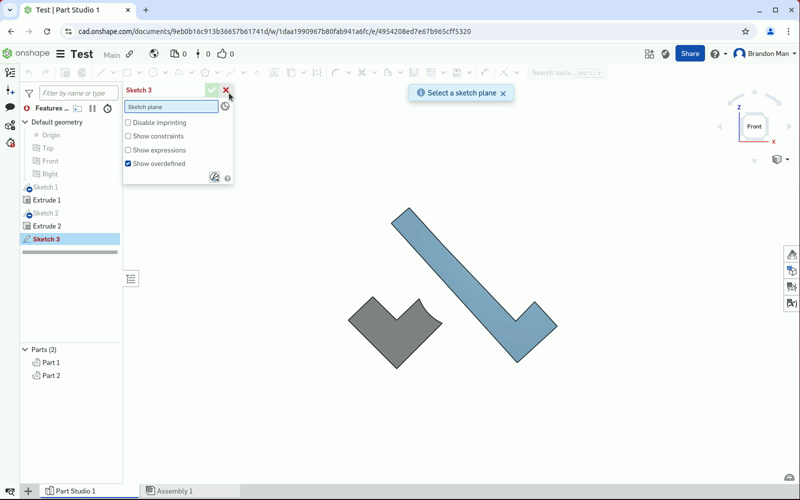
mouse_move(73, 163)
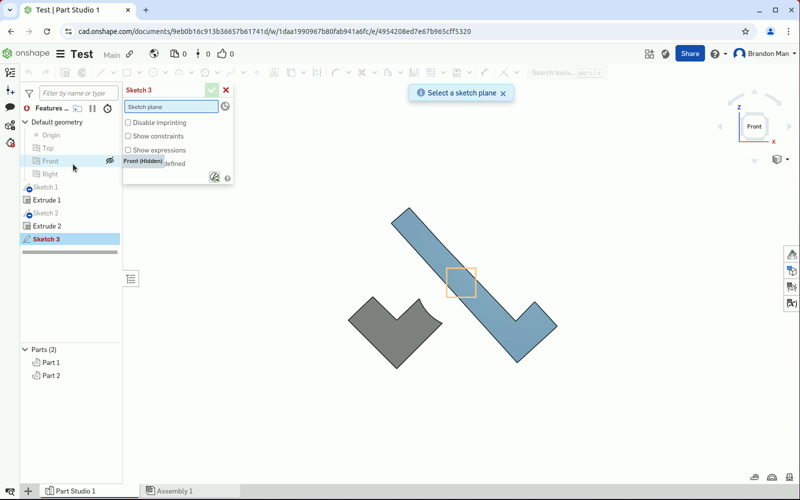
click(73, 163)
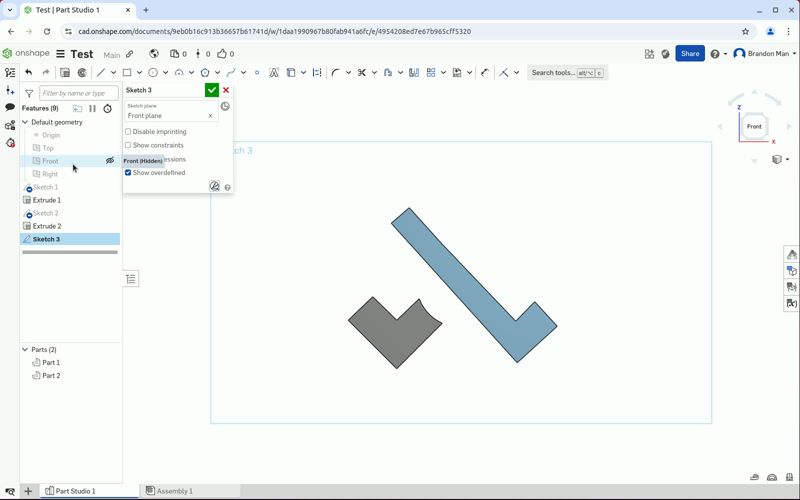
mouse_move(73, 352)
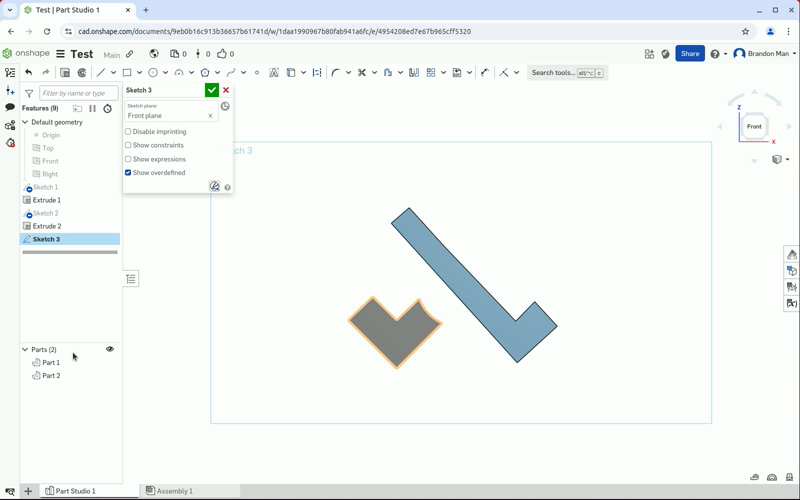
key(y)
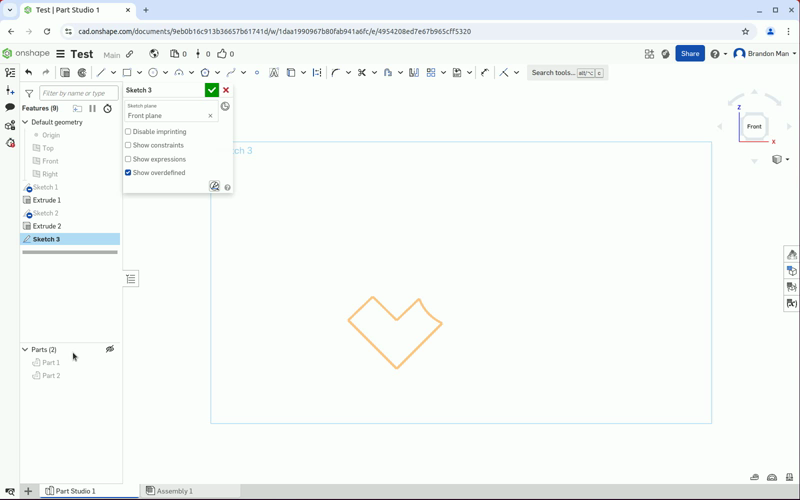
key(a)
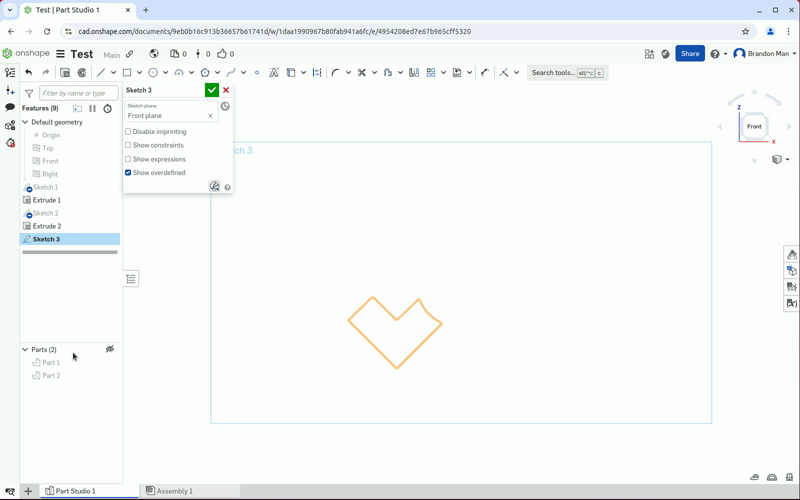
key_down(shift)
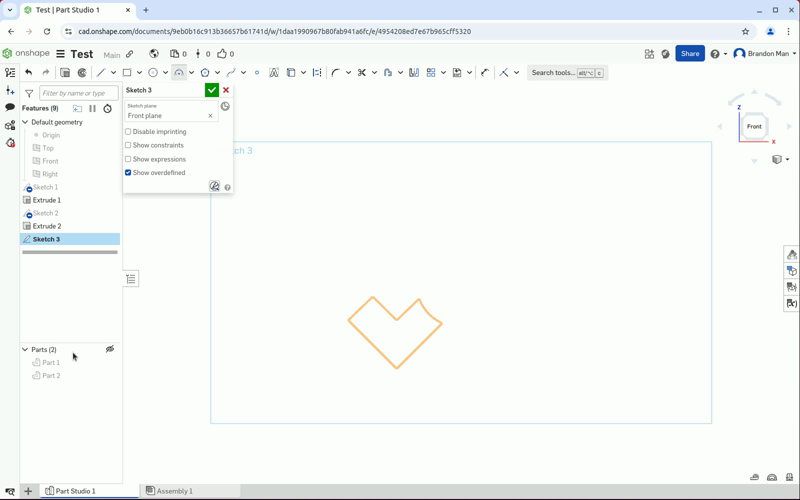
mouse_move(477, 240)
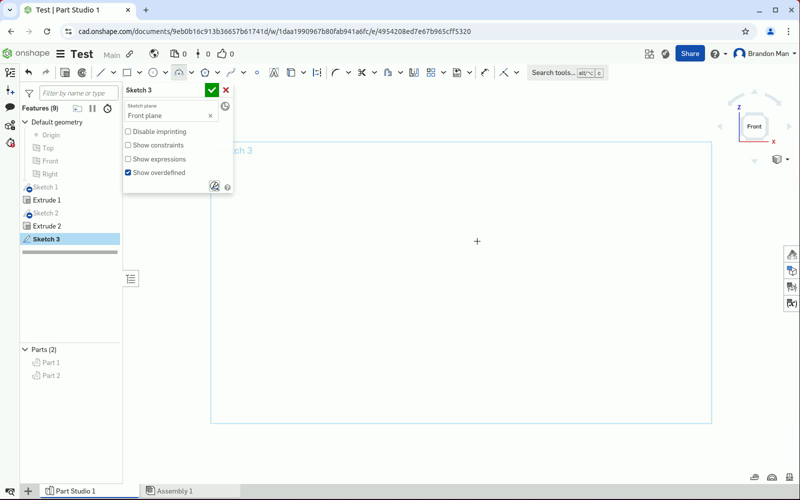
click(477, 240)
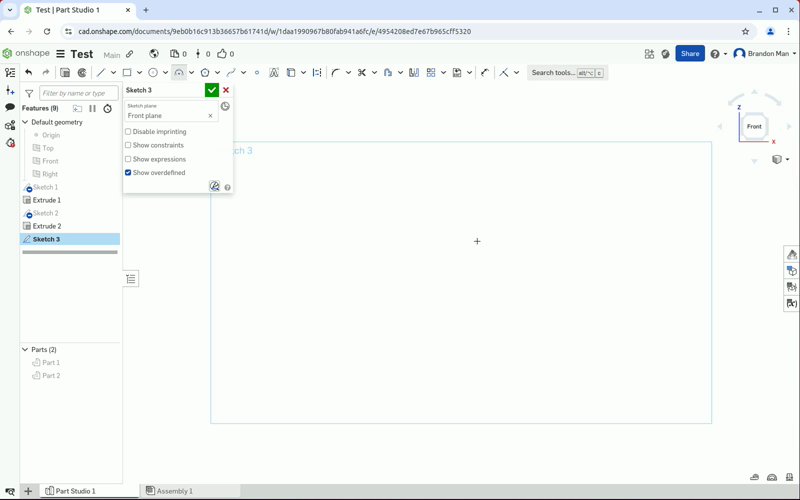
key_up(shift)
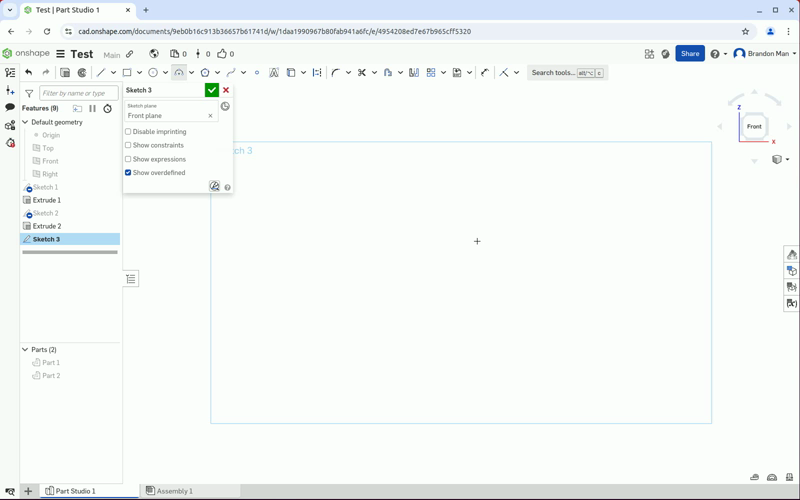
key_down(shift)
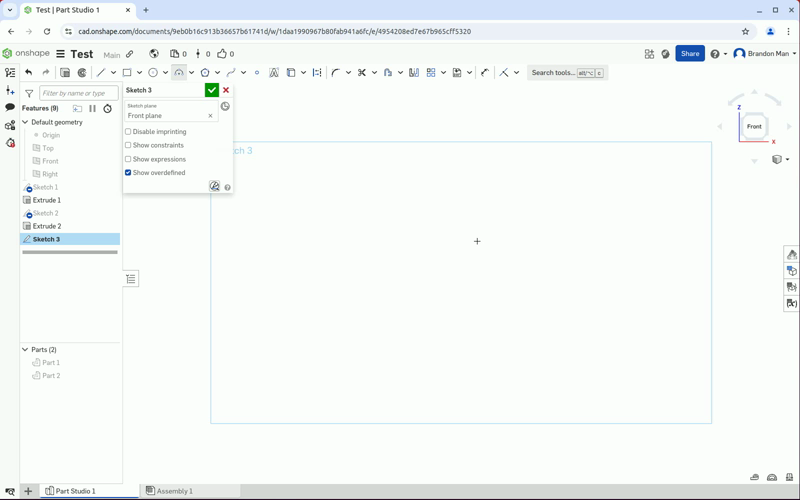
mouse_move(501, 263)
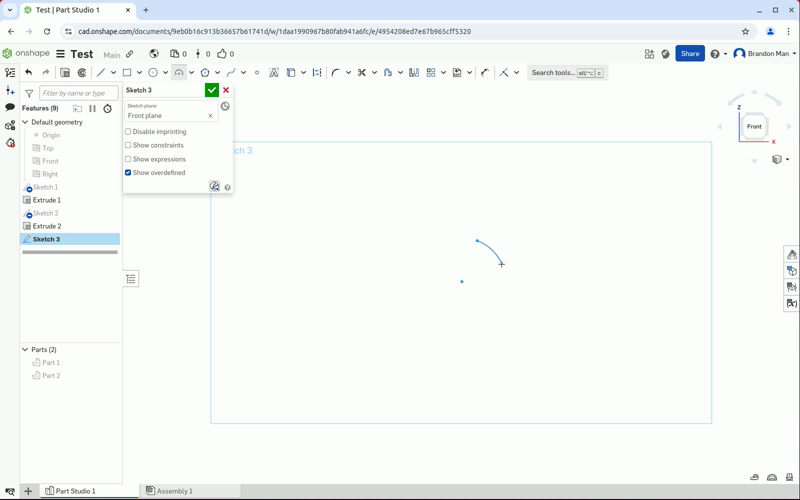
click(501, 263)
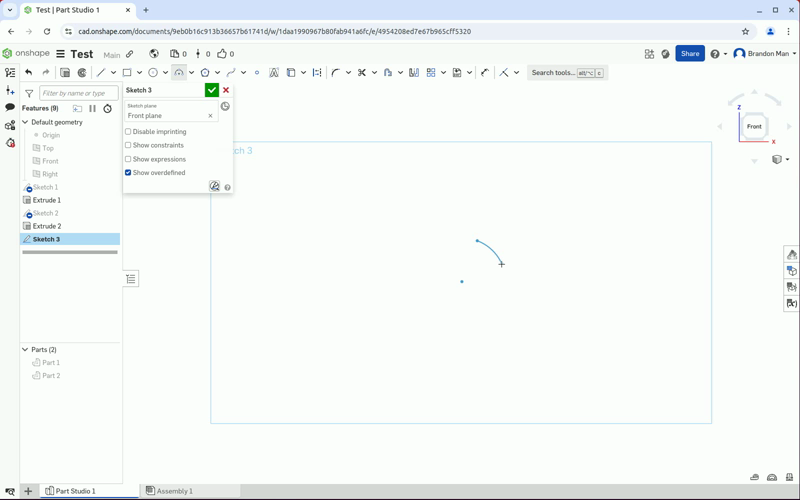
mouse_move(491, 249)
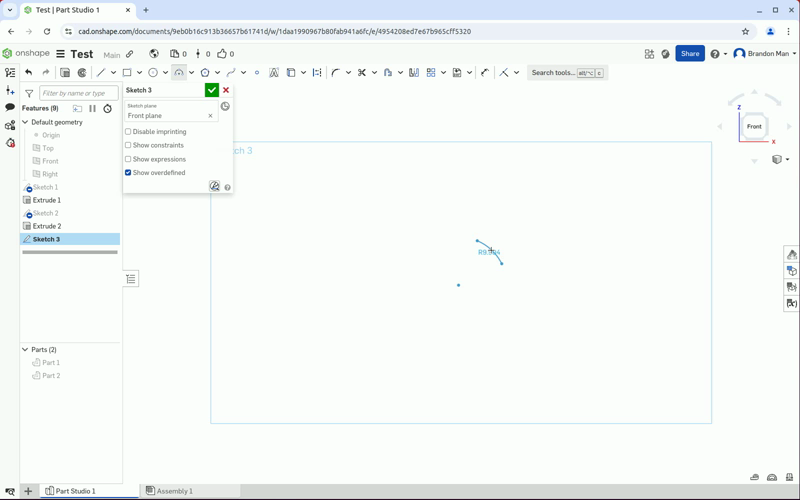
click(491, 249)
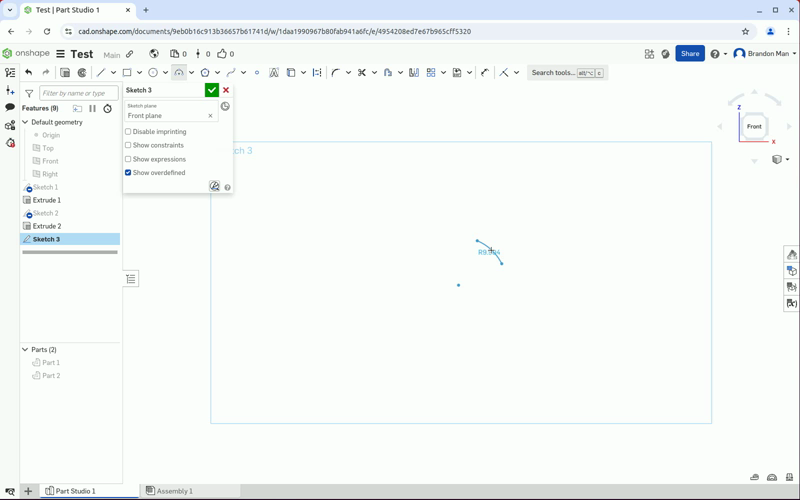
key_up(shift)
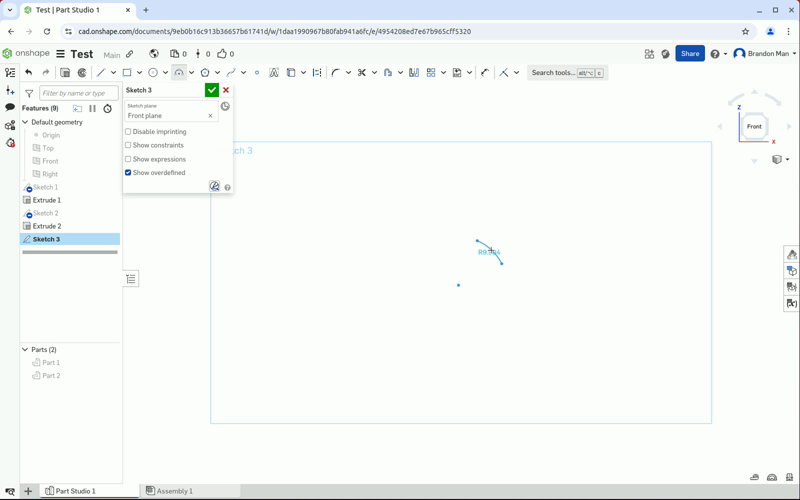
key(esc)
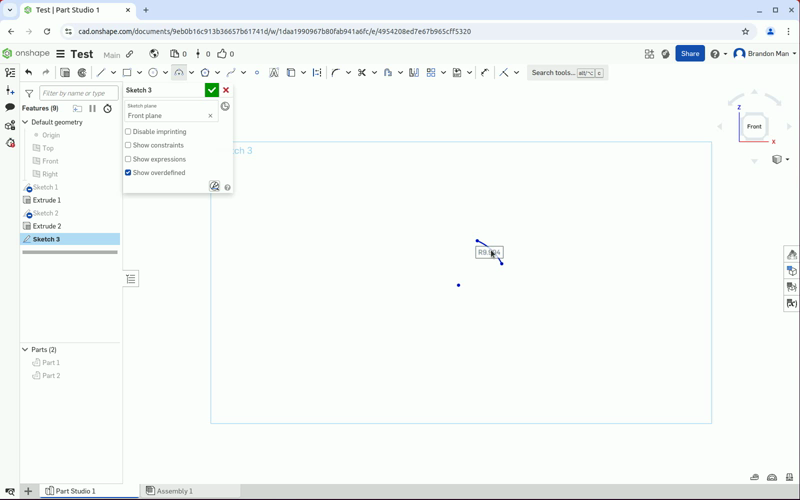
key(l)
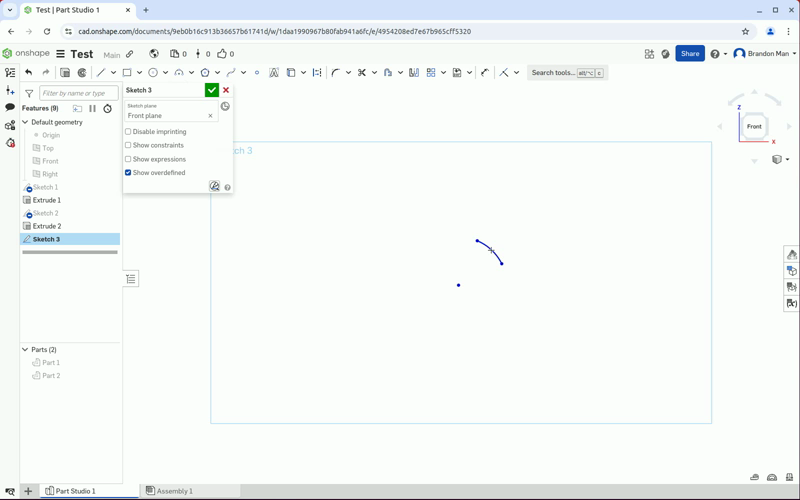
mouse_move(501, 263)
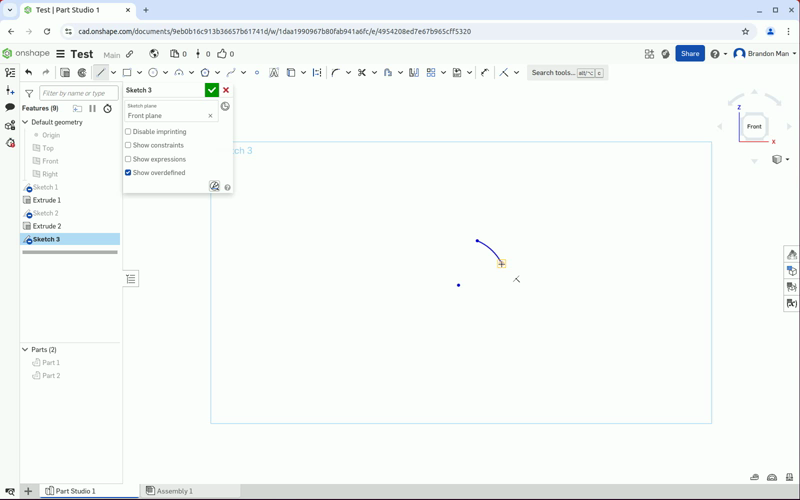
click(501, 263)
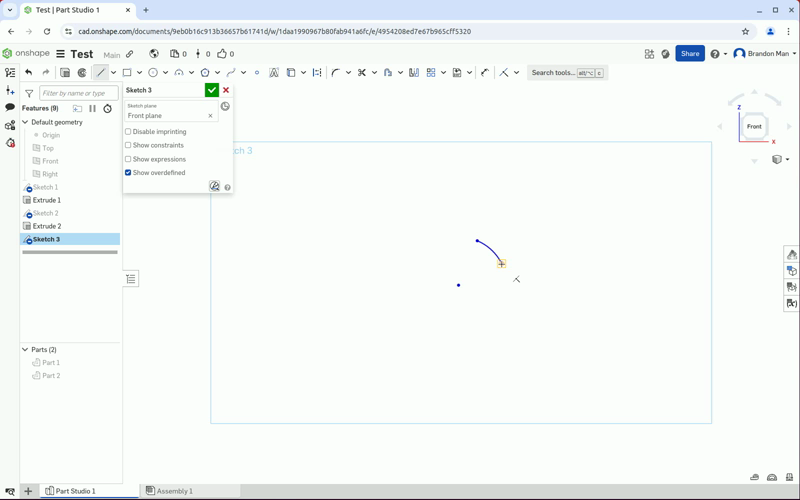
key_down(shift)
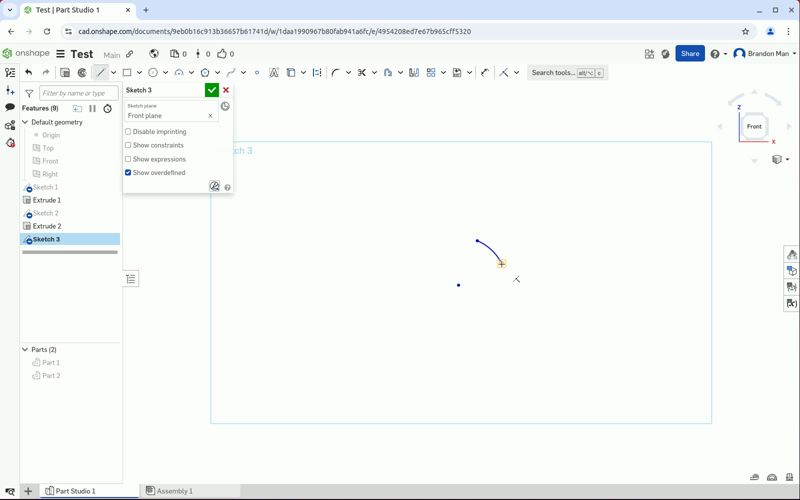
mouse_move(531, 263)
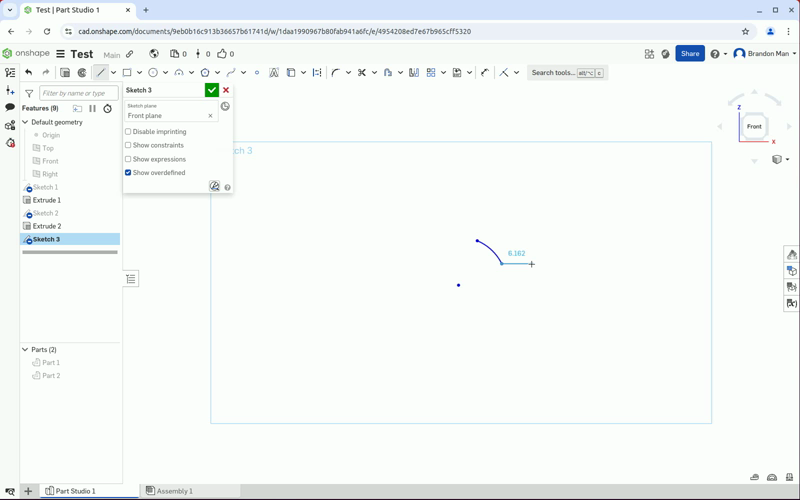
mouse_move(543, 222)
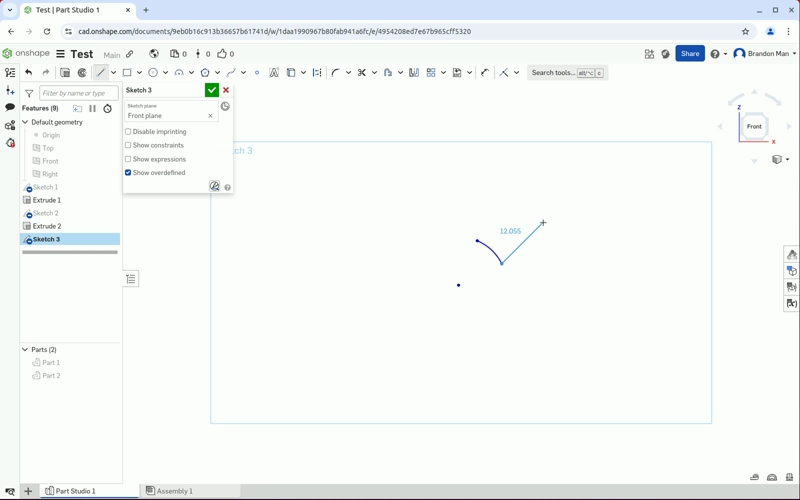
click(543, 222)
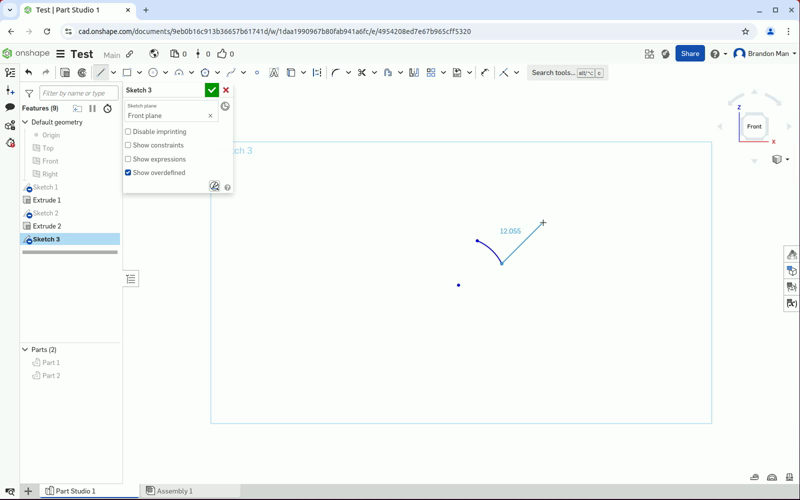
key_up(shift)
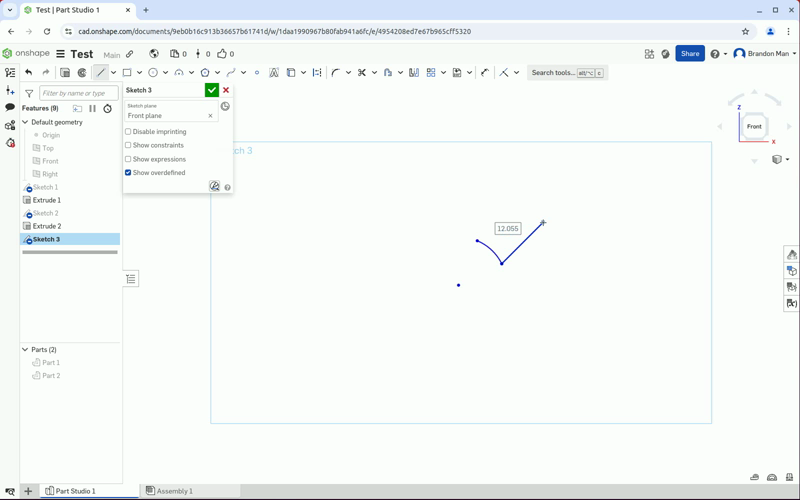
key_down(shift)
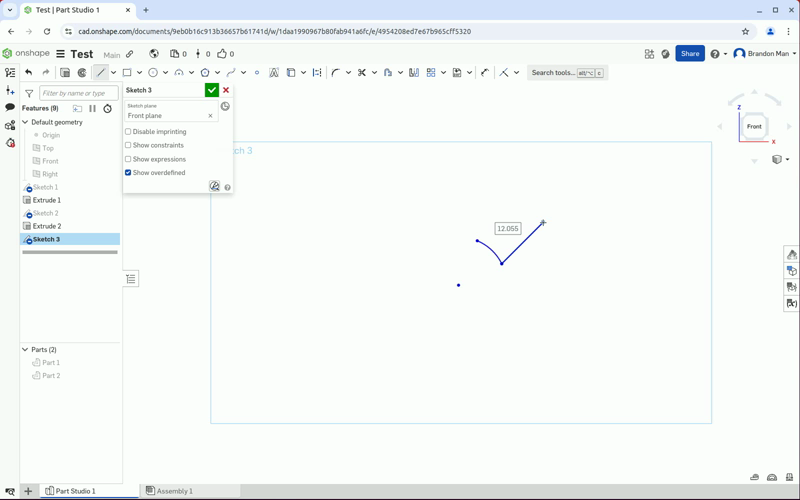
mouse_move(573, 222)
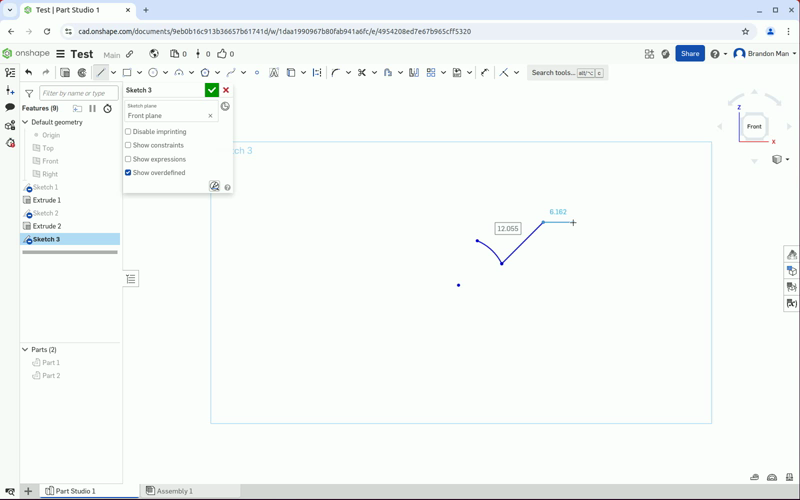
mouse_move(519, 198)
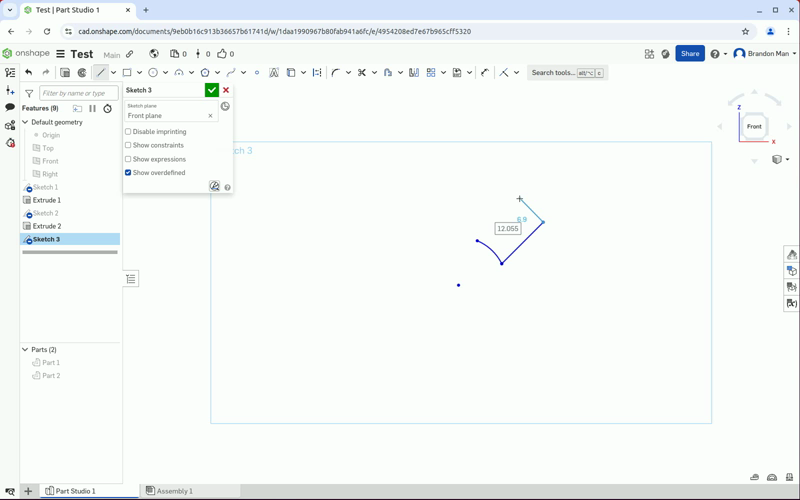
click(519, 198)
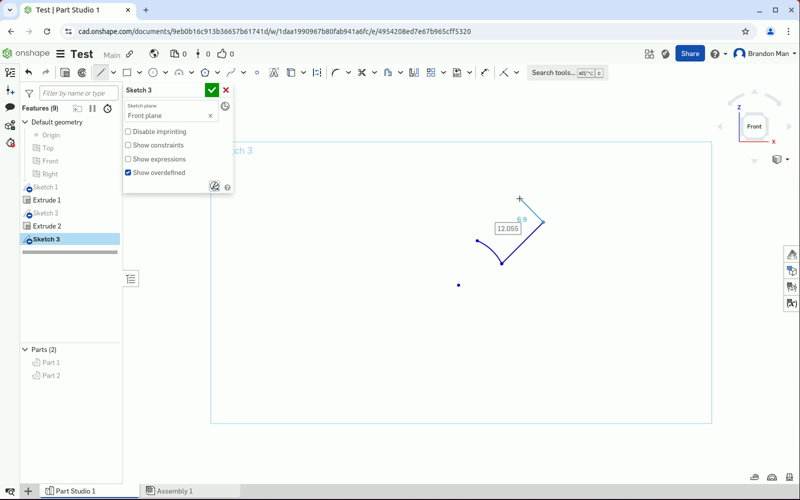
key_up(shift)
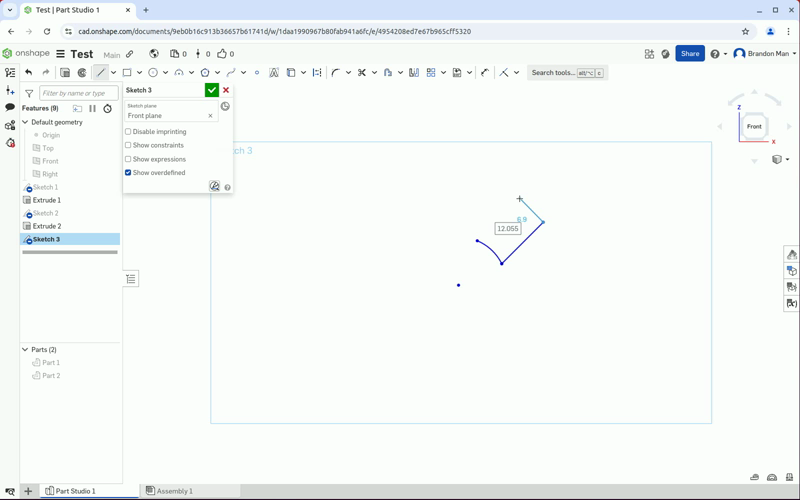
key_down(shift)
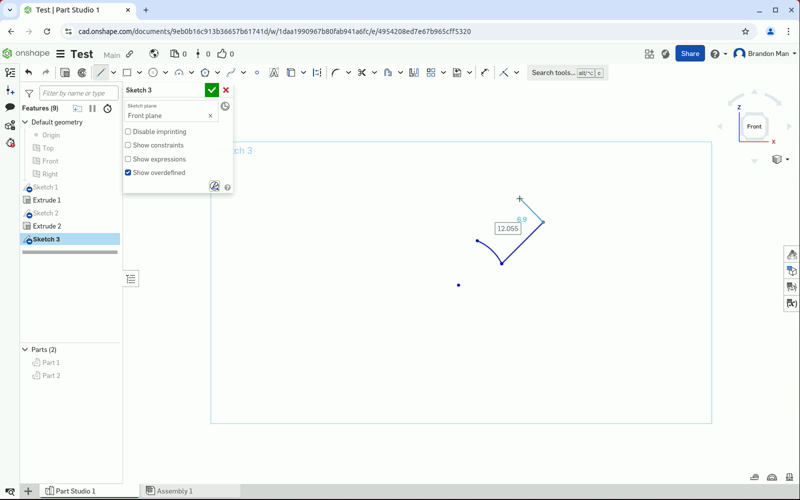
mouse_move(477, 240)
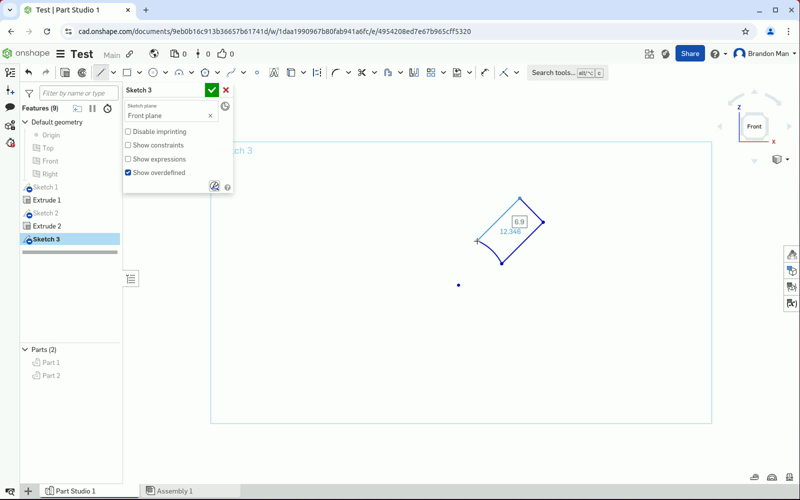
key_up(shift)
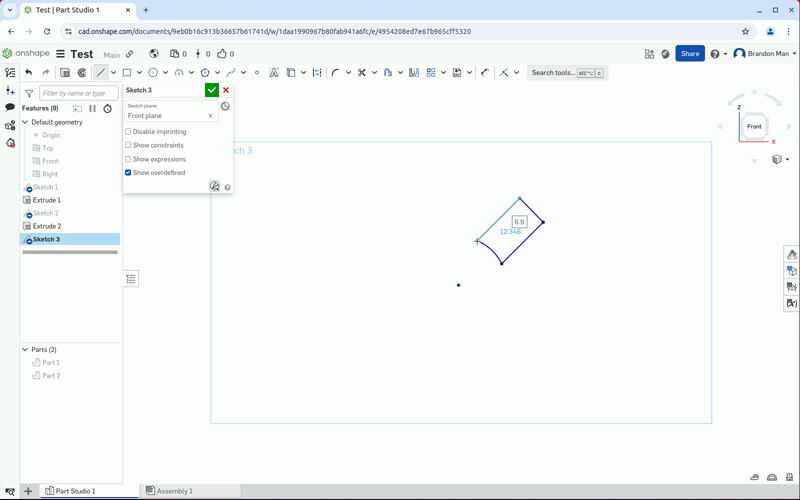
click(477, 240)
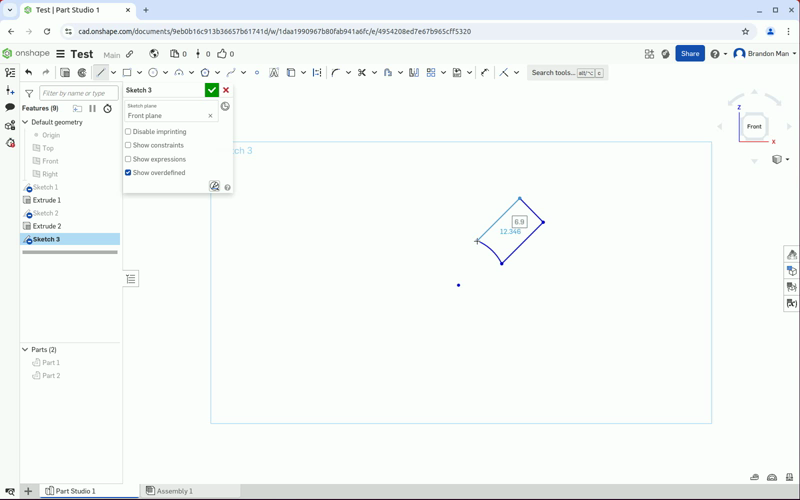
key(esc)
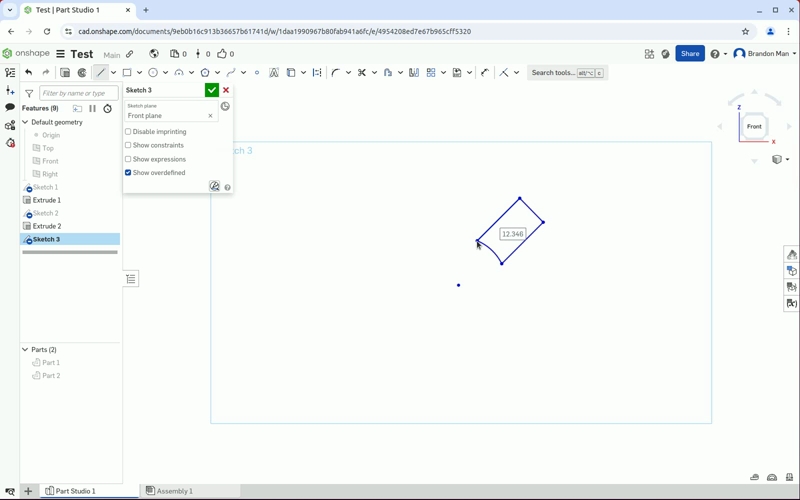
mouse_move(516, 239)
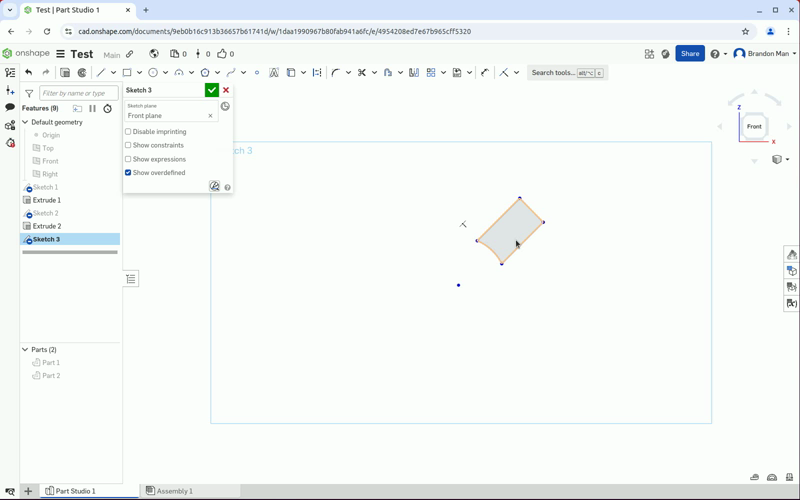
click(516, 239)
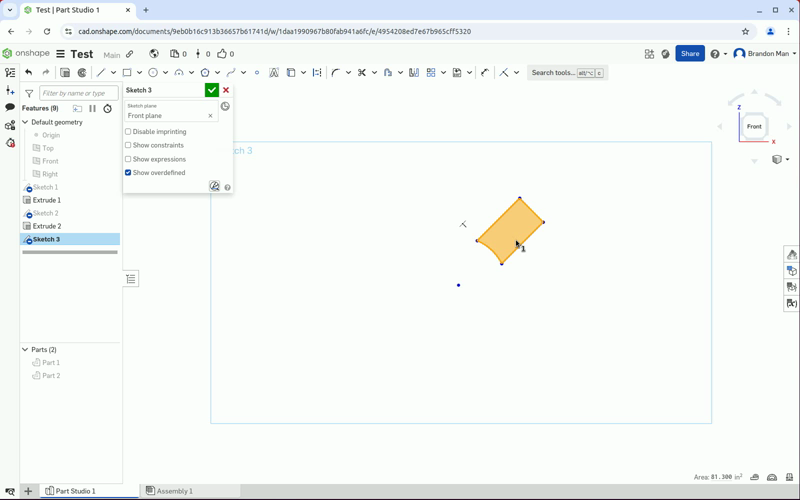
mouse_move(73, 352)
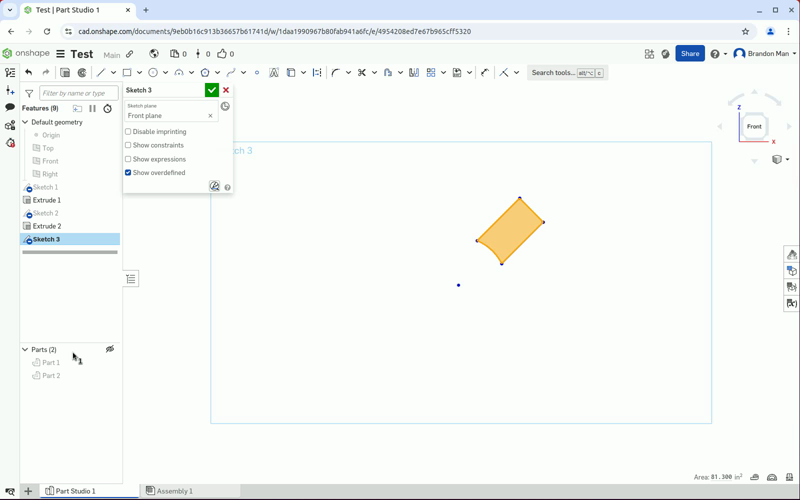
key(shift+y)
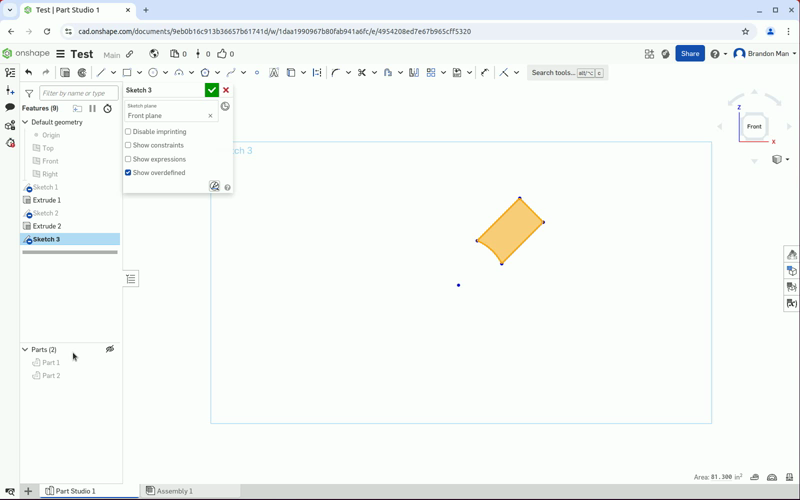
key(shift+e)
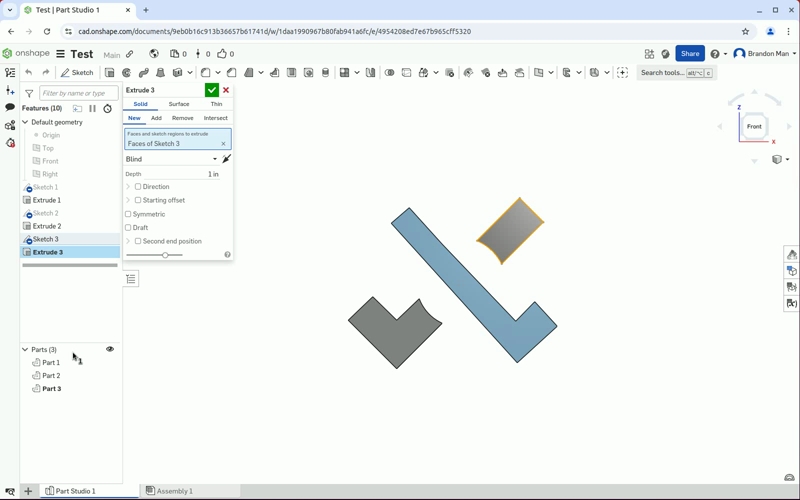
mouse_move(143, 106)
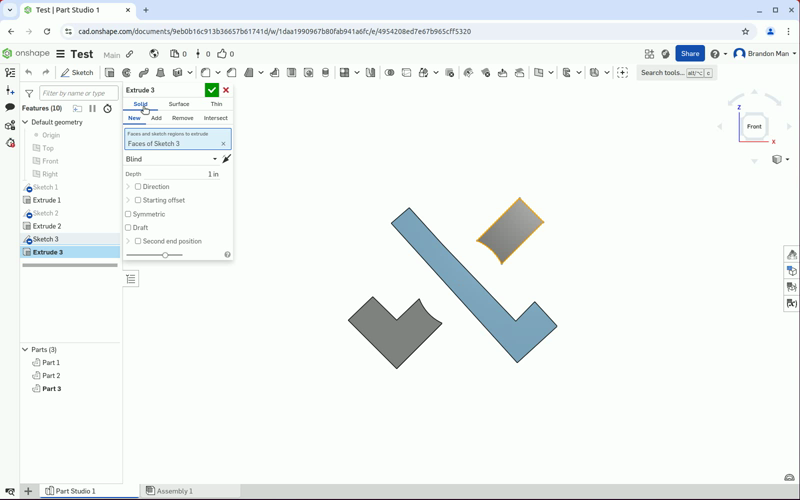
click(143, 106)
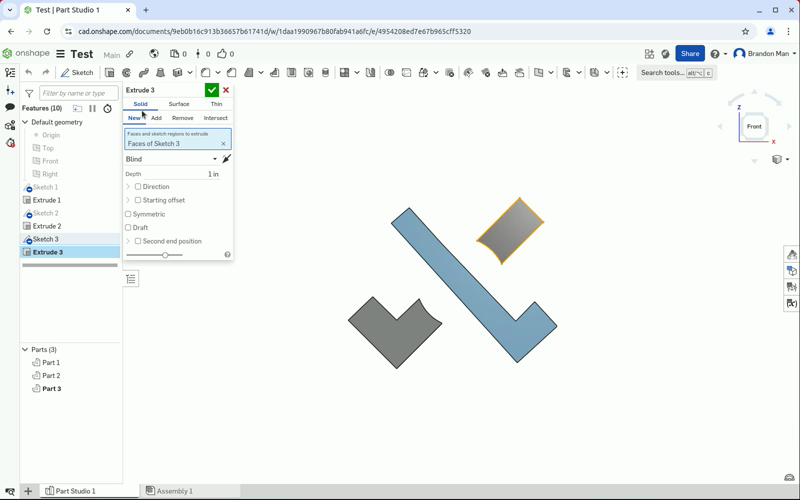
mouse_move(137, 120)
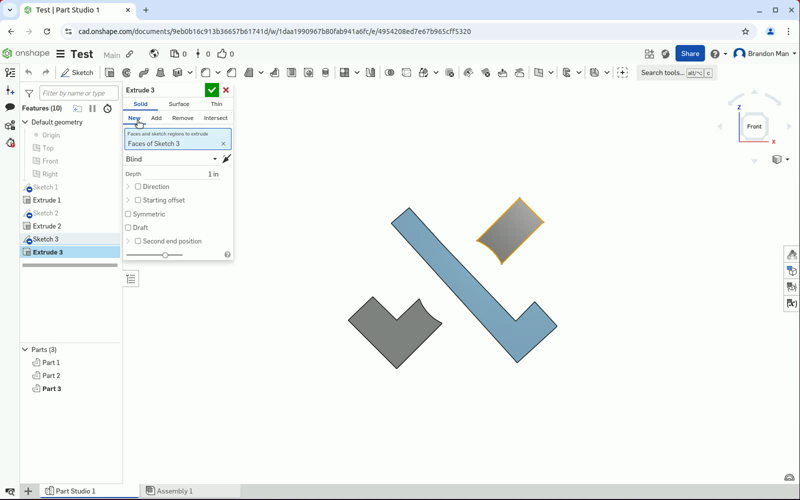
click(137, 120)
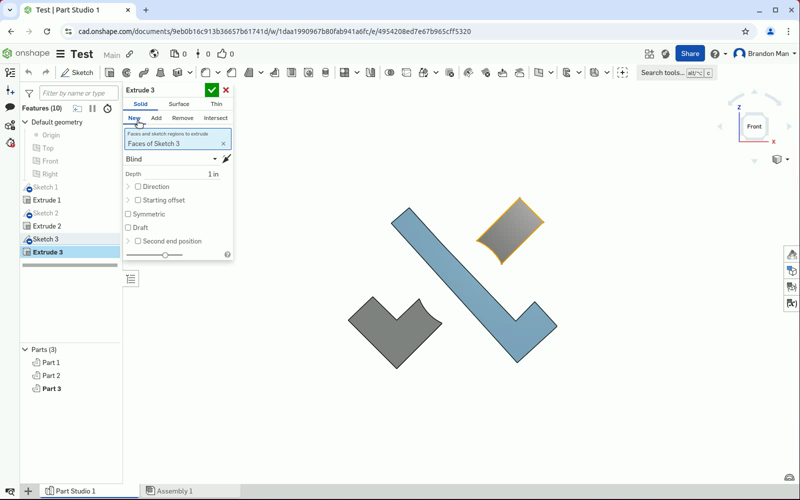
key(tab, 4)
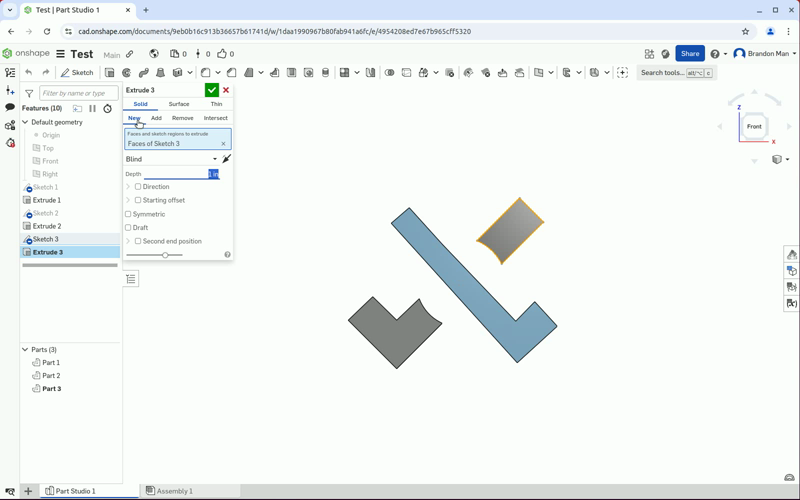
text(5.296)
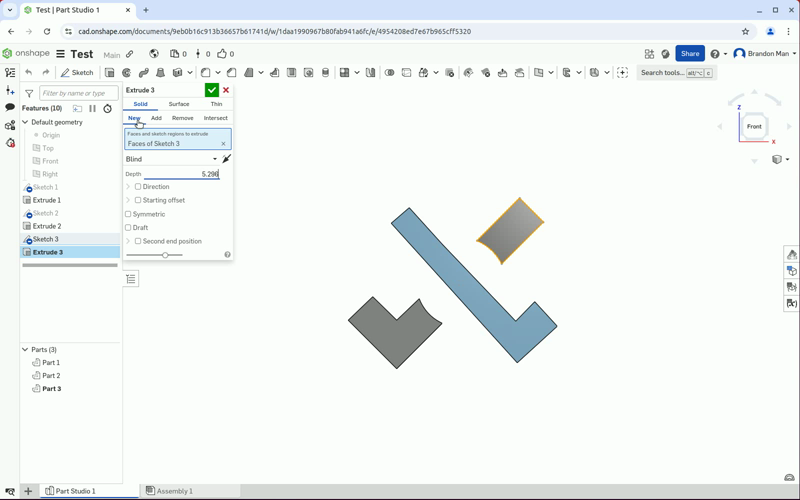
key(enter)
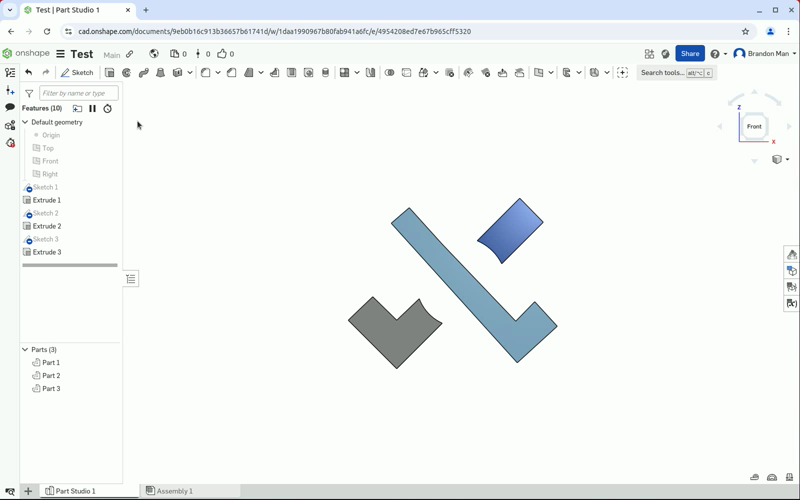
key(shift+h)
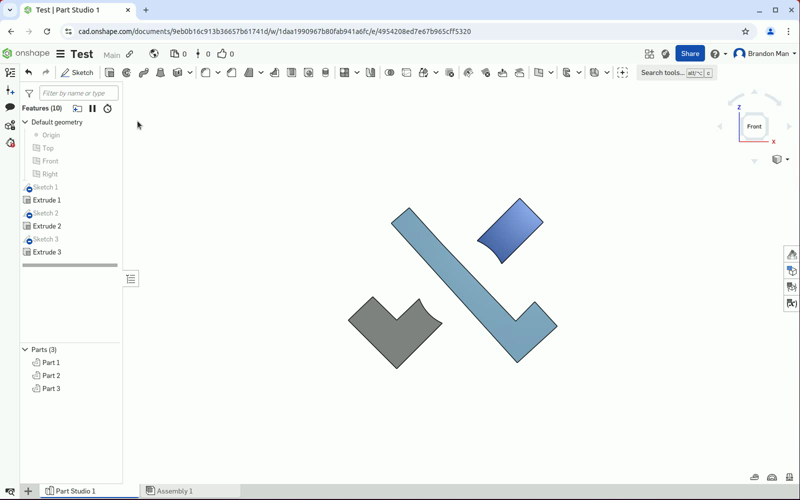
key(shift+h)
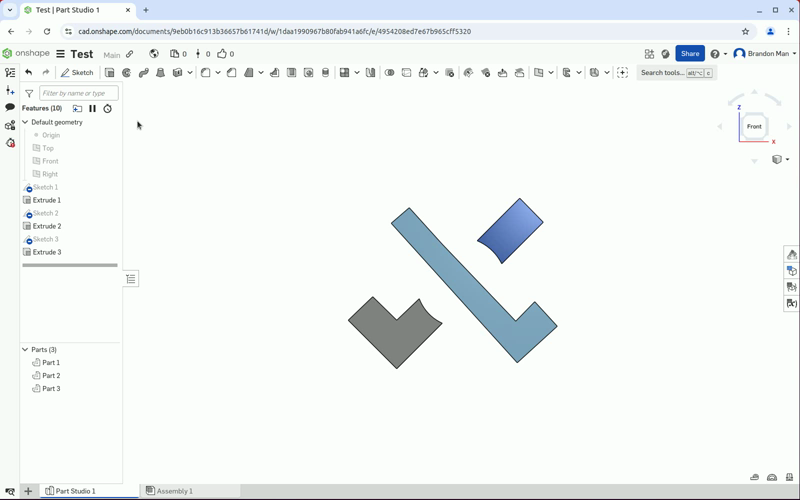
mouse_move(73, 189)
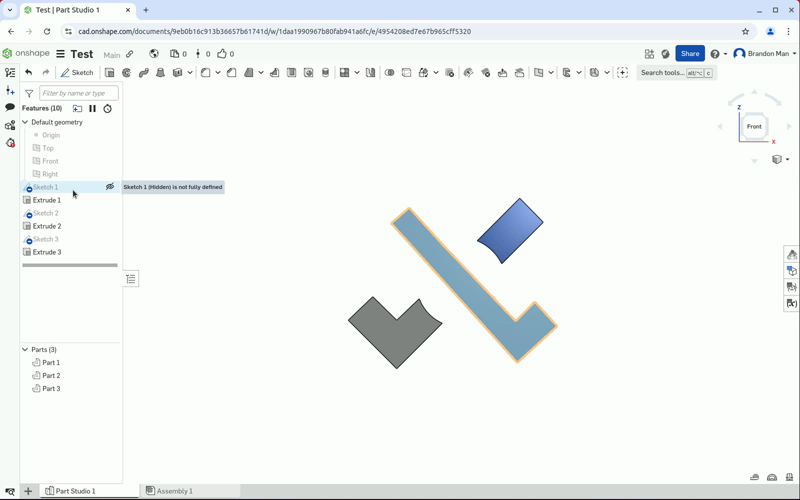
click(73, 189)
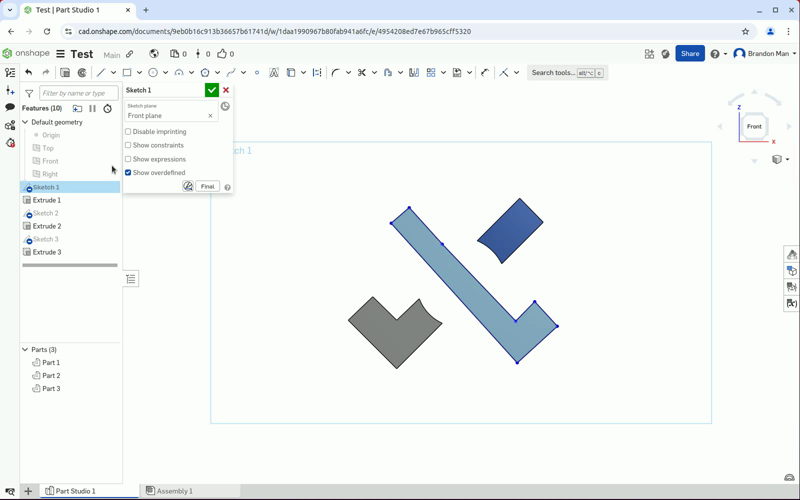
mouse_move(229, 92)
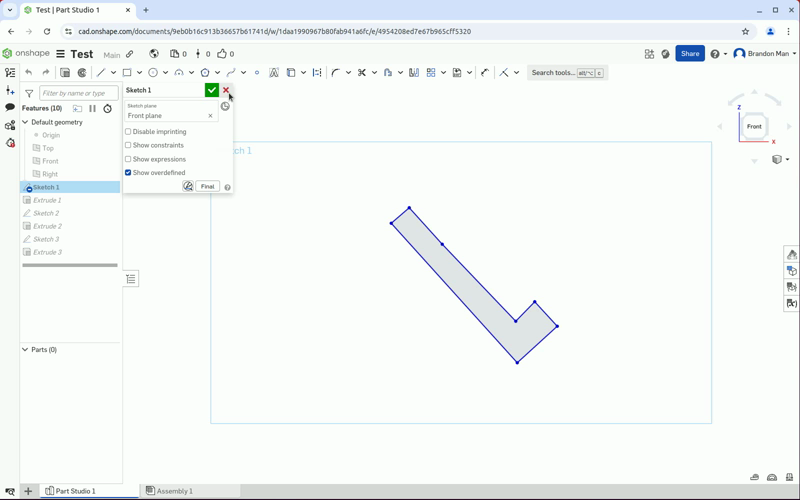
click(229, 92)
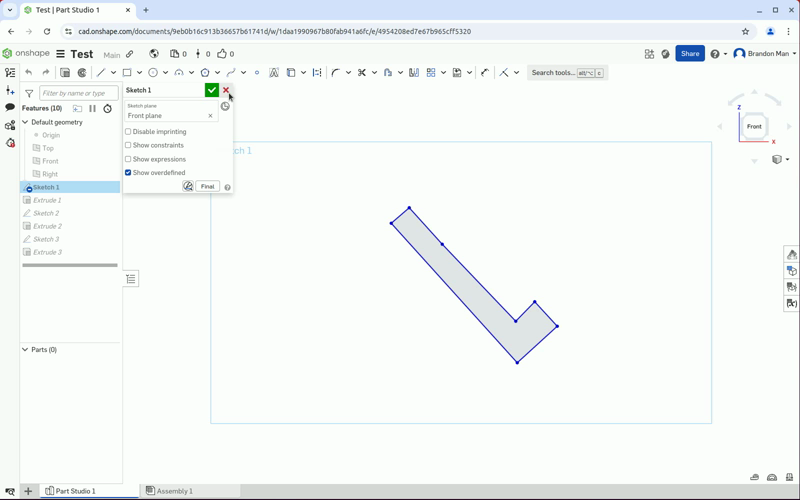
key(shift+s)
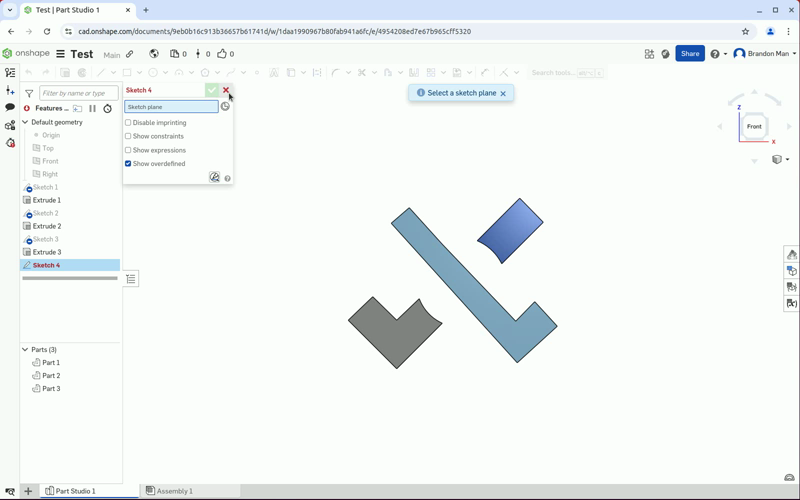
mouse_move(73, 163)
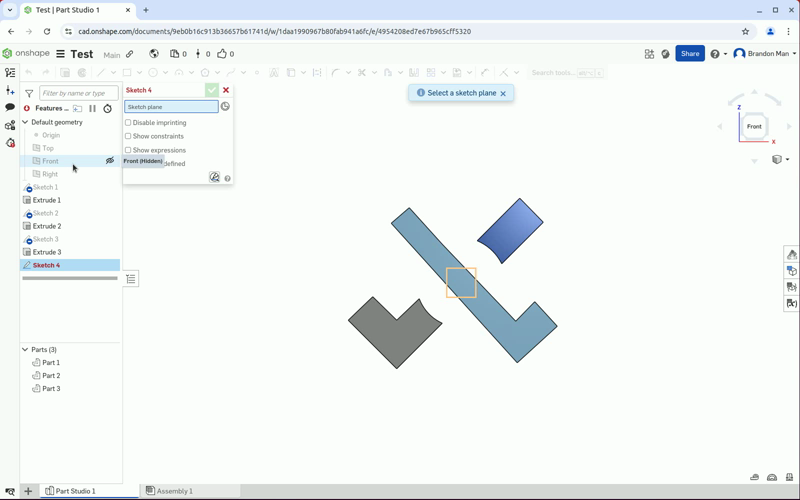
click(73, 163)
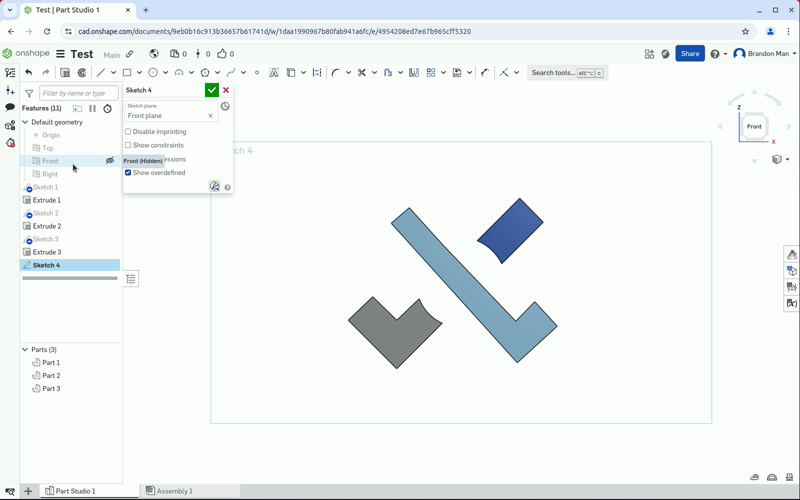
mouse_move(73, 352)
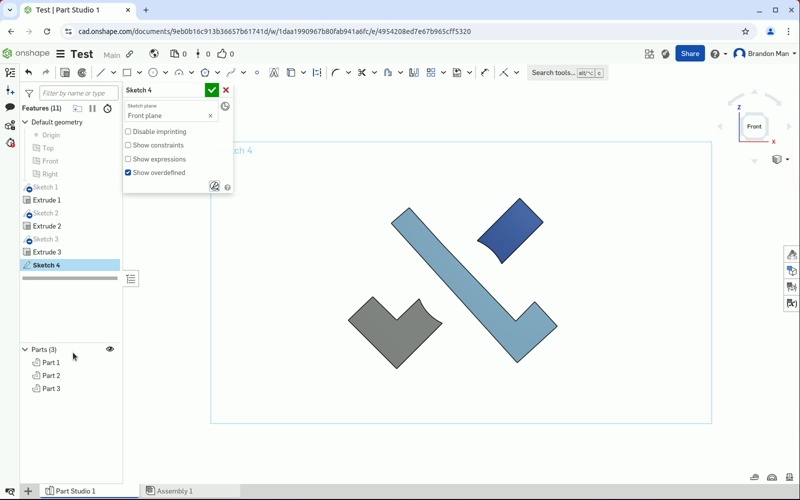
key(y)
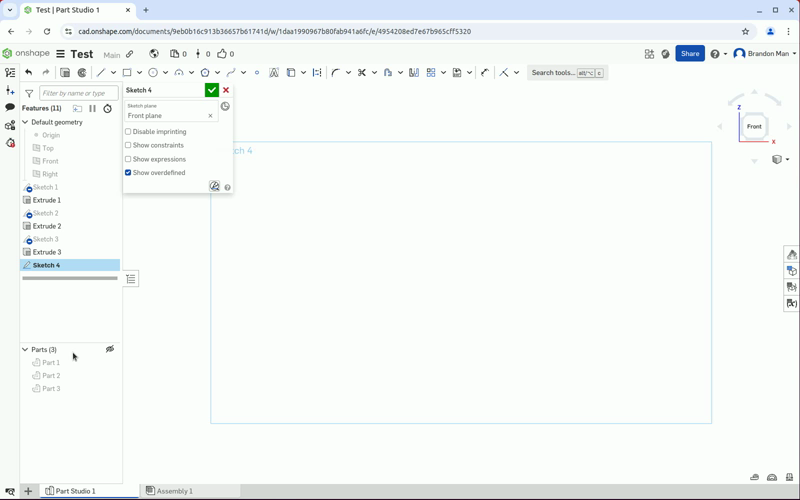
key(l)
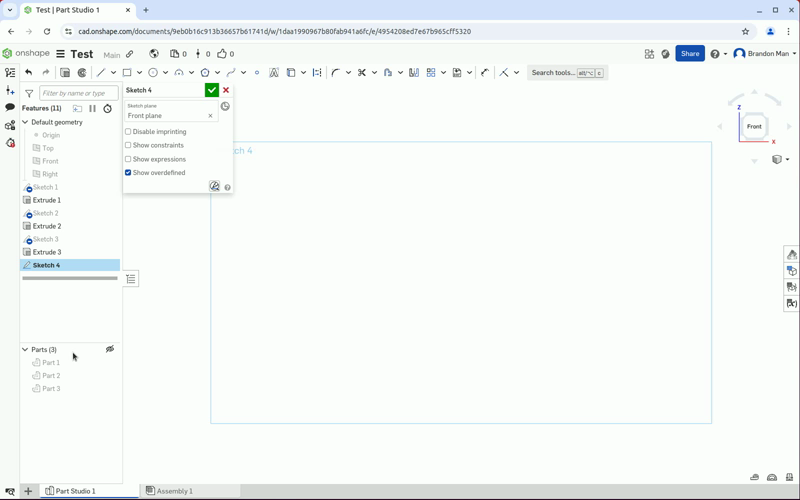
key_down(shift)
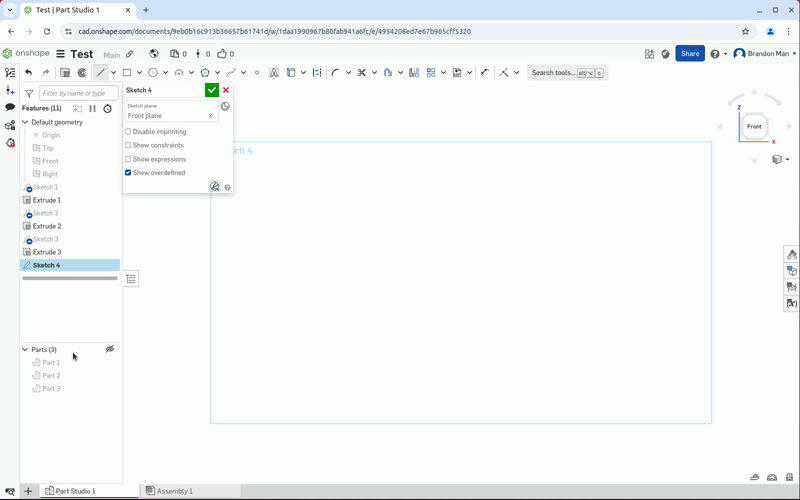
mouse_move(418, 298)
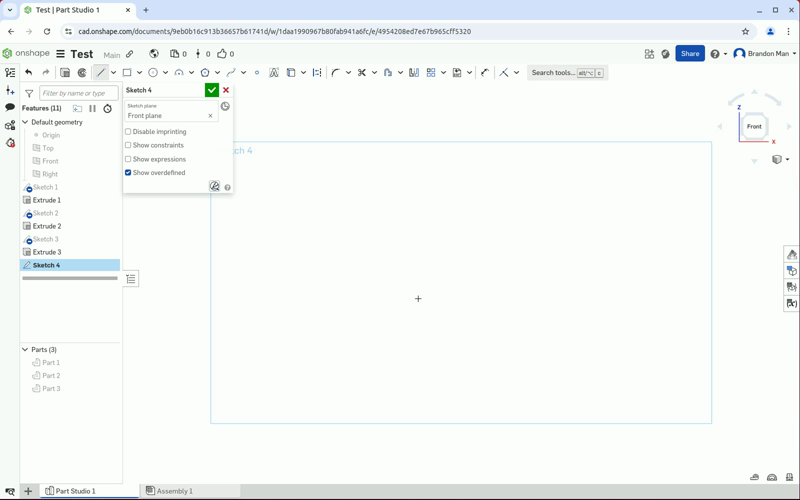
click(418, 298)
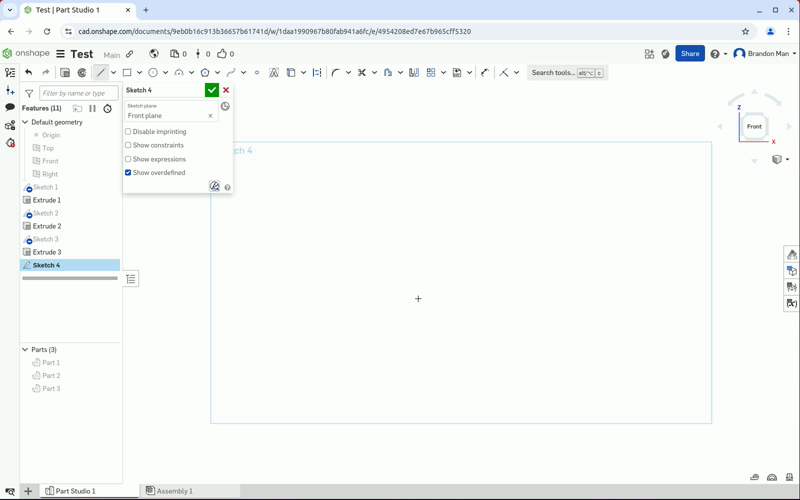
key_up(shift)
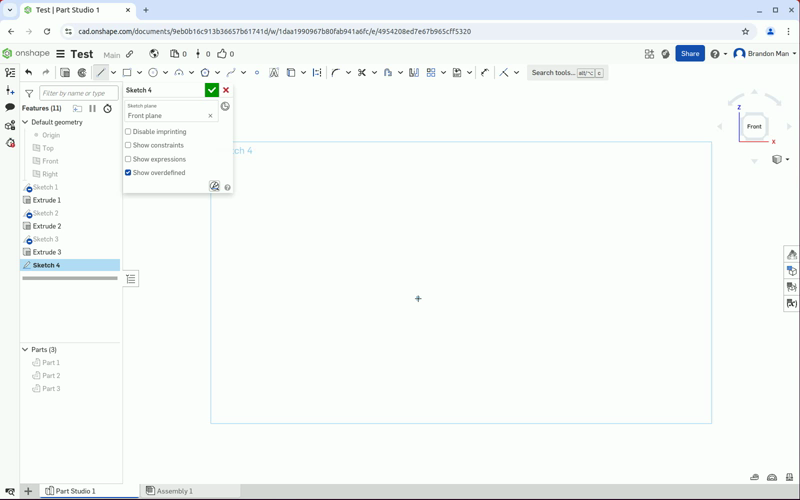
key_down(shift)
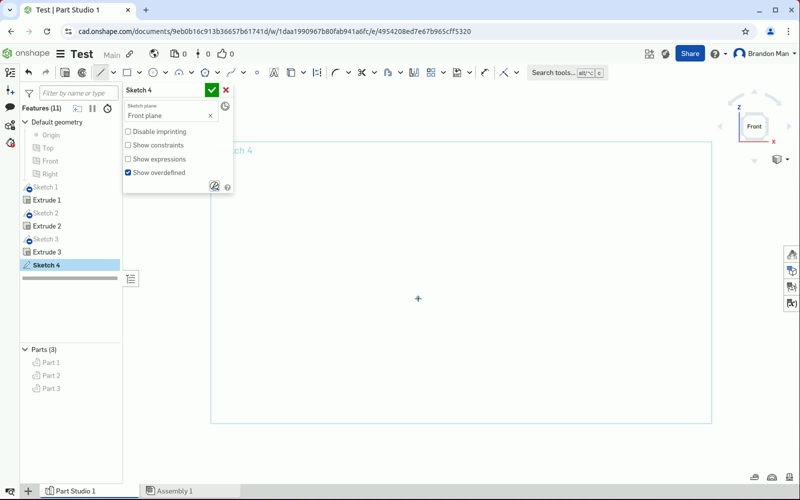
mouse_move(477, 240)
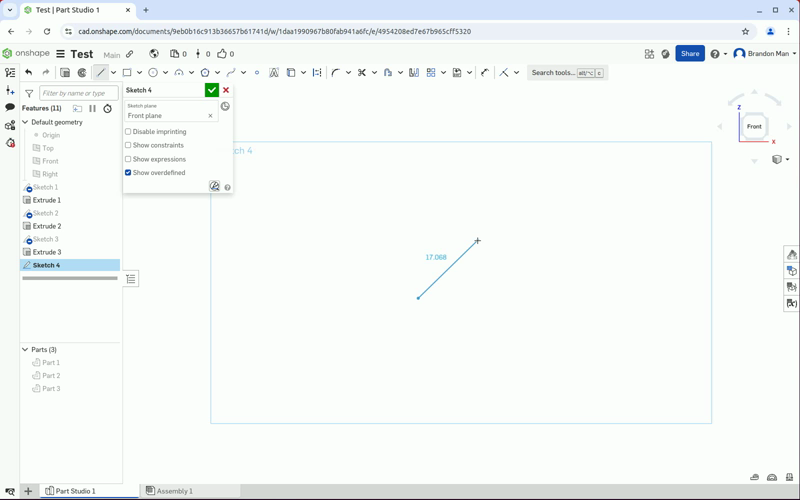
click(477, 240)
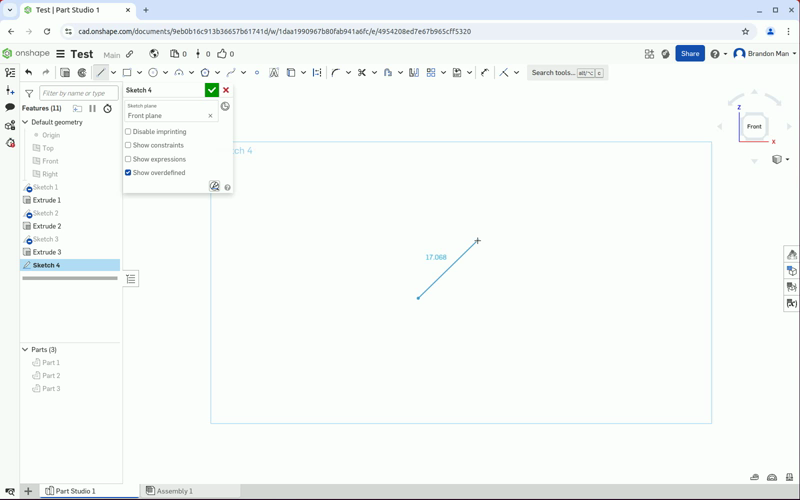
key_up(shift)
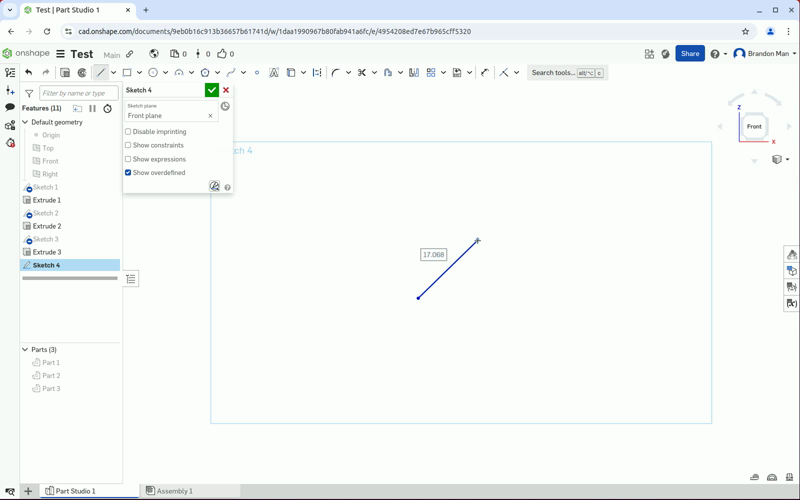
key(esc)
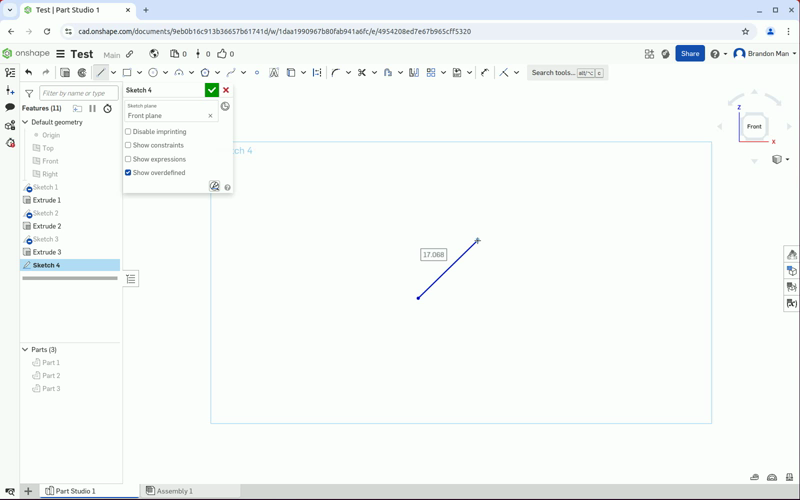
key(a)
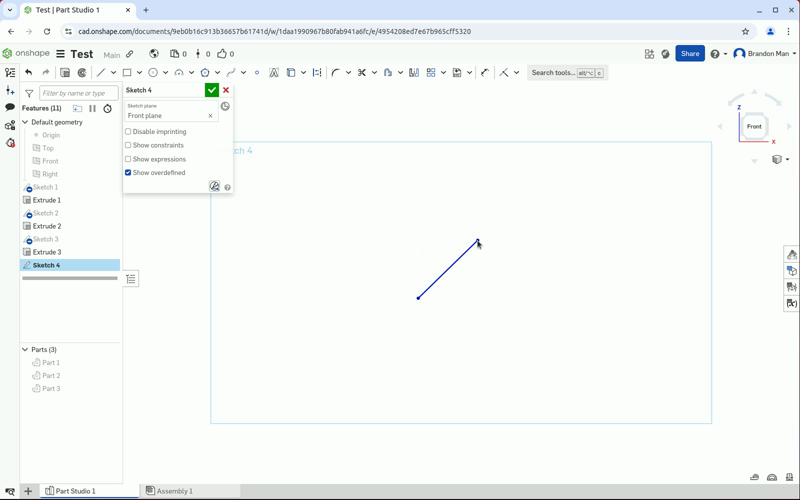
mouse_move(477, 240)
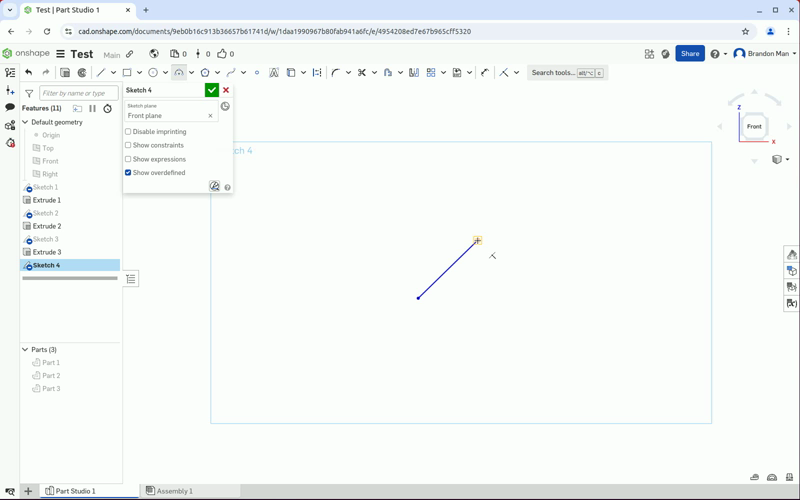
click(477, 240)
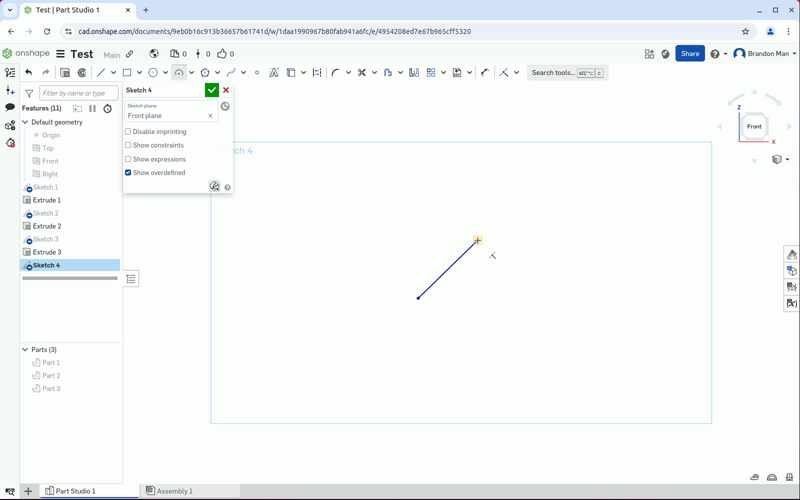
mouse_move(418, 298)
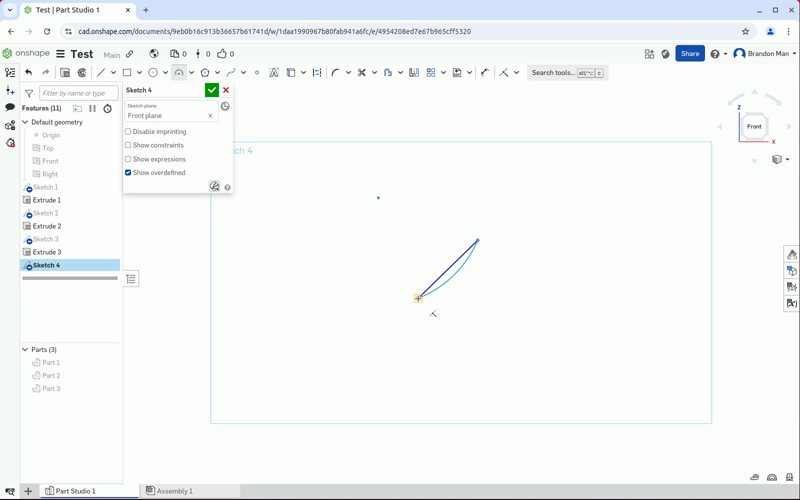
click(418, 298)
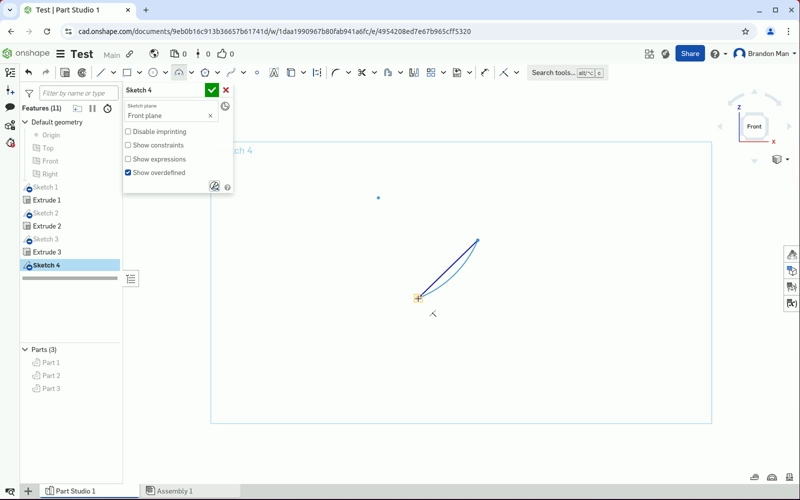
key_down(shift)
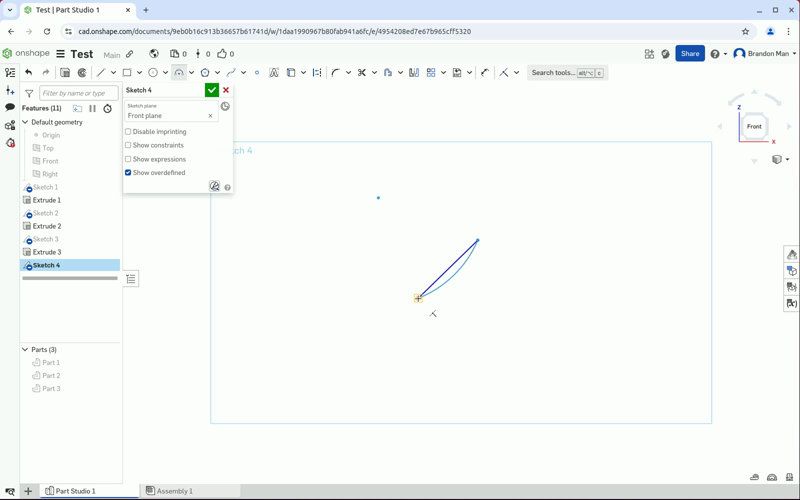
mouse_move(429, 249)
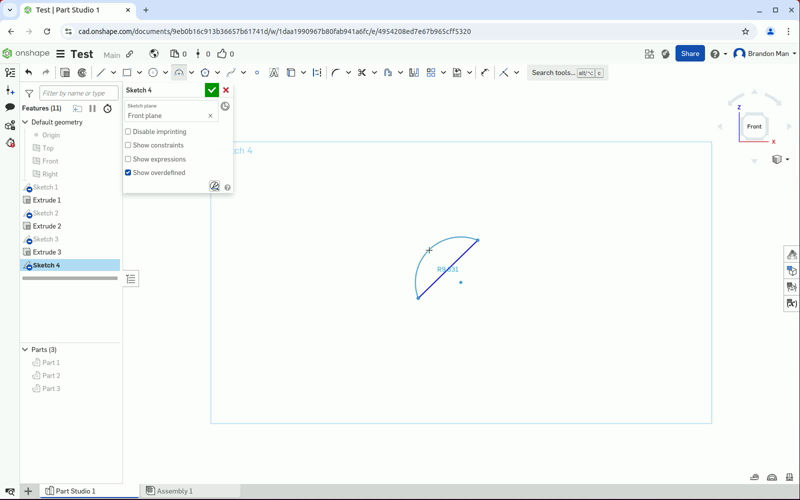
click(429, 249)
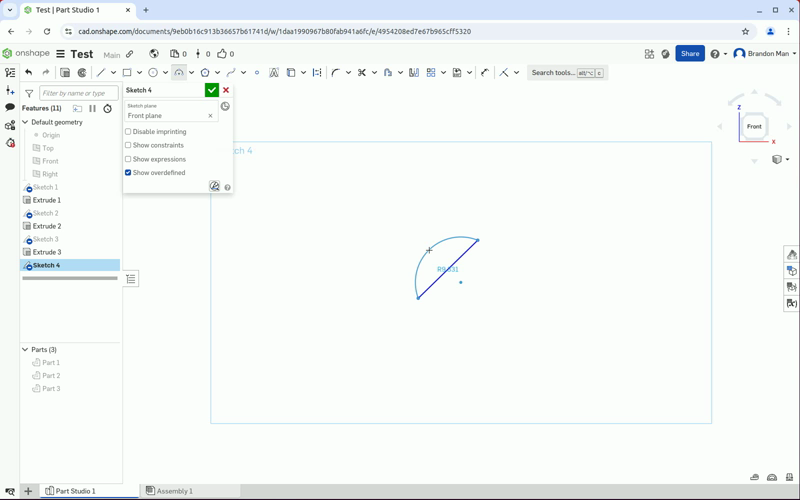
key_up(shift)
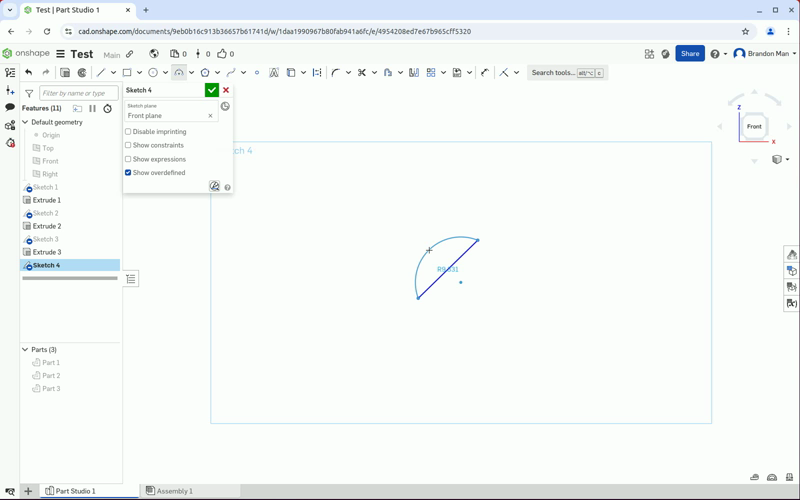
key(esc)
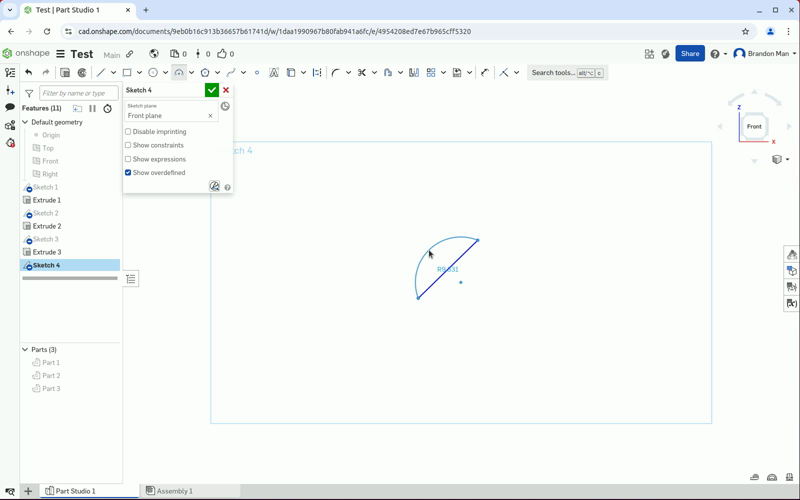
mouse_move(454, 253)
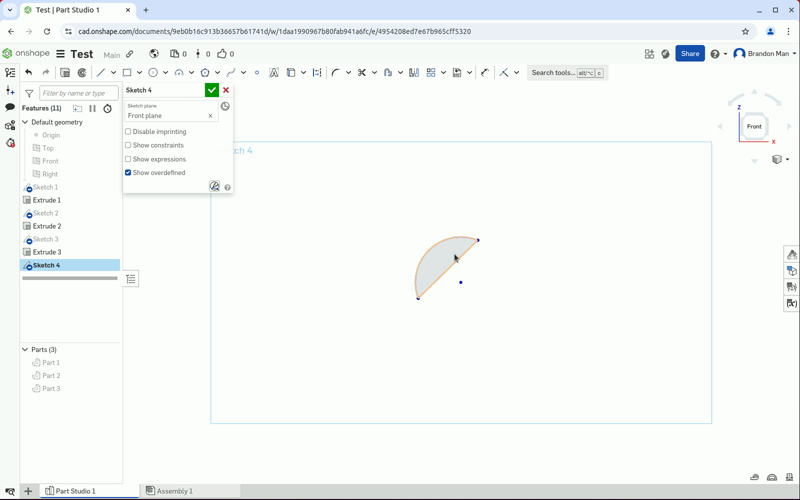
scroll(6)
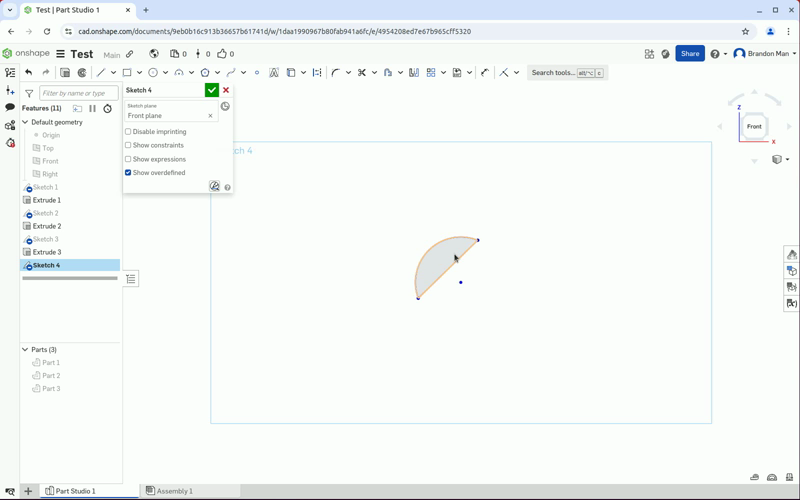
scroll(6)
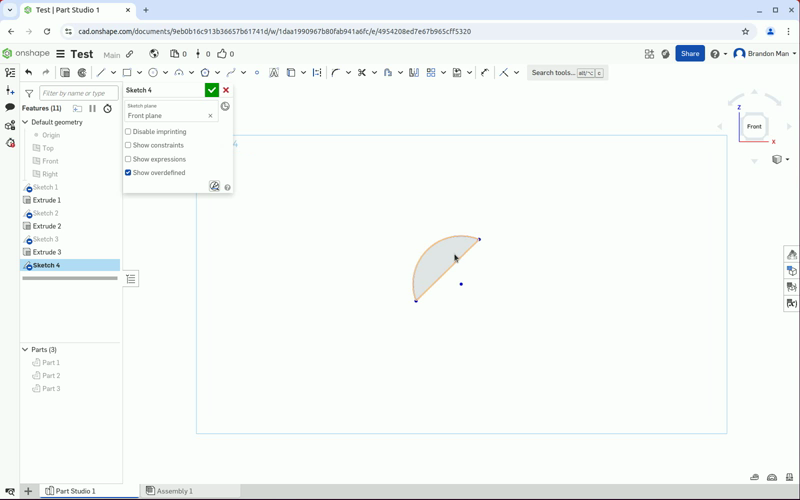
scroll(6)
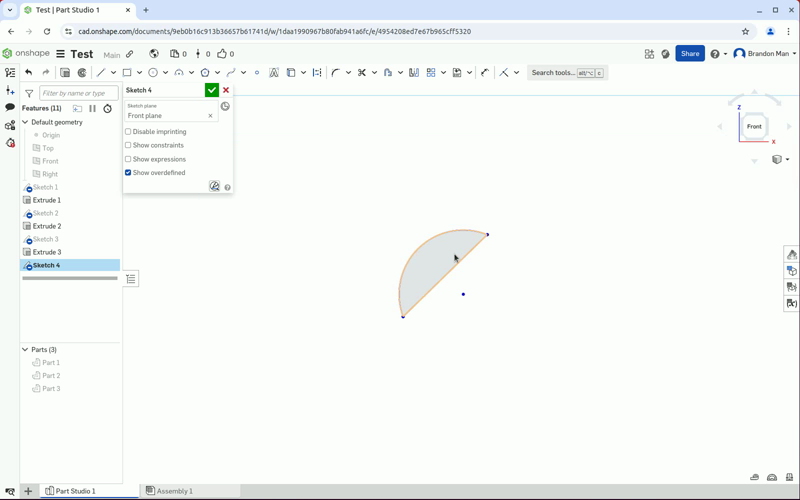
scroll(6)
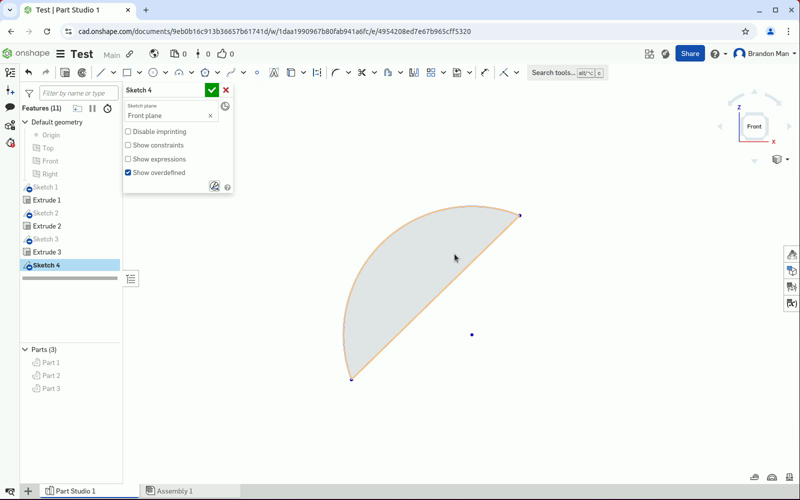
scroll(6)
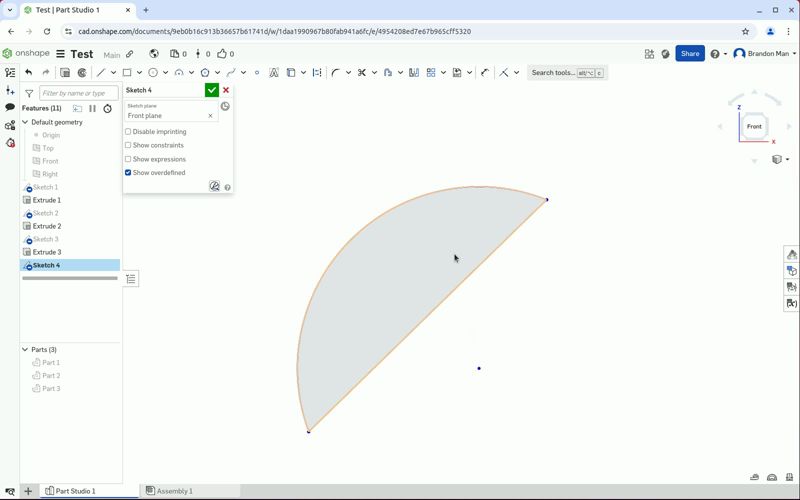
scroll(6)
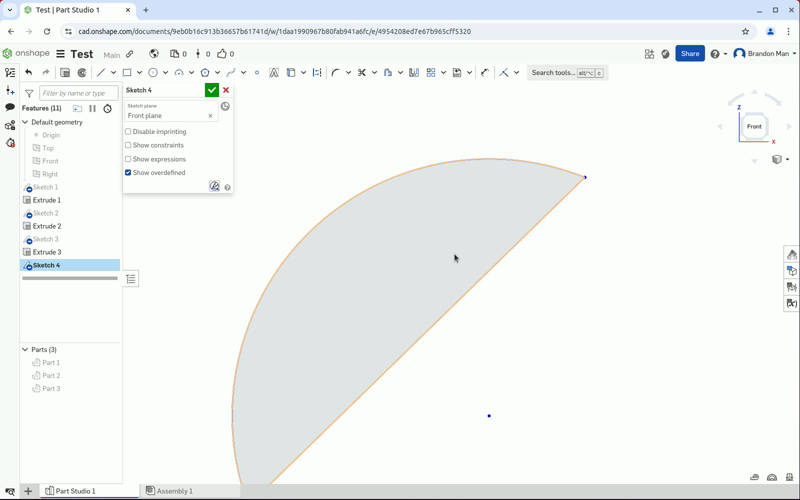
scroll(6)
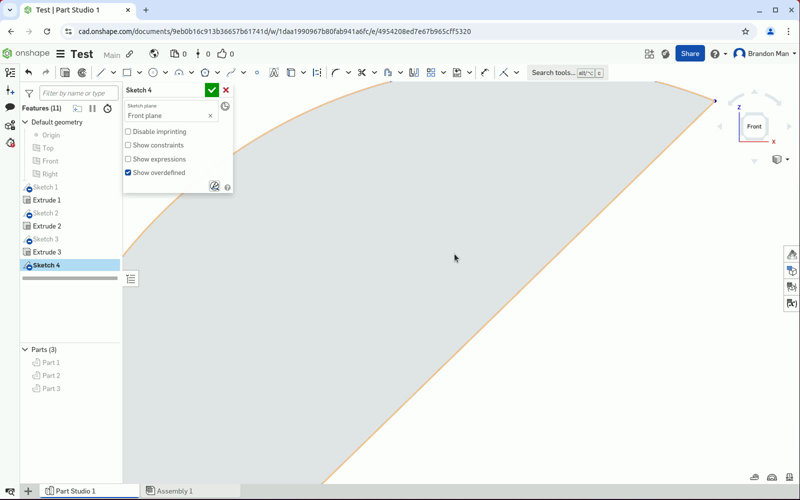
click(454, 253)
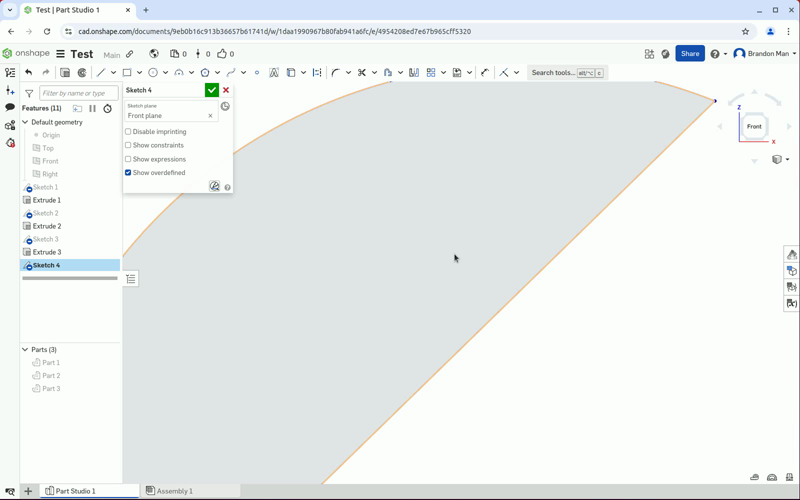
scroll(-6)
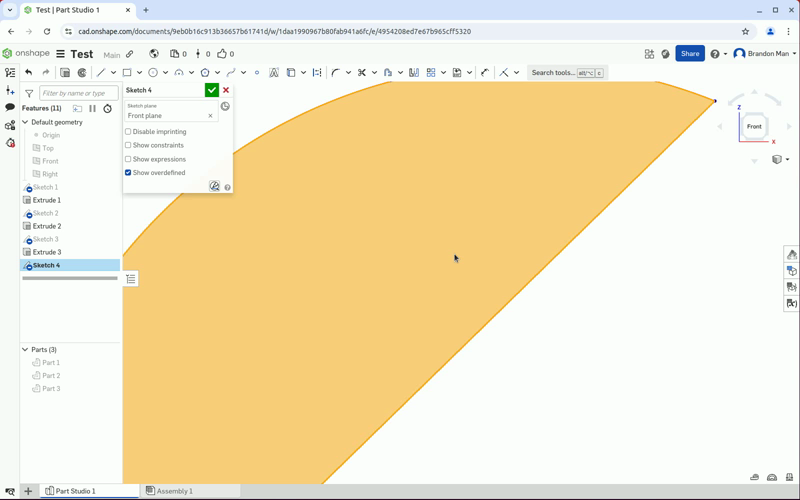
scroll(-6)
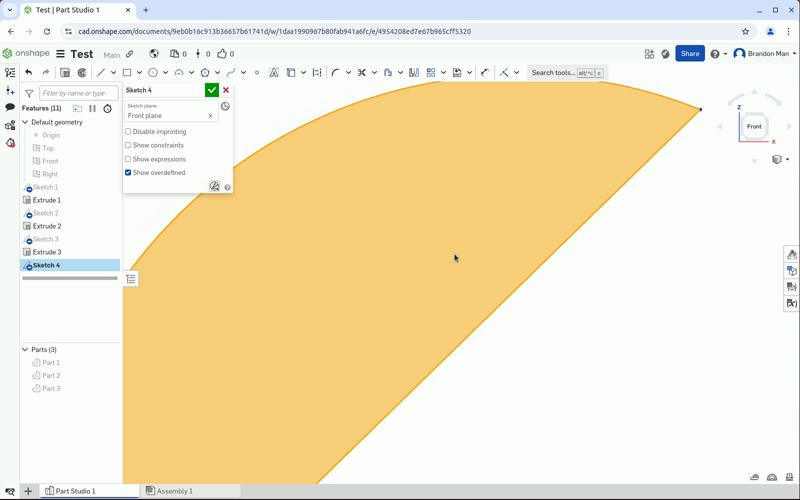
scroll(-6)
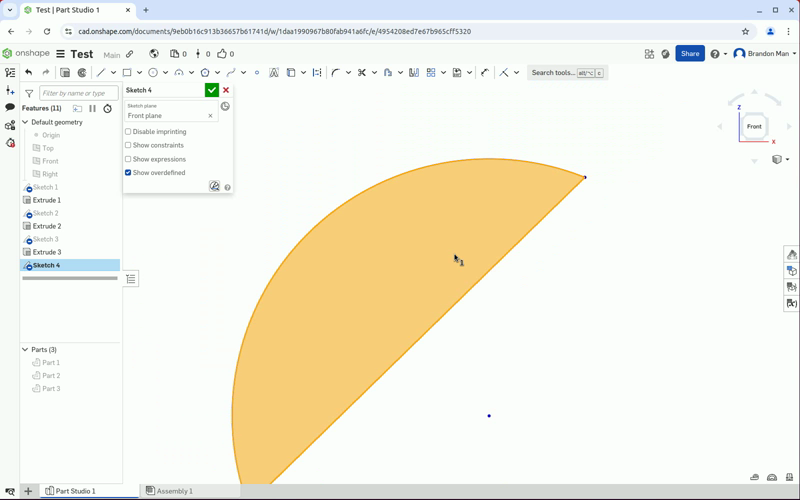
scroll(-6)
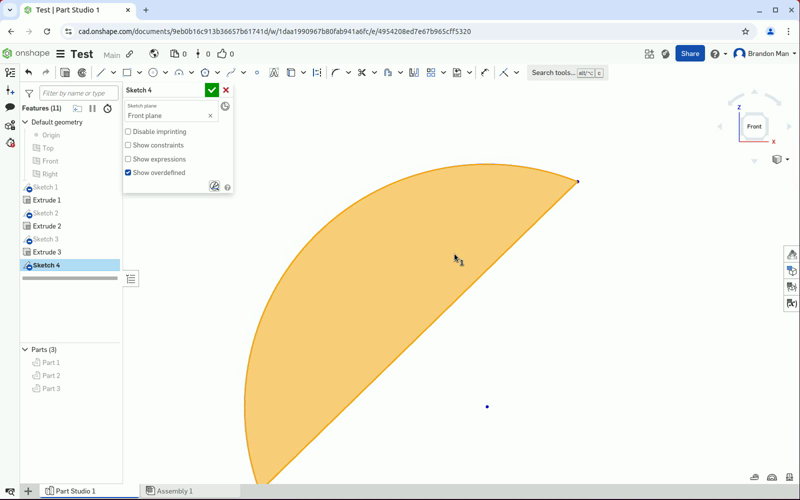
scroll(-6)
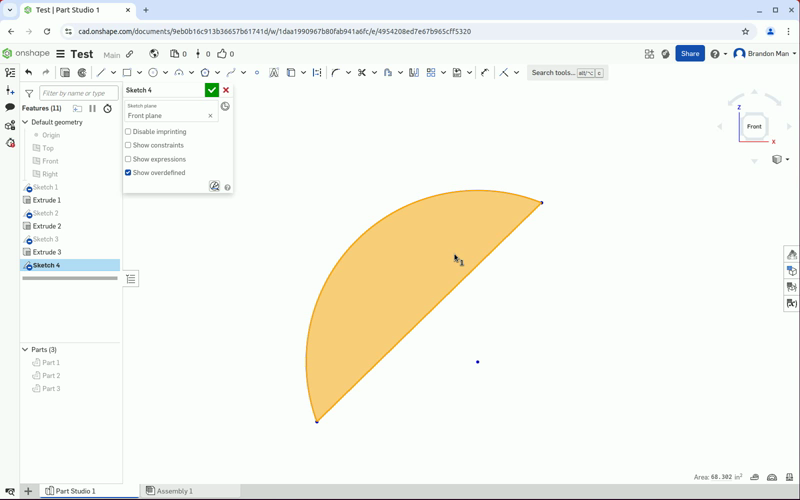
scroll(-6)
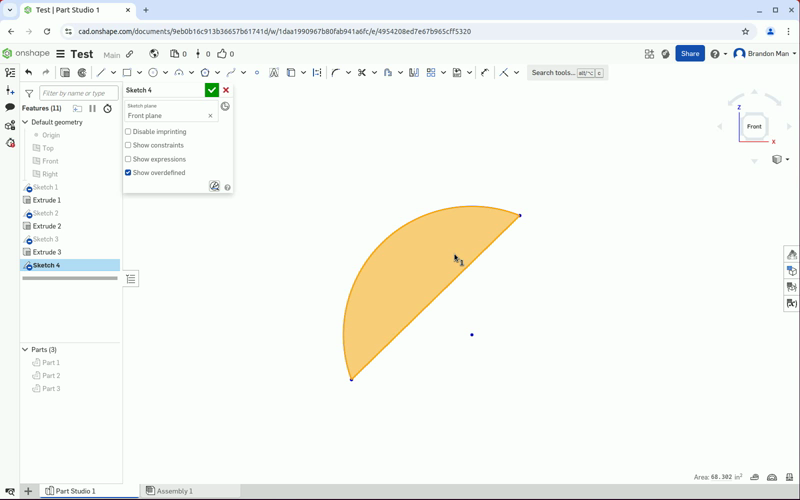
scroll(-6)
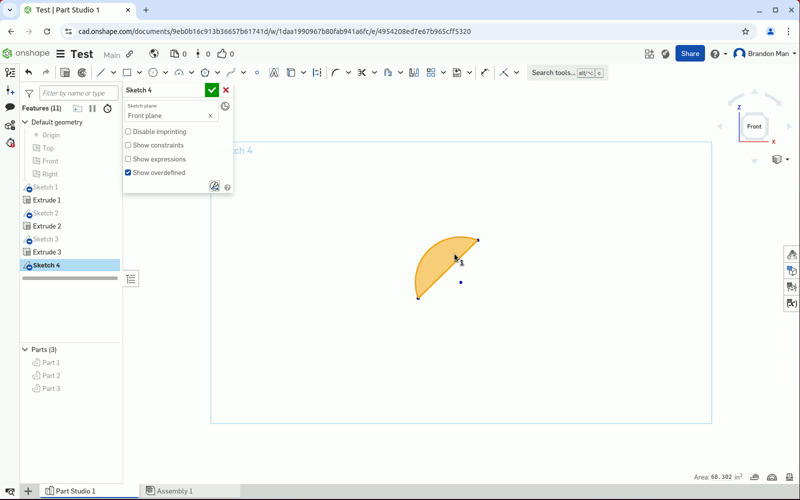
mouse_move(73, 352)
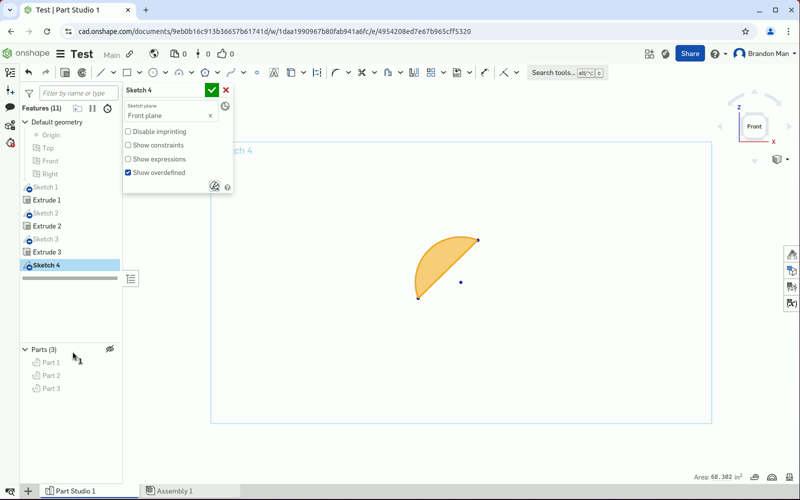
key(shift+y)
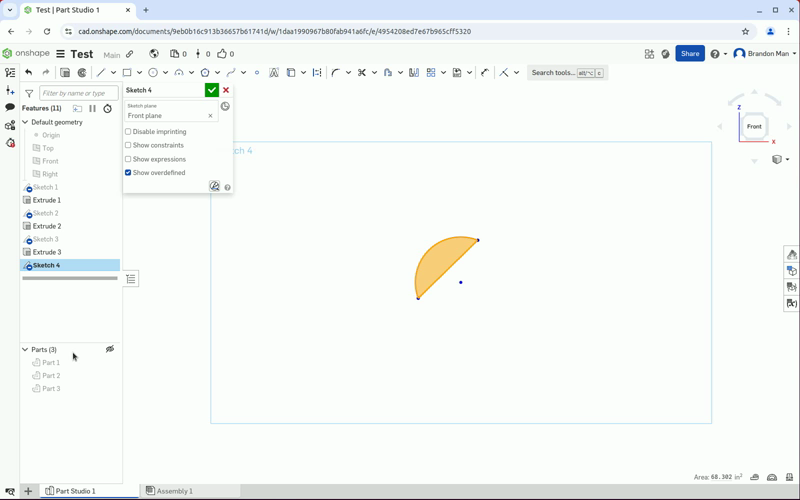
key(shift+e)
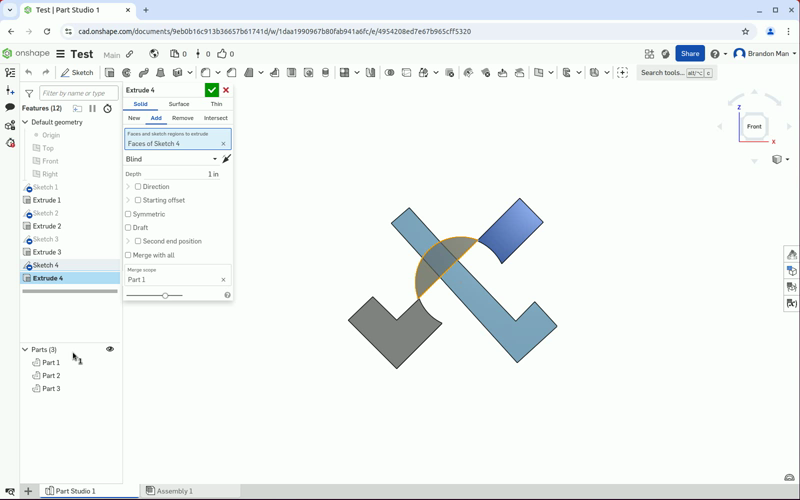
mouse_move(143, 106)
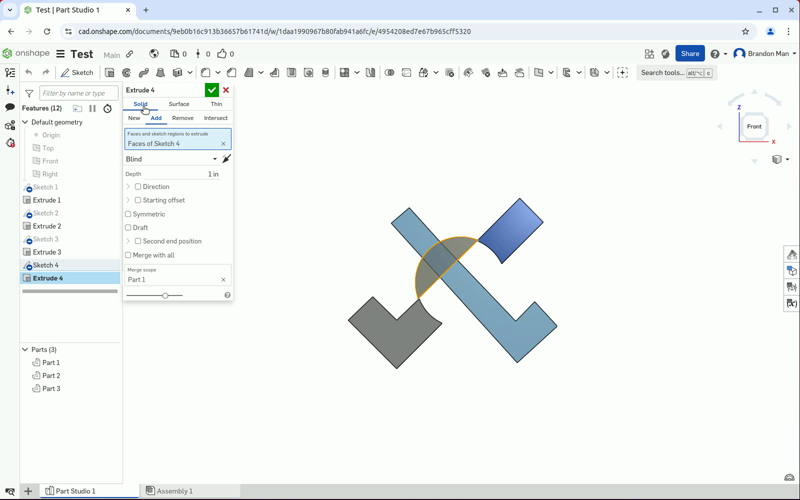
click(143, 106)
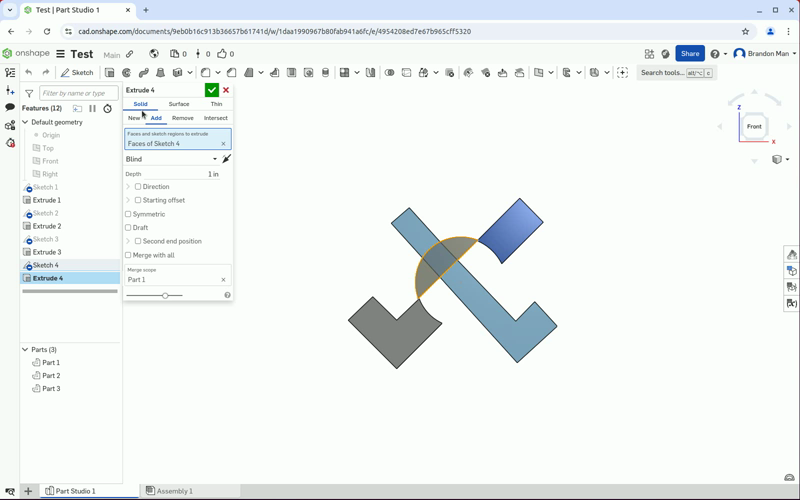
mouse_move(137, 120)
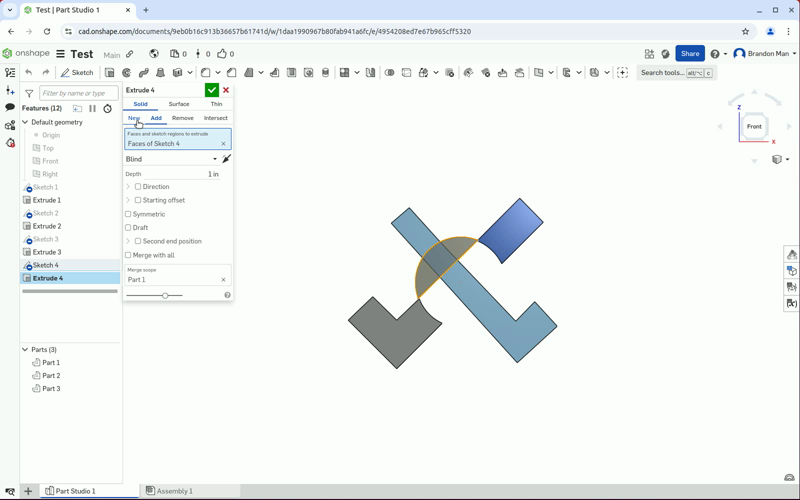
click(137, 120)
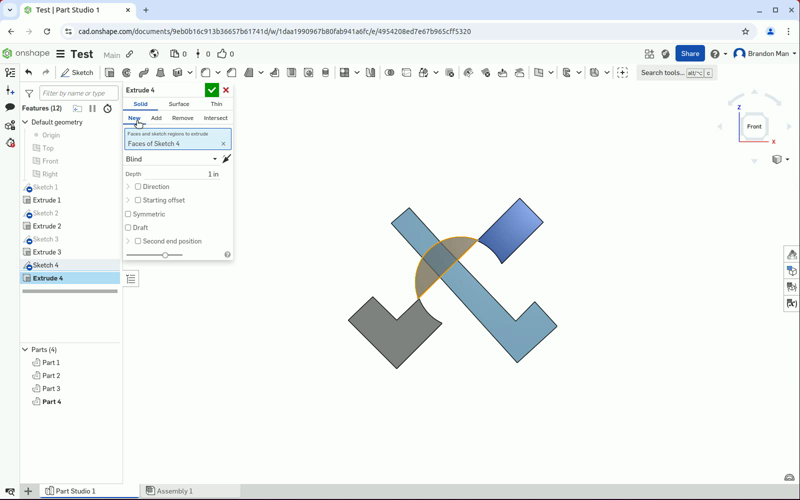
key(tab, 4)
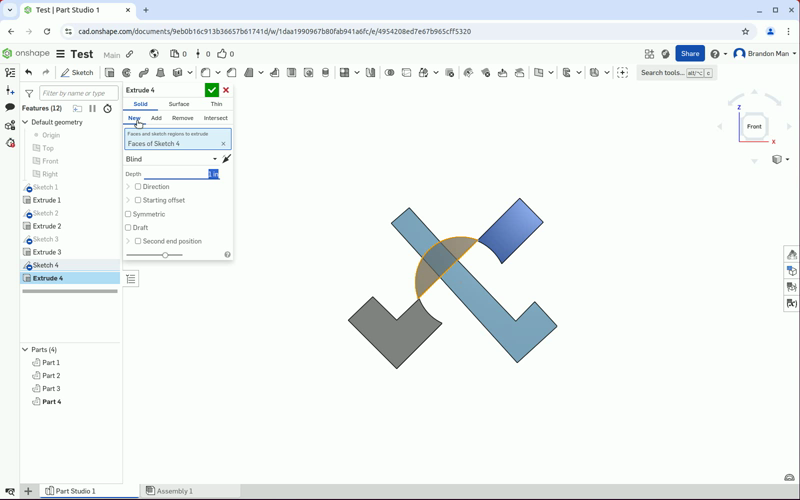
text(5.296)
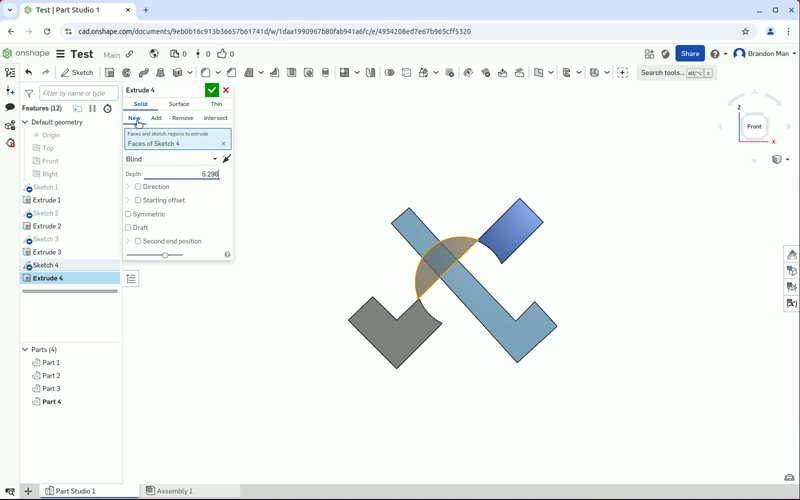
key(enter)
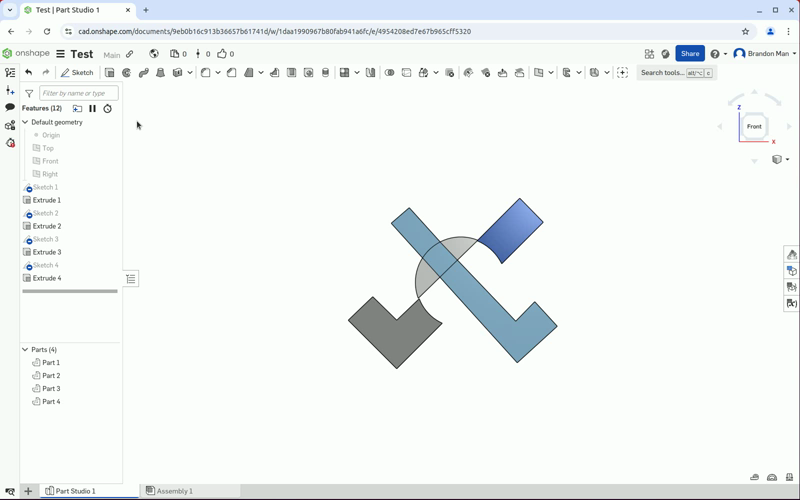
key(shift+h)
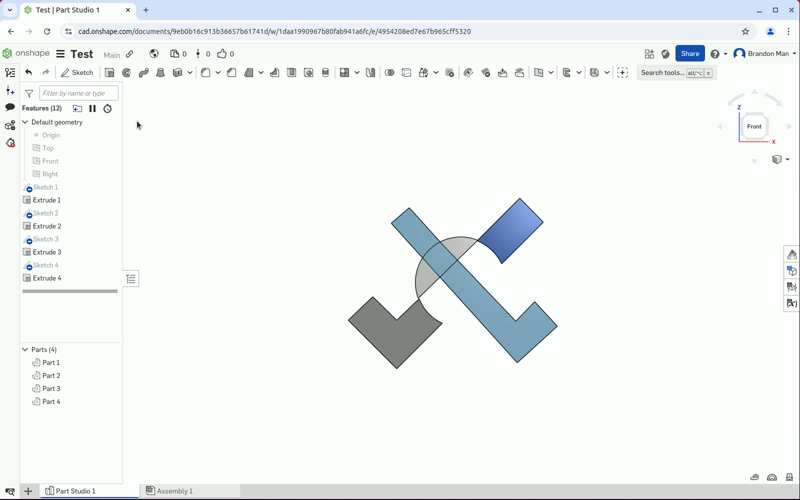
key(shift+h)
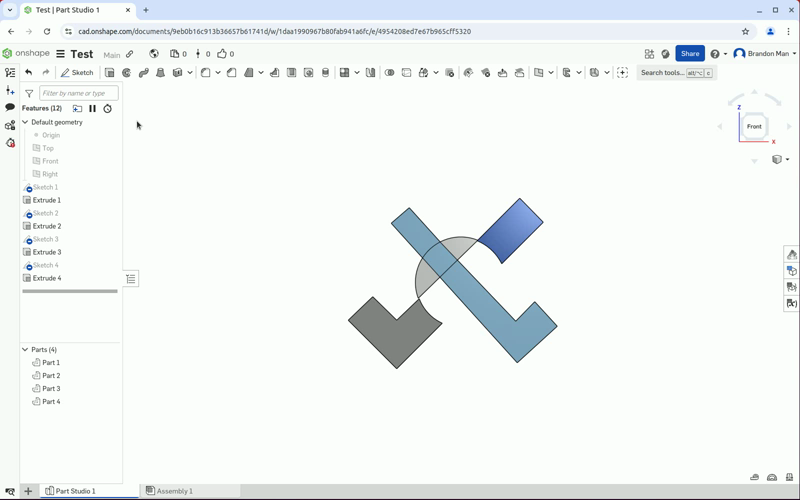
mouse_move(73, 189)
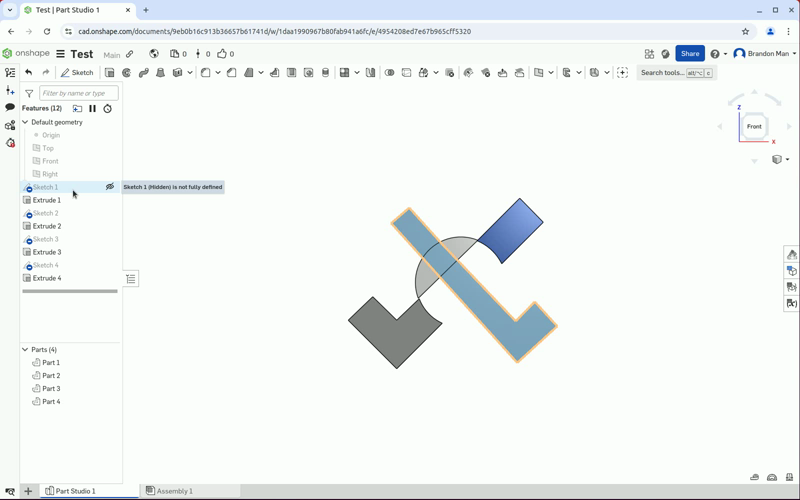
click(73, 189)
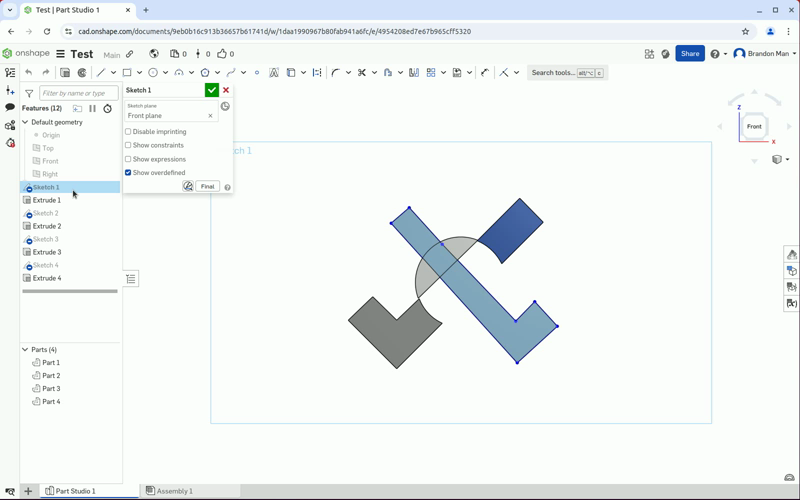
mouse_move(229, 92)
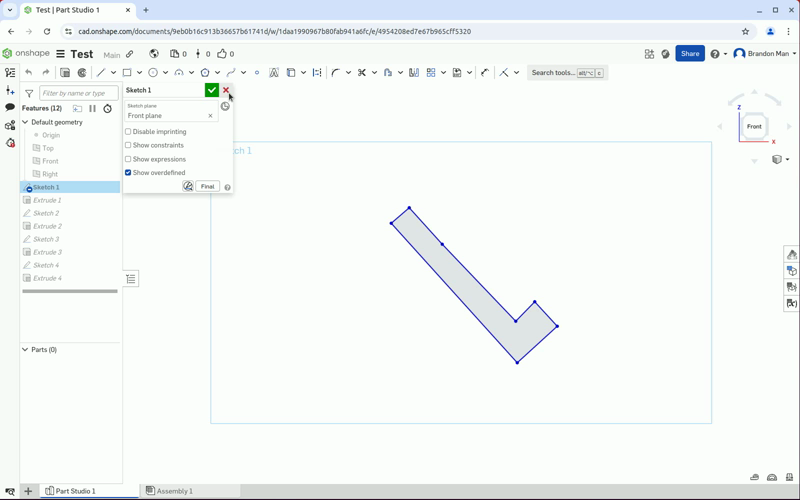
click(229, 92)
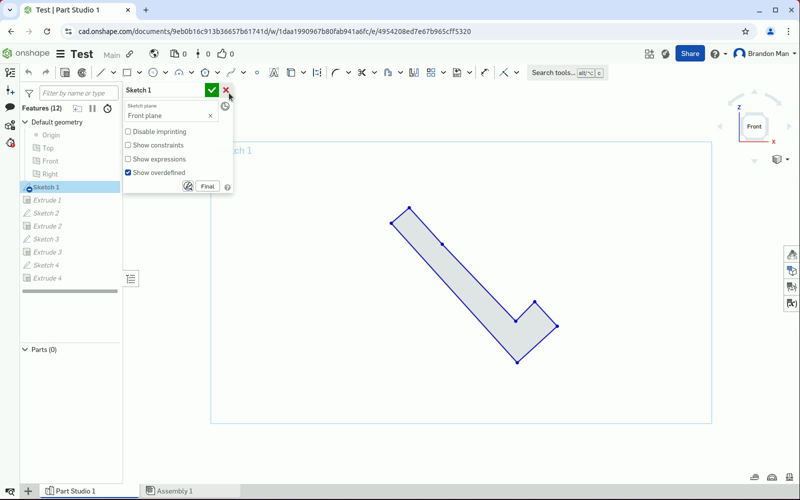
key(shift+s)
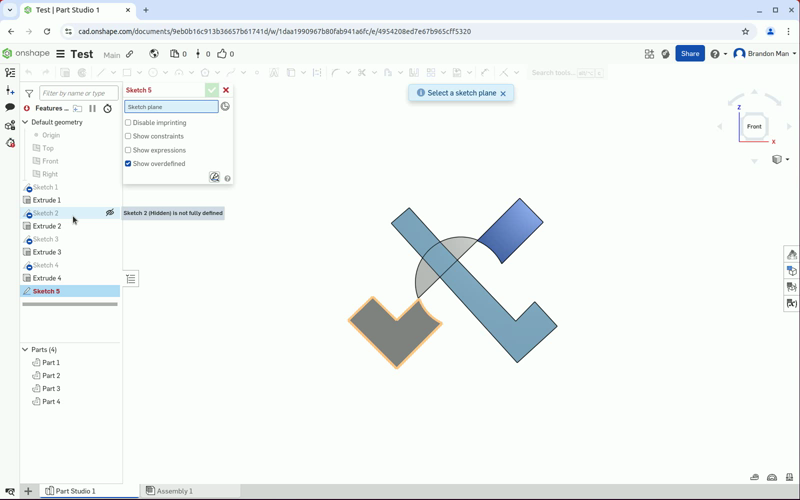
scroll(3)
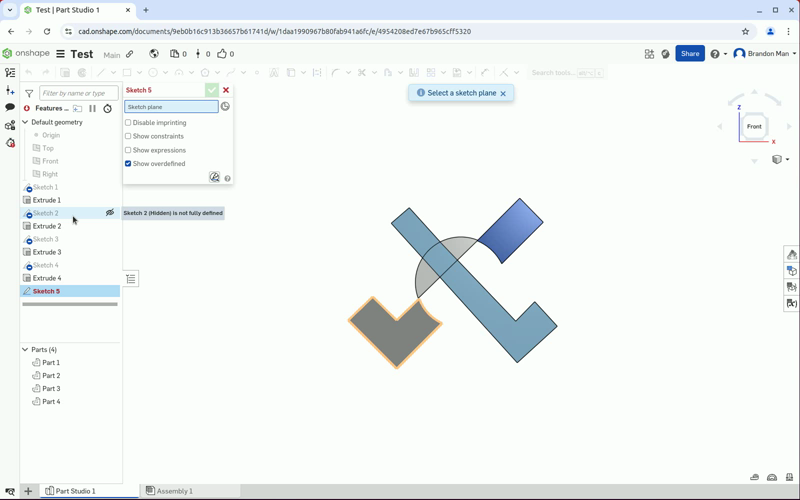
mouse_move(73, 163)
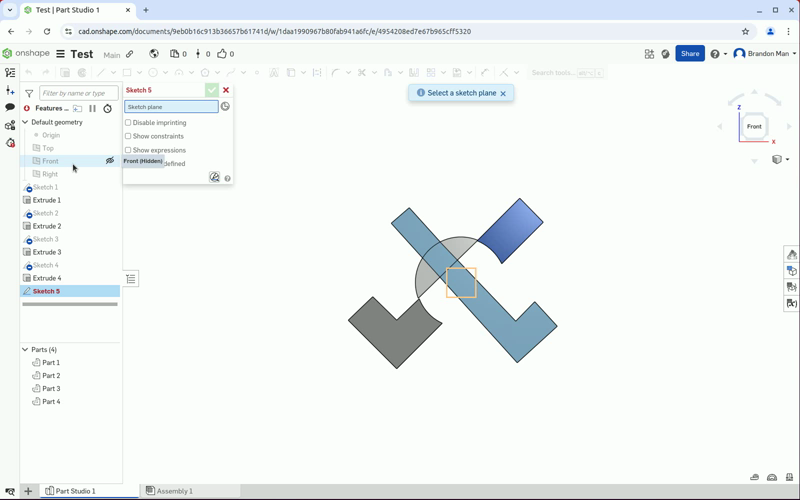
click(73, 163)
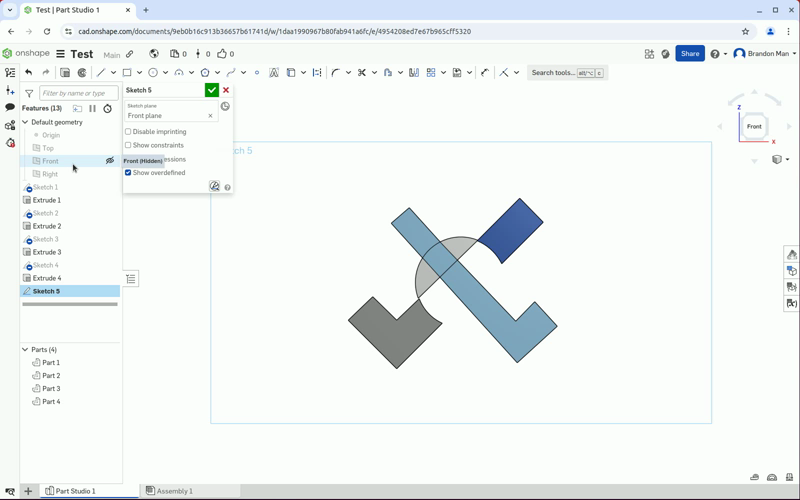
mouse_move(73, 352)
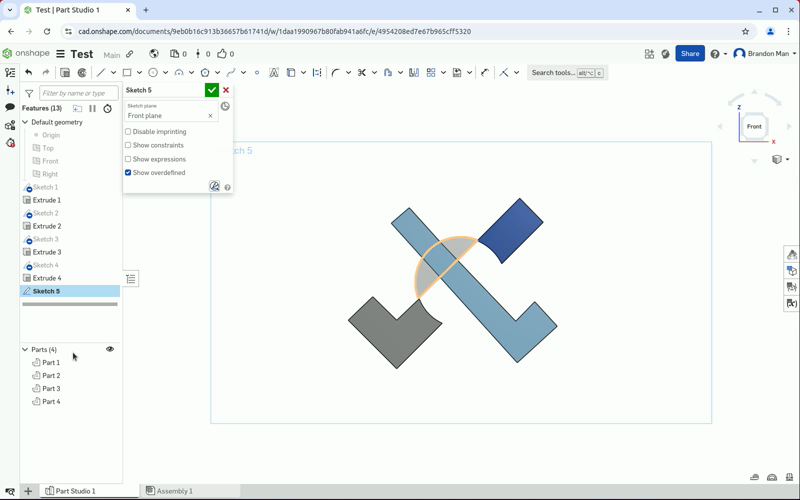
key(y)
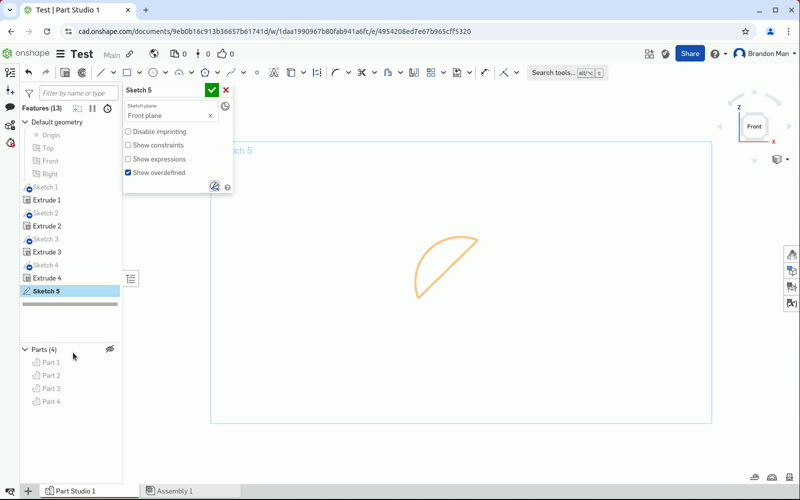
key(a)
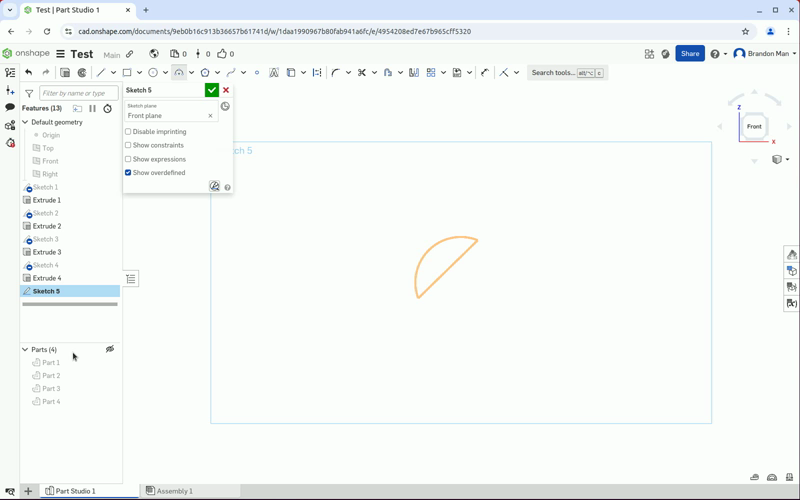
key_down(shift)
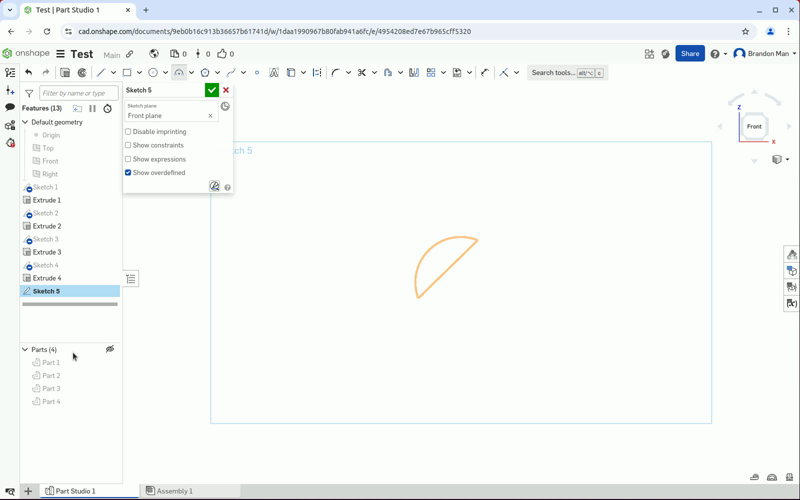
mouse_move(441, 324)
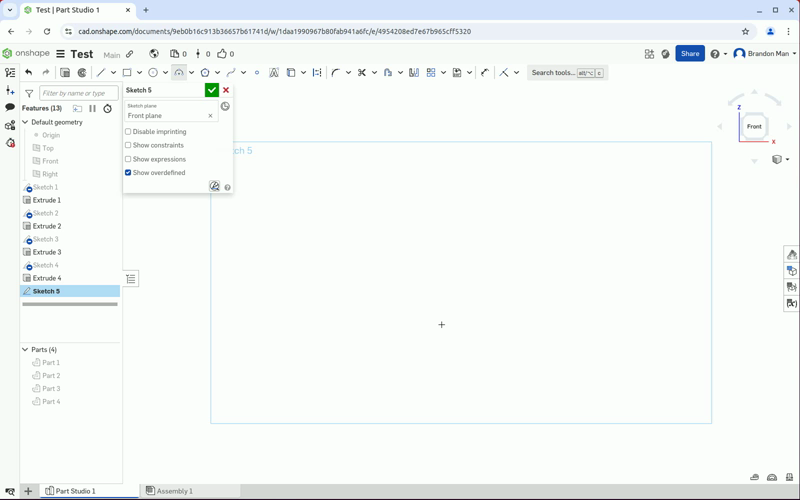
click(441, 324)
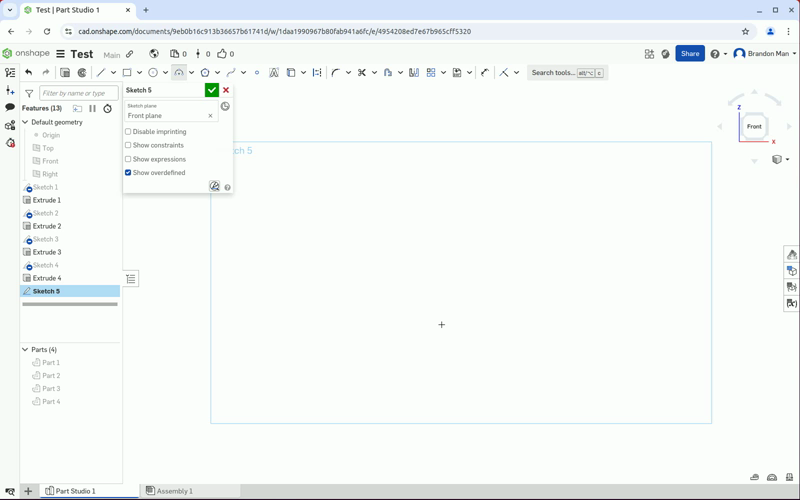
key_up(shift)
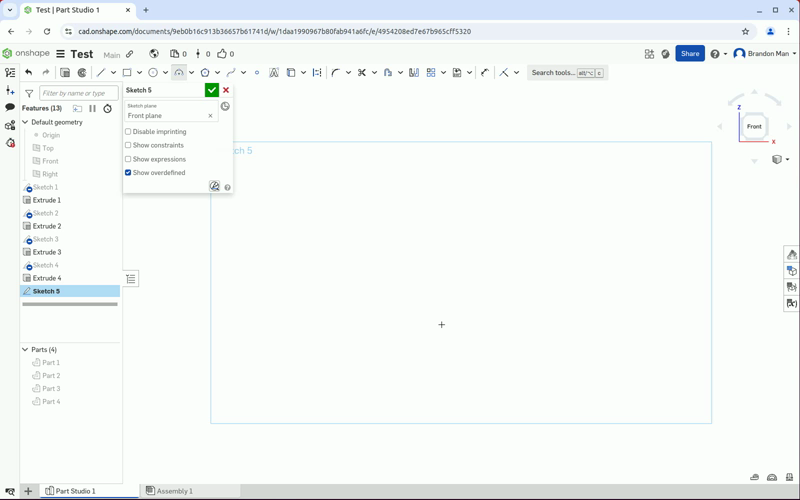
key_down(shift)
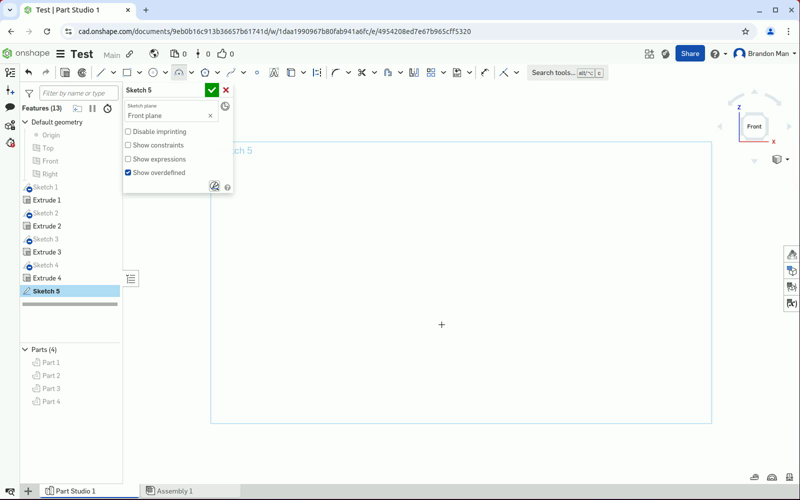
mouse_move(501, 263)
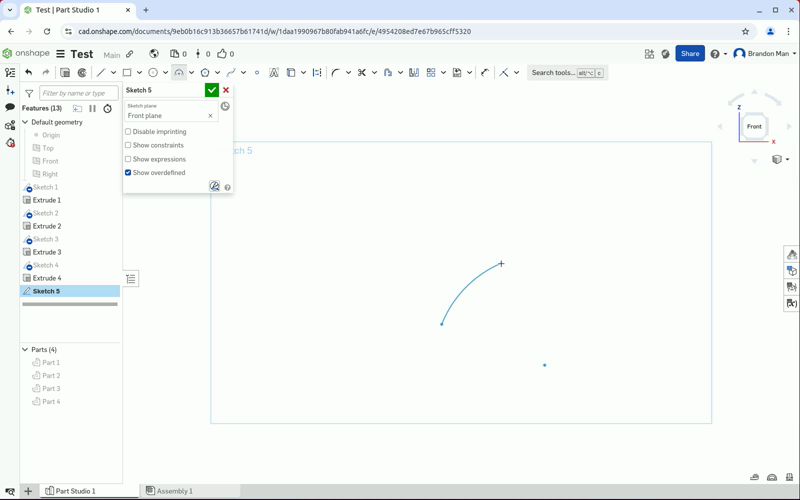
click(501, 263)
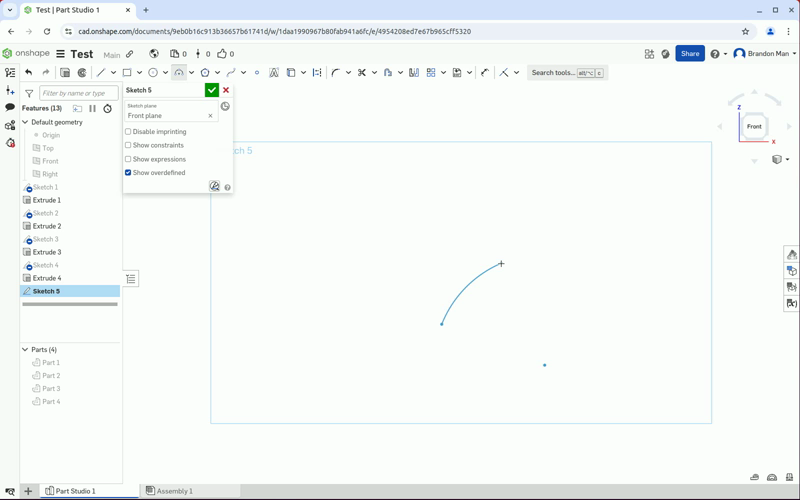
mouse_move(492, 314)
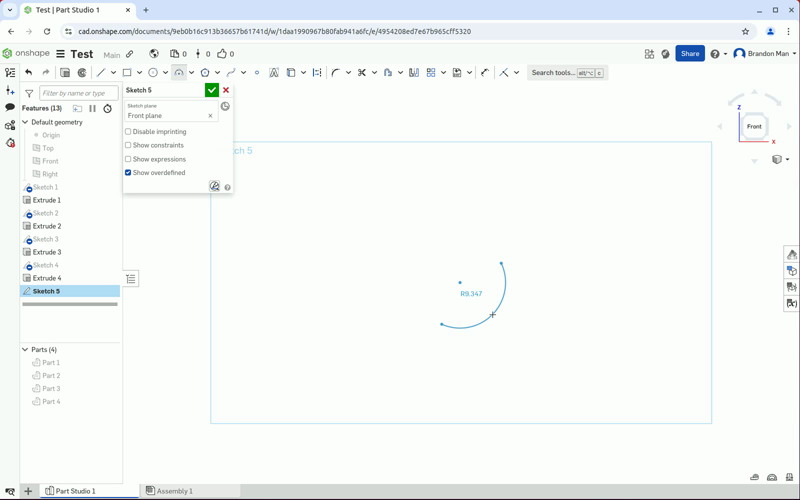
click(492, 314)
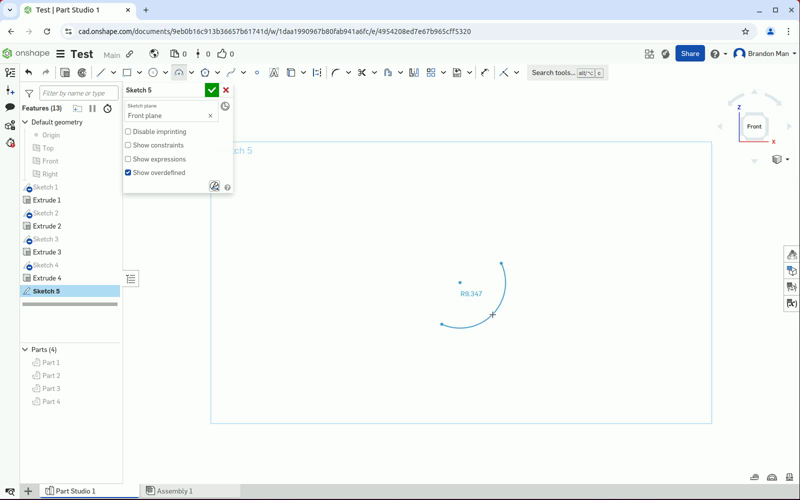
key_up(shift)
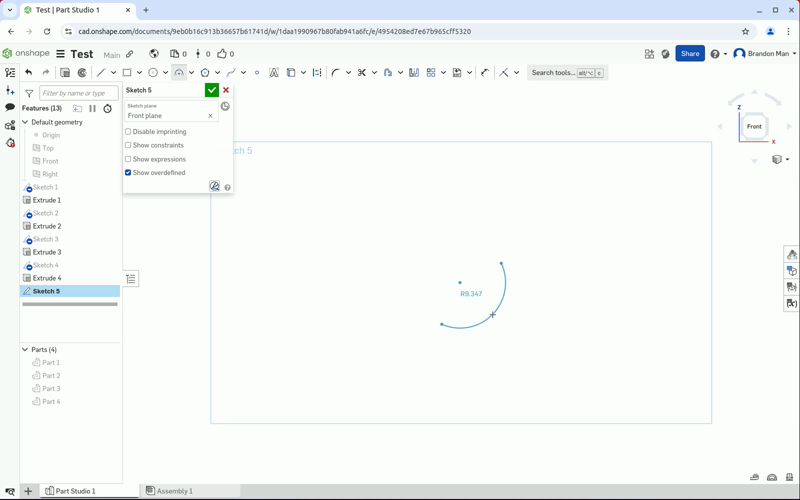
key(esc)
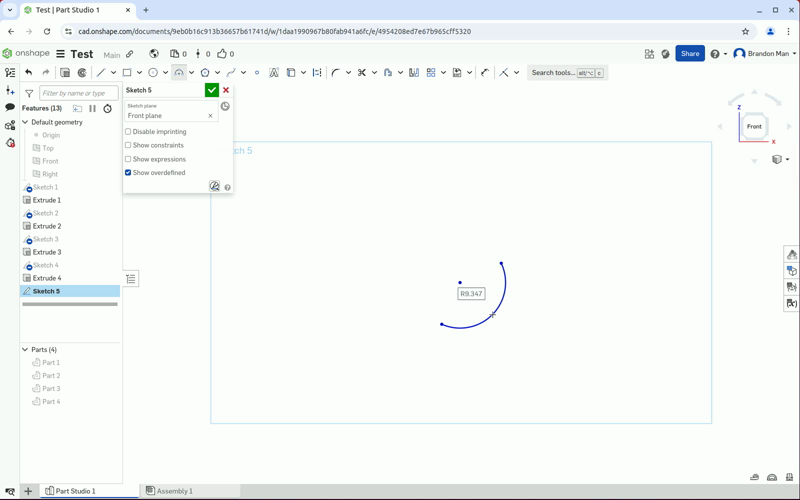
key(l)
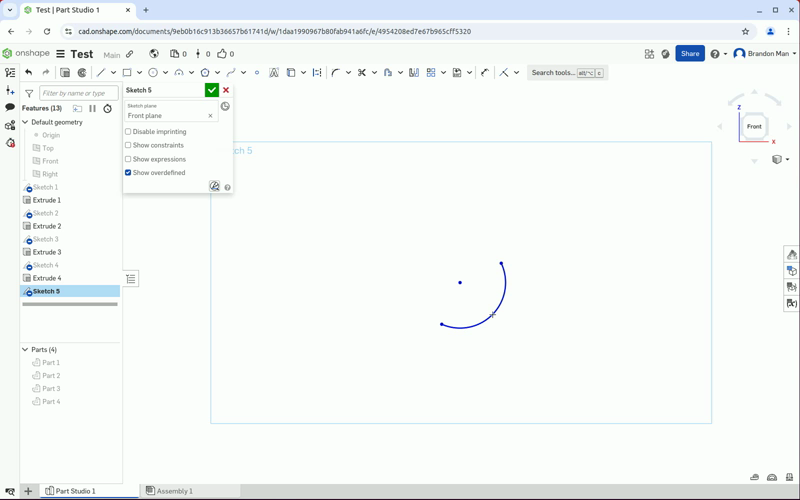
mouse_move(501, 263)
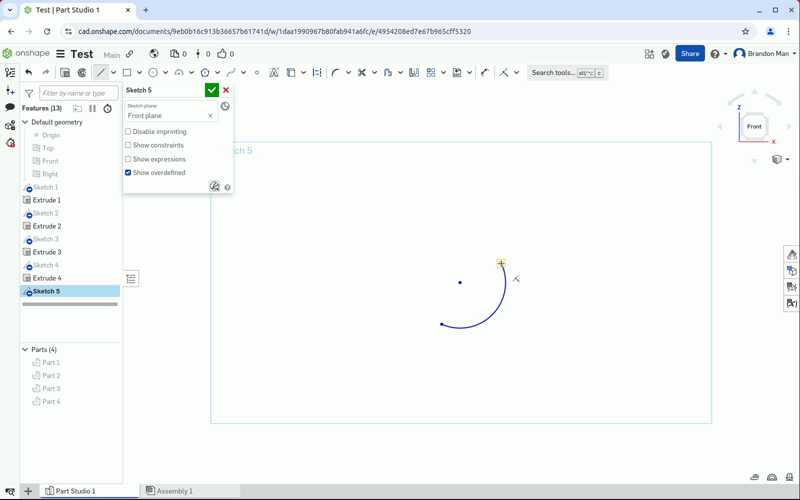
click(501, 263)
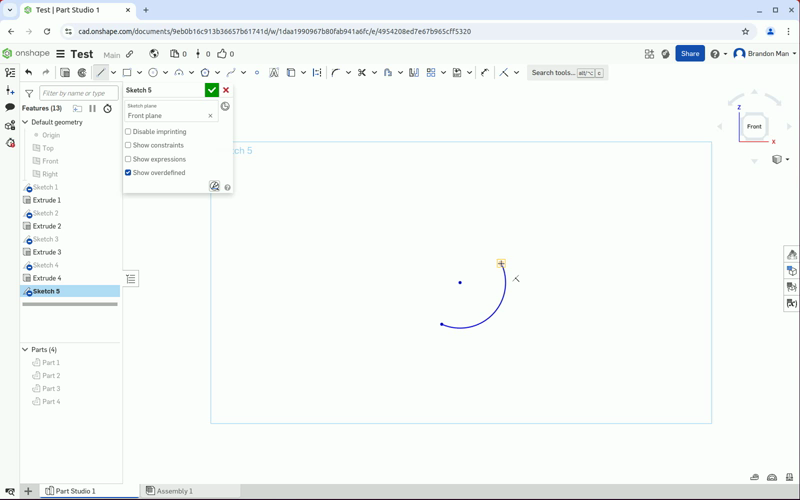
key_down(shift)
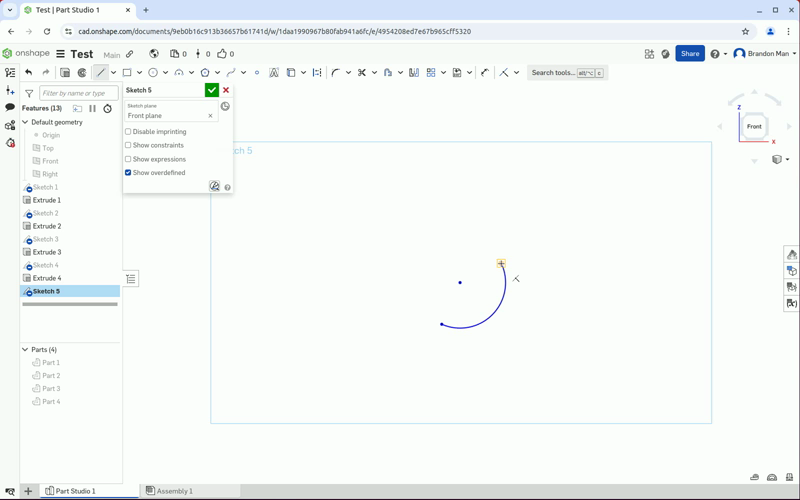
mouse_move(441, 324)
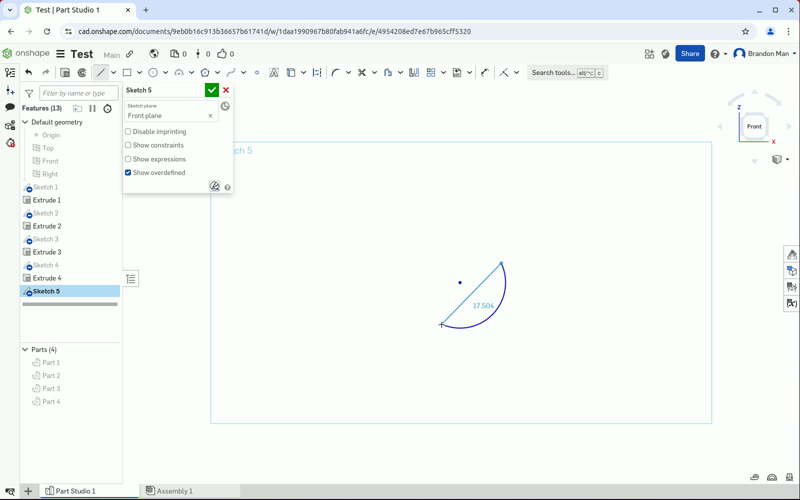
key_up(shift)
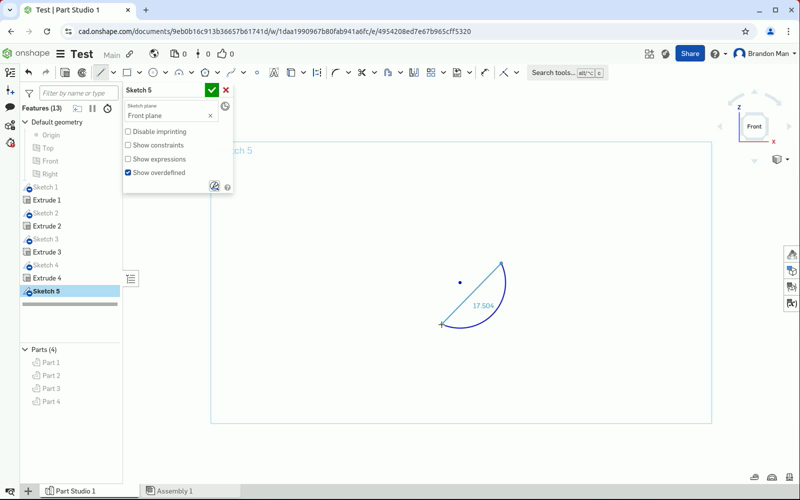
click(441, 324)
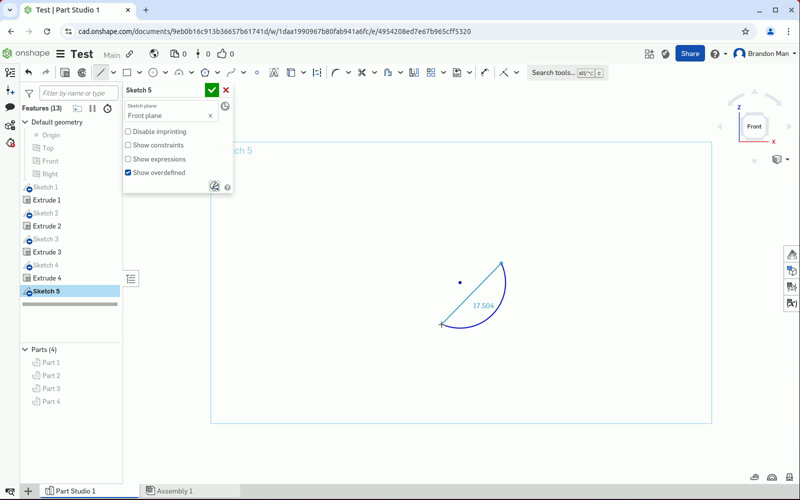
key(esc)
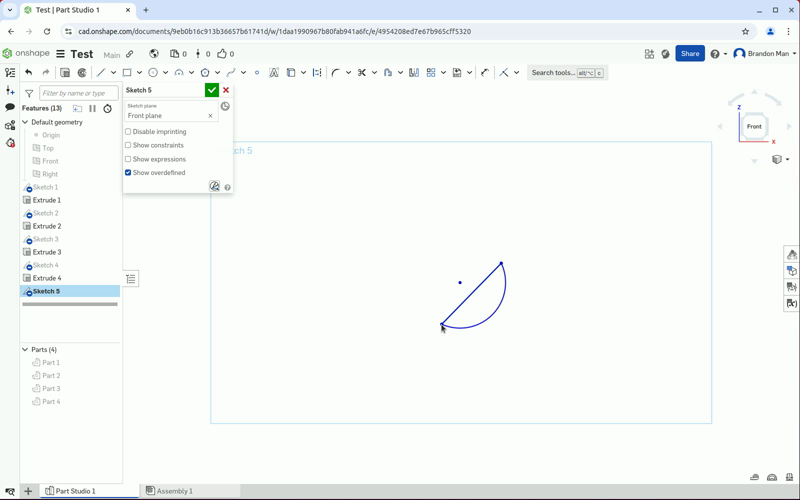
mouse_move(476, 305)
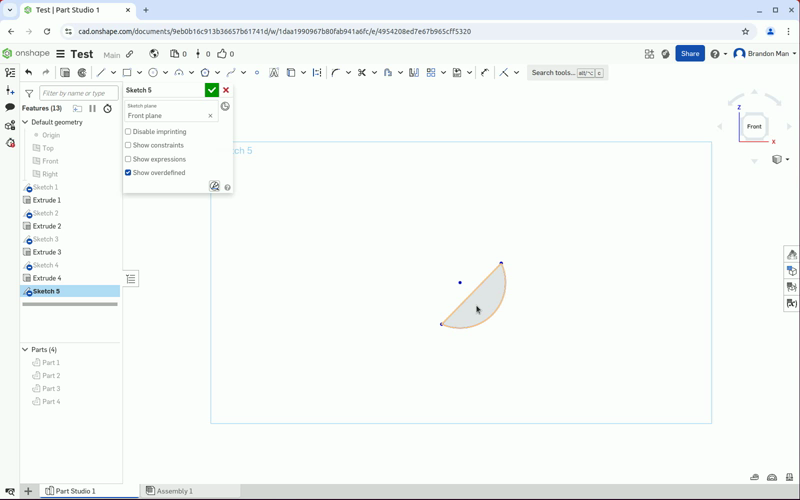
click(476, 305)
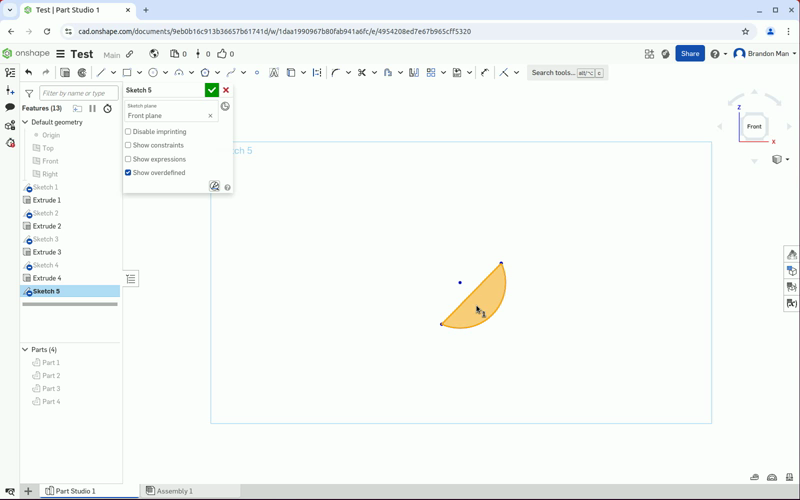
mouse_move(73, 352)
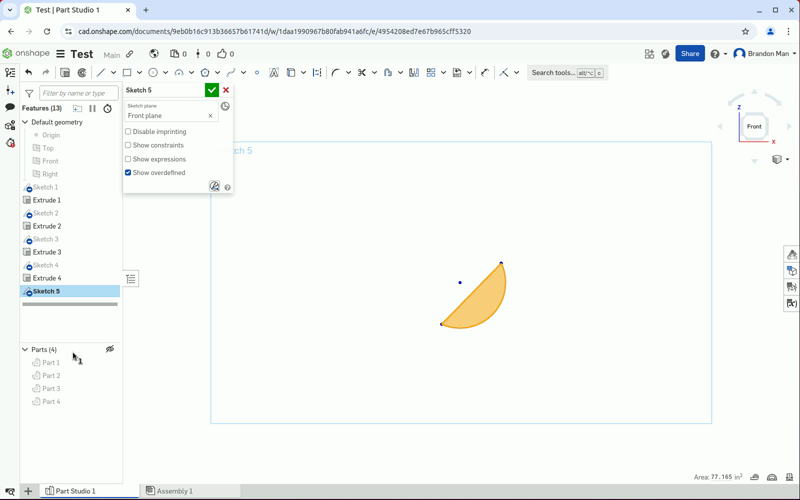
key(shift+y)
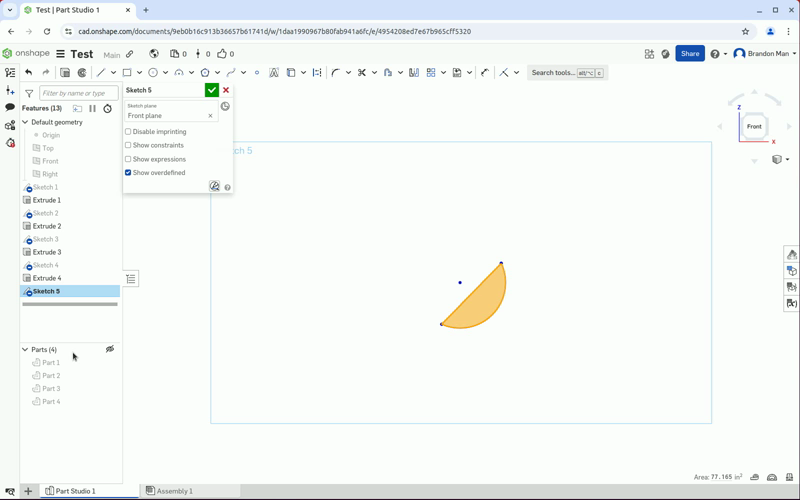
key(shift+e)
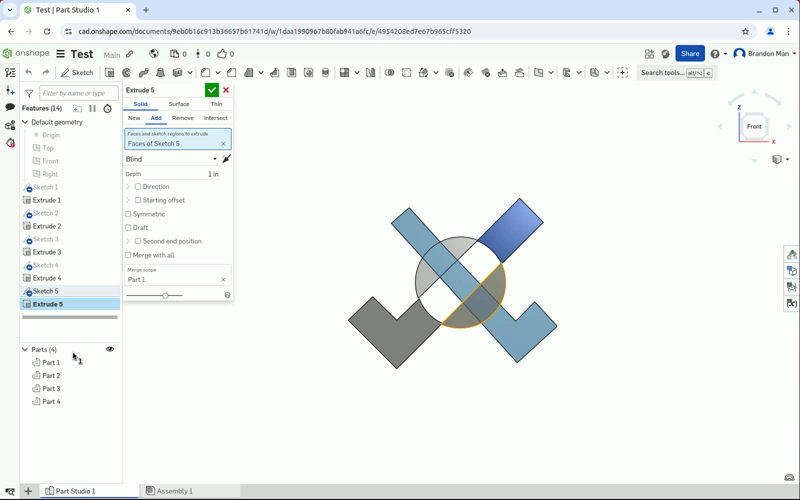
mouse_move(143, 106)
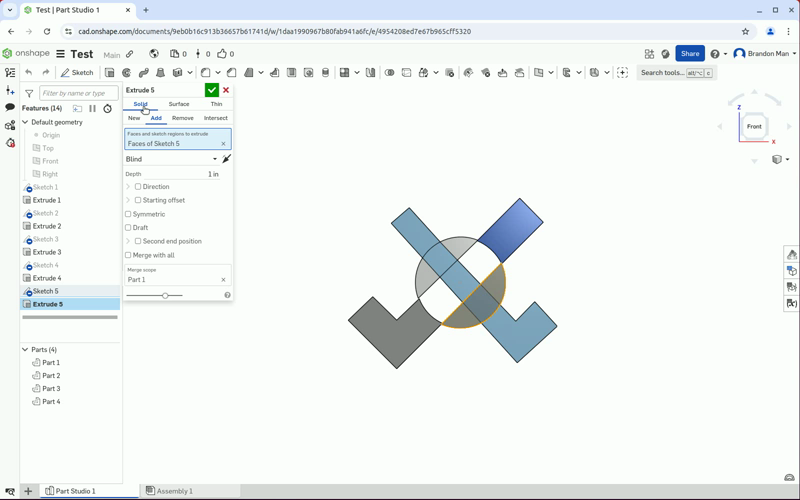
click(143, 106)
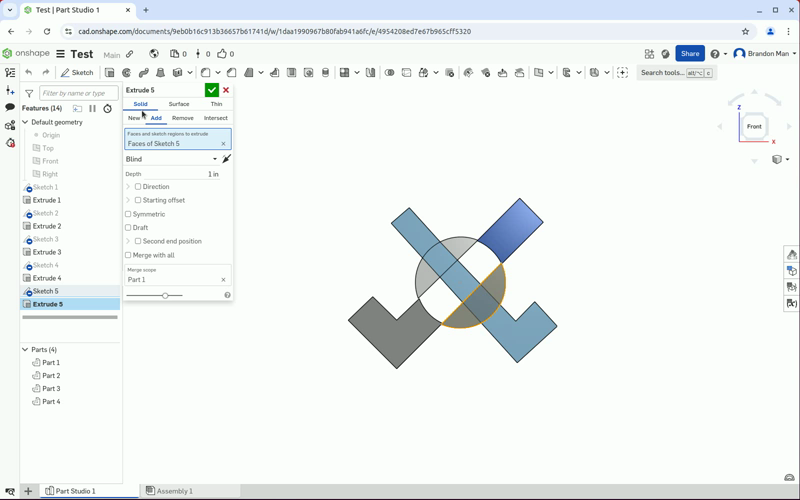
mouse_move(137, 120)
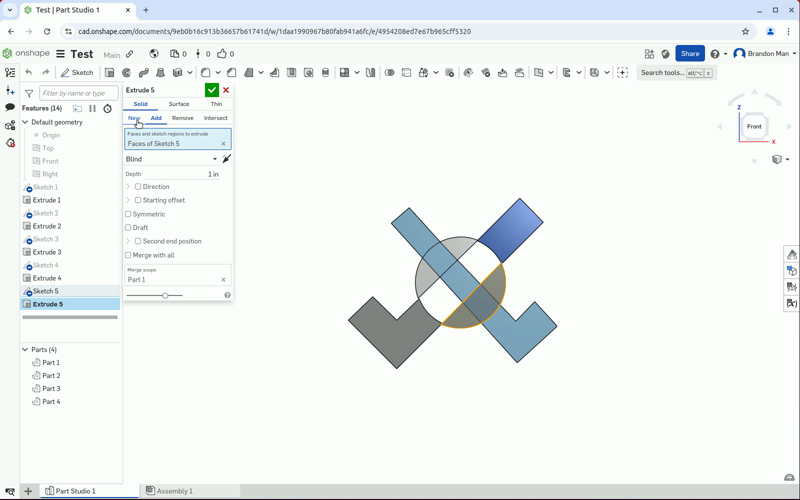
click(137, 120)
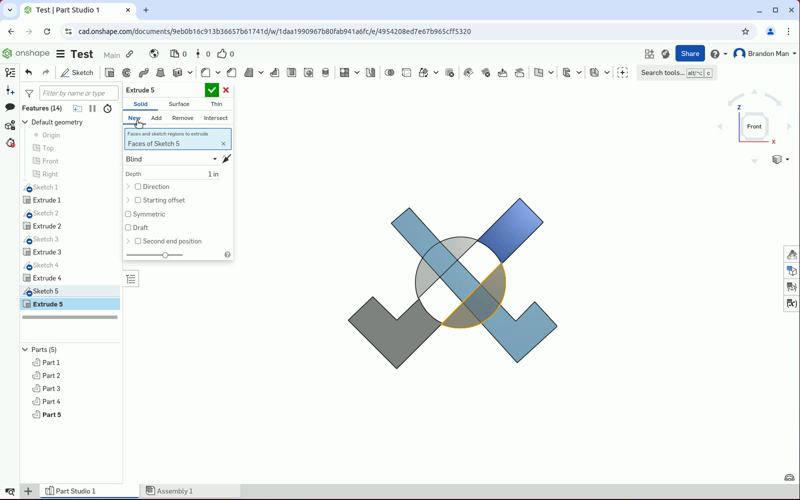
key(tab, 4)
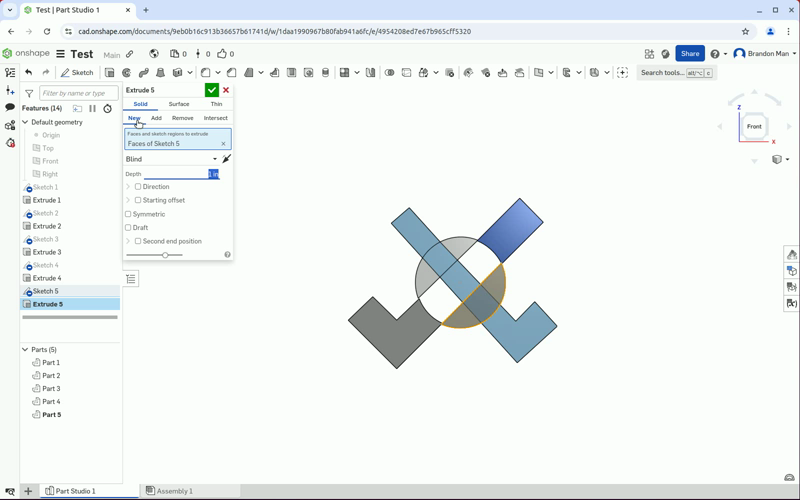
text(5.296)
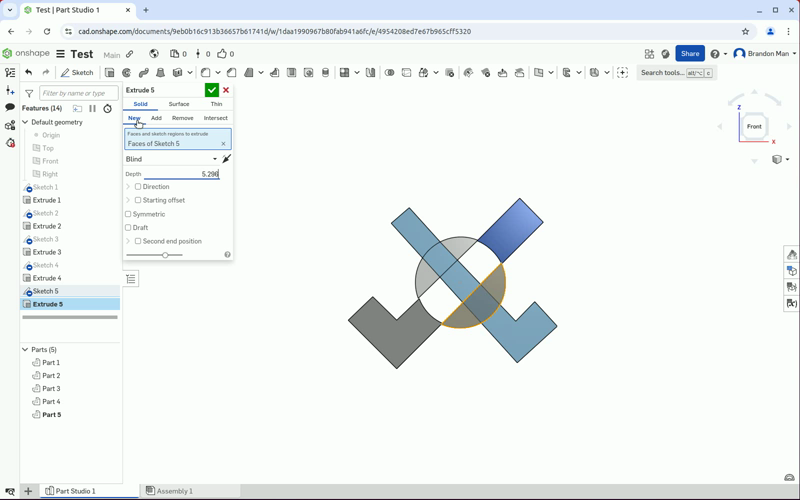
key(enter)
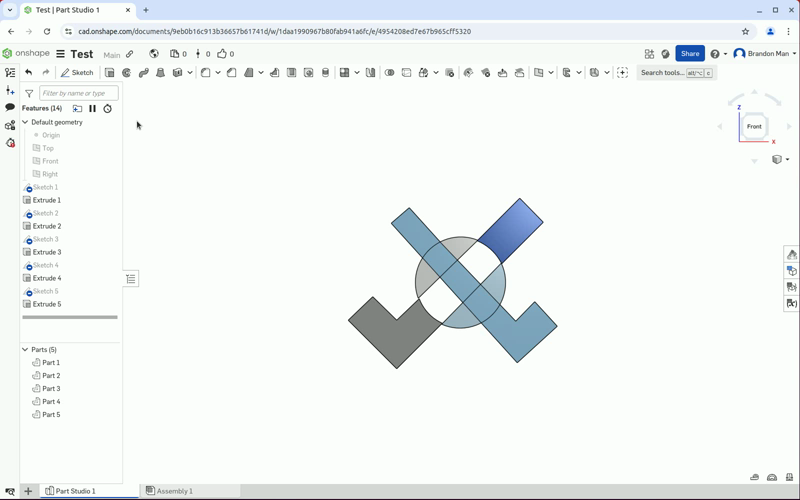
key(shift+h)
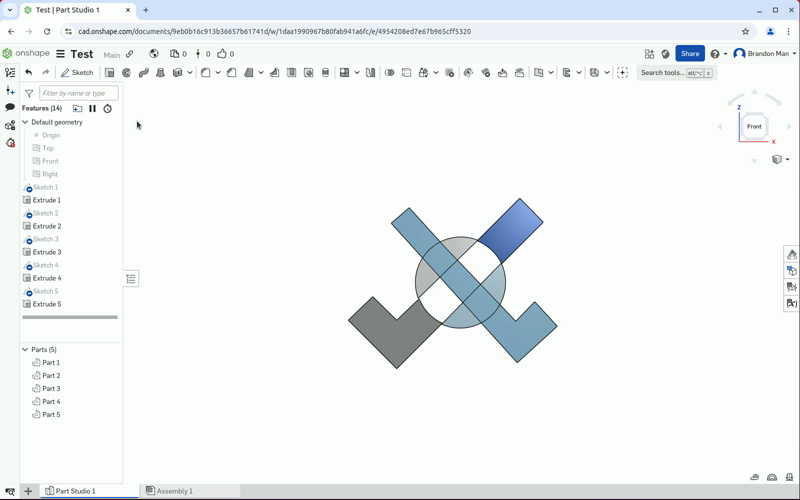
key(shift+h)
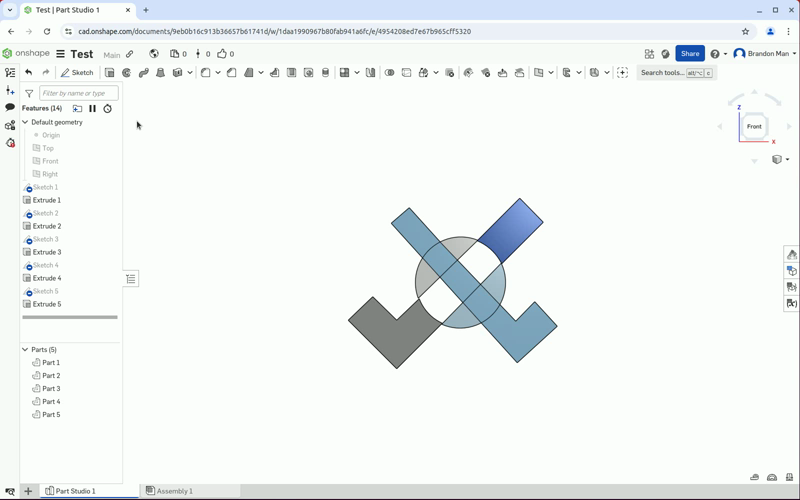
mouse_move(73, 189)
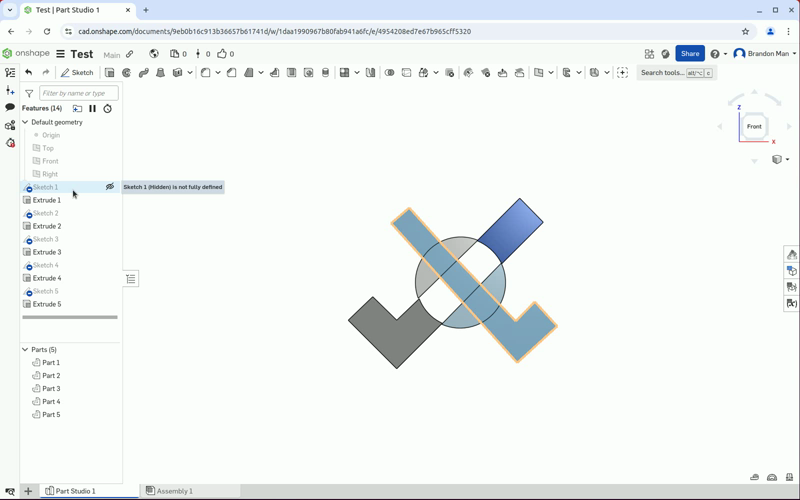
click(73, 189)
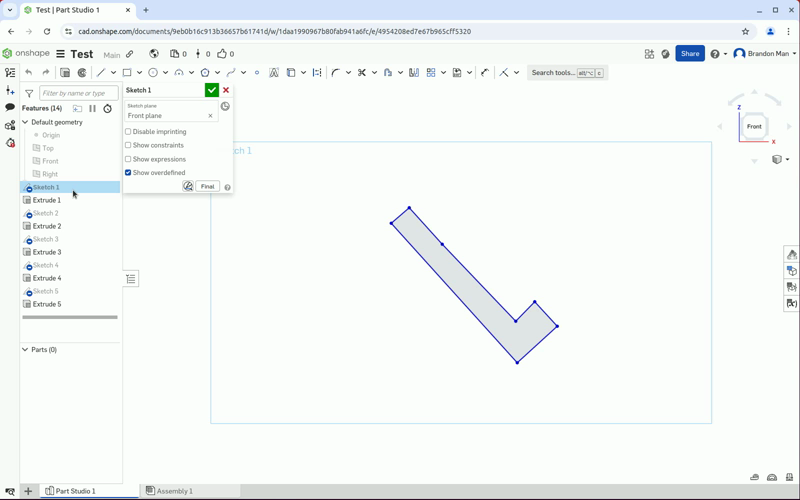
mouse_move(229, 92)
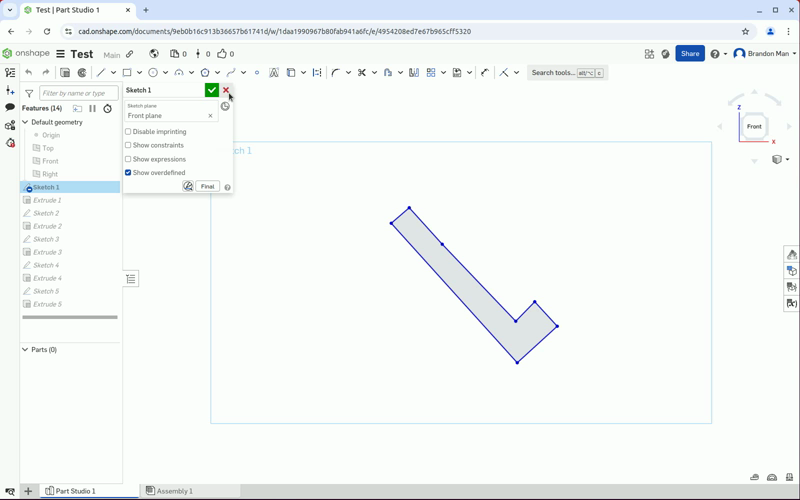
click(229, 92)
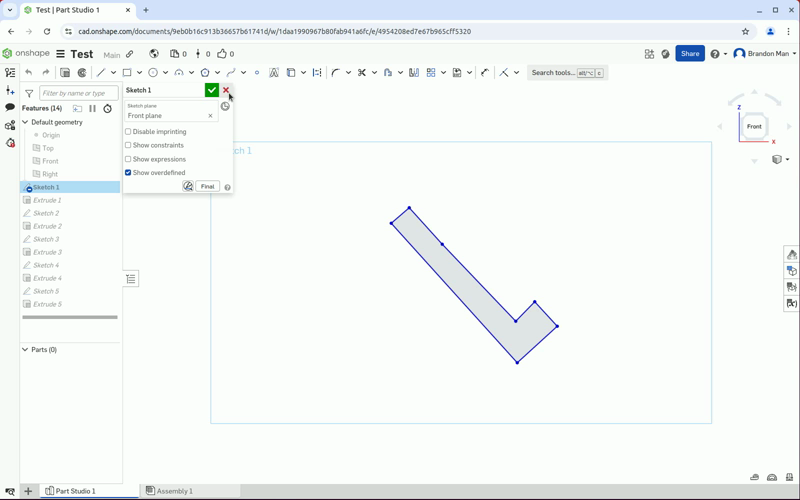
key(shift+s)
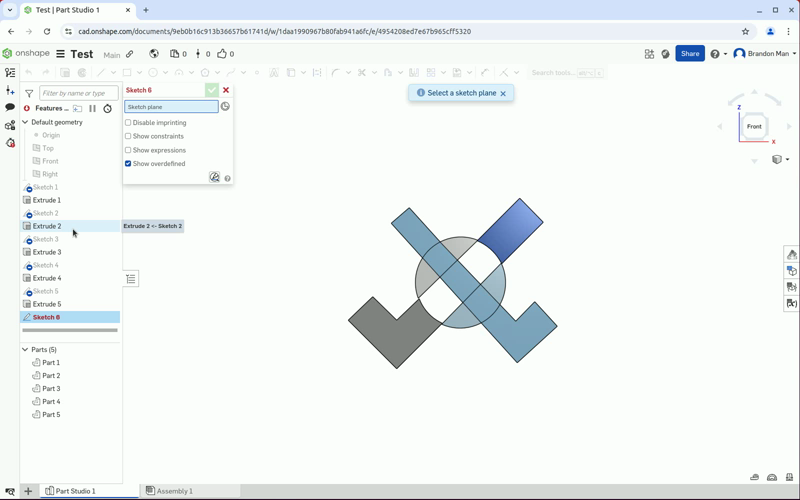
scroll(3)
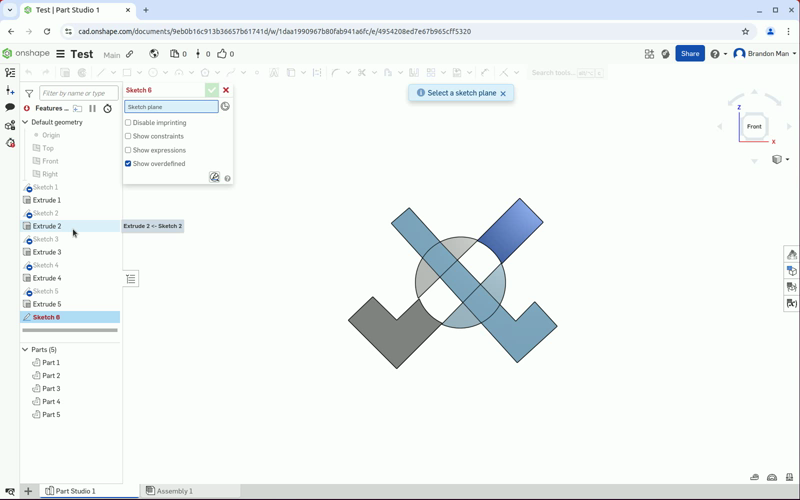
mouse_move(73, 163)
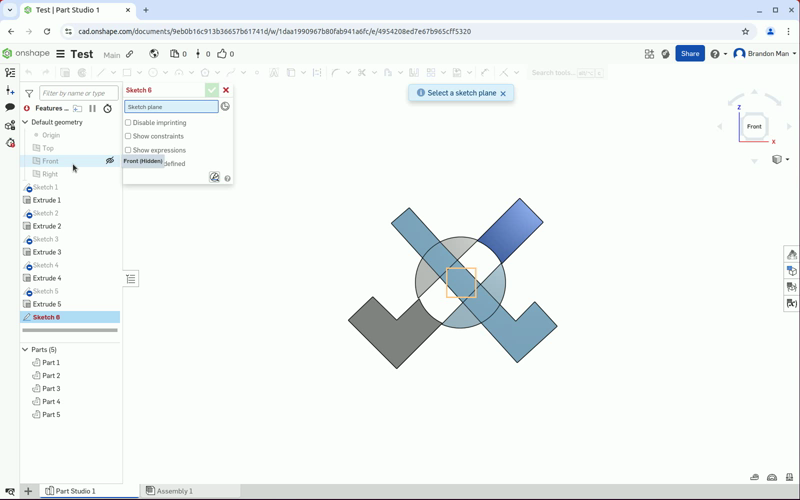
click(73, 163)
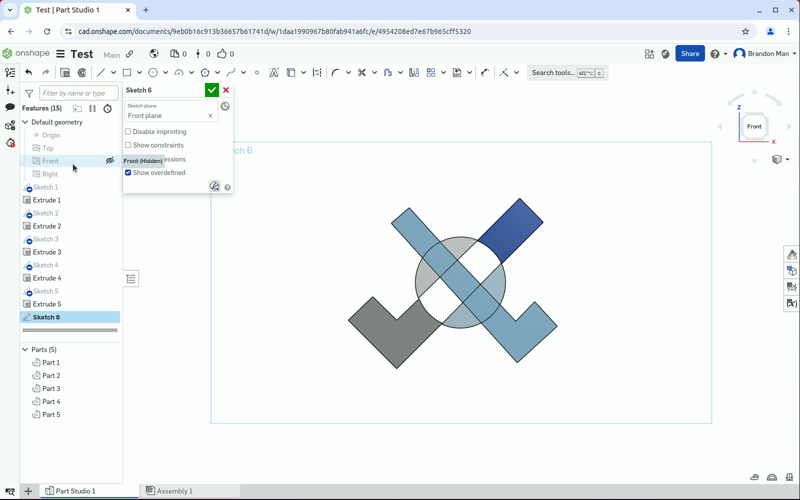
mouse_move(73, 352)
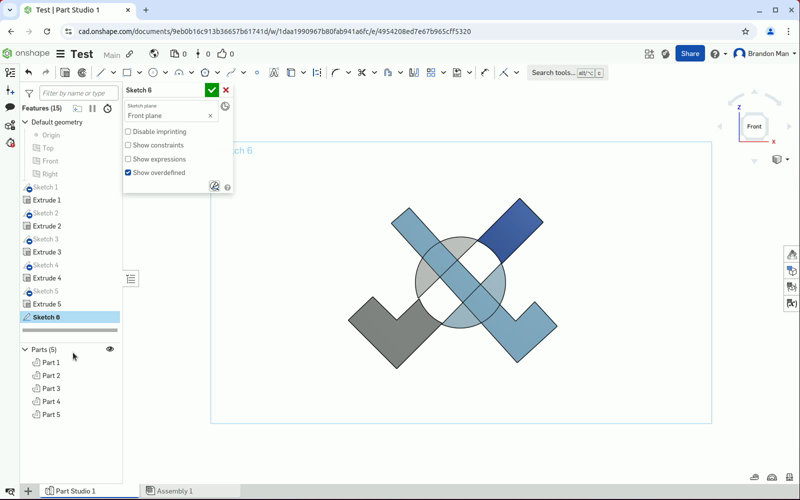
key(y)
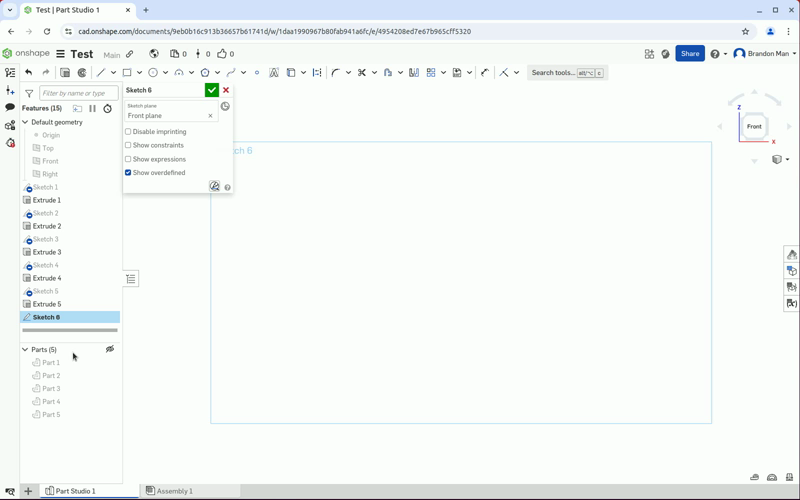
key(a)
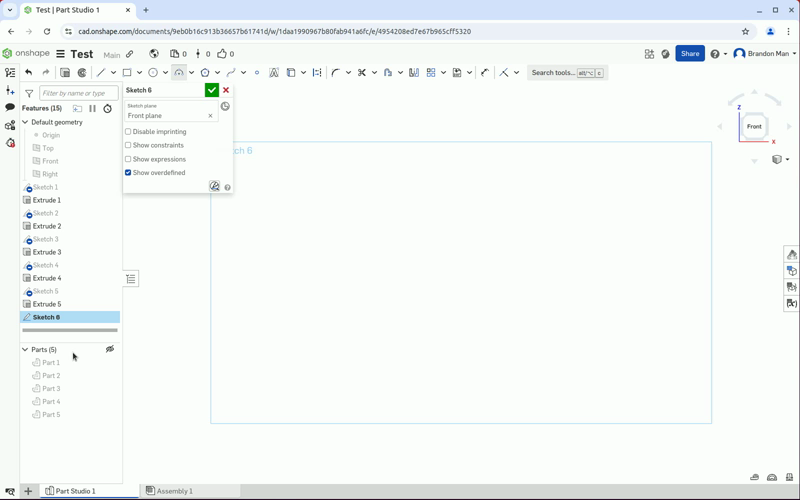
key_down(shift)
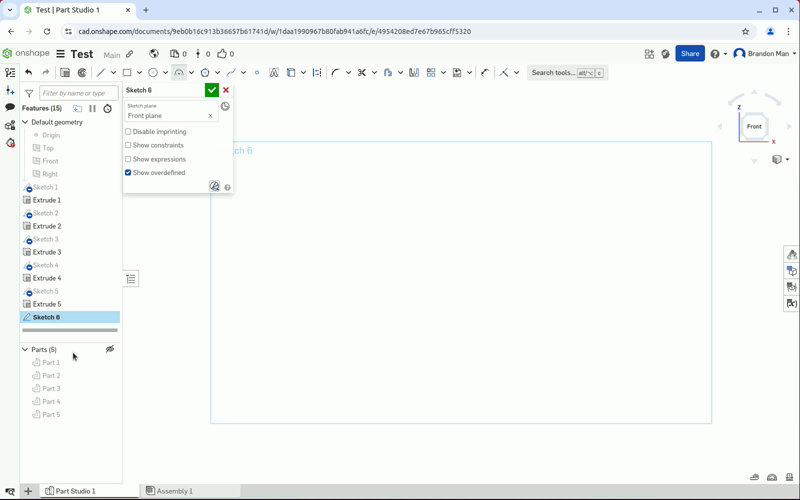
mouse_move(418, 298)
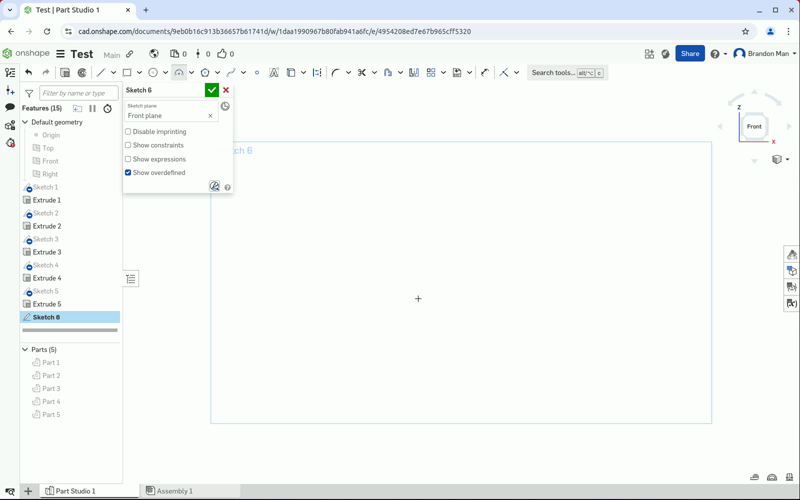
click(418, 298)
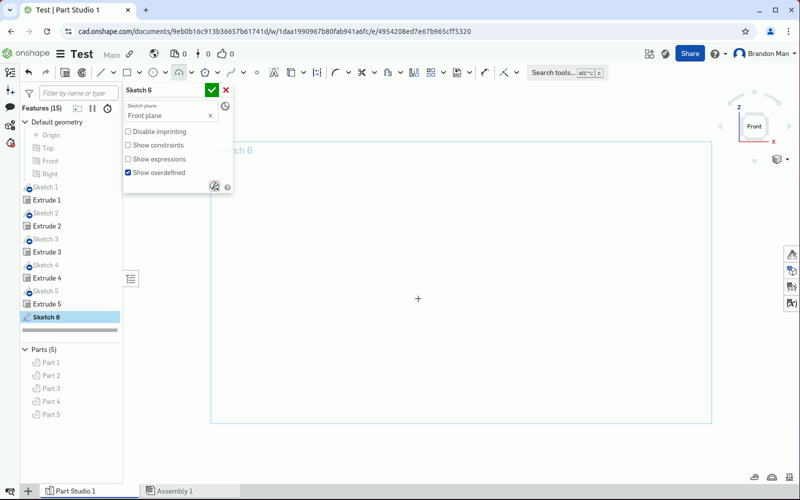
key_up(shift)
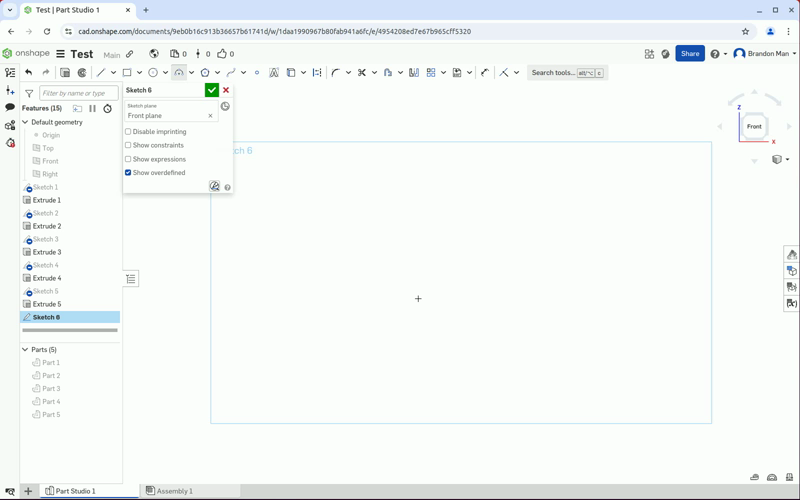
key_down(shift)
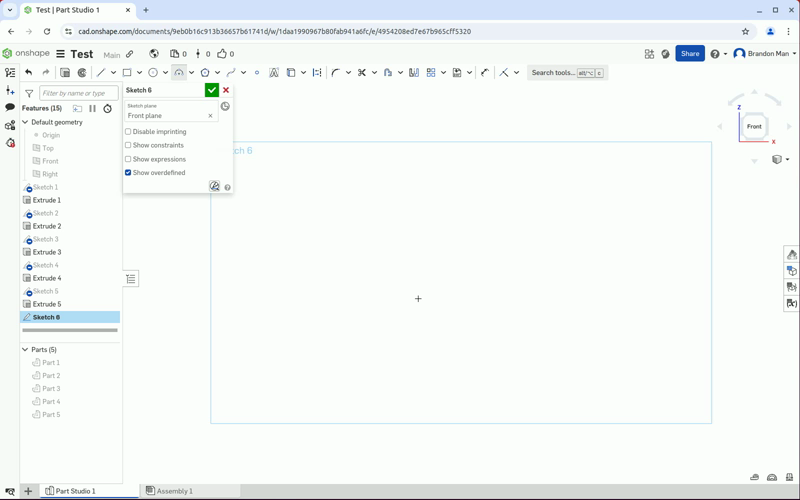
mouse_move(442, 323)
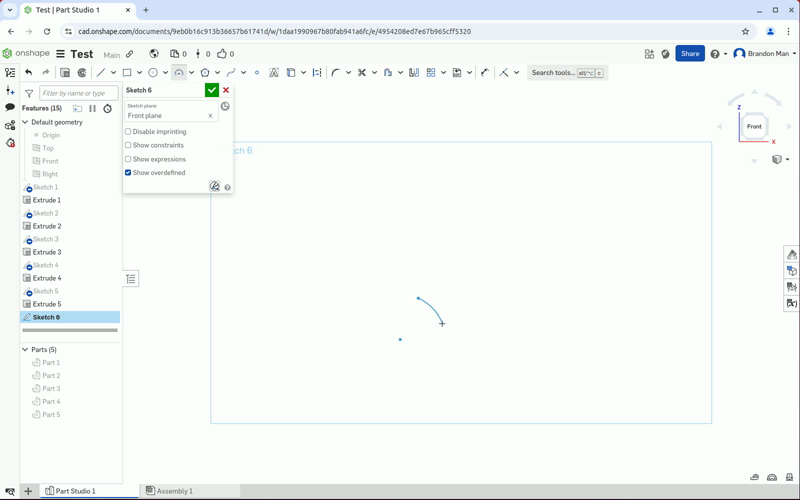
click(442, 323)
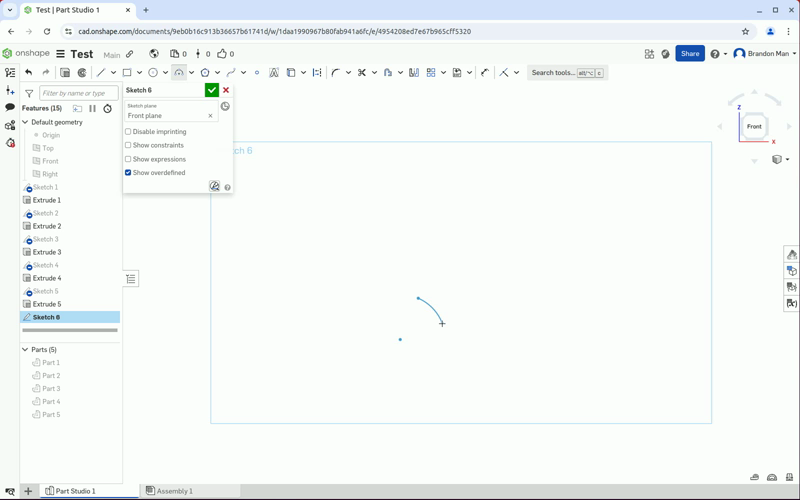
mouse_move(427, 313)
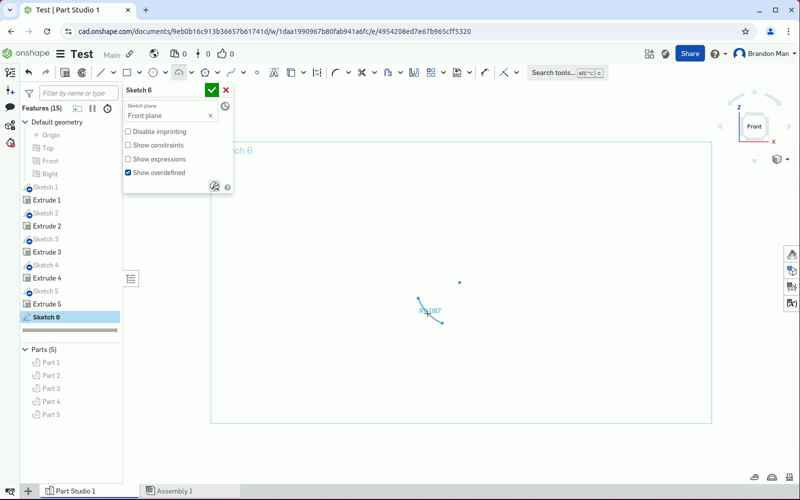
click(427, 313)
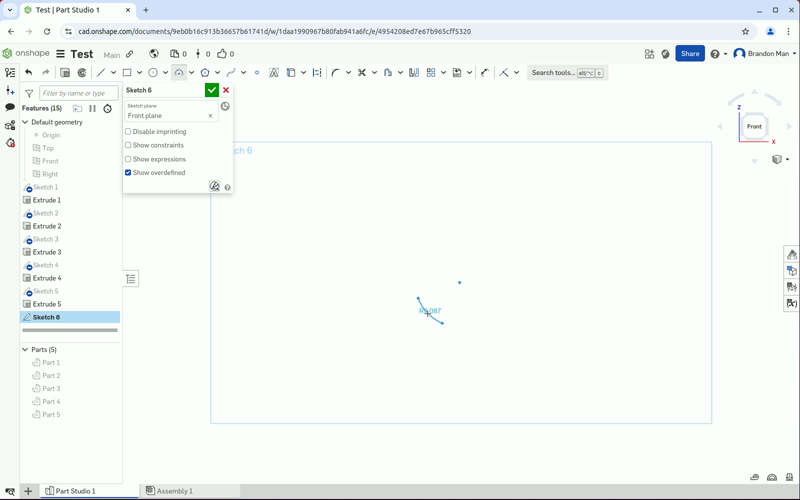
key_up(shift)
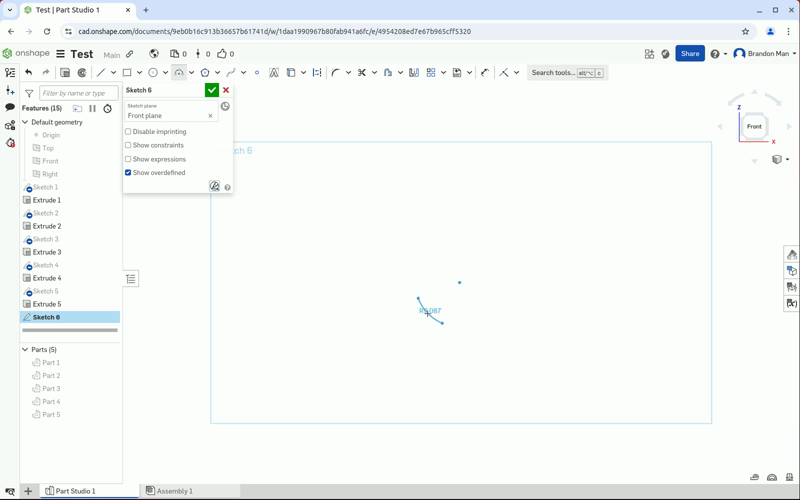
key(esc)
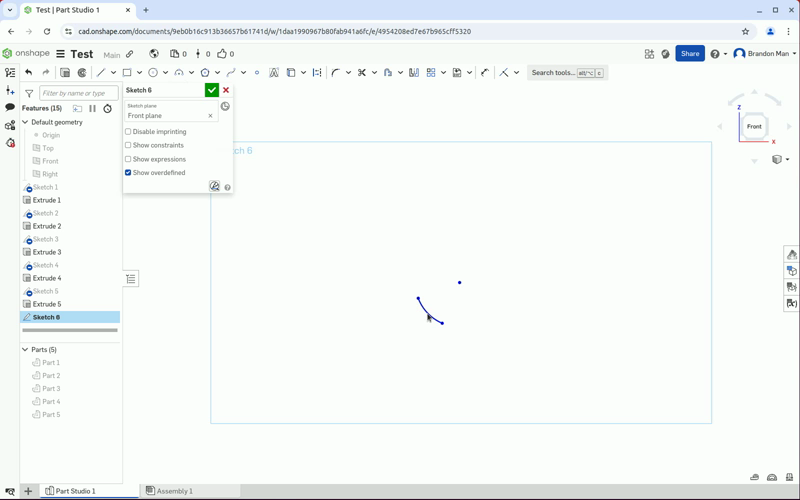
key(l)
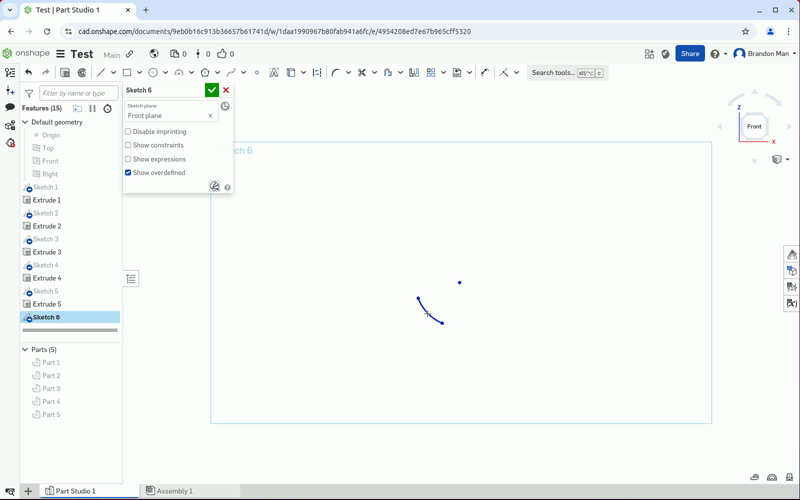
mouse_move(442, 323)
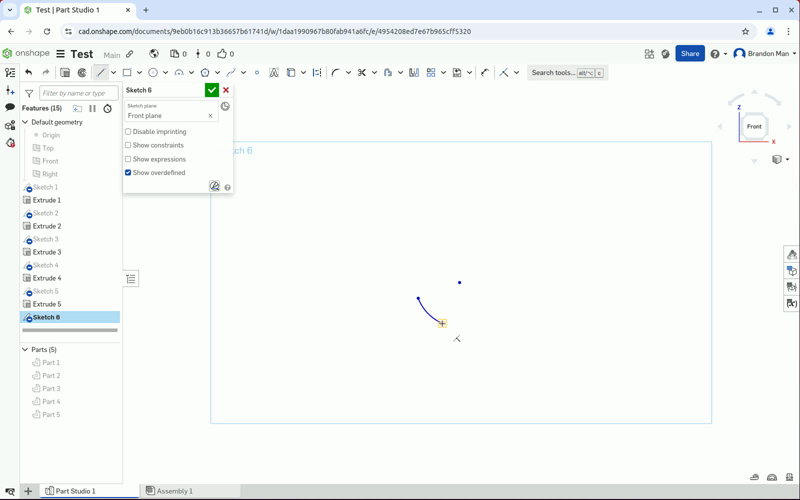
click(442, 323)
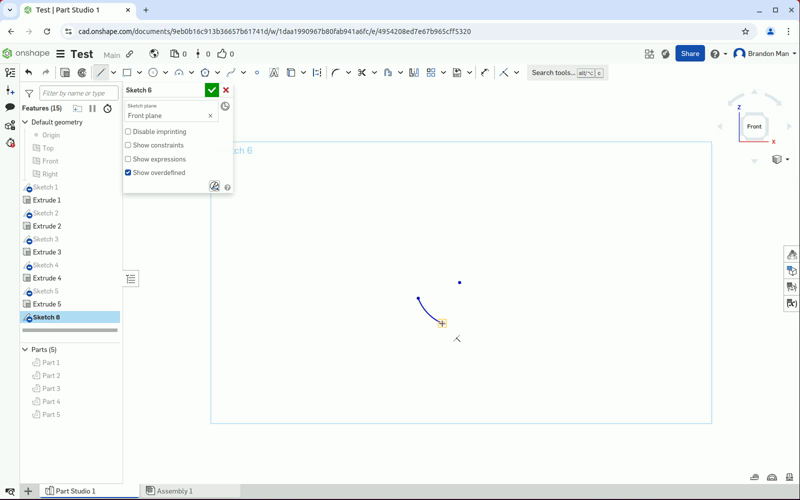
key_down(shift)
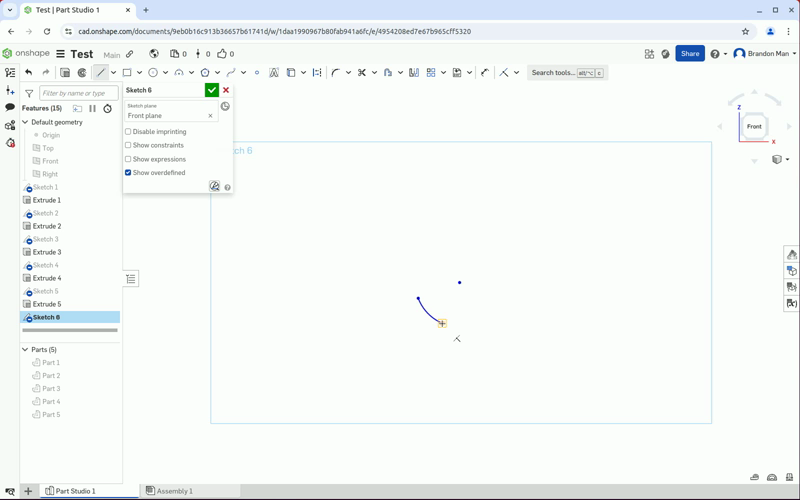
mouse_move(501, 262)
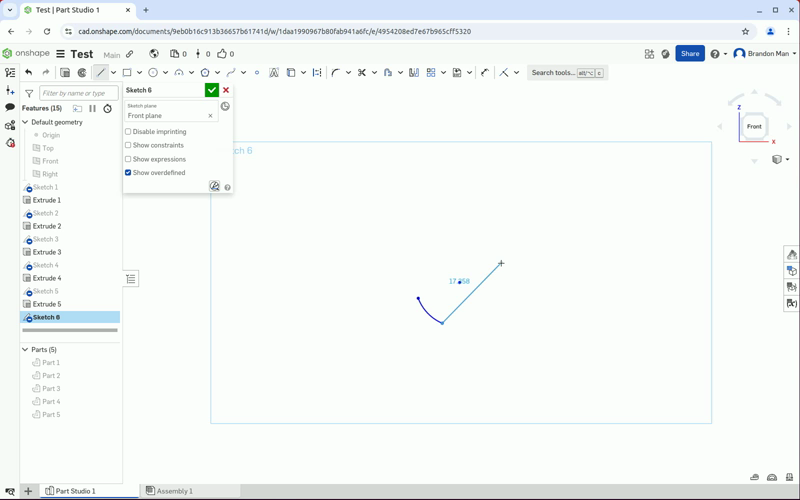
click(501, 262)
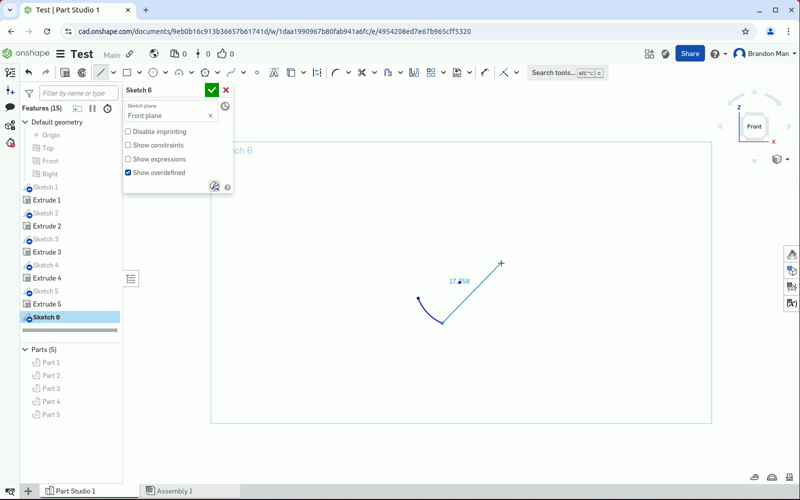
key_up(shift)
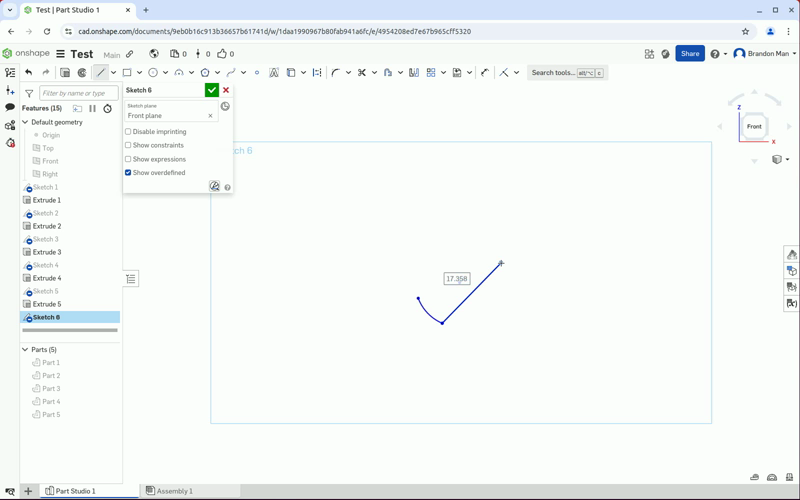
key(esc)
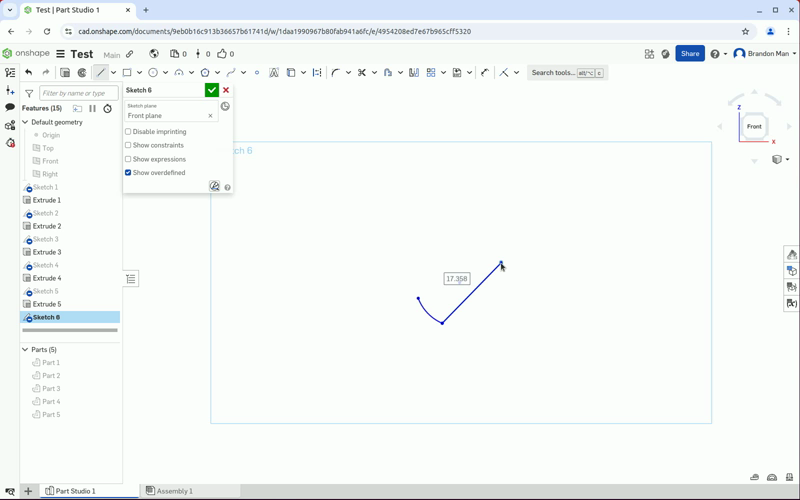
key(a)
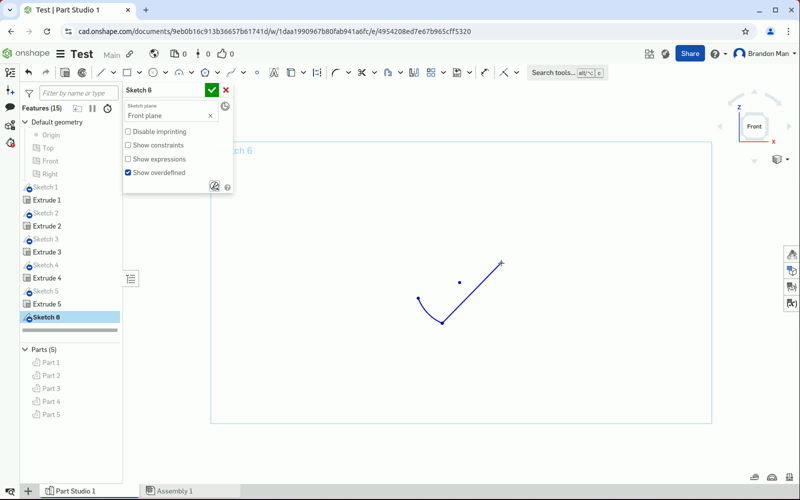
mouse_move(501, 262)
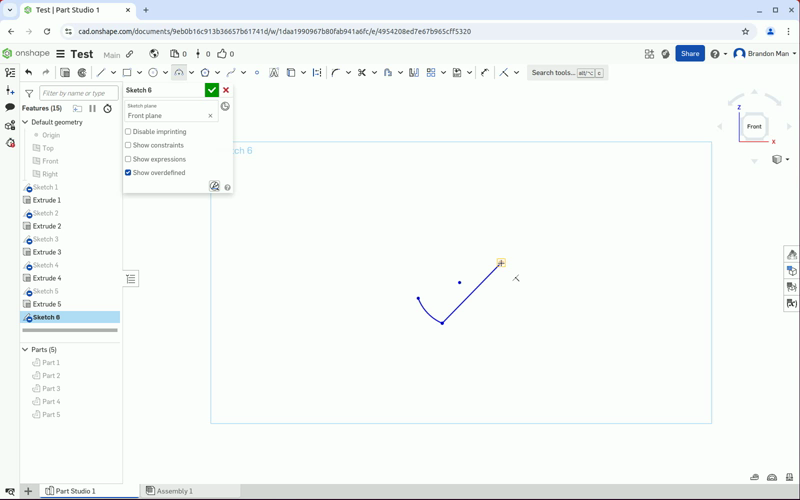
click(501, 262)
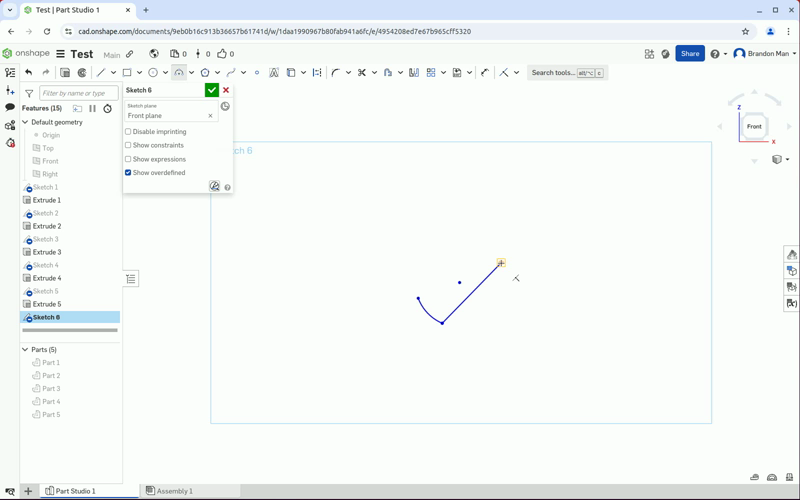
key_down(shift)
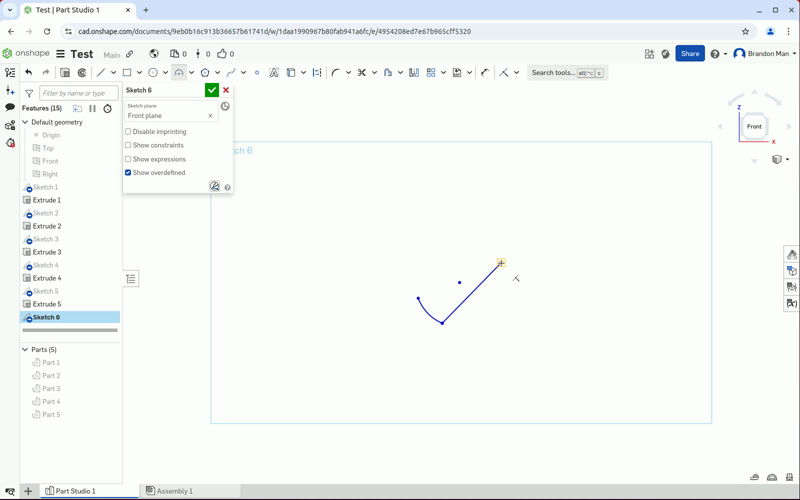
mouse_move(476, 240)
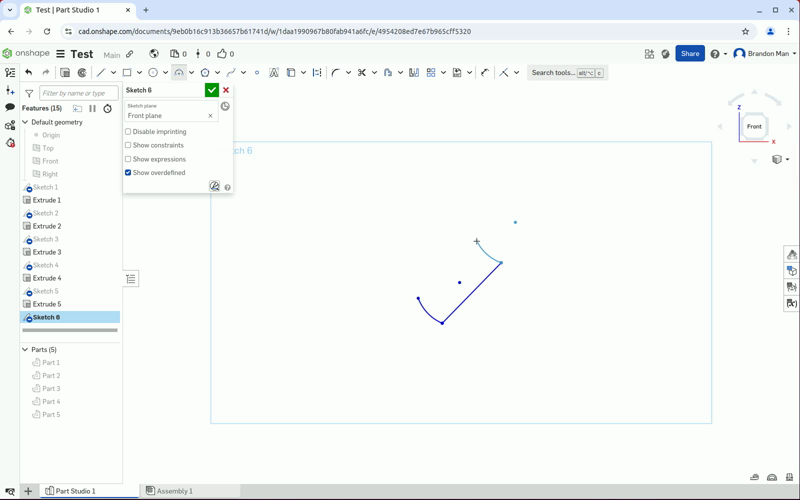
click(476, 240)
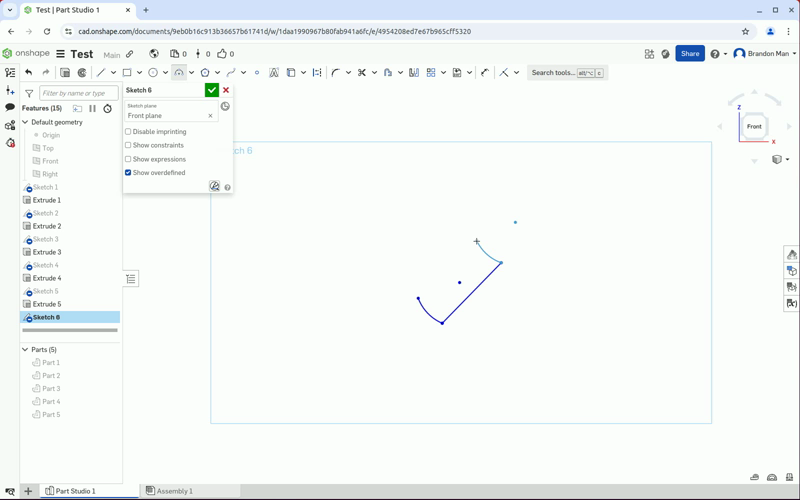
mouse_move(490, 249)
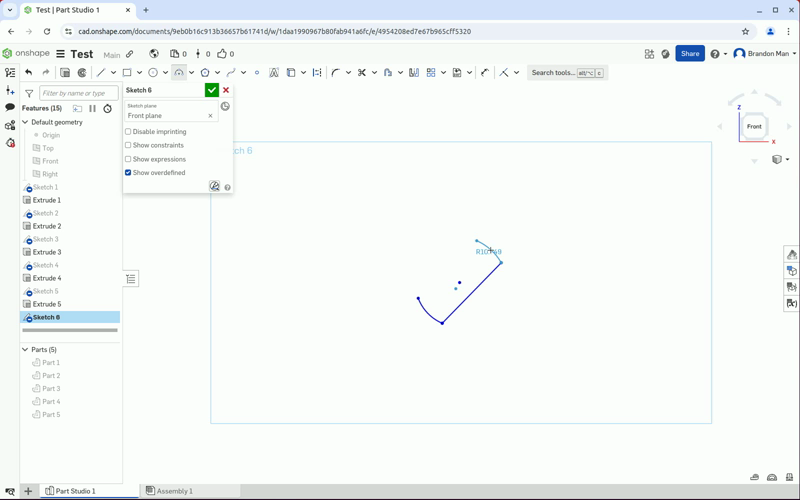
click(490, 249)
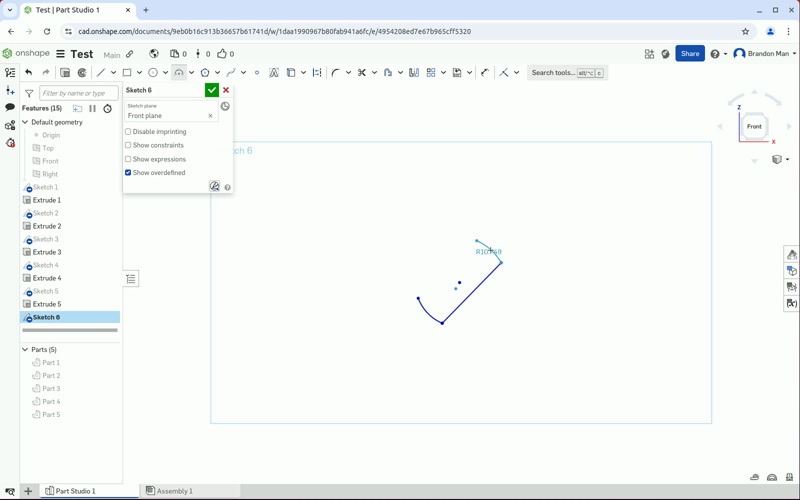
key_up(shift)
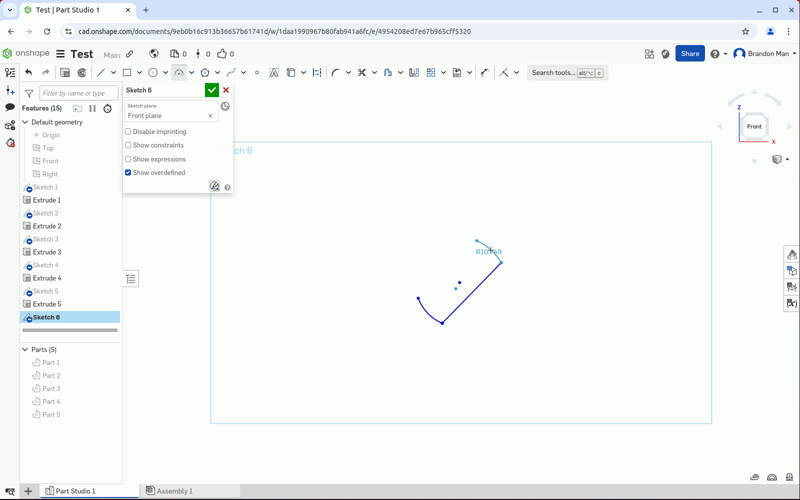
key(esc)
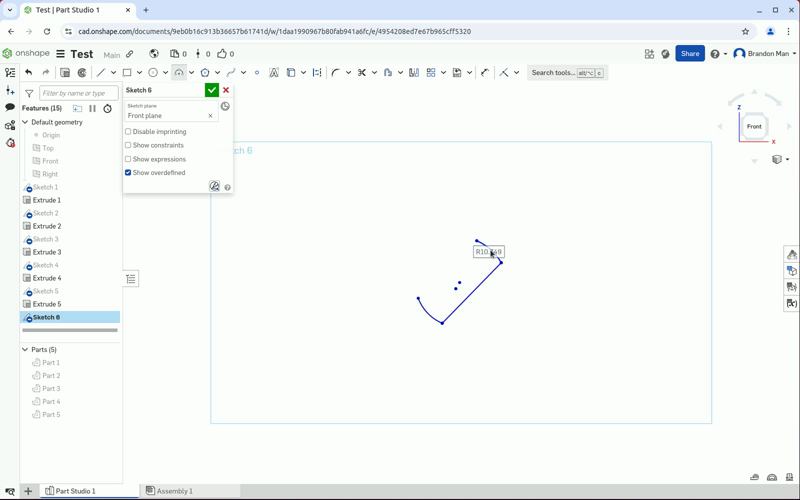
key(l)
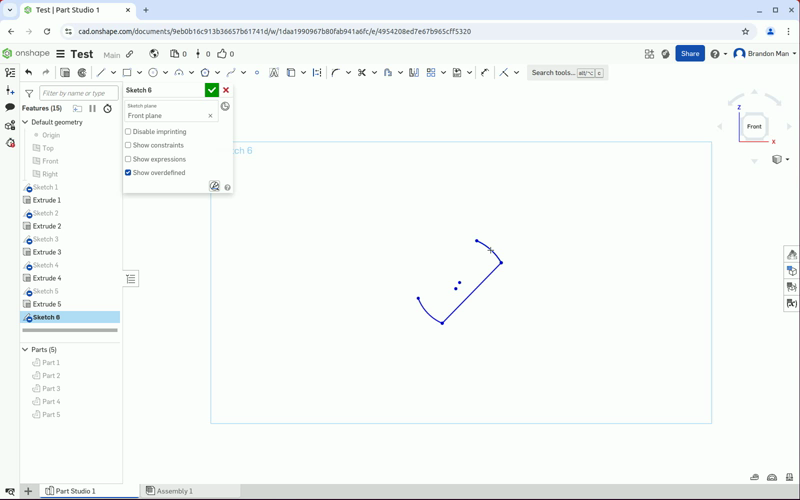
mouse_move(476, 240)
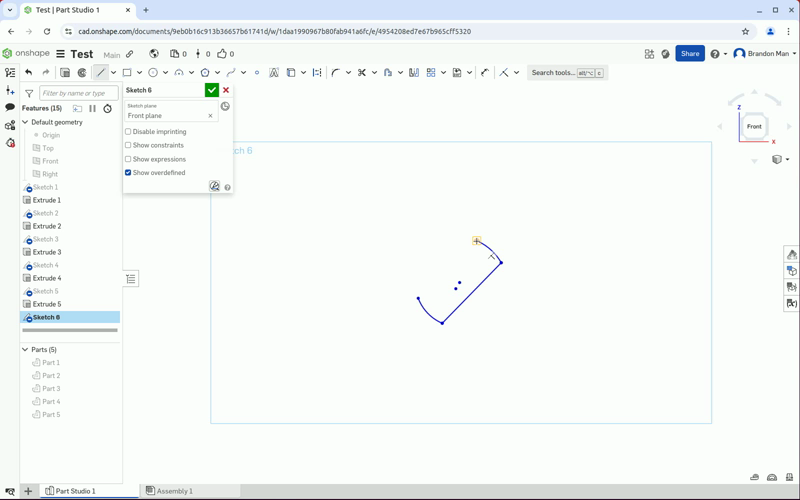
click(476, 240)
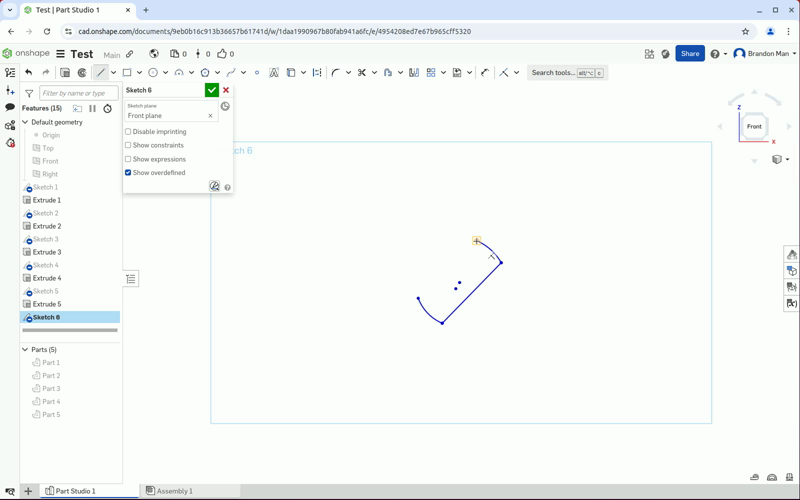
key_down(shift)
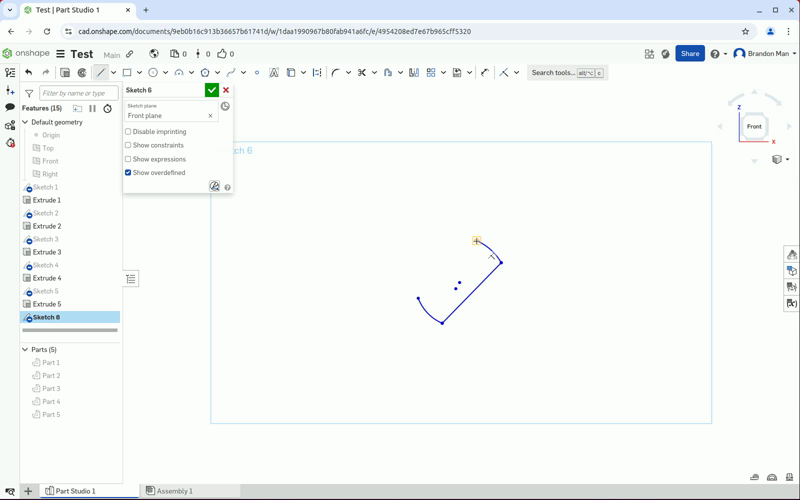
mouse_move(418, 298)
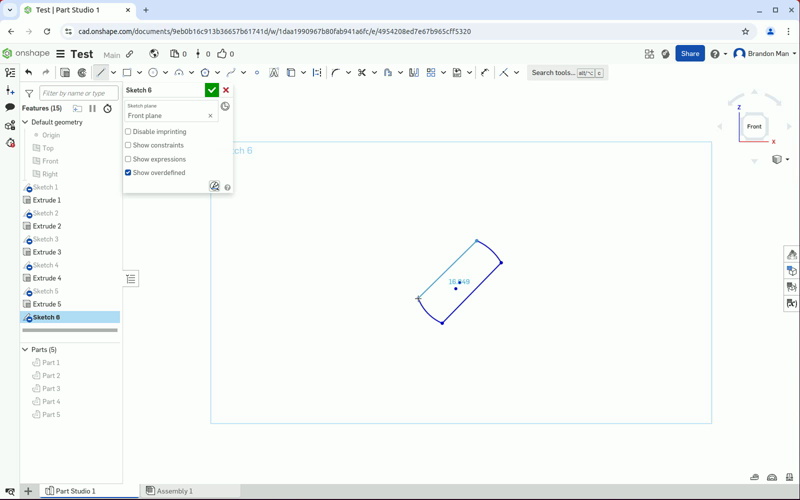
key_up(shift)
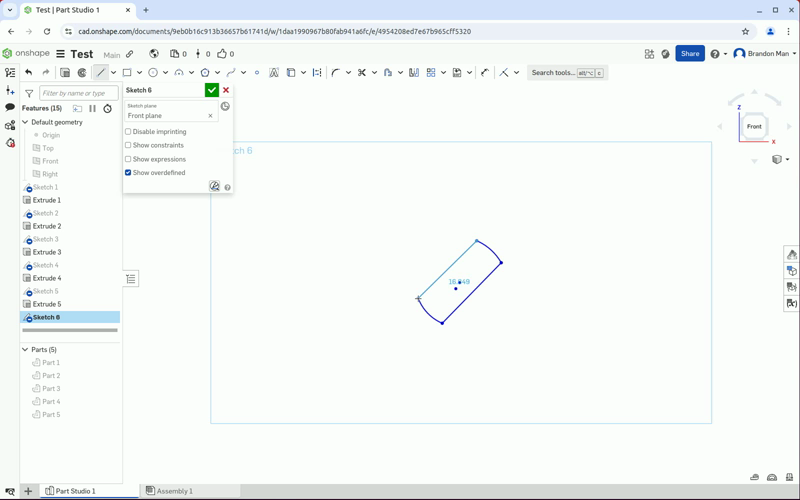
click(418, 298)
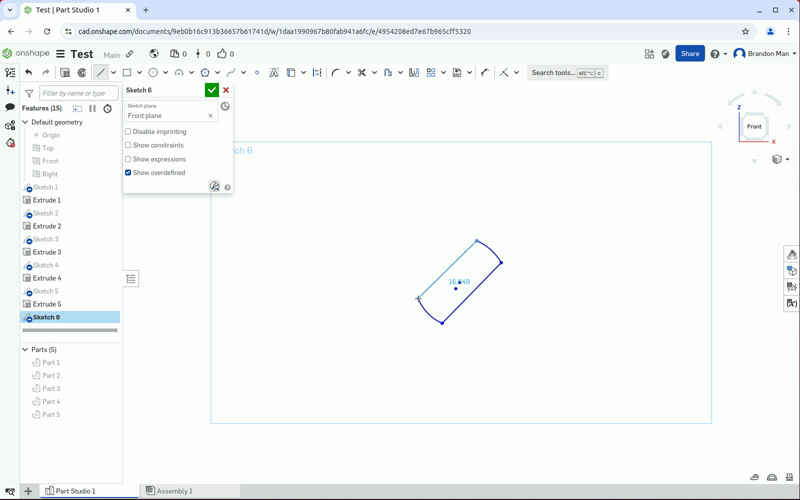
key(esc)
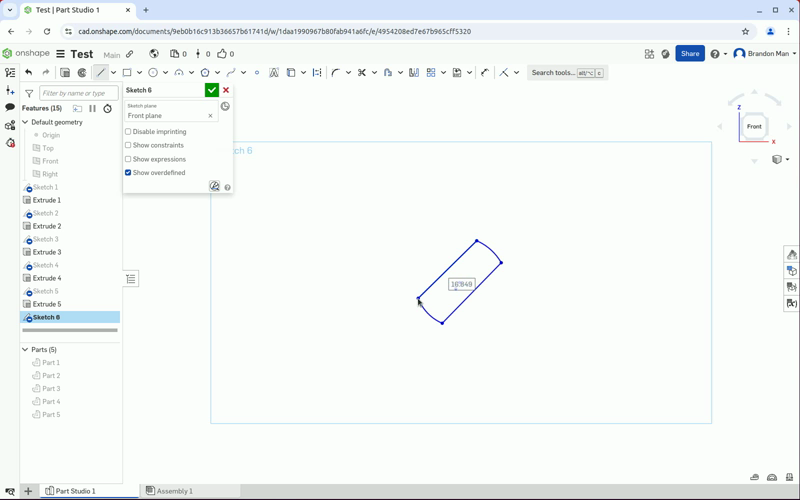
mouse_move(483, 256)
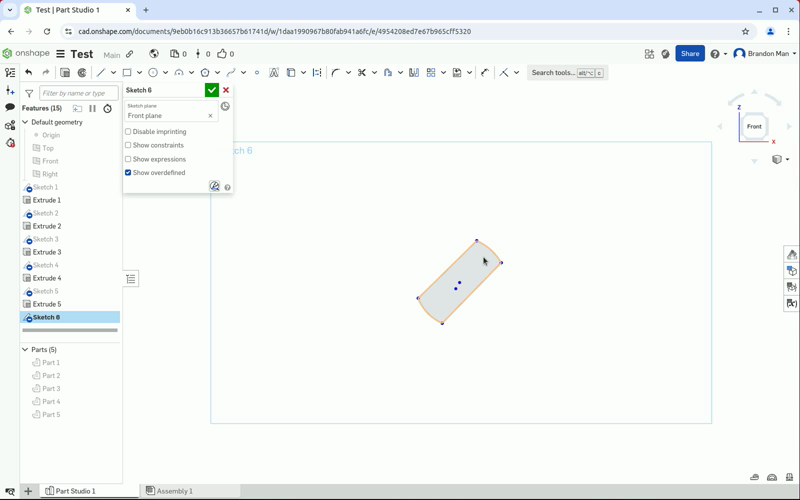
click(483, 256)
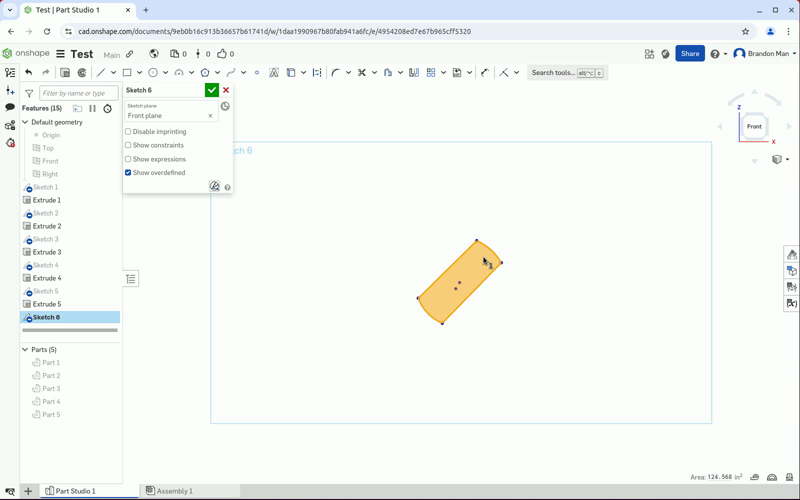
mouse_move(73, 352)
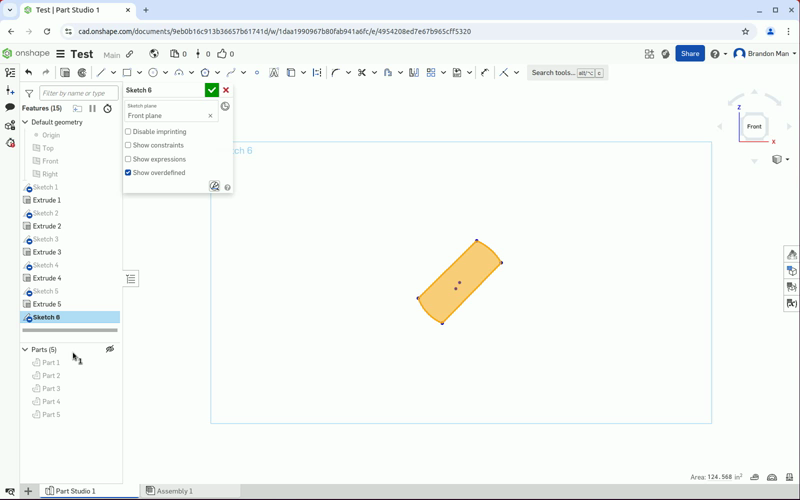
key(shift+y)
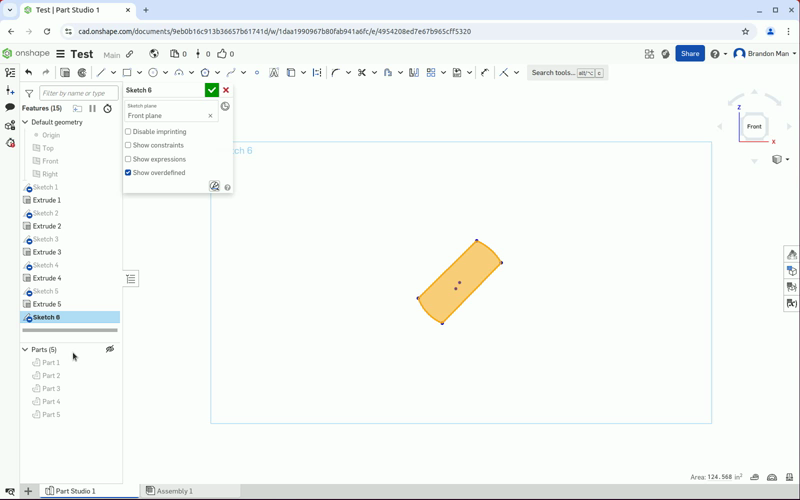
key(shift+e)
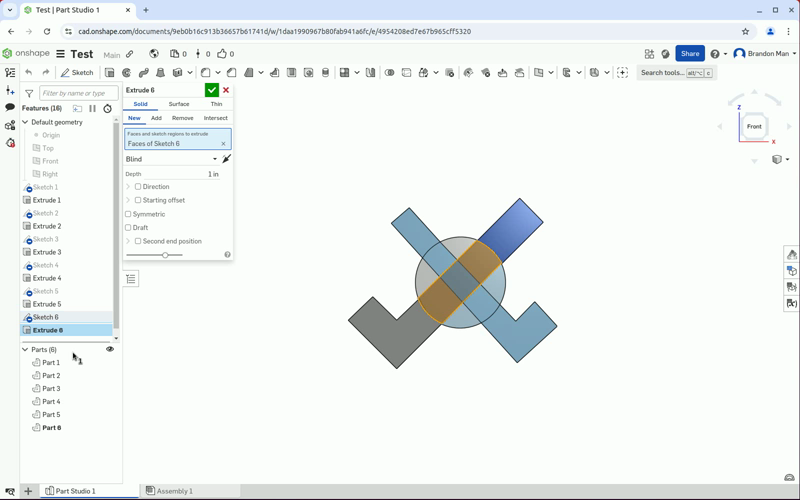
mouse_move(143, 106)
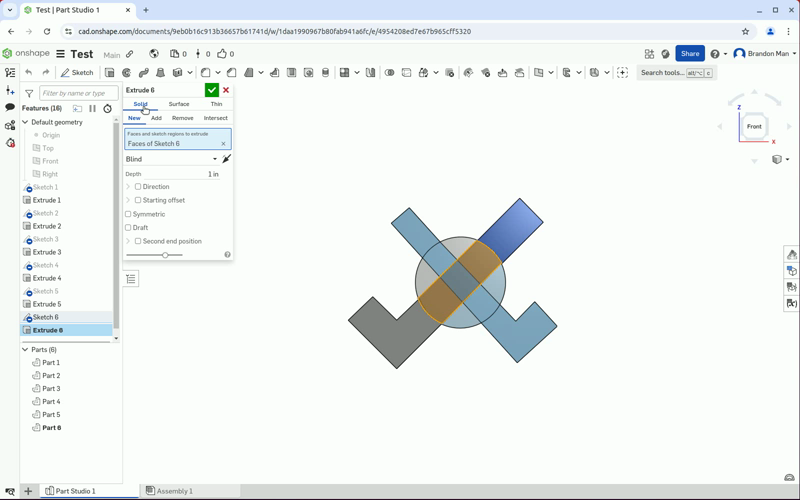
click(143, 106)
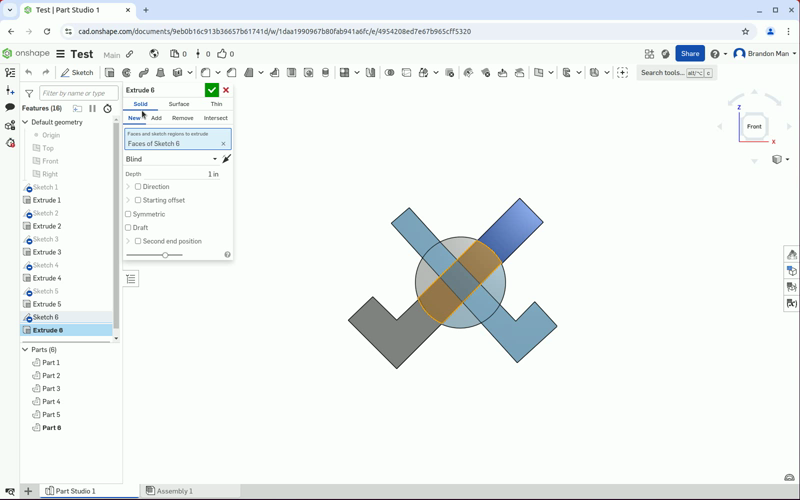
mouse_move(137, 120)
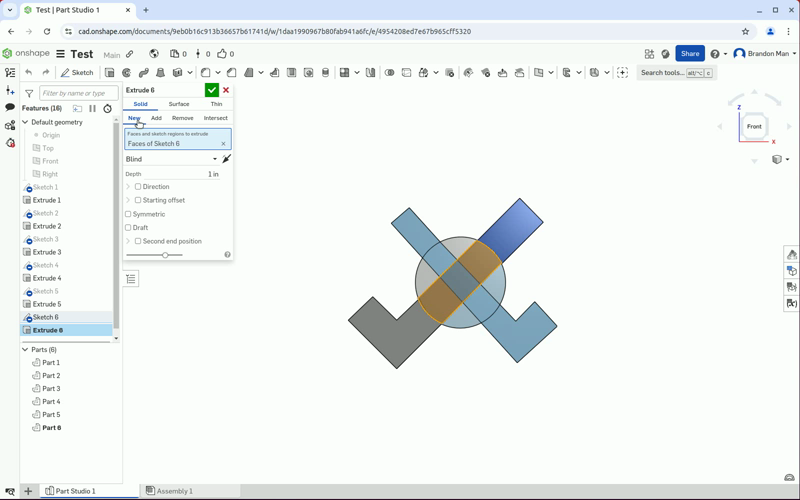
click(137, 120)
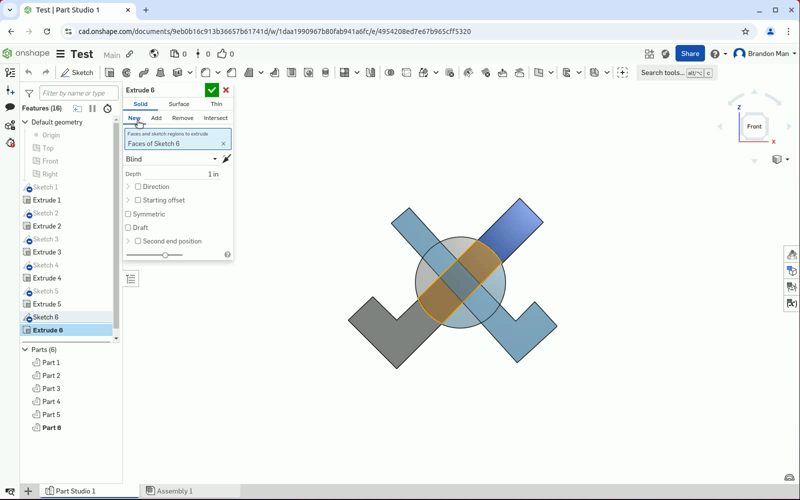
key(tab, 4)
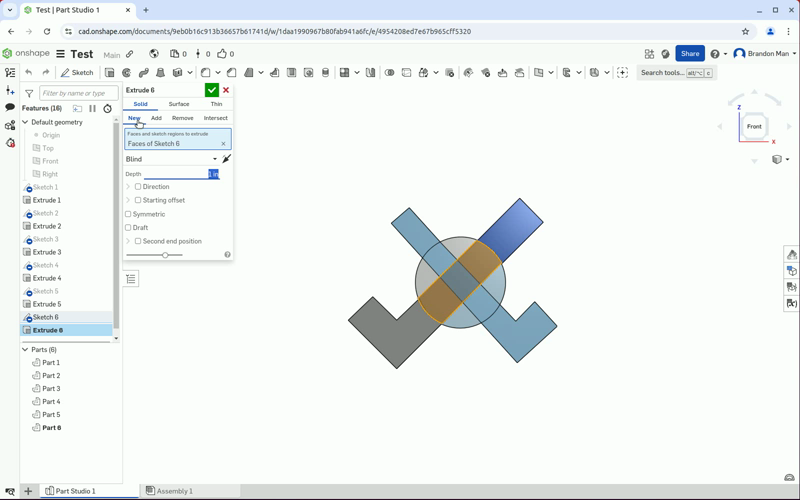
text(5.296)
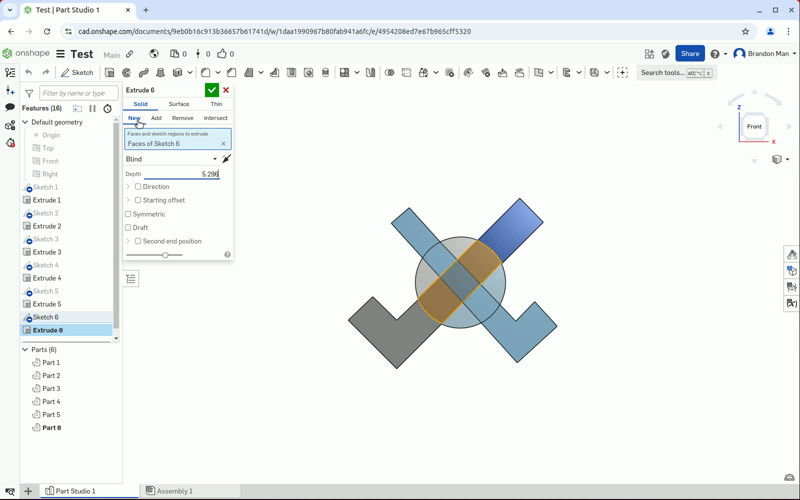
key(enter)
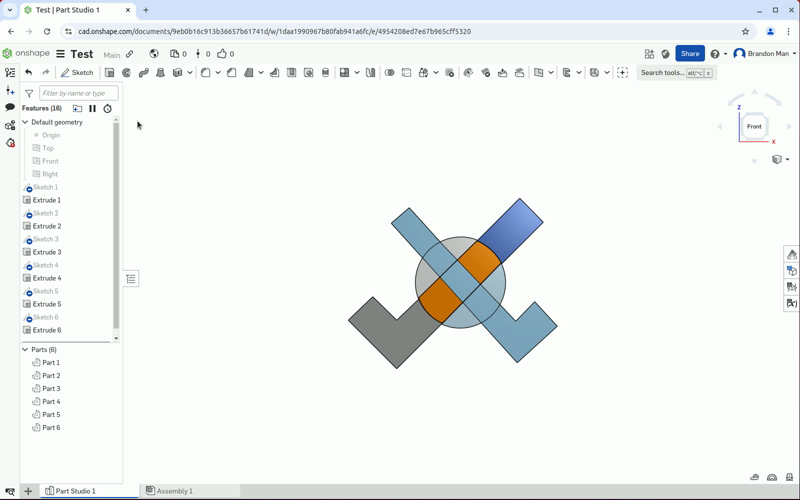
key(shift+h)
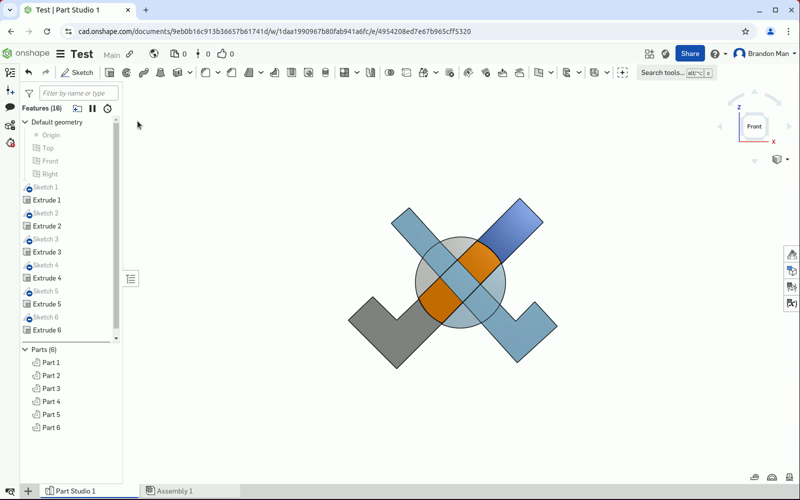
key(shift+h)
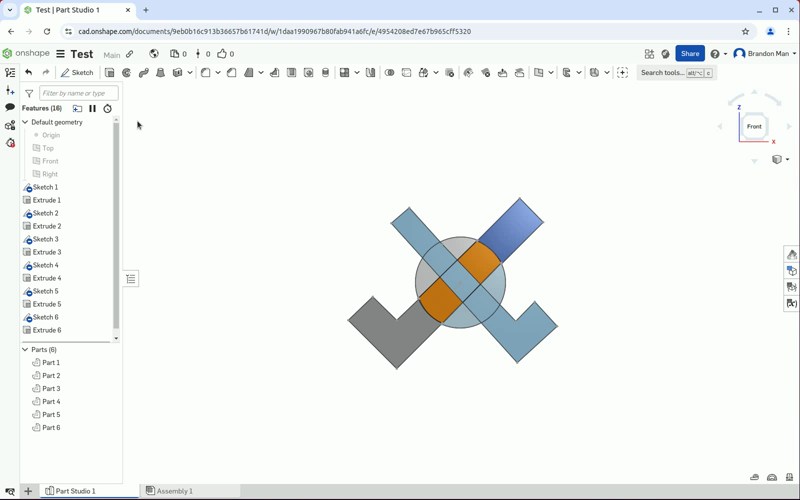
key(shift+7)
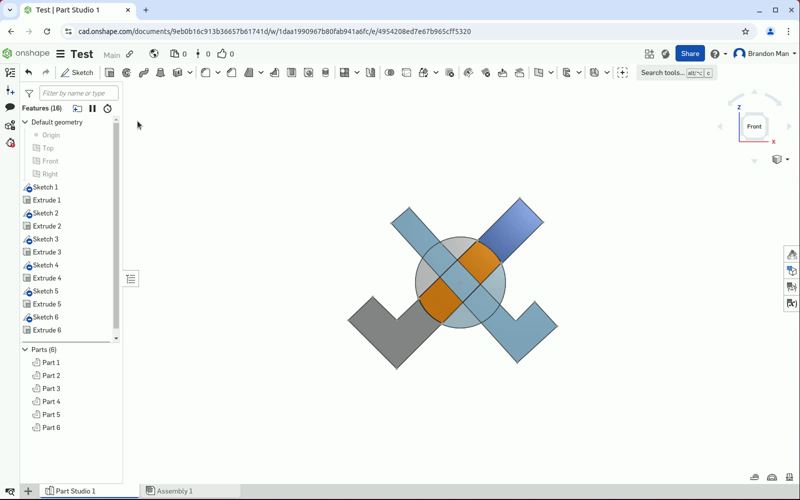
key(left, 2)
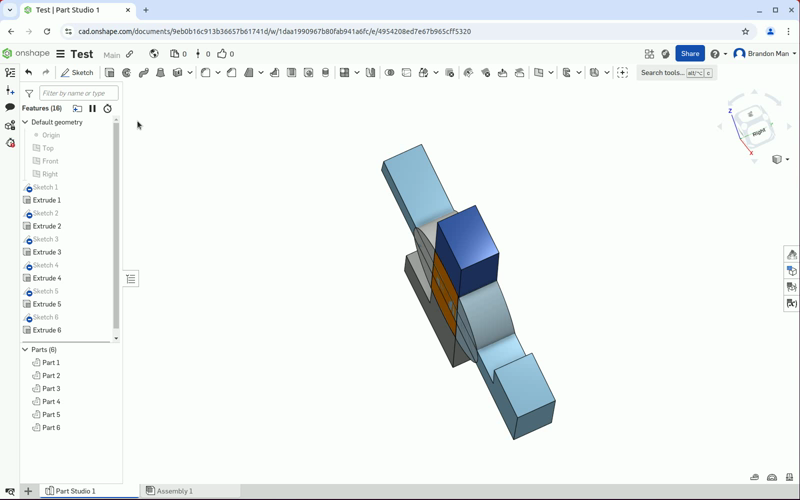
key(down, 2)
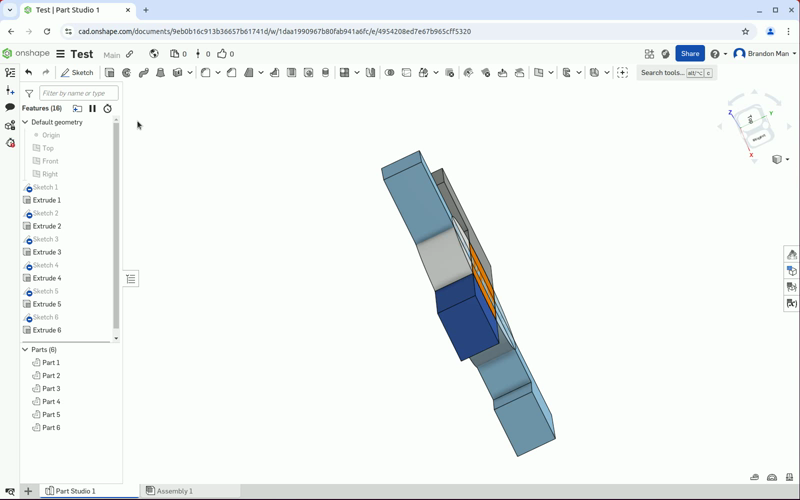
key(up, 2)
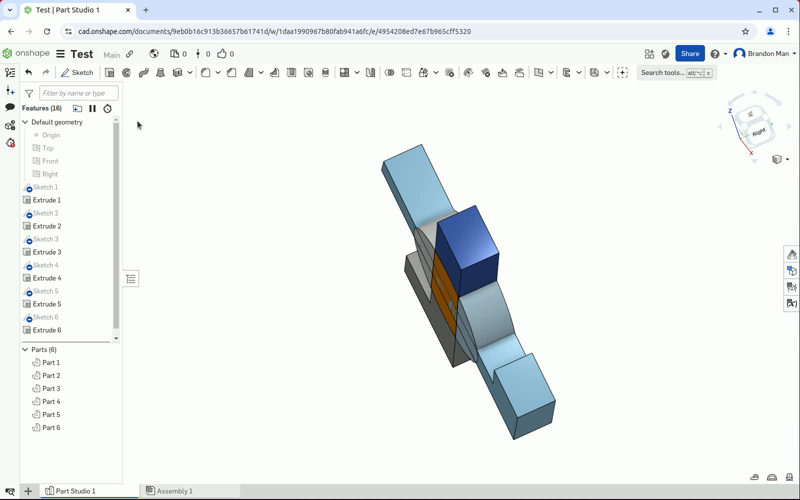
key(right, 2)
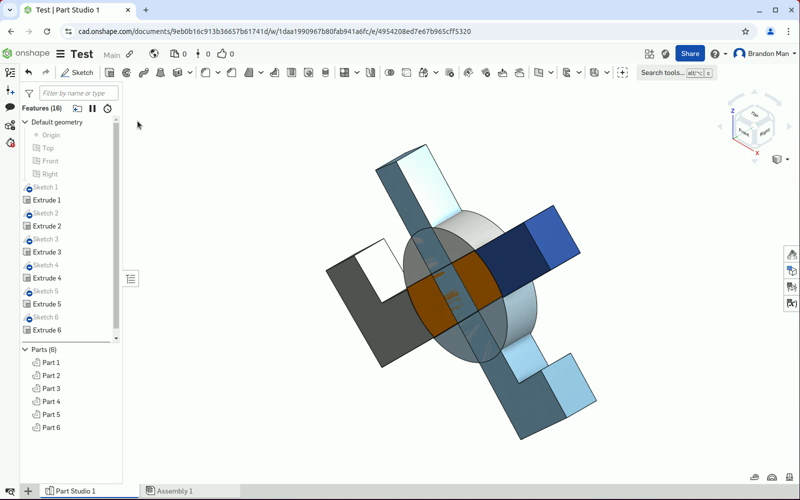
mouse_move(69, 189)
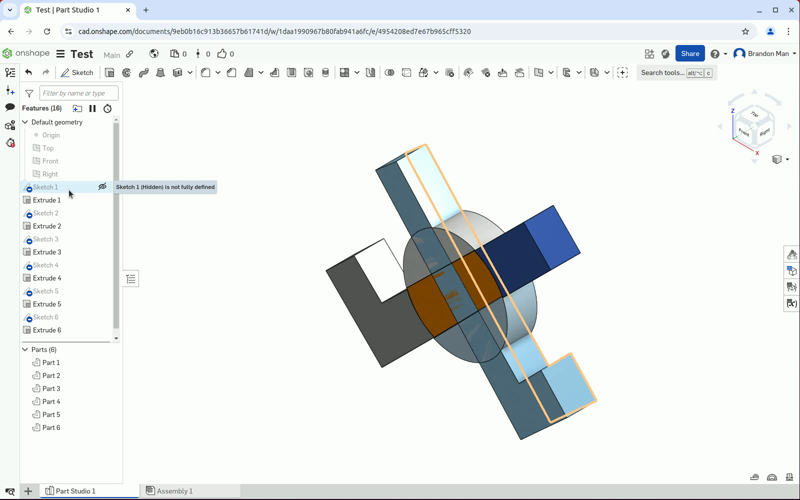
click(69, 189)